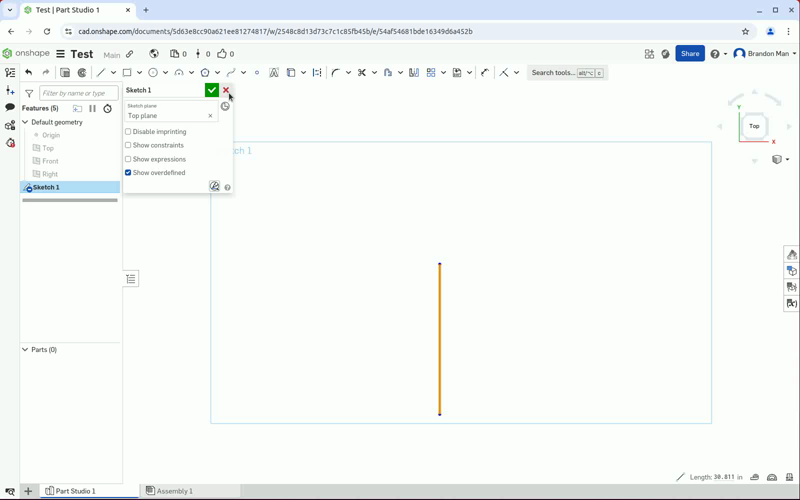
key(shift+h)
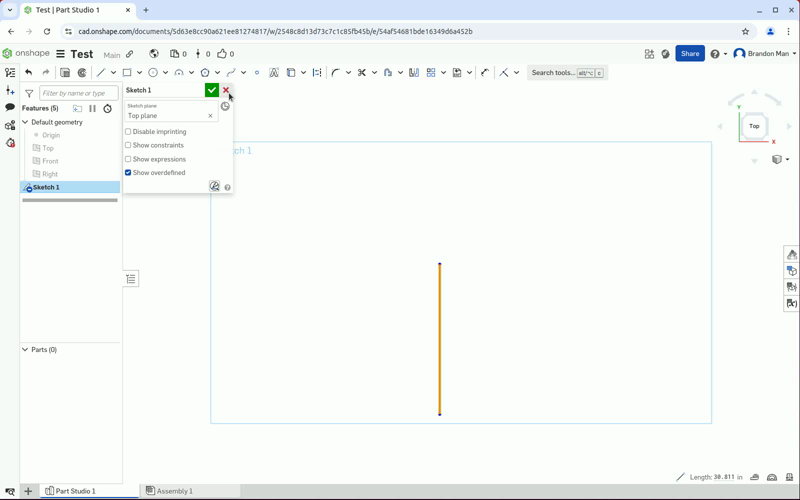
key(shift+s)
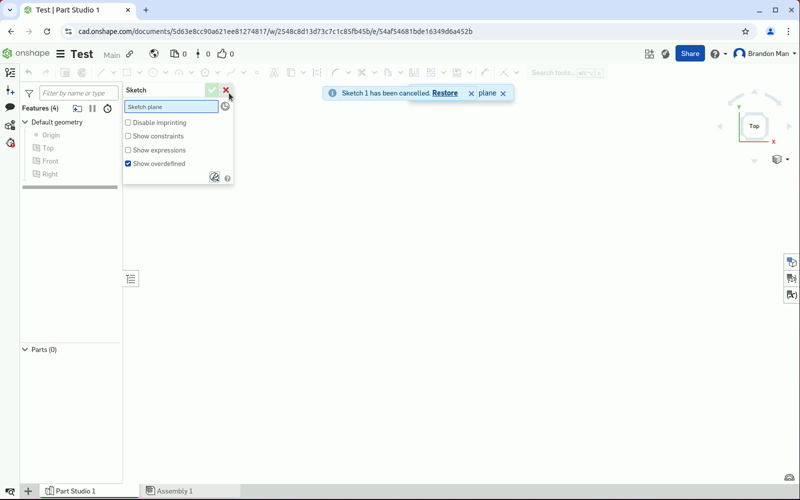
mouse_move(73, 150)
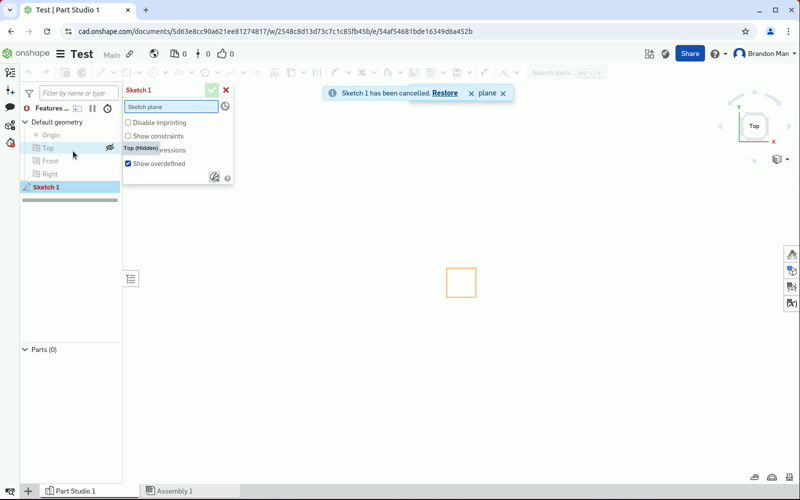
click(73, 150)
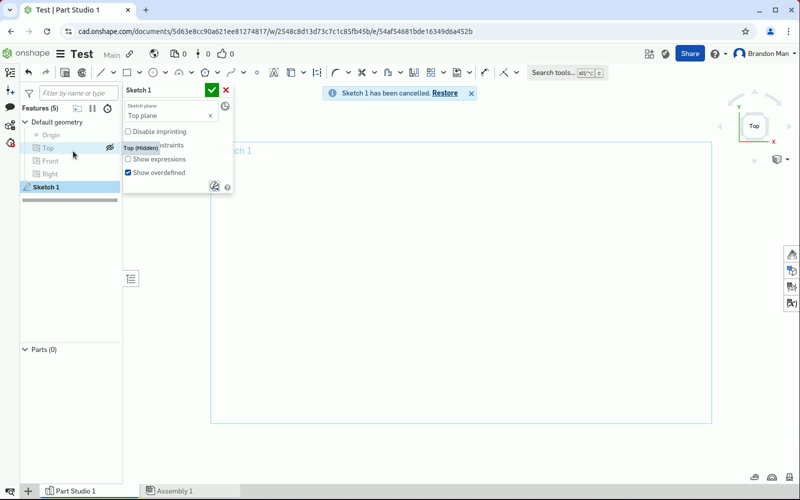
mouse_move(73, 352)
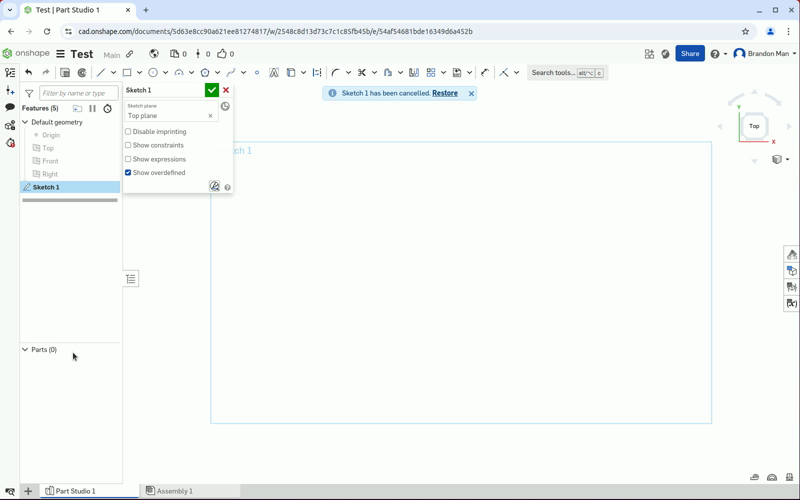
key(y)
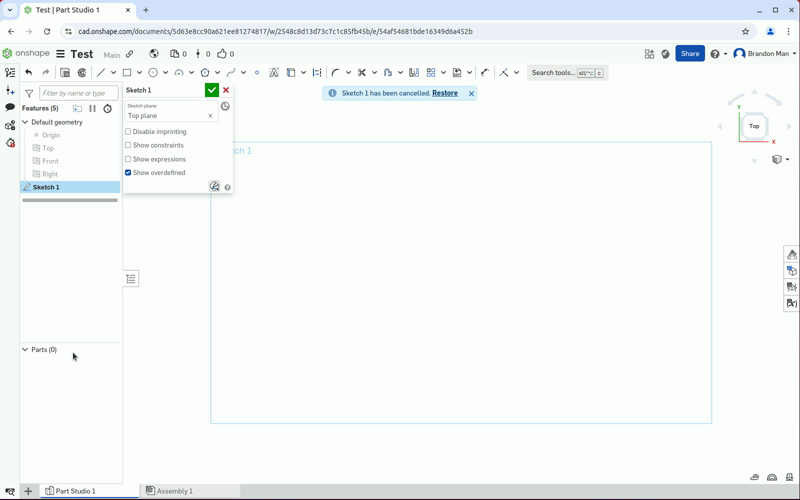
key(l)
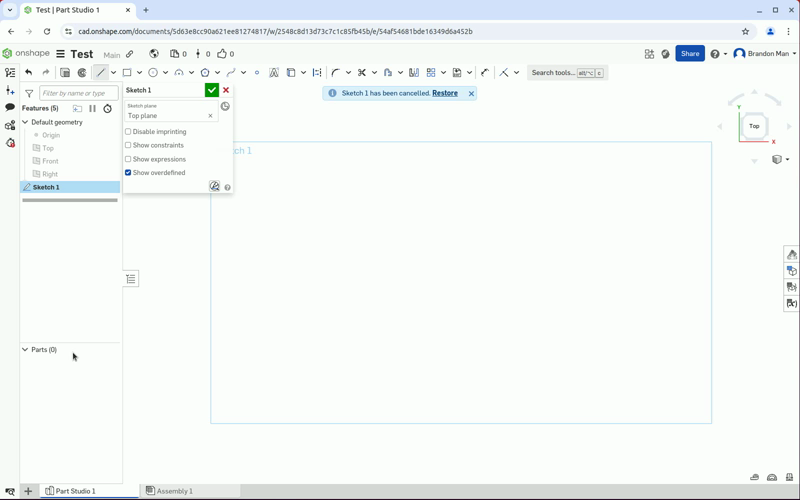
key_down(shift)
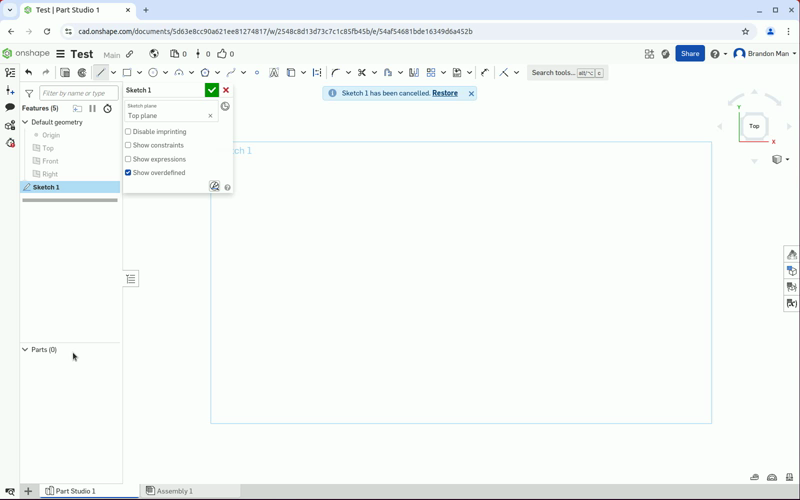
mouse_move(348, 308)
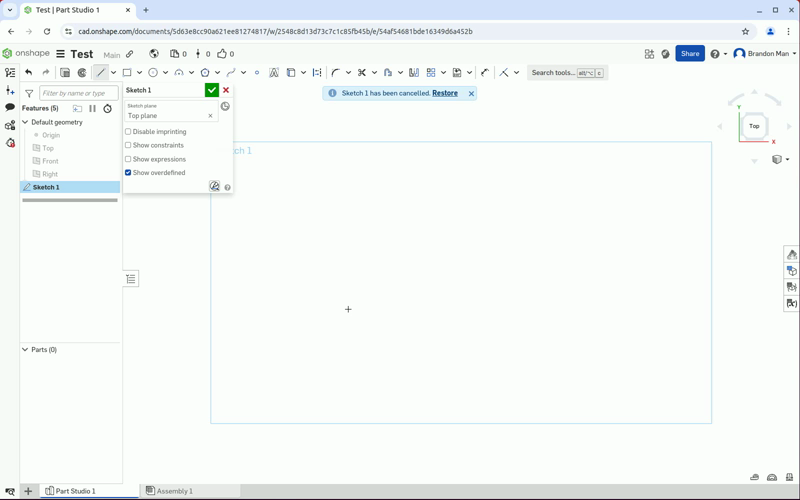
click(348, 308)
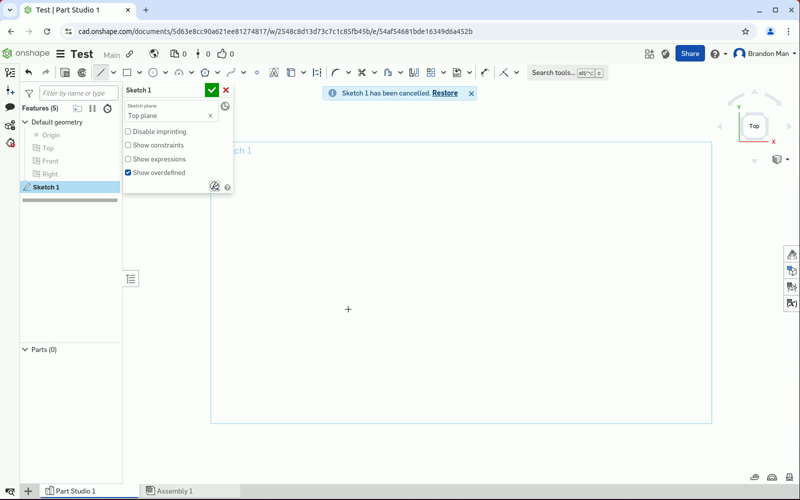
key_up(shift)
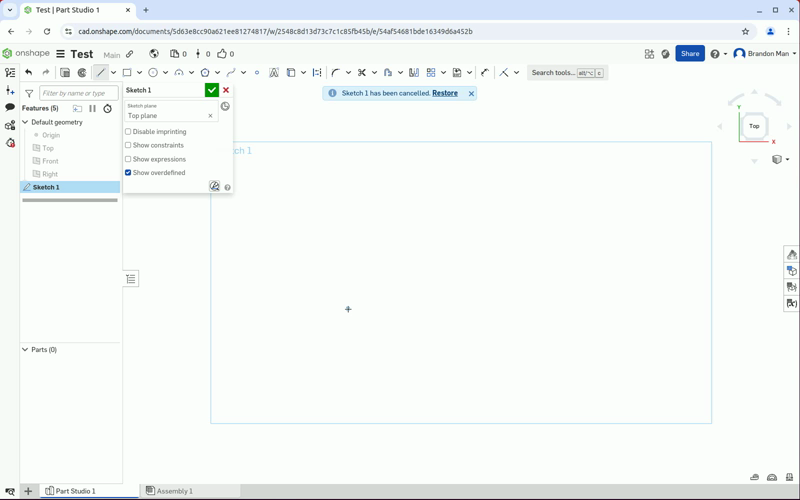
key_down(shift)
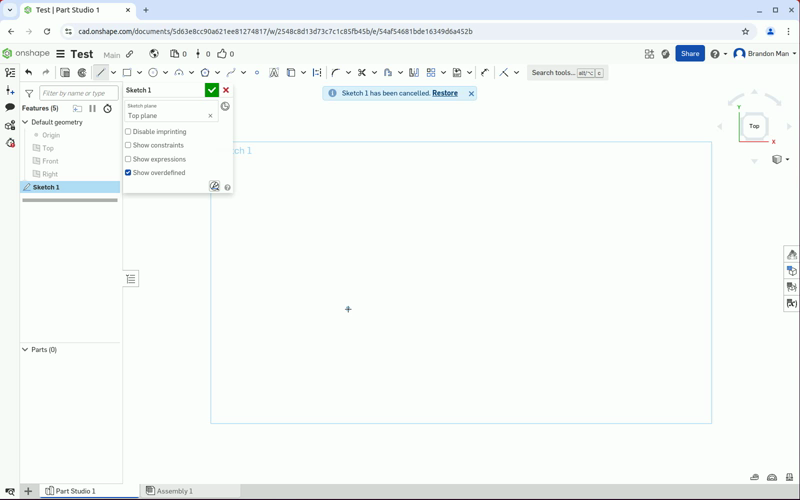
mouse_move(468, 308)
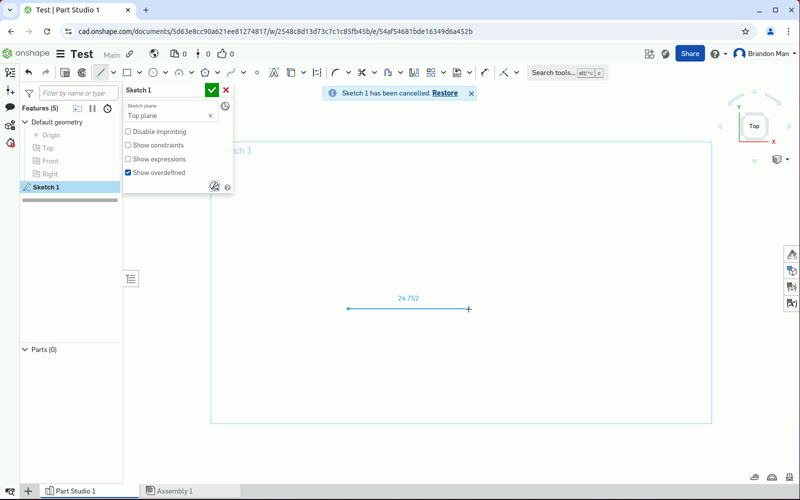
click(468, 308)
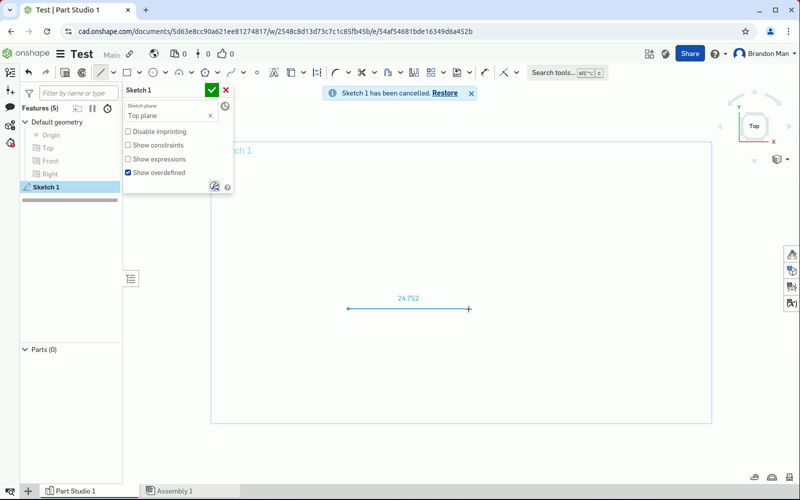
key_up(shift)
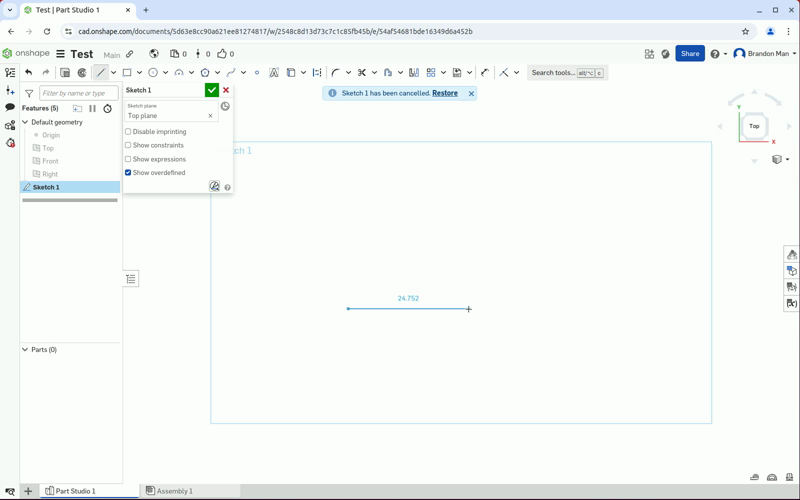
key_down(shift)
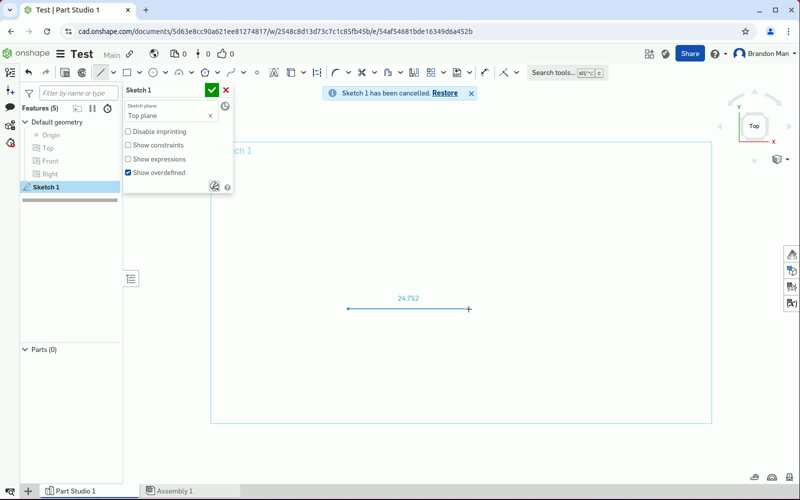
mouse_move(468, 227)
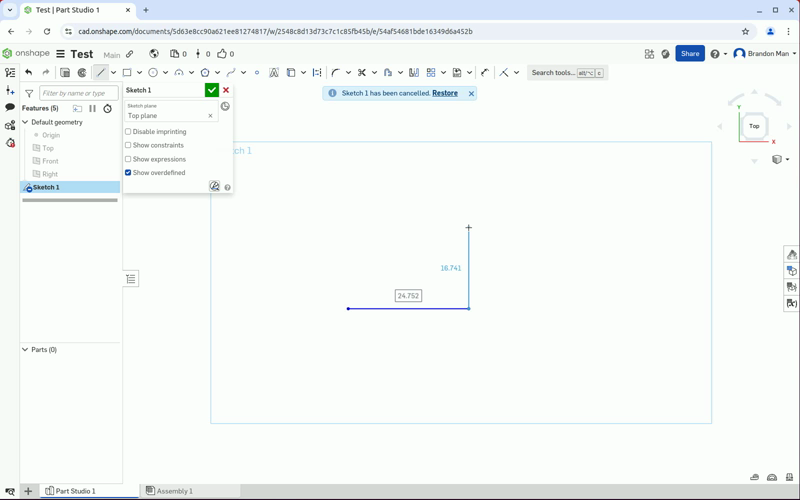
click(468, 227)
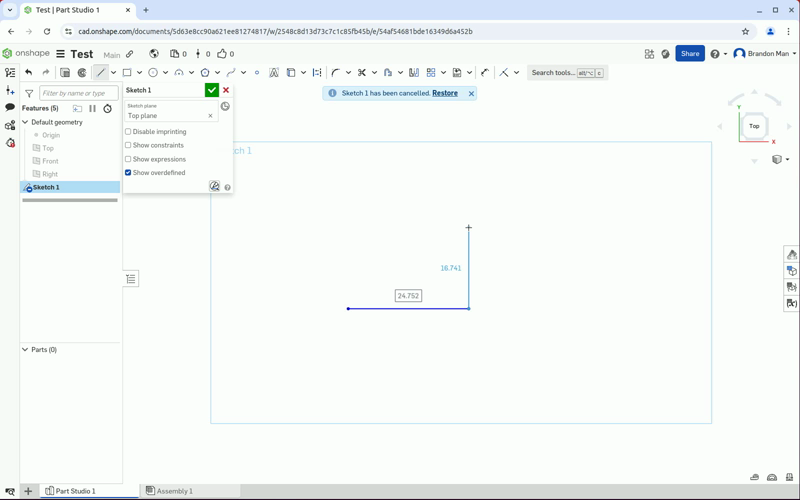
key_up(shift)
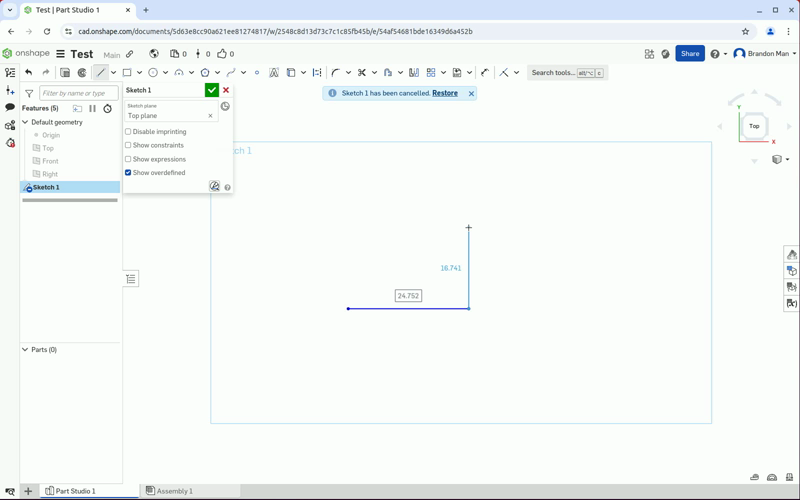
key_down(shift)
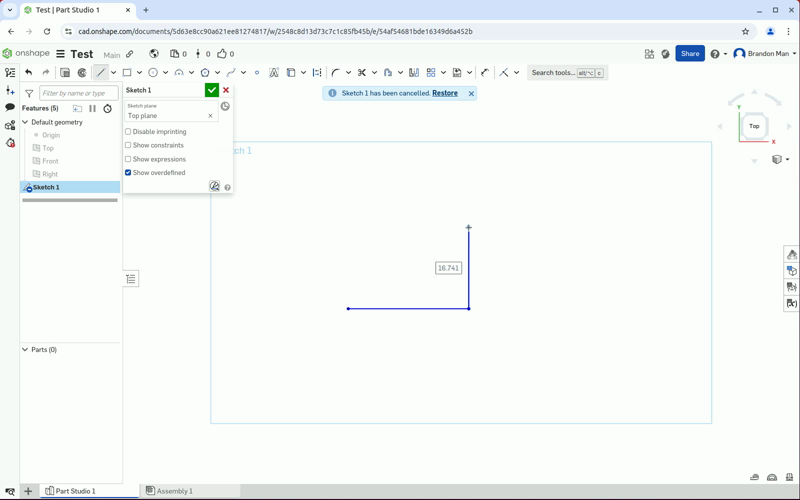
mouse_move(348, 227)
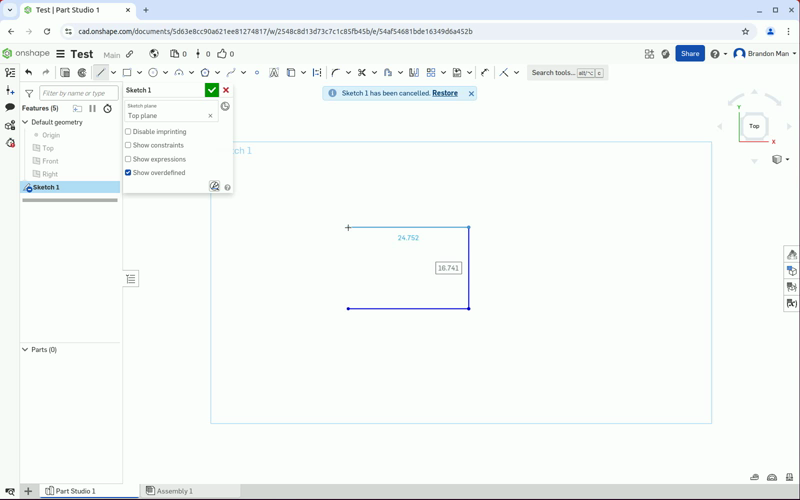
click(348, 227)
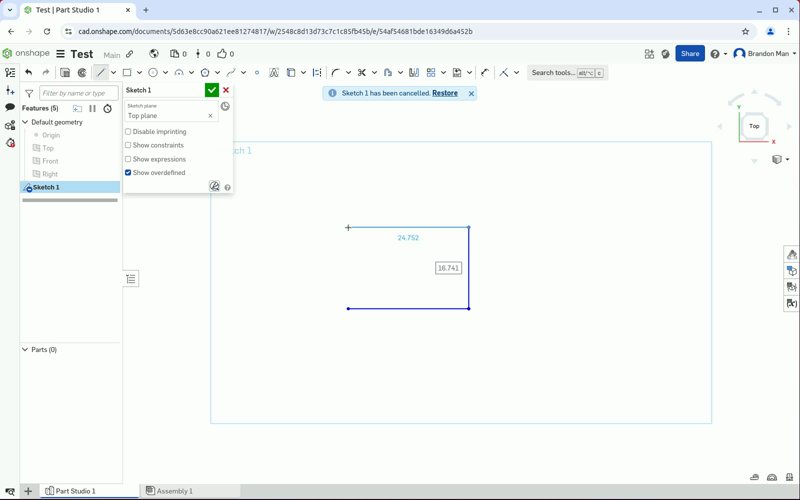
key_up(shift)
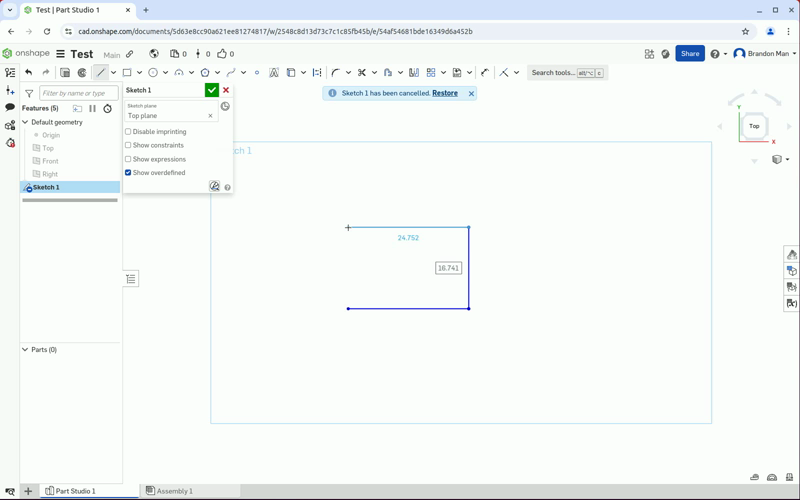
key_down(shift)
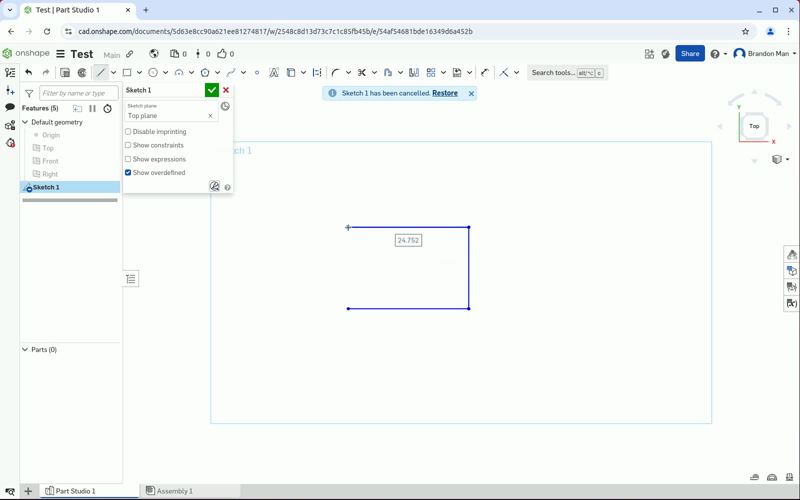
mouse_move(348, 308)
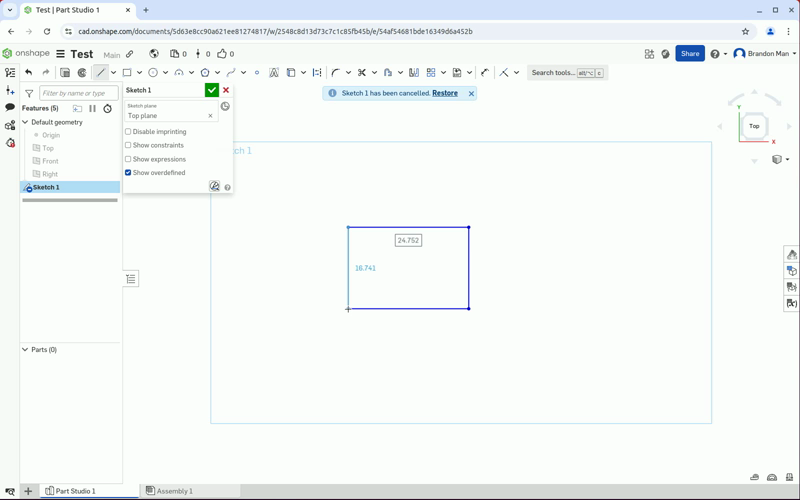
key_up(shift)
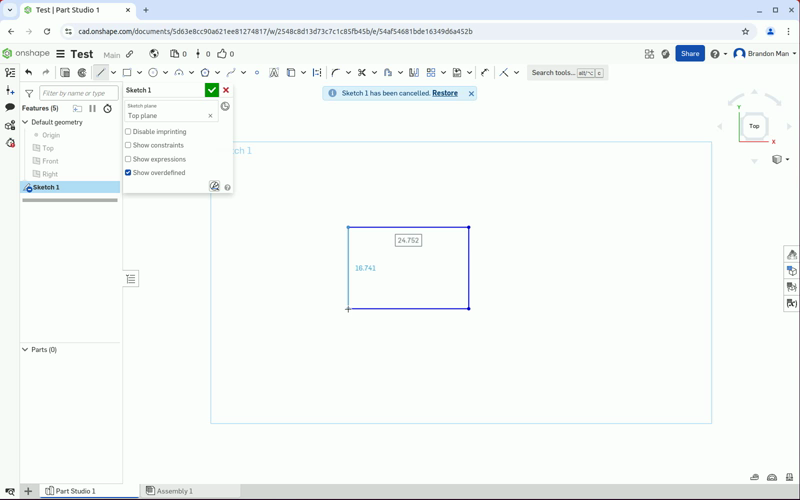
click(348, 308)
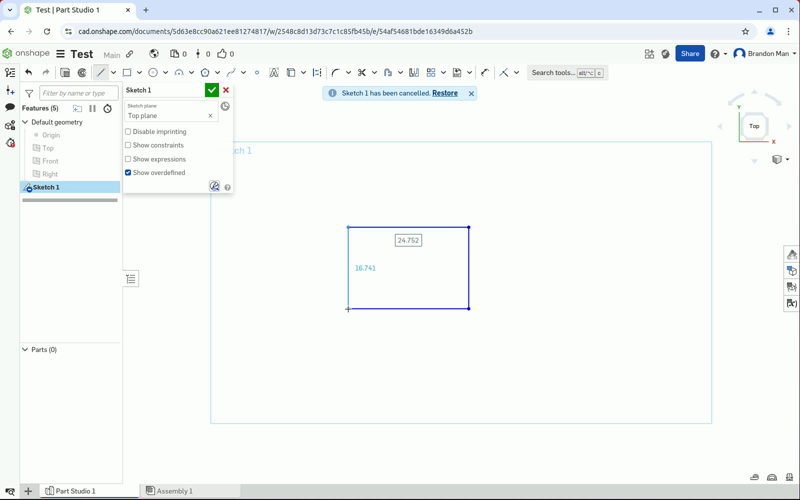
key(esc)
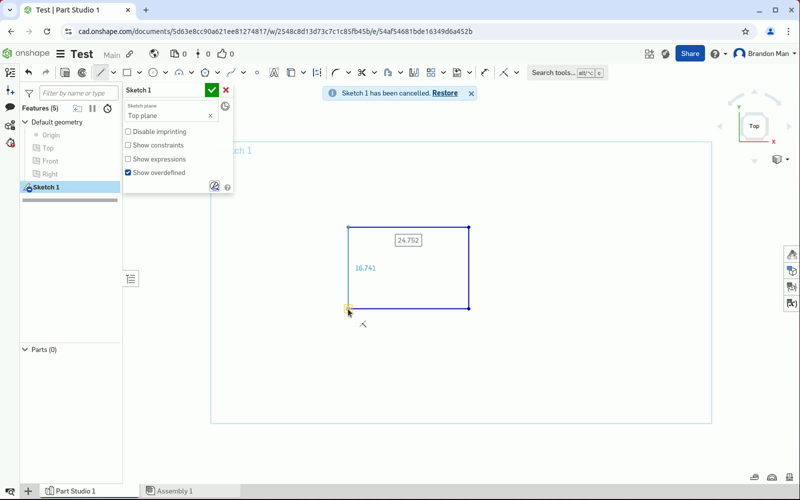
key(c)
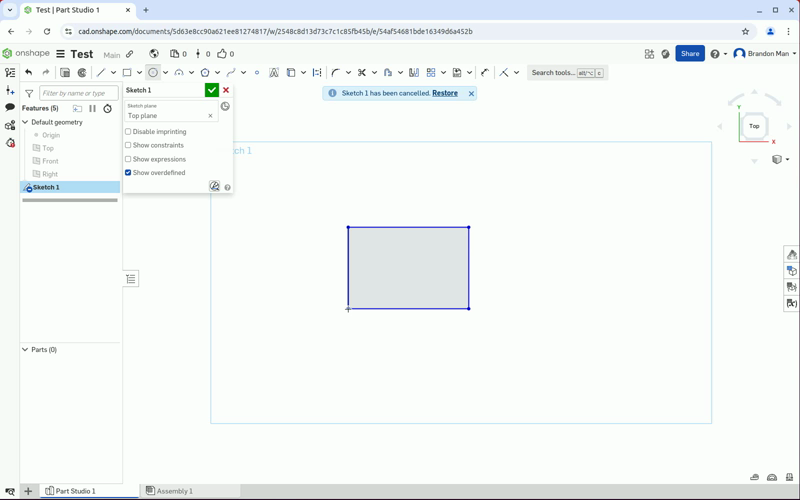
key_down(shift)
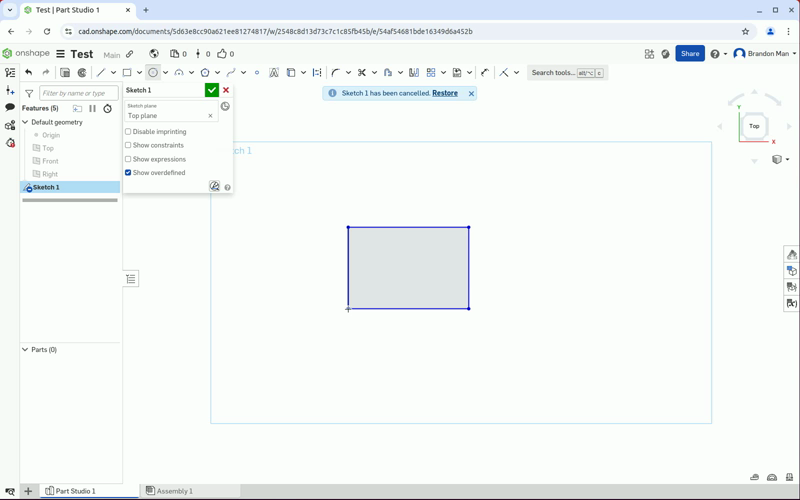
mouse_move(363, 292)
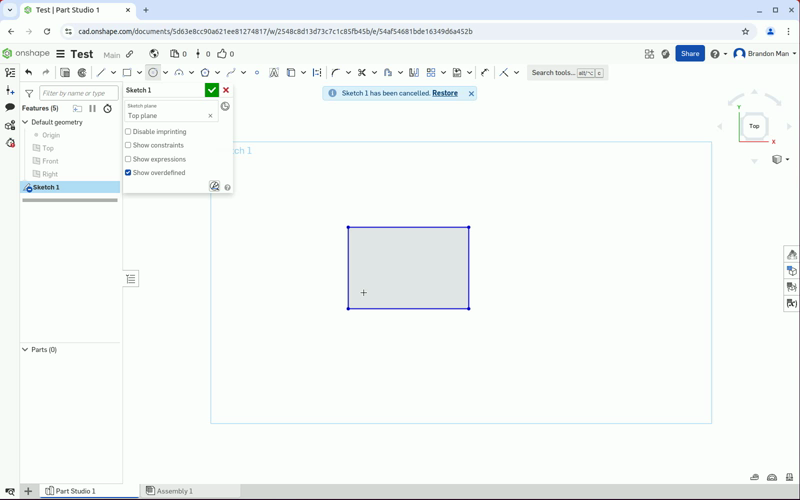
click(363, 292)
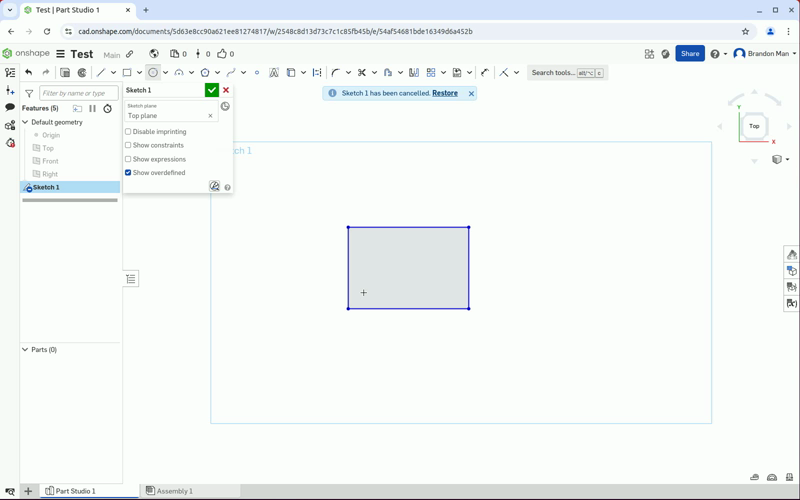
key_up(shift)
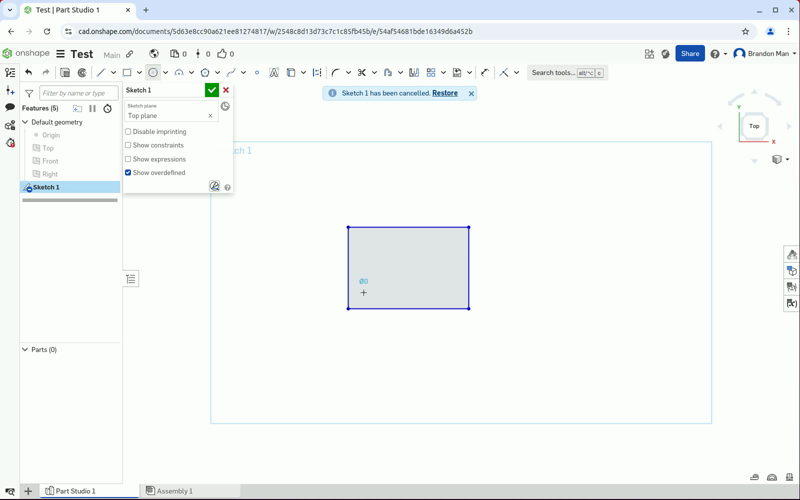
mouse_move(368, 292)
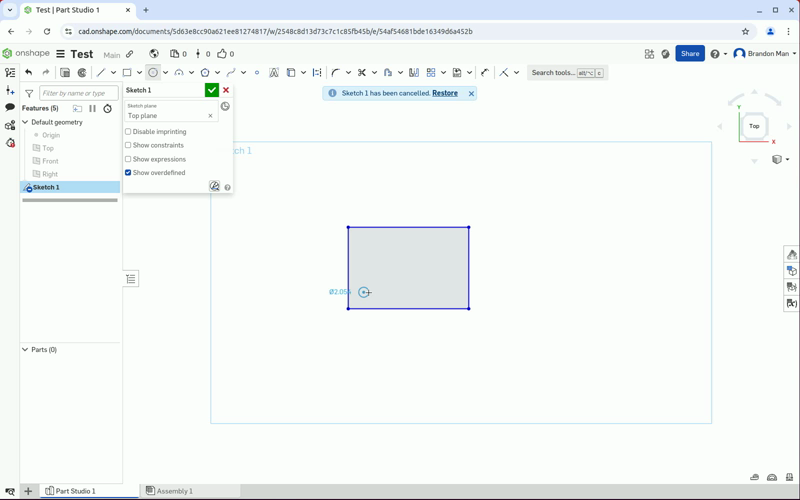
click(368, 292)
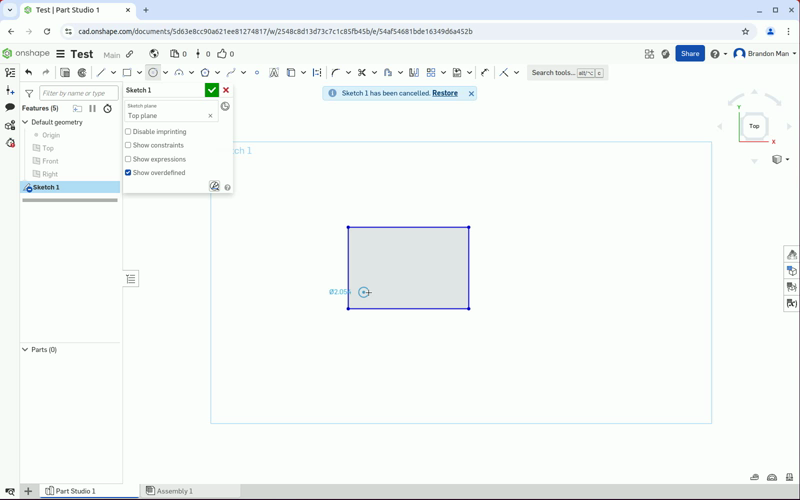
key(esc)
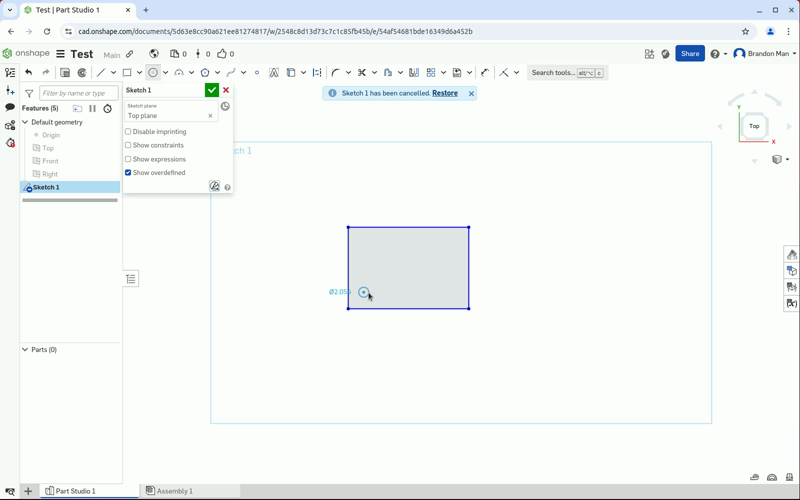
key(c)
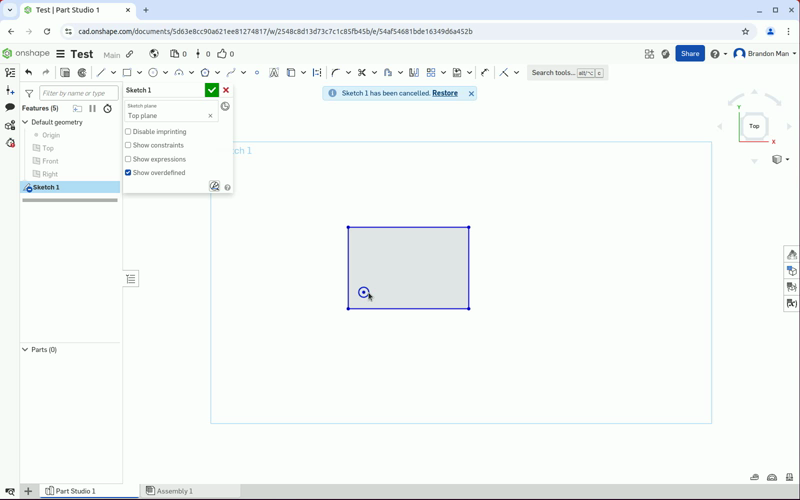
key_down(shift)
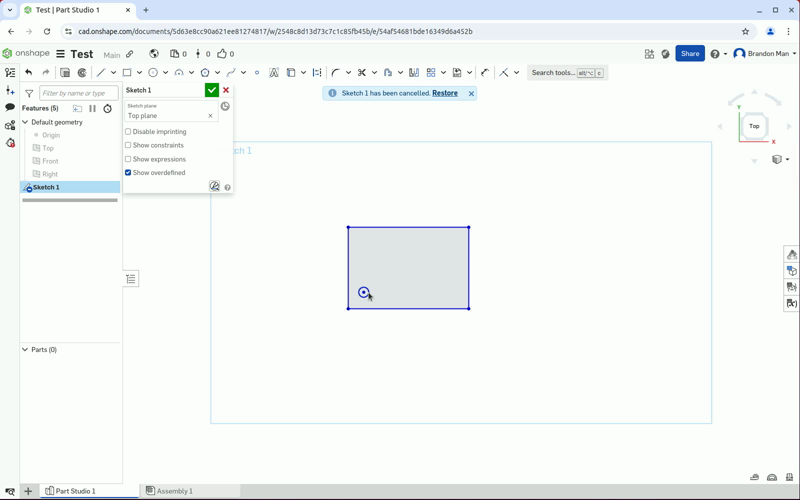
mouse_move(373, 292)
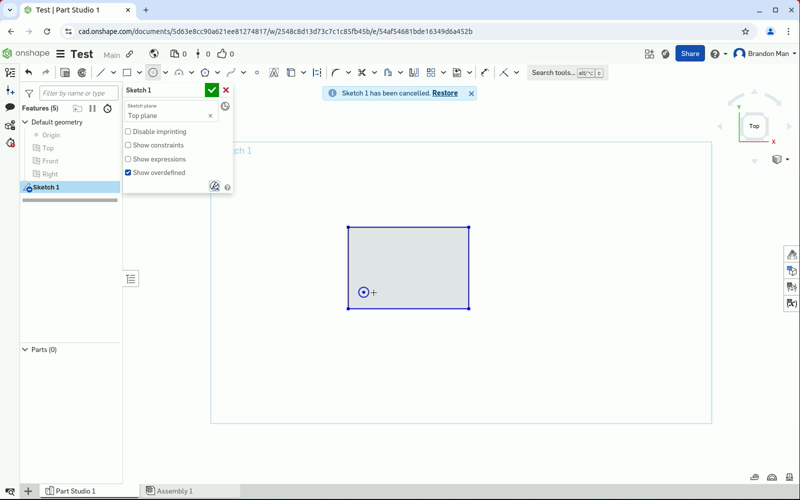
click(373, 292)
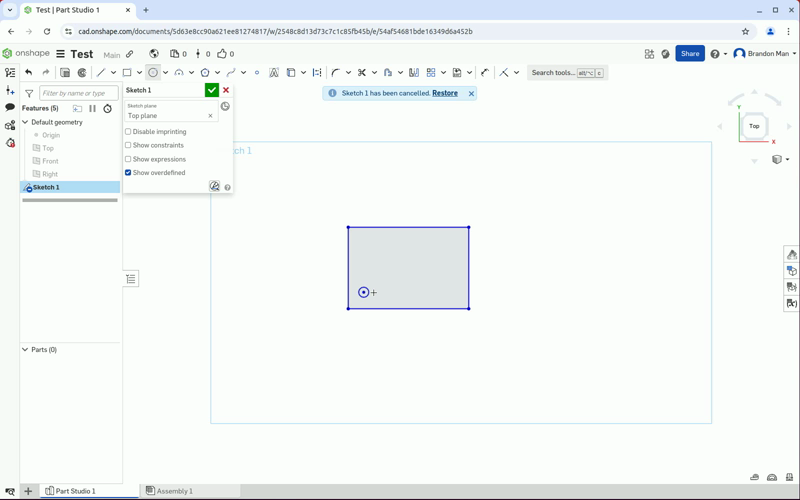
key_up(shift)
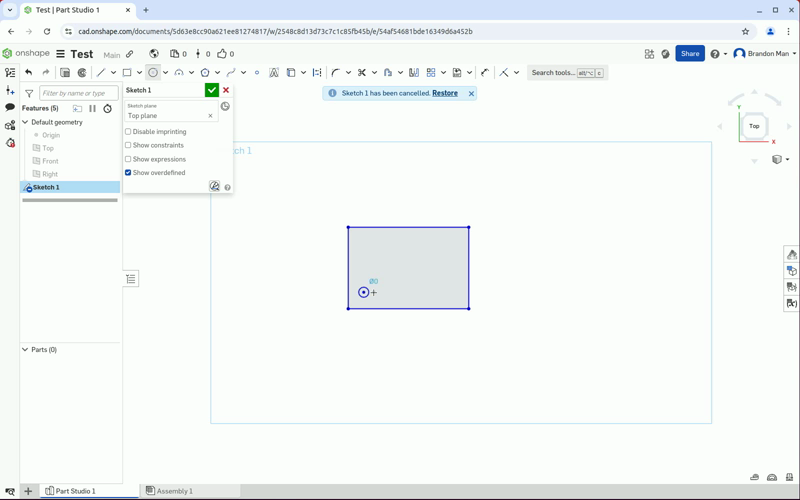
mouse_move(378, 292)
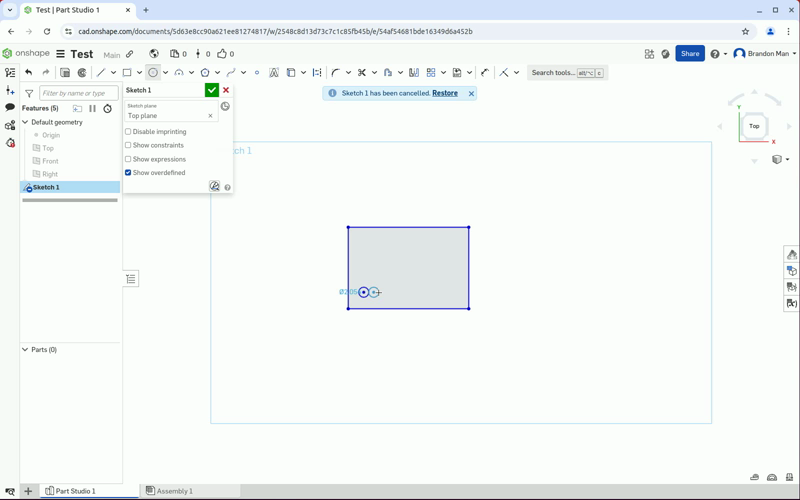
click(378, 292)
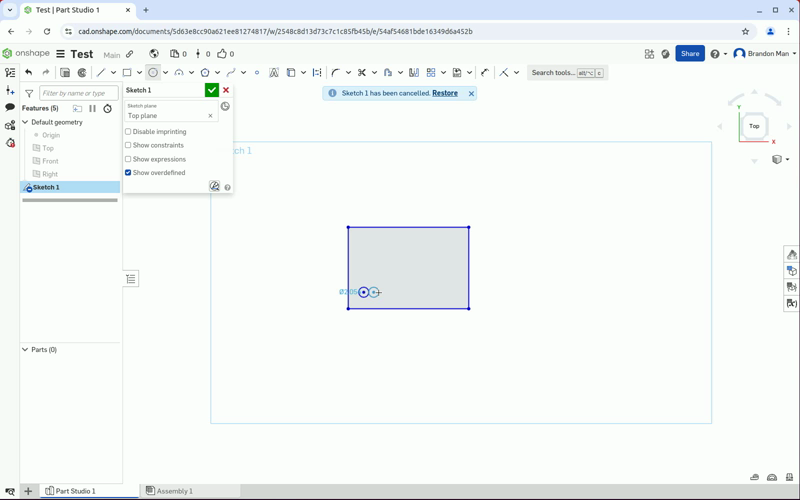
key(esc)
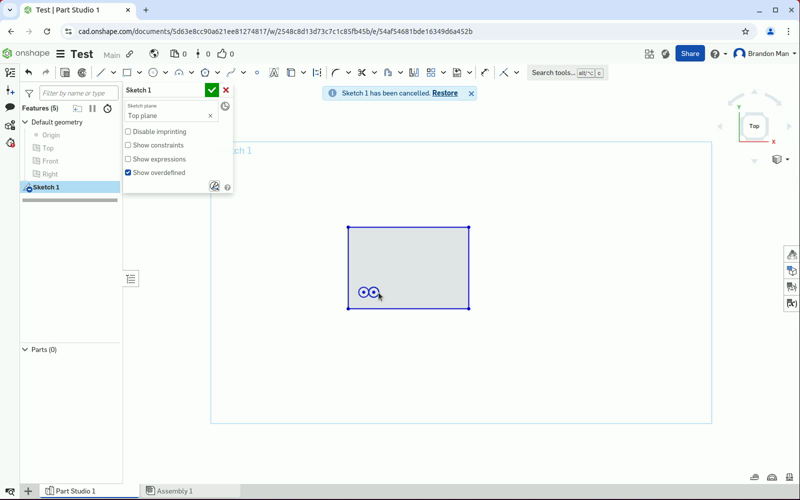
key(l)
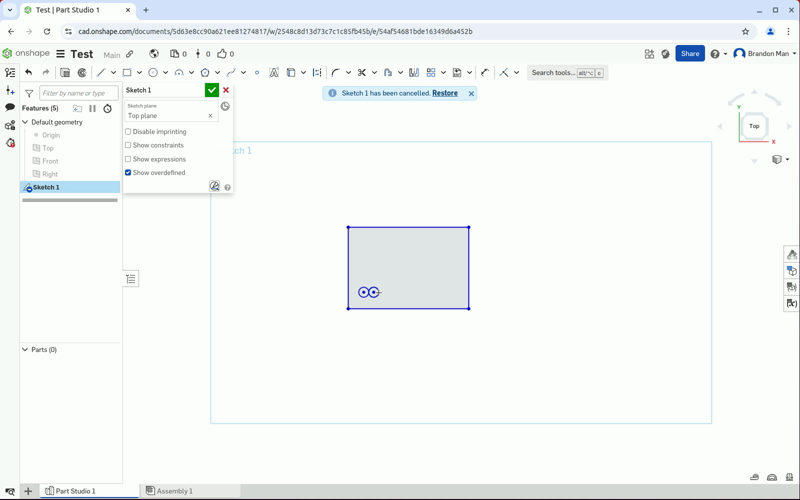
key_down(shift)
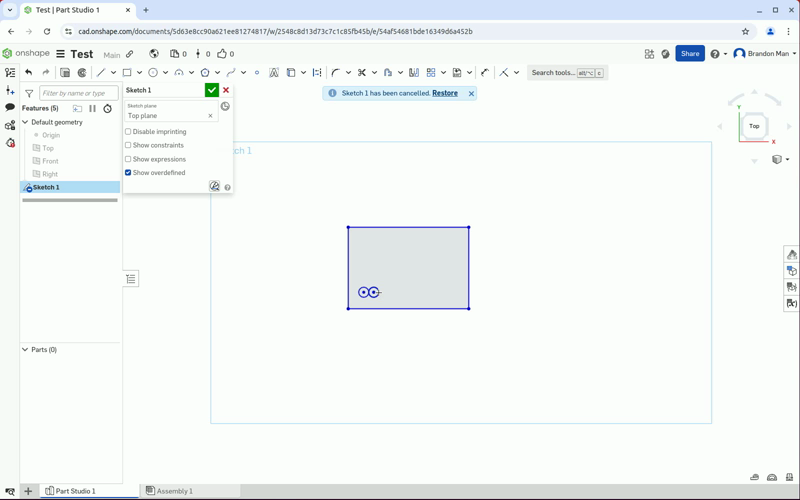
mouse_move(406, 271)
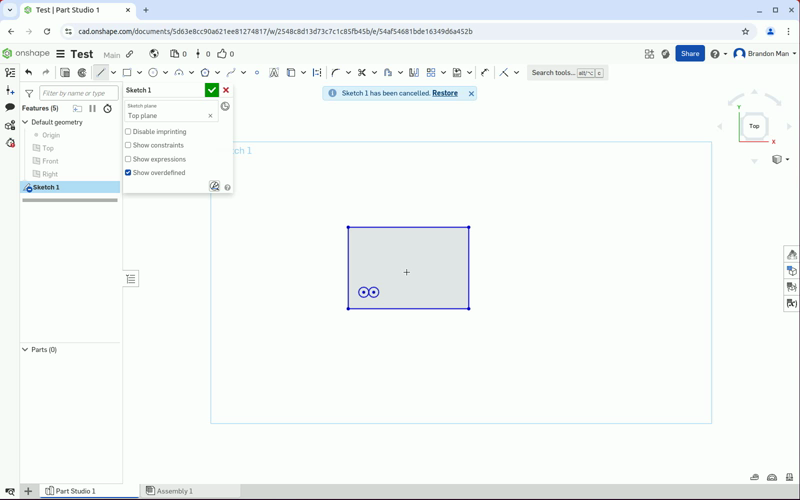
click(406, 271)
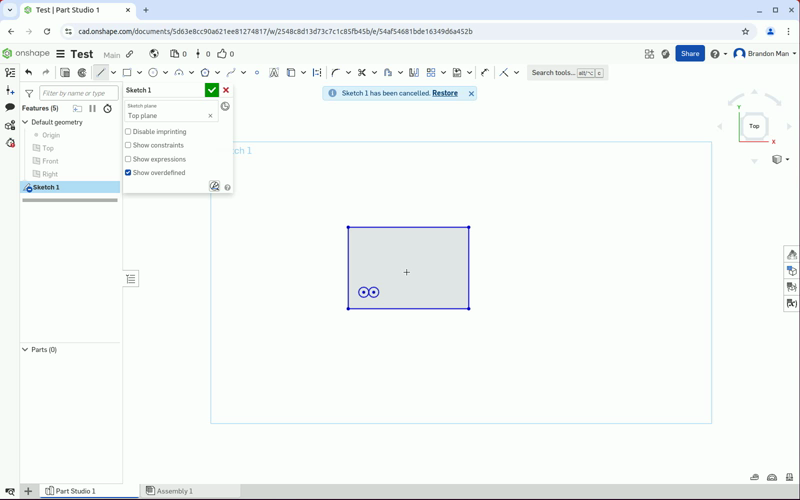
key_up(shift)
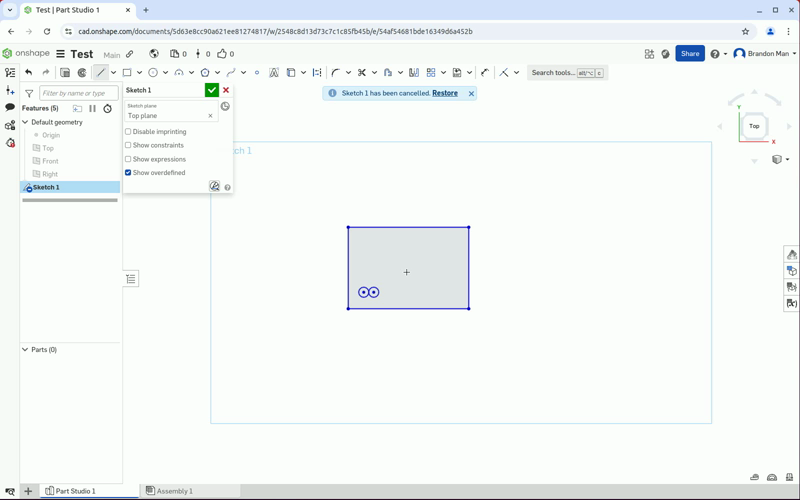
key_down(shift)
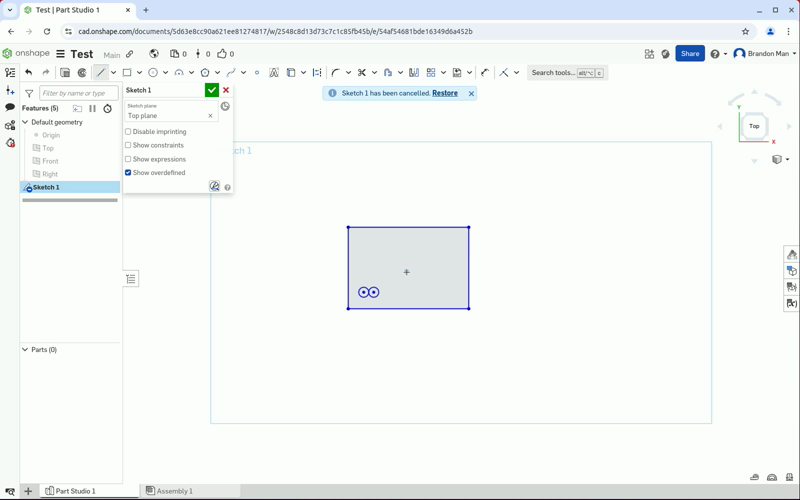
mouse_move(436, 271)
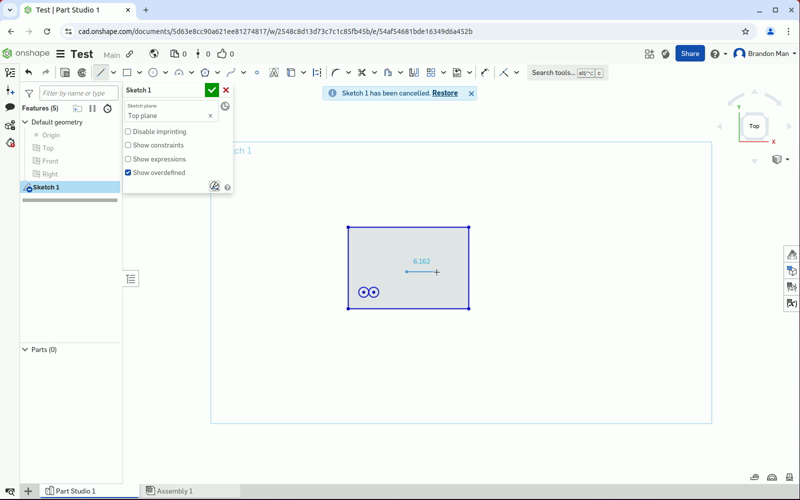
mouse_move(450, 271)
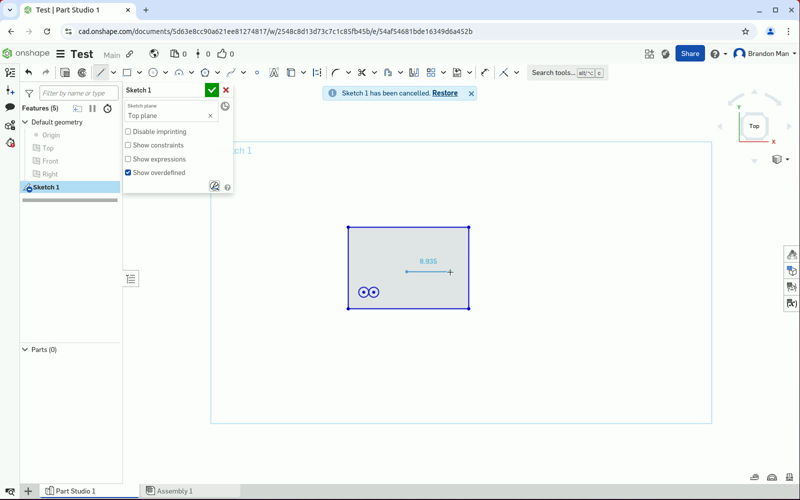
click(450, 271)
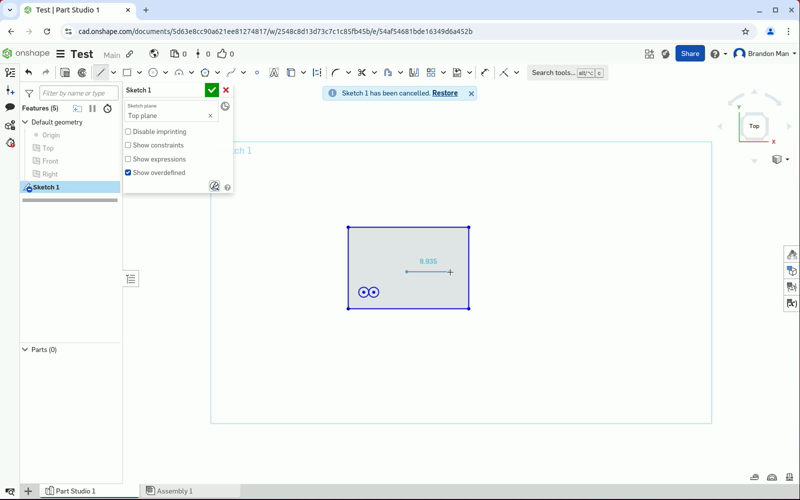
key_up(shift)
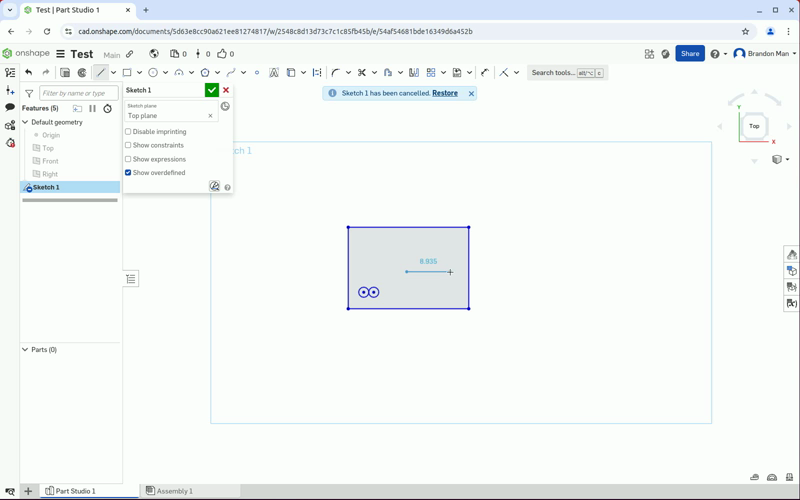
key_down(shift)
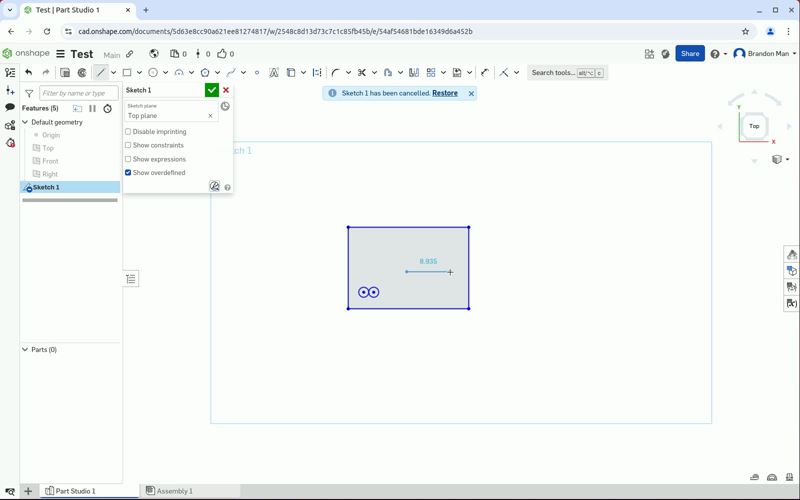
mouse_move(480, 271)
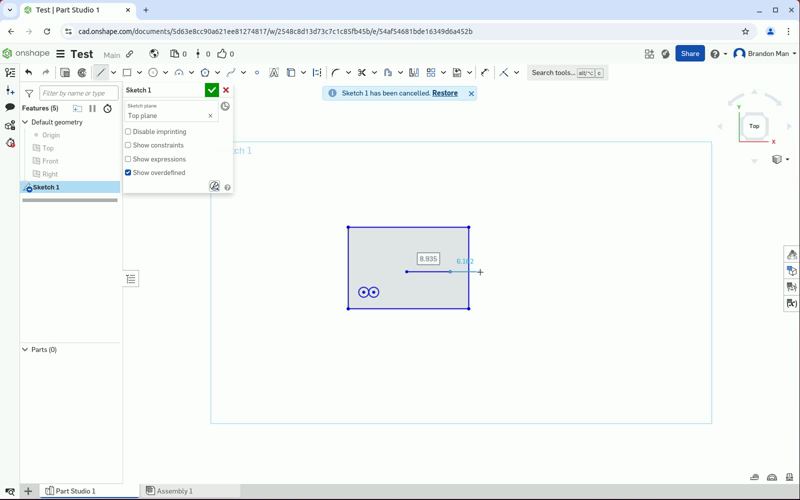
mouse_move(450, 255)
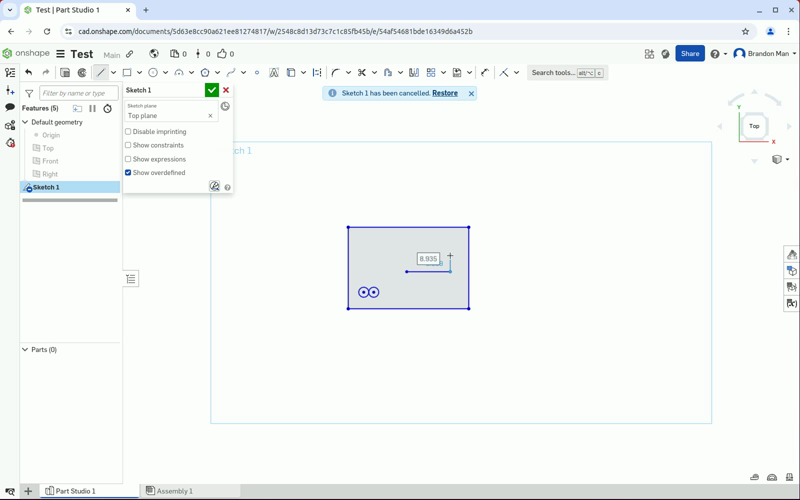
click(450, 255)
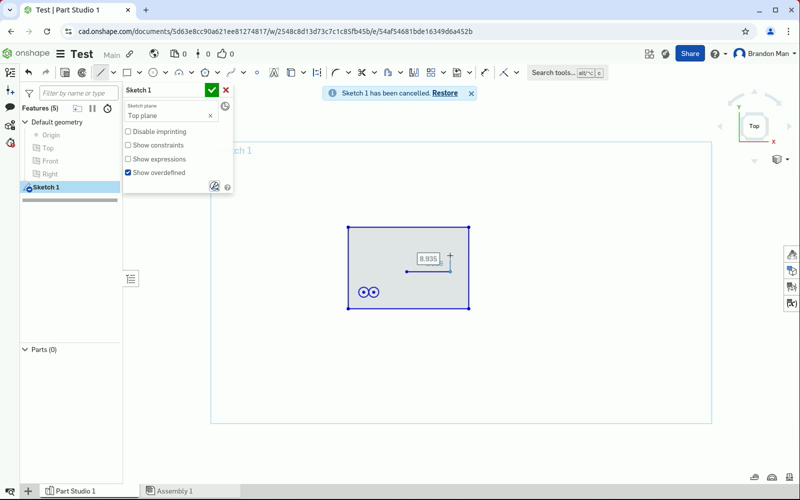
key_up(shift)
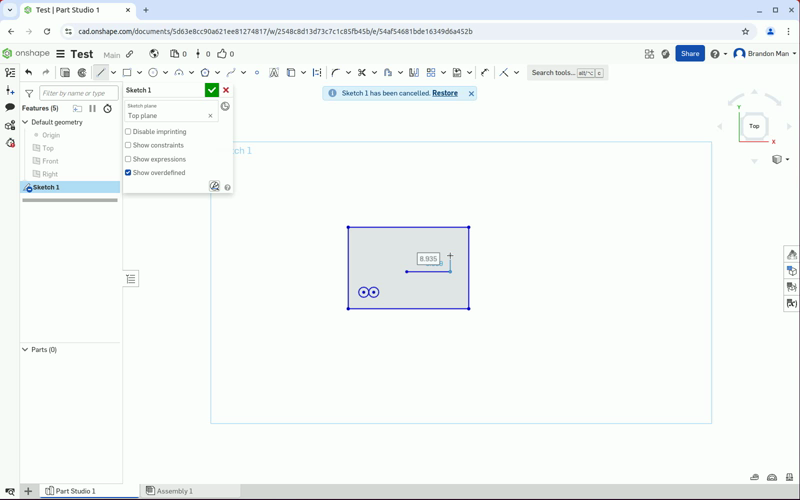
key_down(shift)
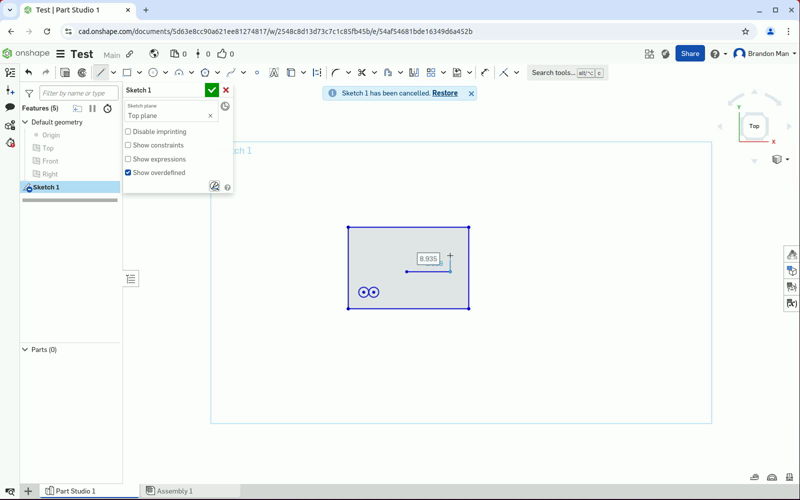
mouse_move(480, 255)
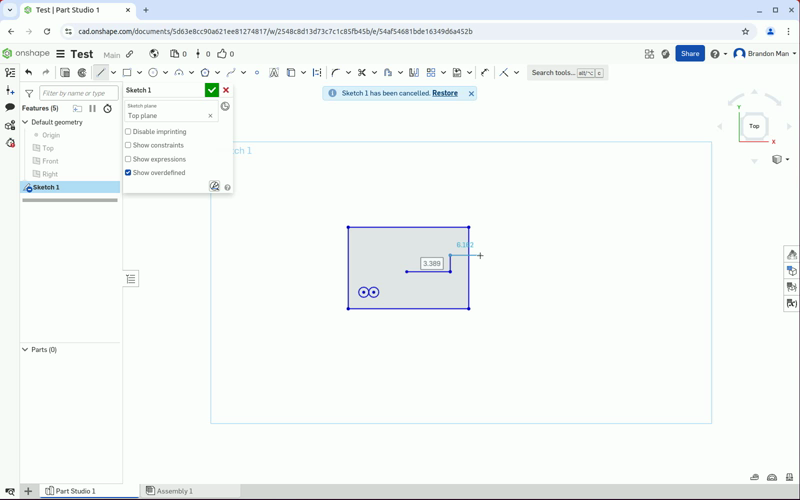
mouse_move(406, 255)
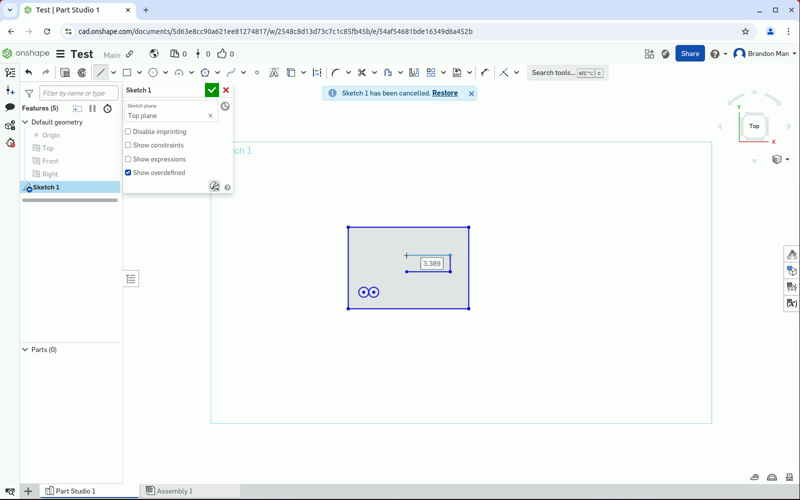
click(406, 255)
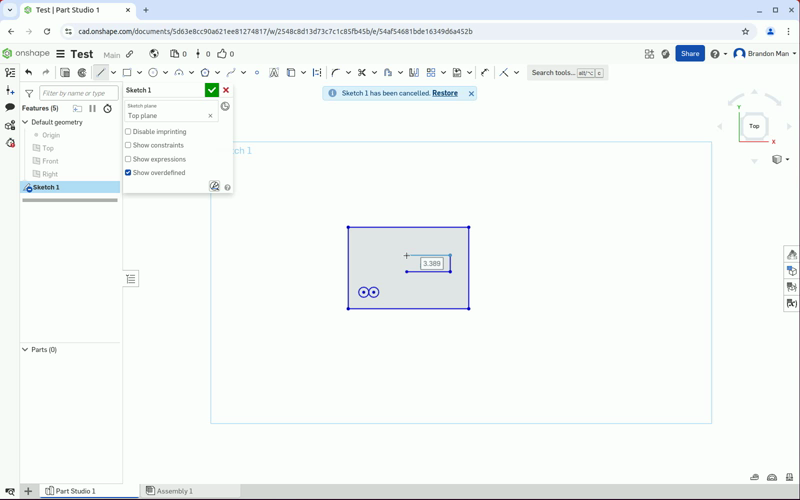
key_up(shift)
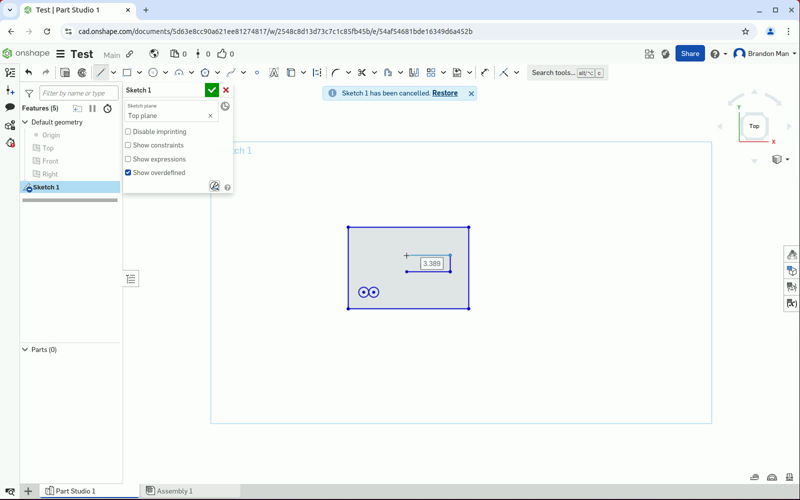
mouse_move(436, 255)
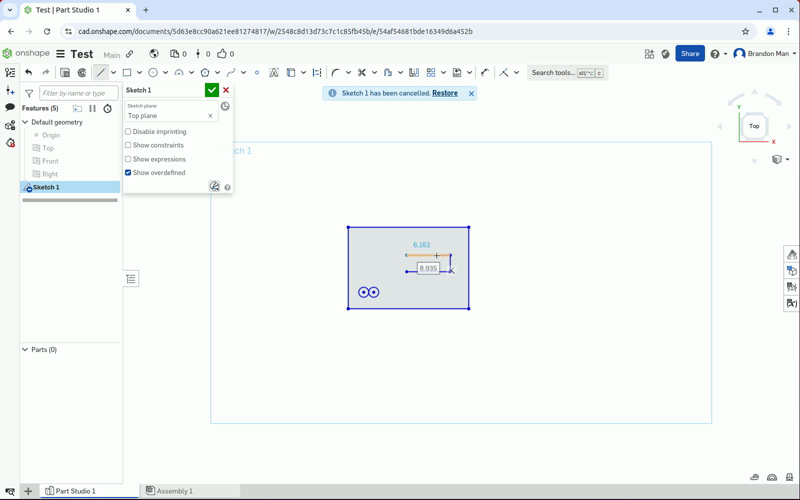
key_down(shift)
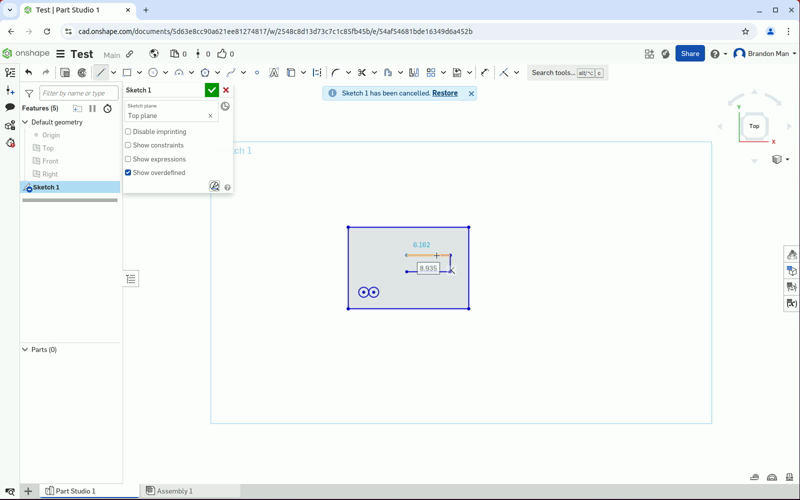
mouse_move(406, 271)
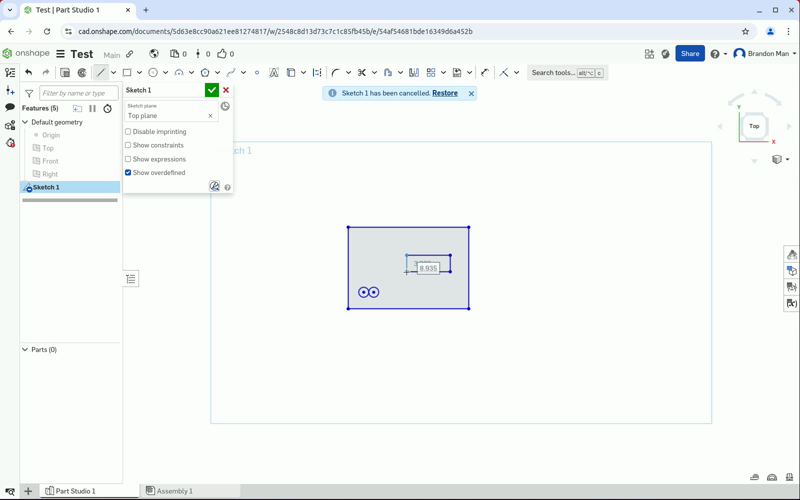
key_up(shift)
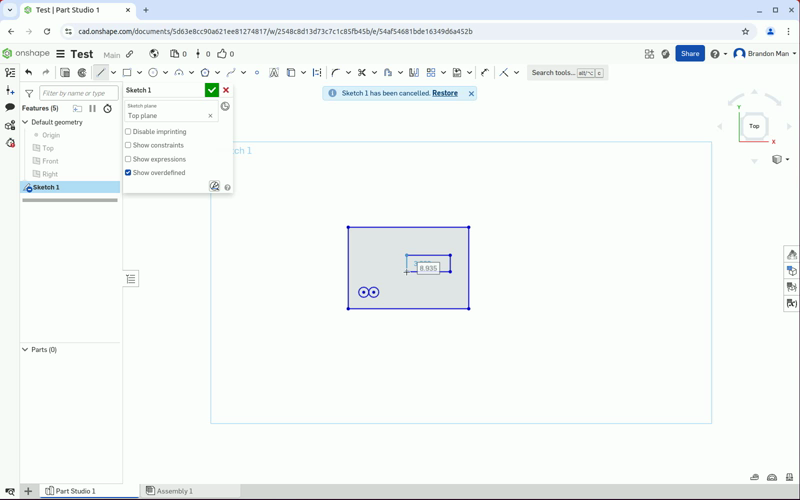
click(406, 271)
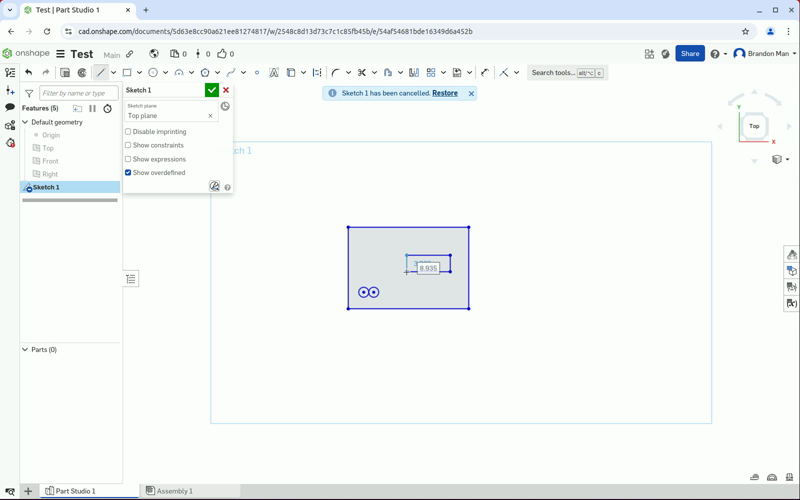
key(esc)
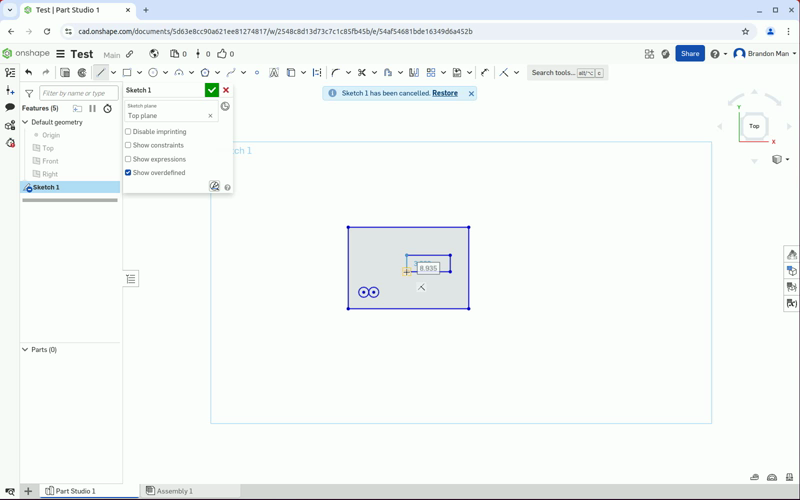
mouse_move(453, 282)
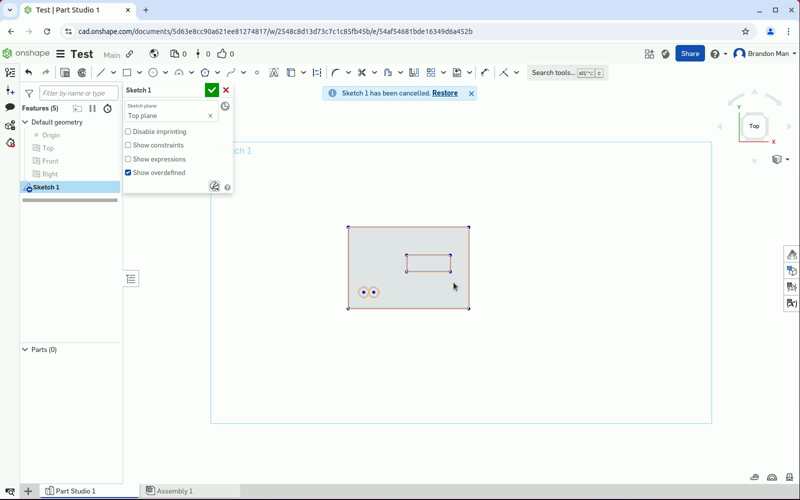
click(453, 282)
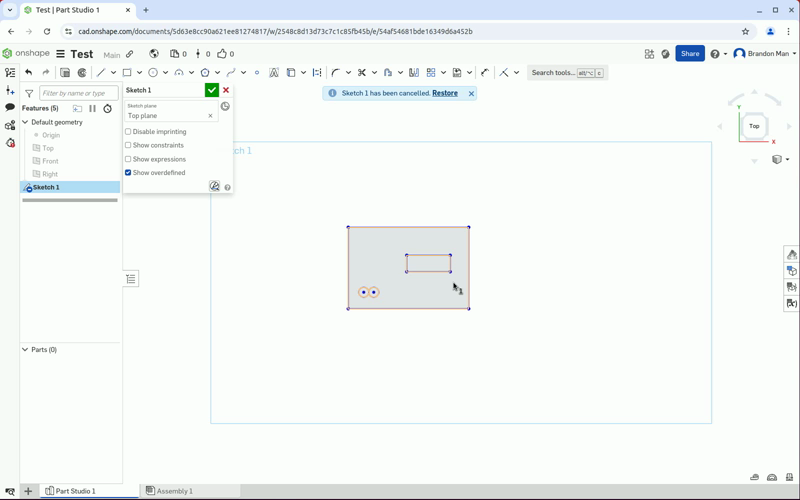
mouse_move(73, 352)
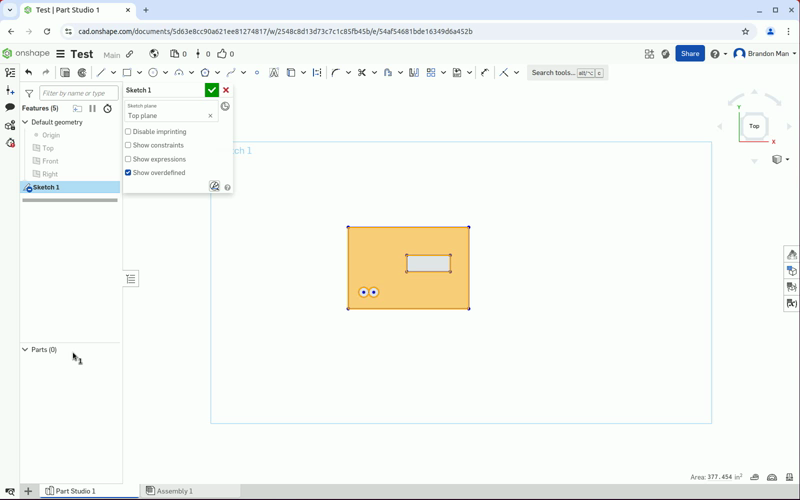
key(shift+y)
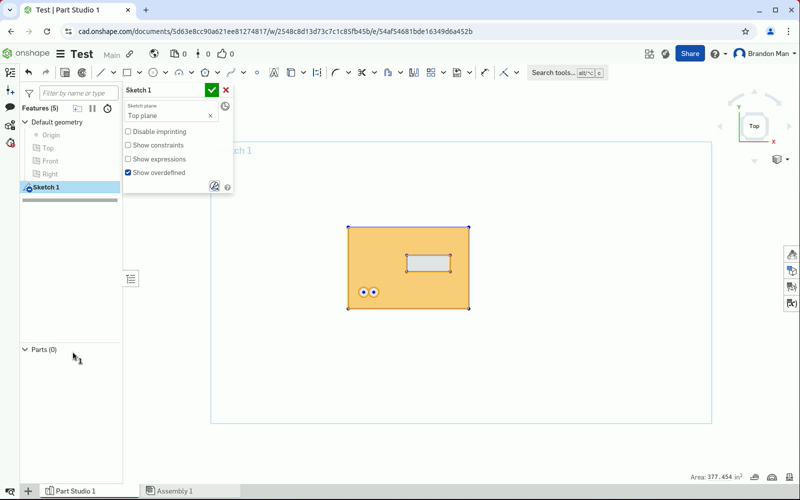
key(shift+e)
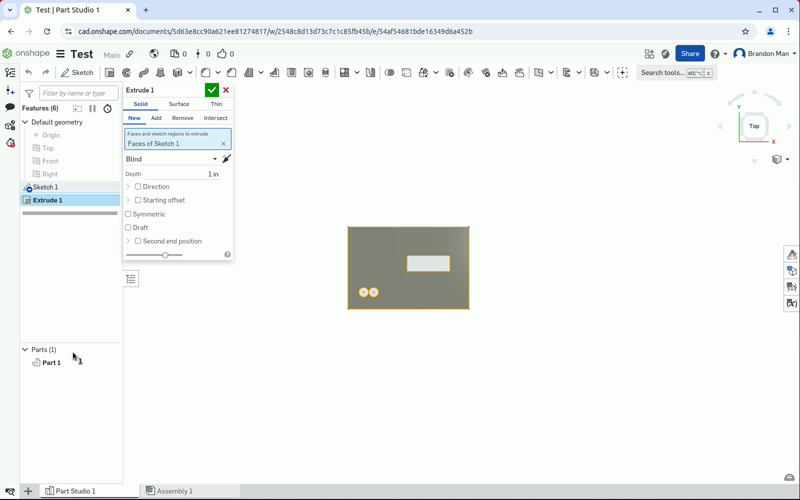
mouse_move(143, 106)
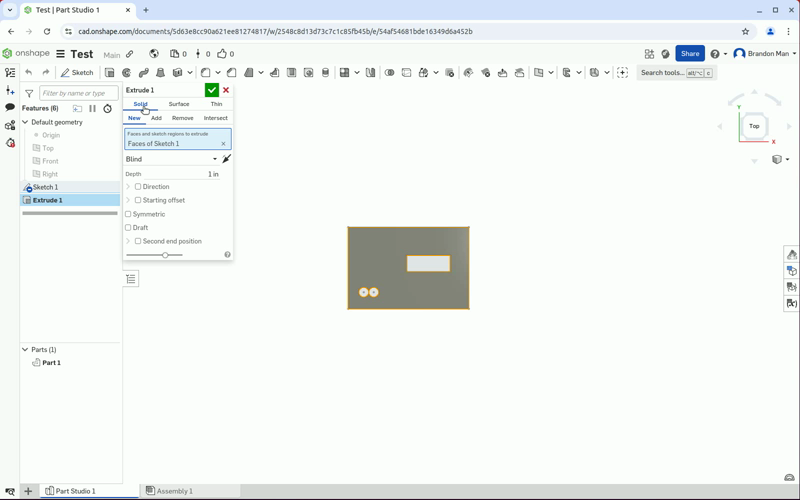
click(143, 106)
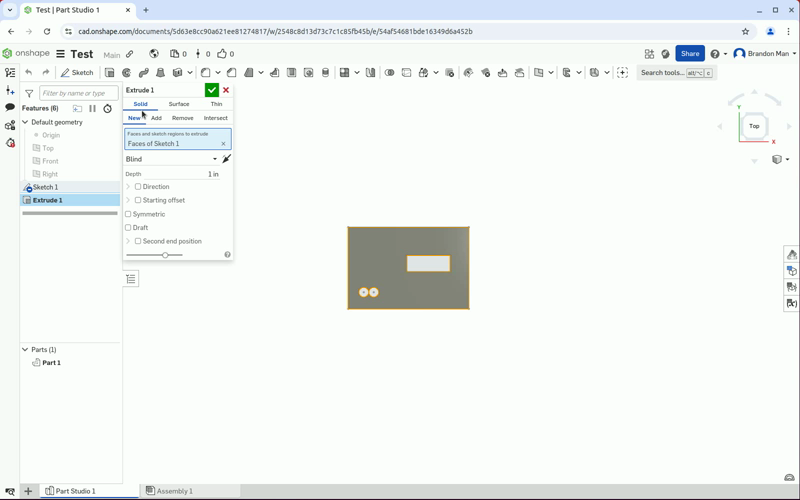
mouse_move(137, 120)
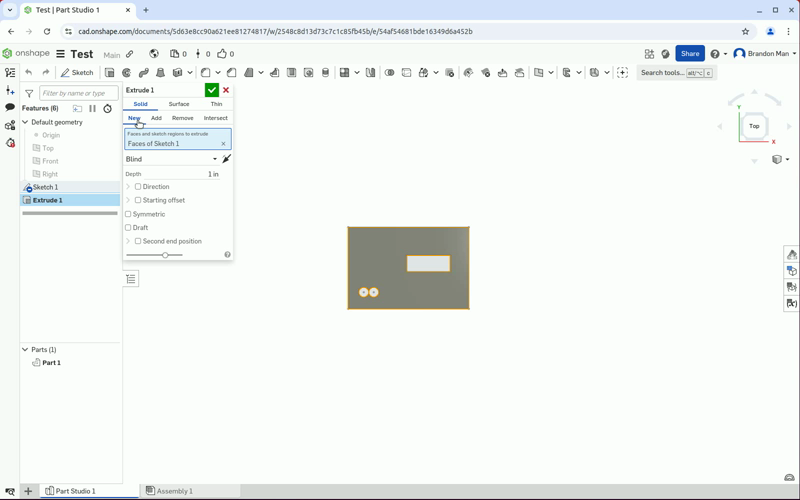
click(137, 120)
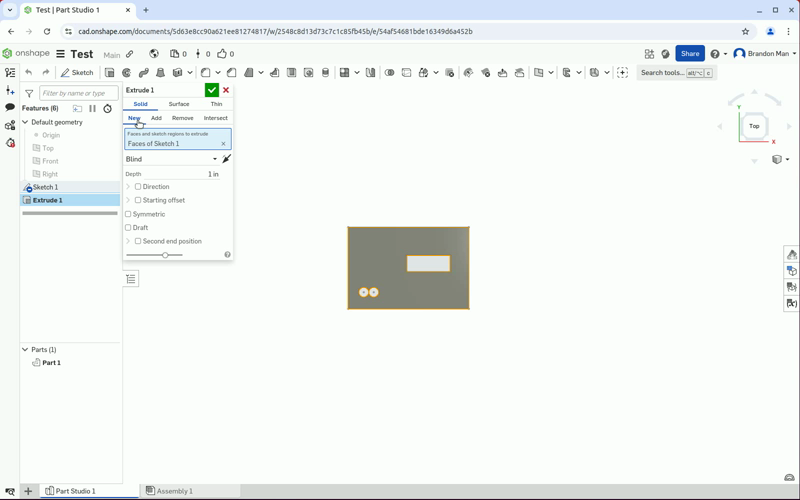
key(tab, 4)
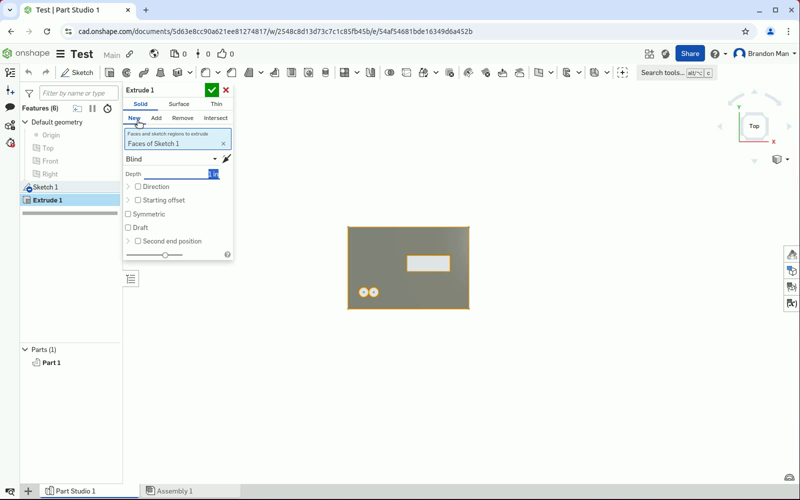
text(7.221)
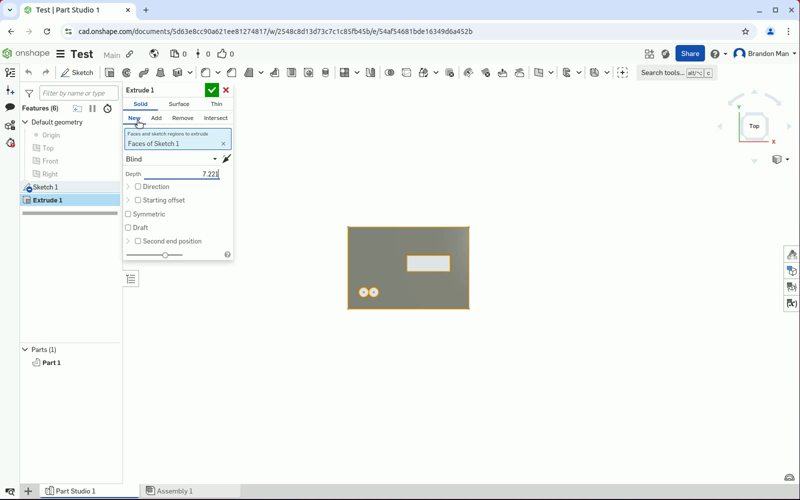
key(enter)
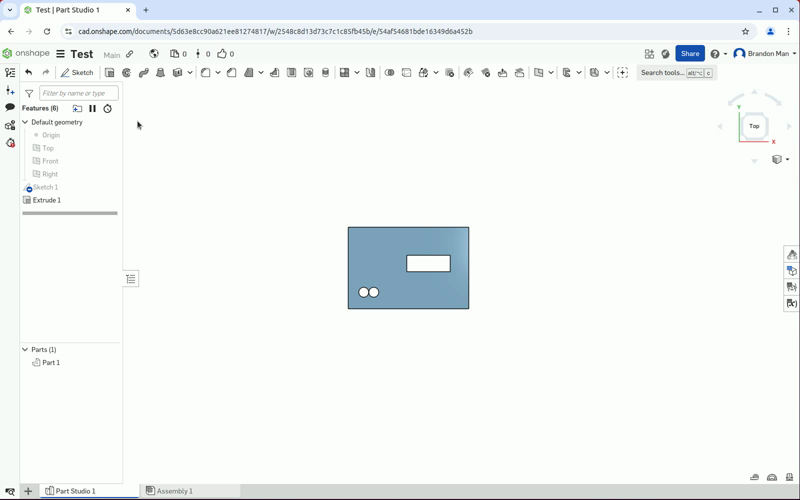
key(shift+h)
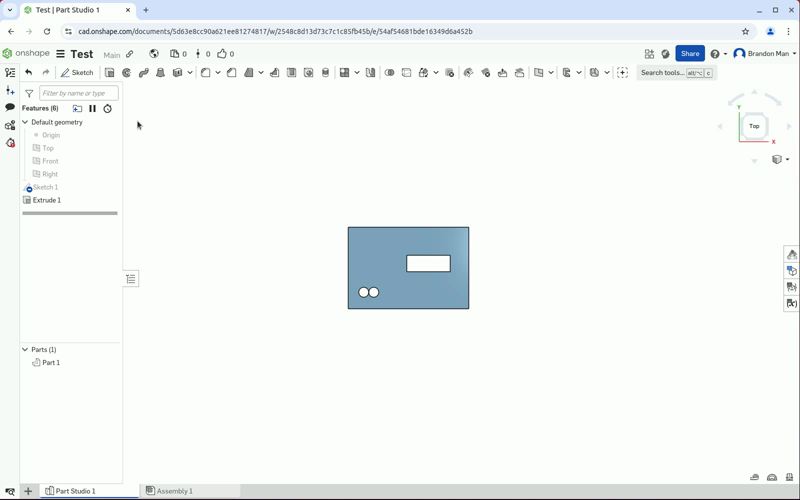
key(shift+h)
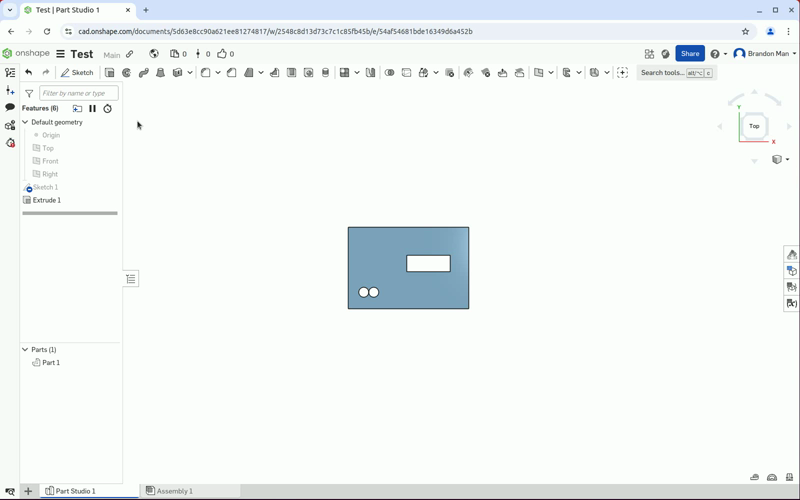
mouse_move(73, 189)
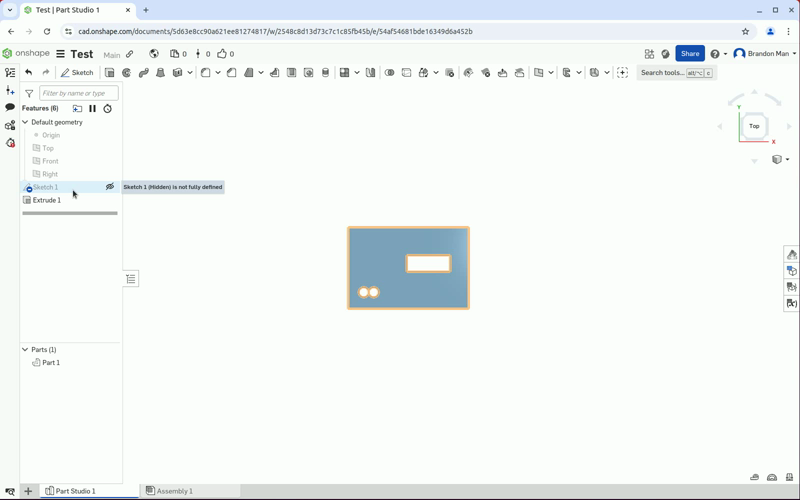
click(73, 189)
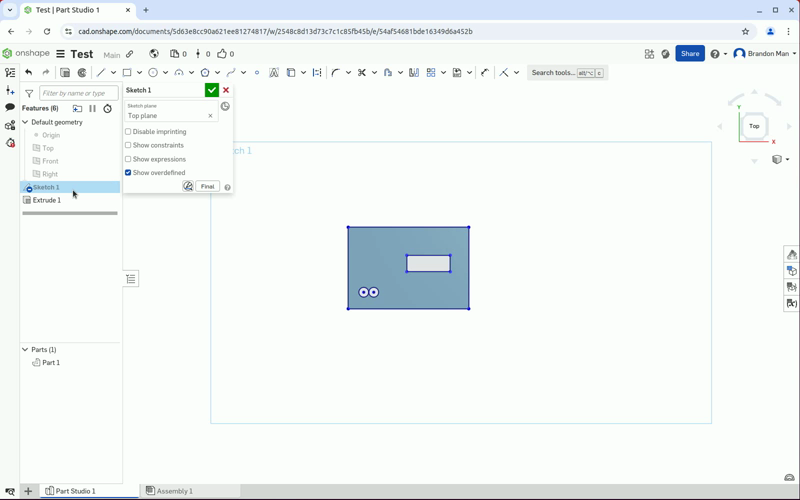
mouse_move(229, 92)
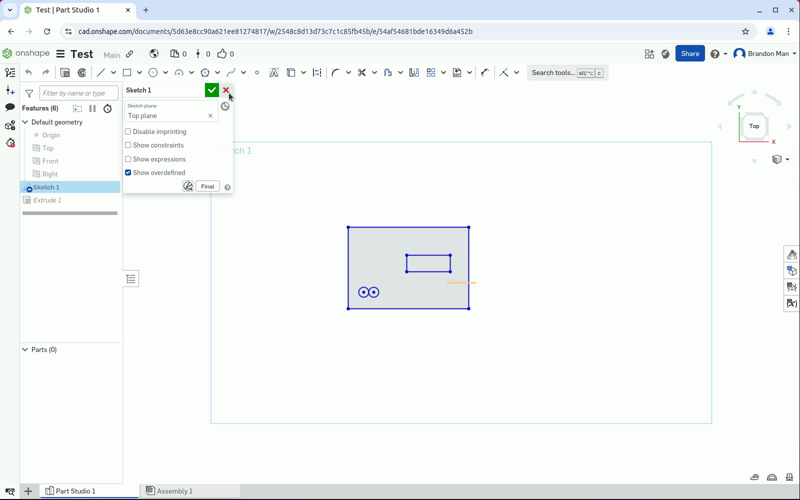
click(229, 92)
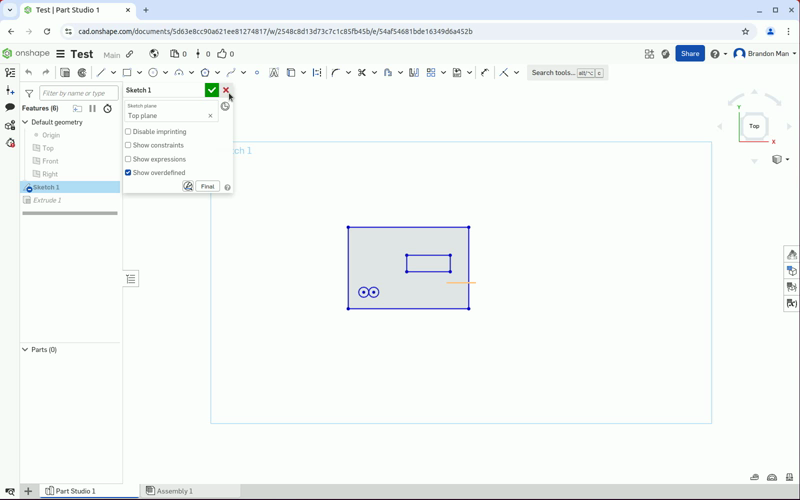
key(shift+s)
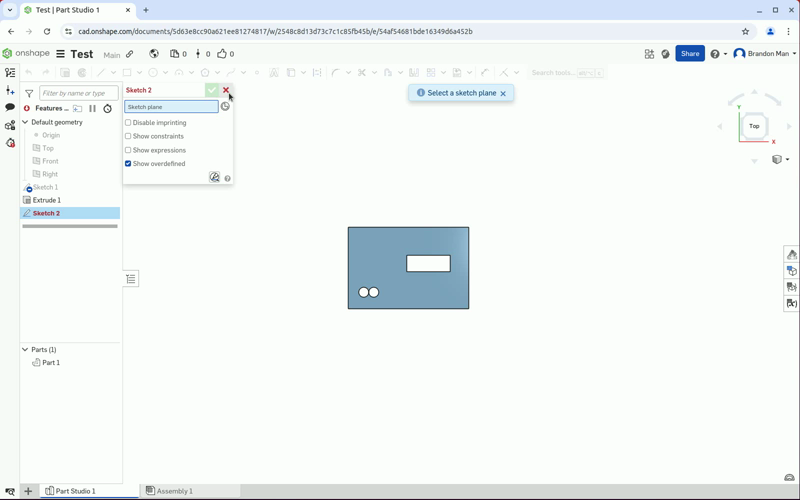
mouse_move(73, 150)
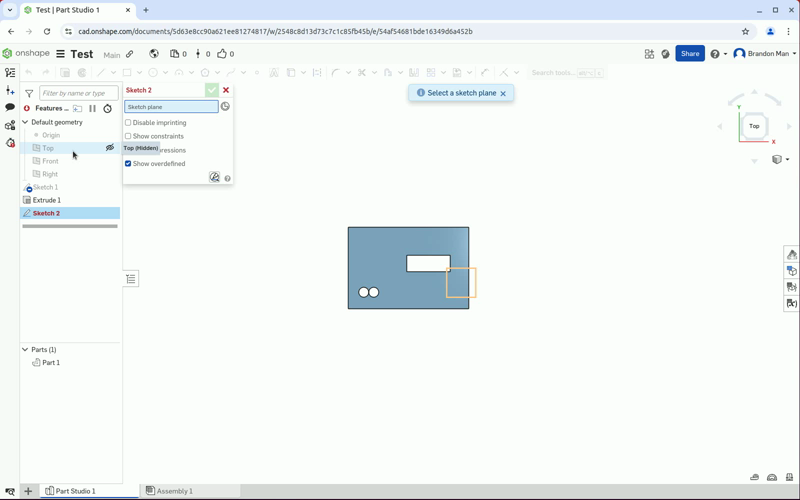
click(73, 150)
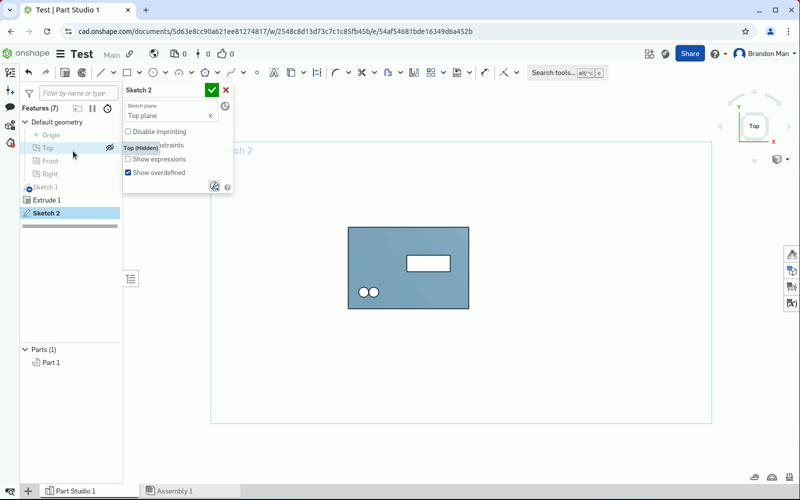
mouse_move(73, 352)
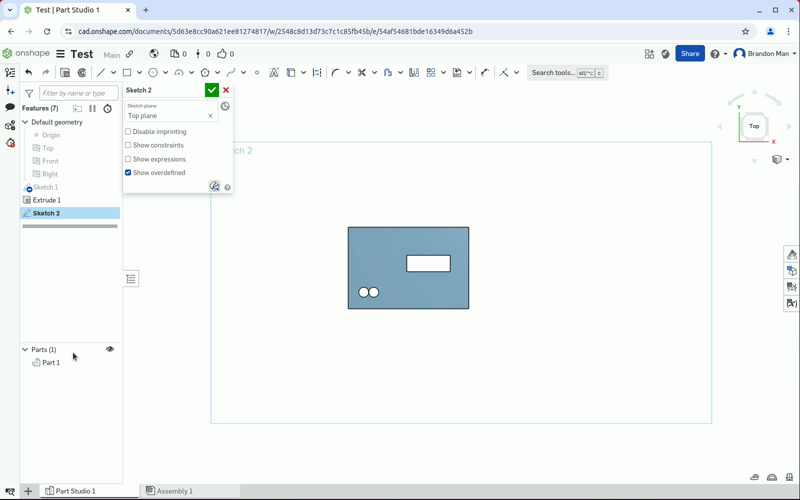
key(y)
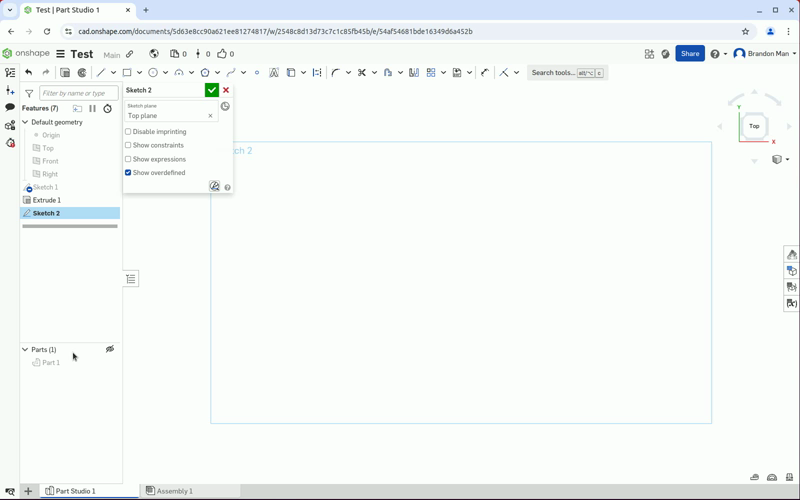
key(c)
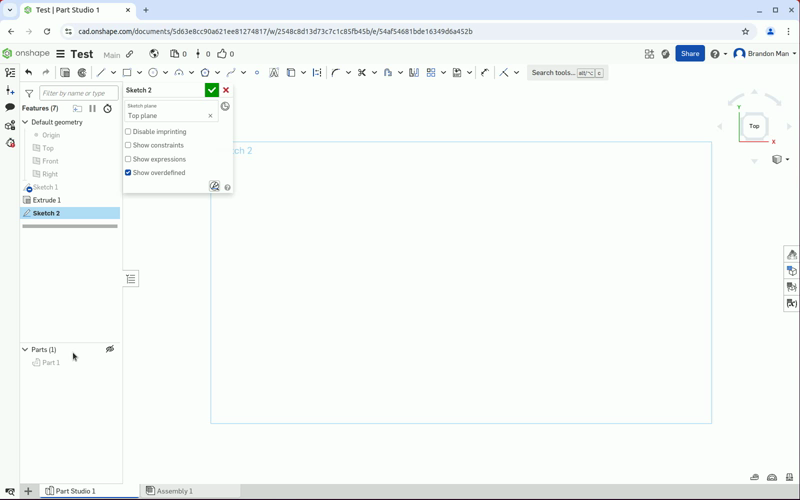
key_down(shift)
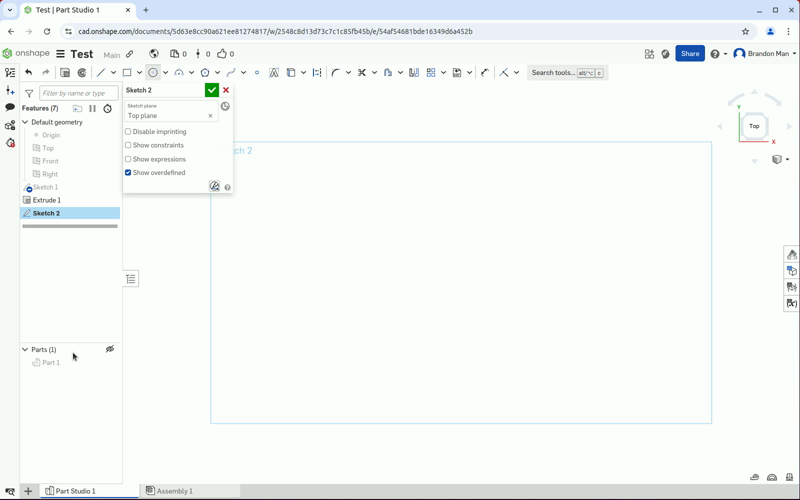
mouse_move(363, 291)
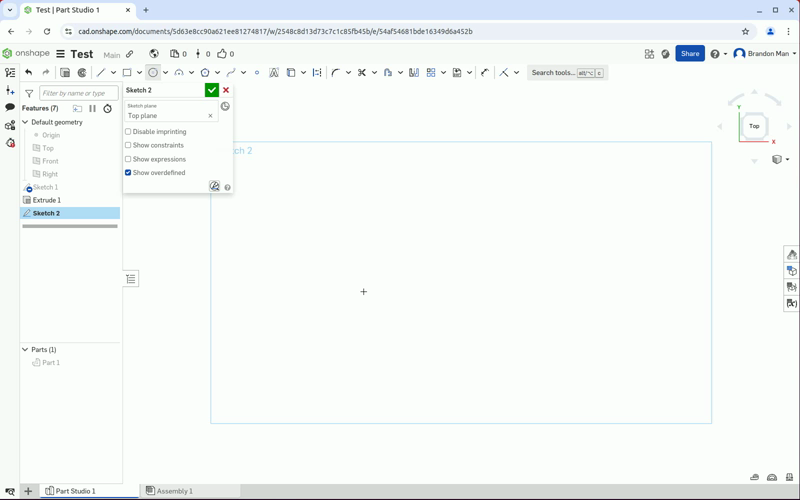
click(363, 291)
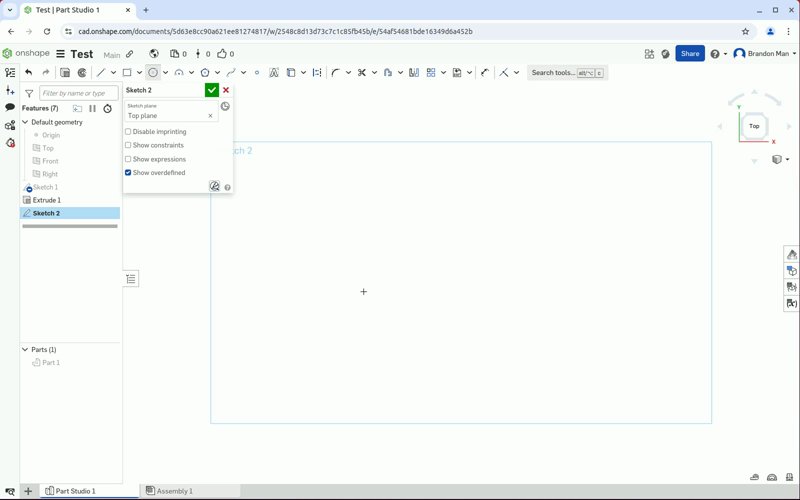
key_up(shift)
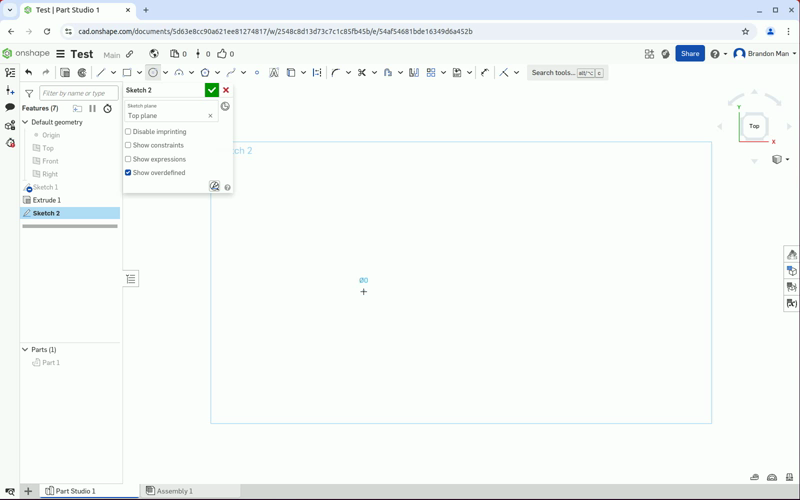
mouse_move(369, 291)
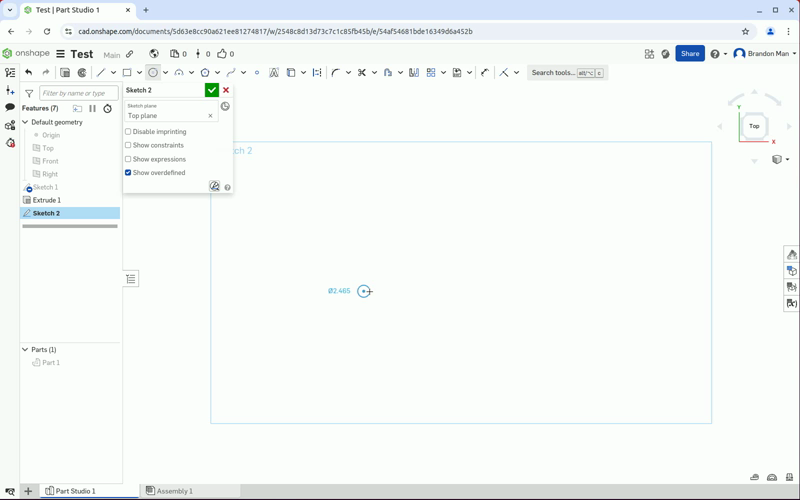
click(369, 291)
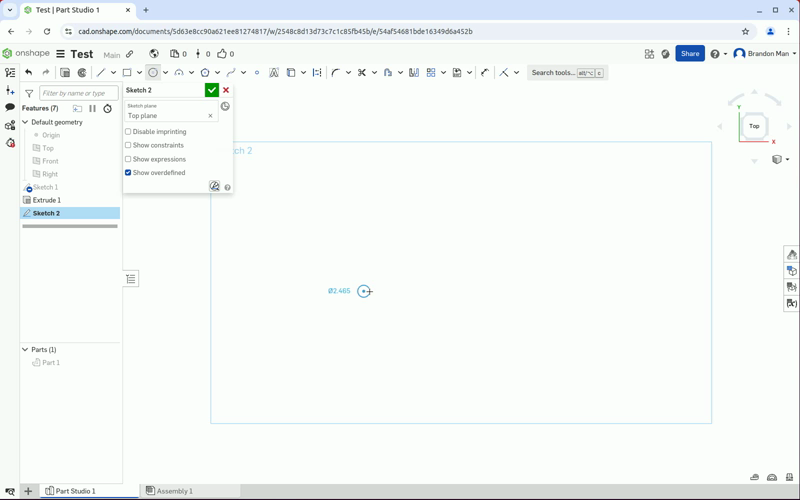
key(esc)
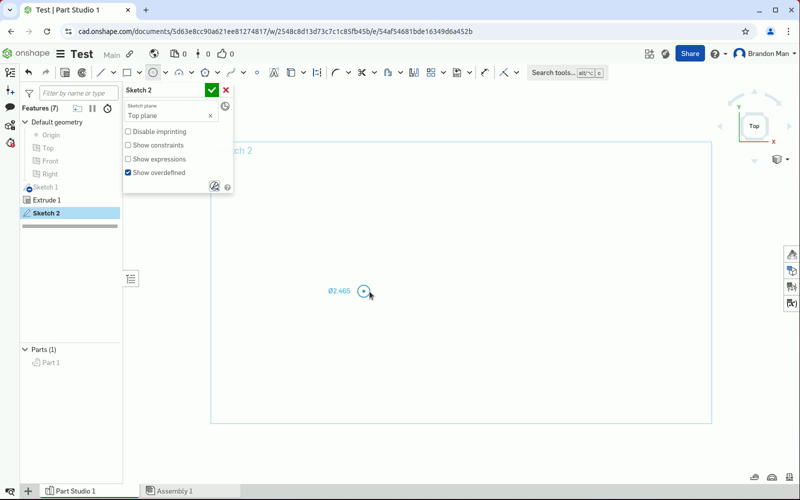
mouse_move(364, 293)
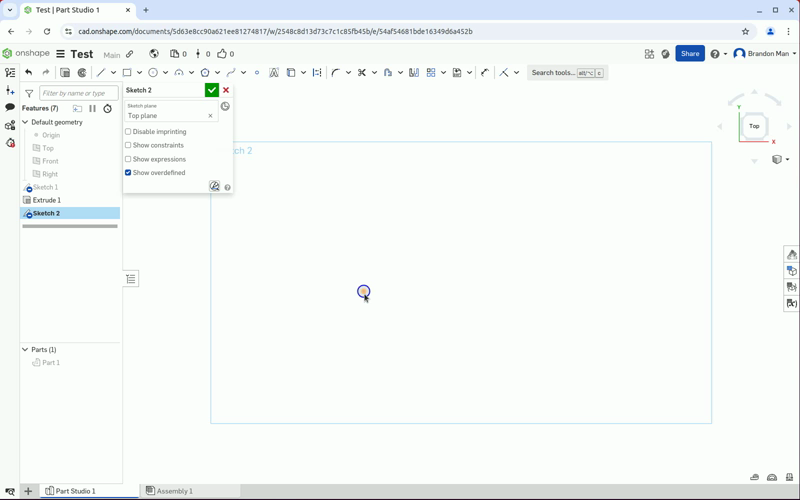
scroll(6)
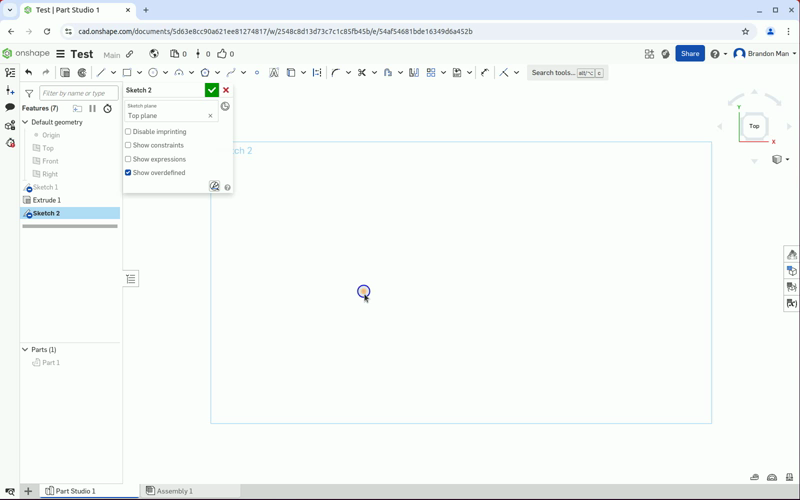
scroll(6)
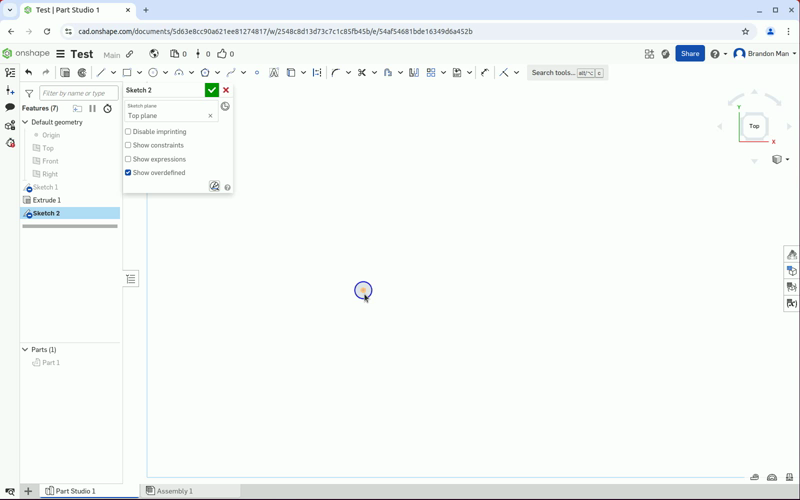
scroll(6)
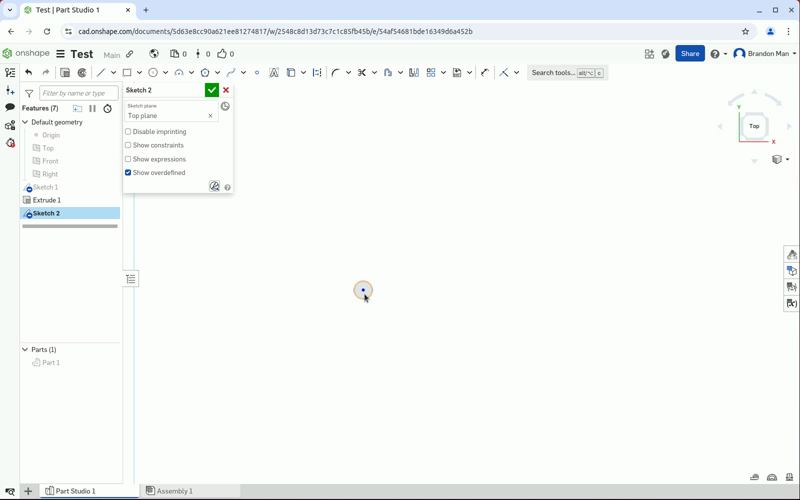
scroll(6)
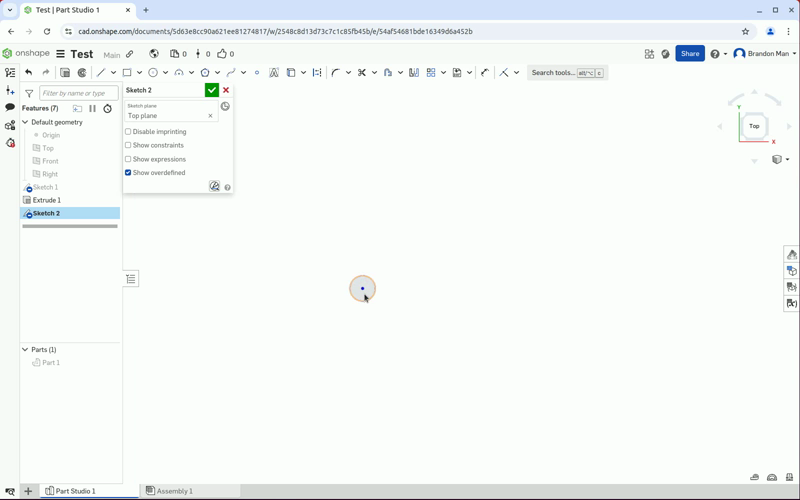
scroll(6)
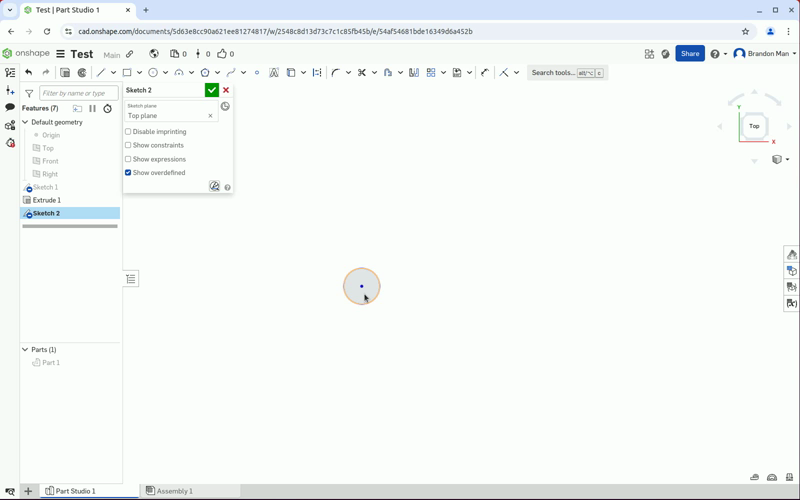
scroll(6)
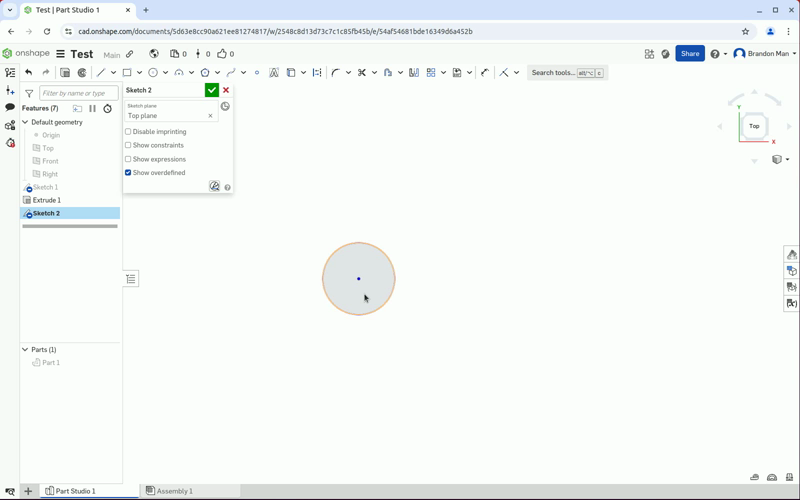
scroll(6)
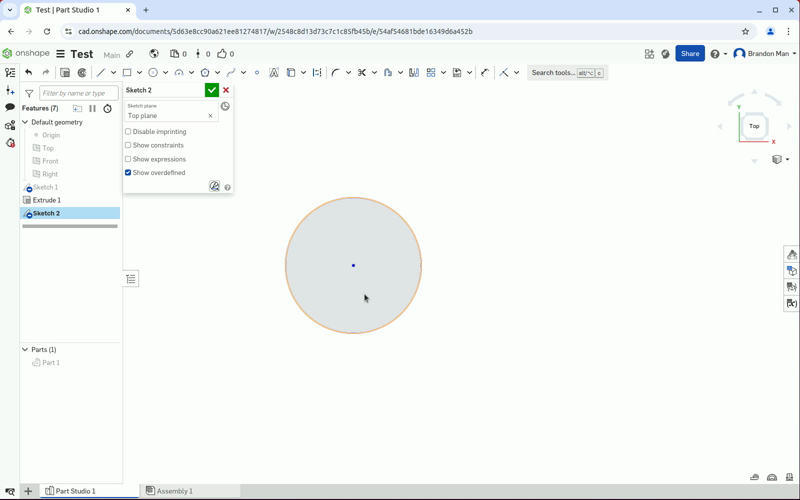
click(364, 293)
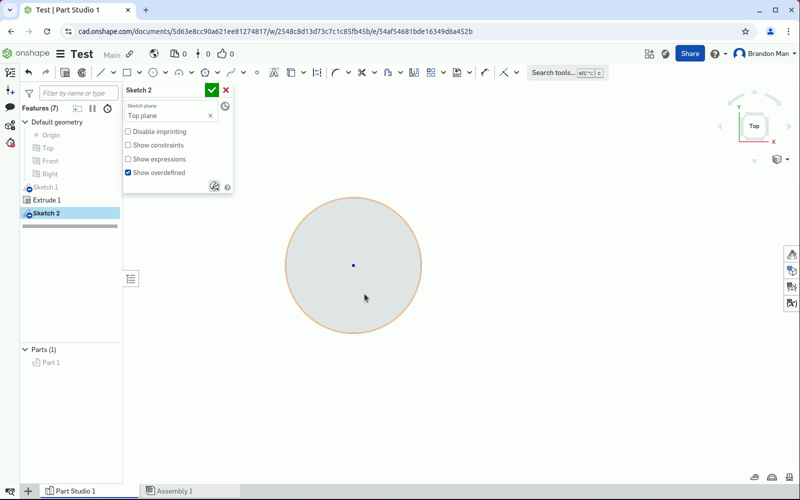
scroll(-6)
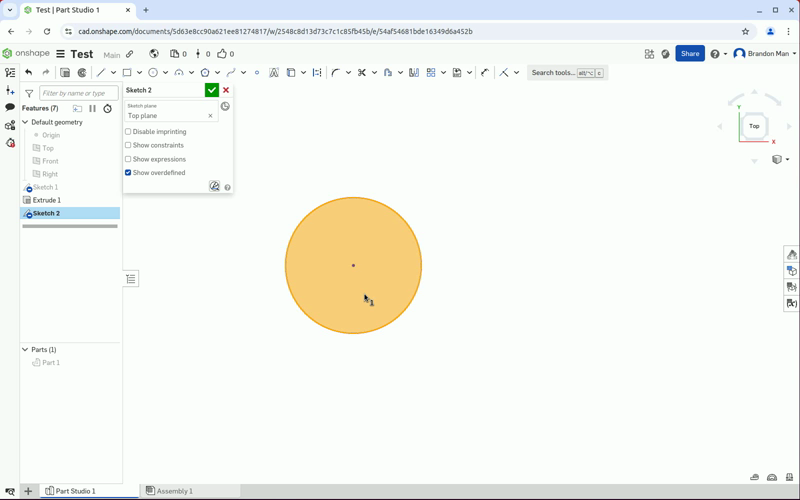
scroll(-6)
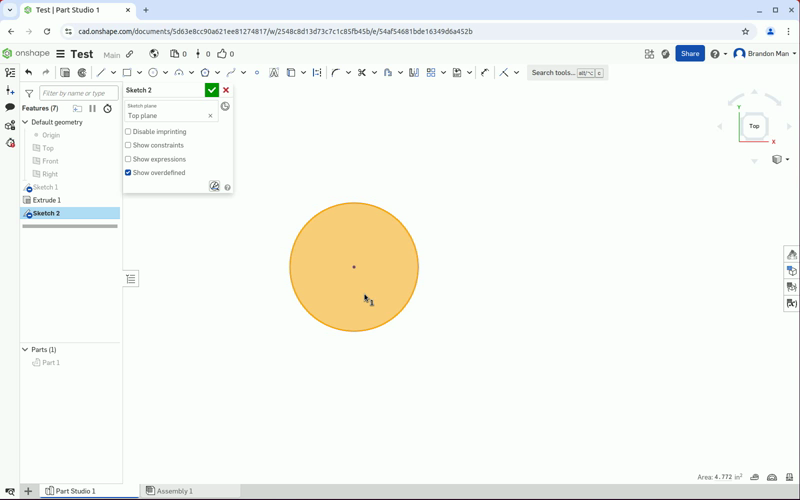
scroll(-6)
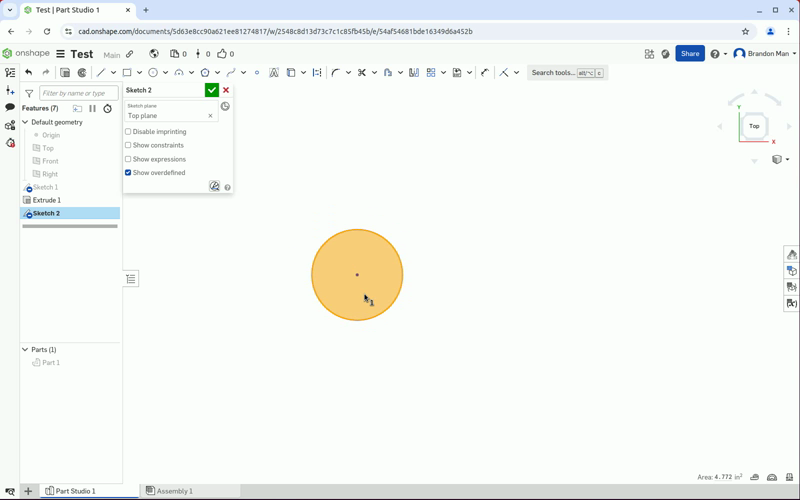
scroll(-6)
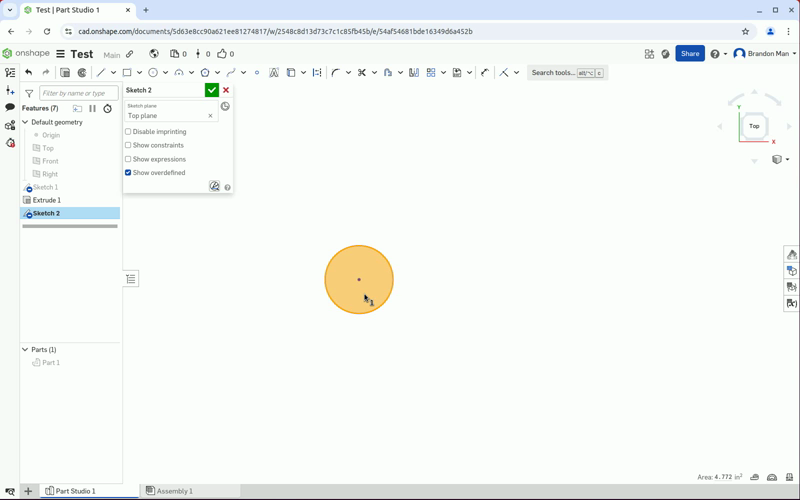
scroll(-6)
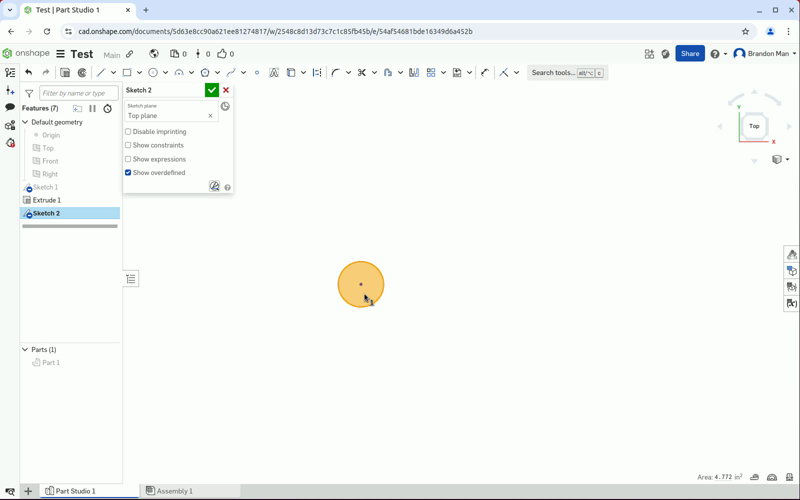
scroll(-6)
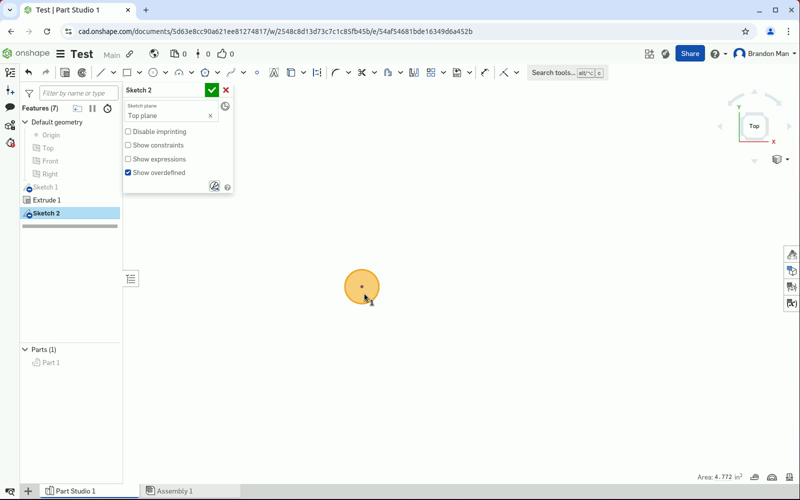
scroll(-6)
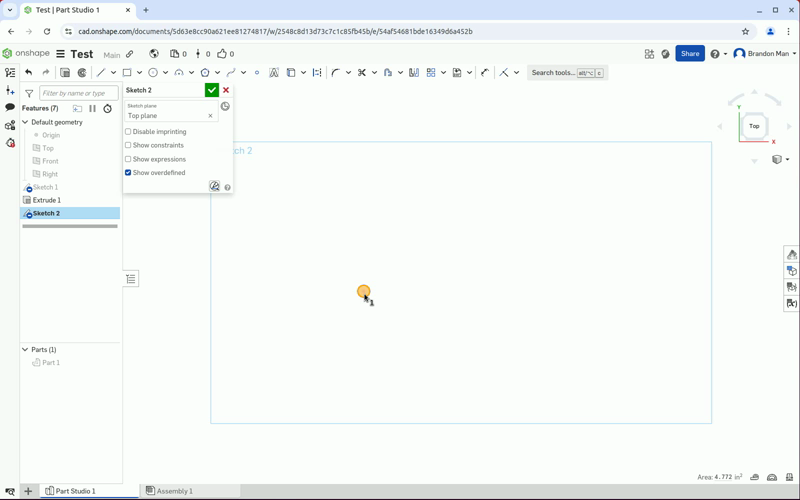
mouse_move(73, 352)
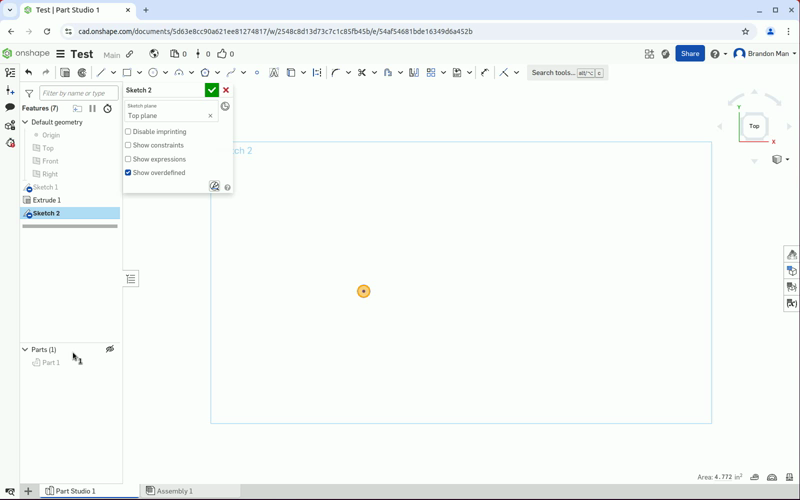
key(shift+y)
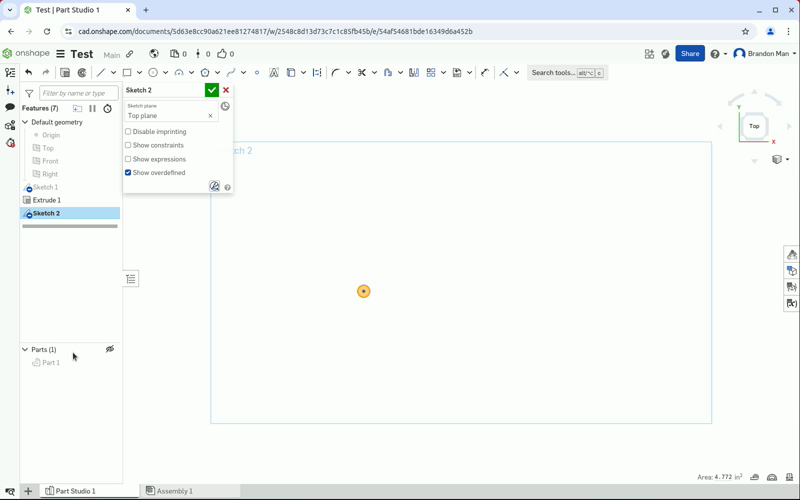
key(shift+e)
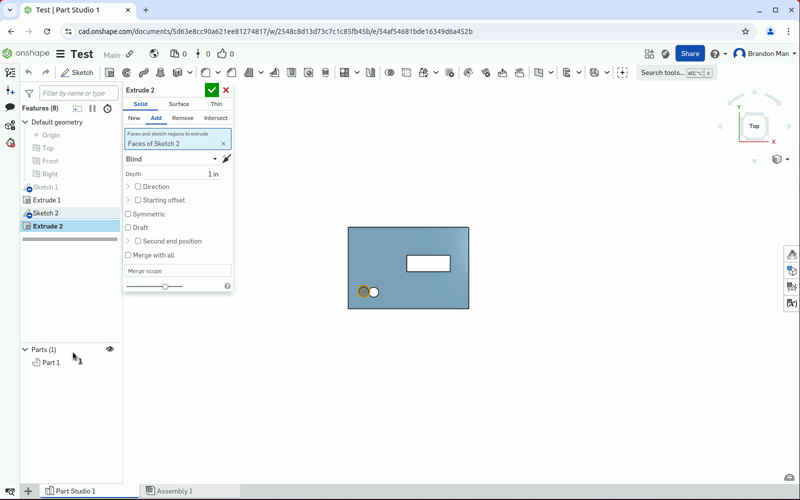
mouse_move(143, 106)
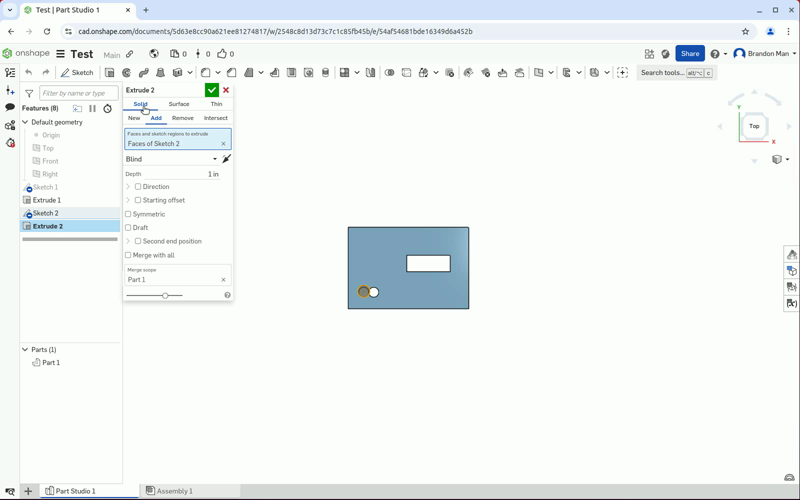
click(143, 106)
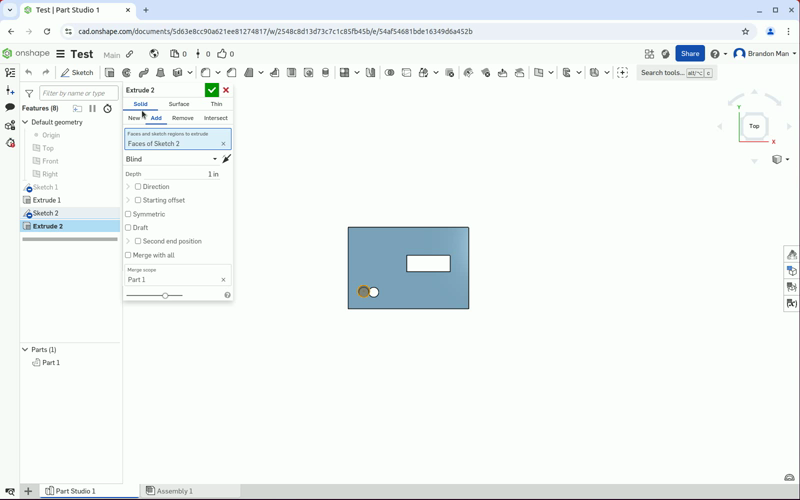
mouse_move(137, 120)
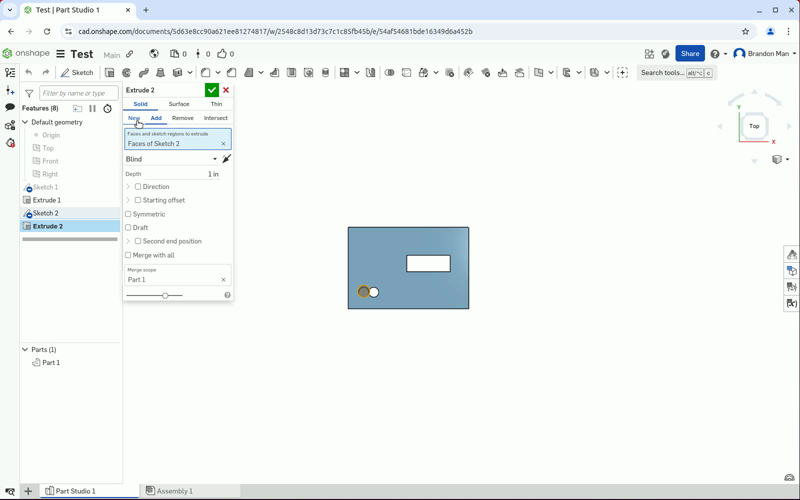
click(137, 120)
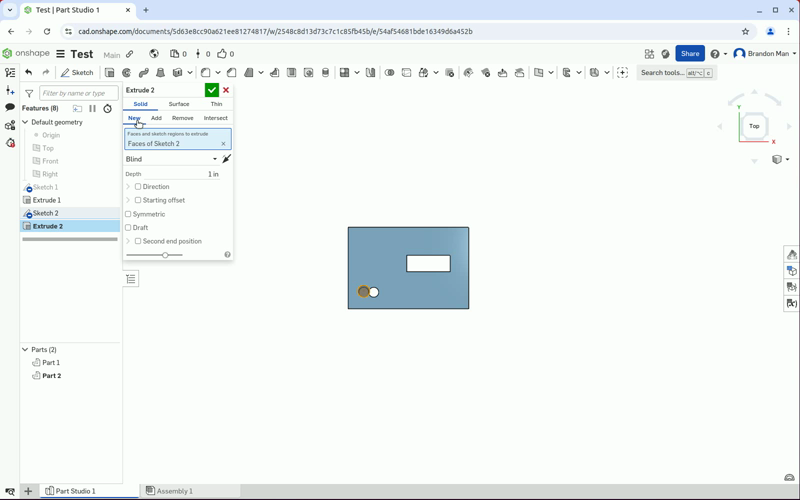
key(tab, 4)
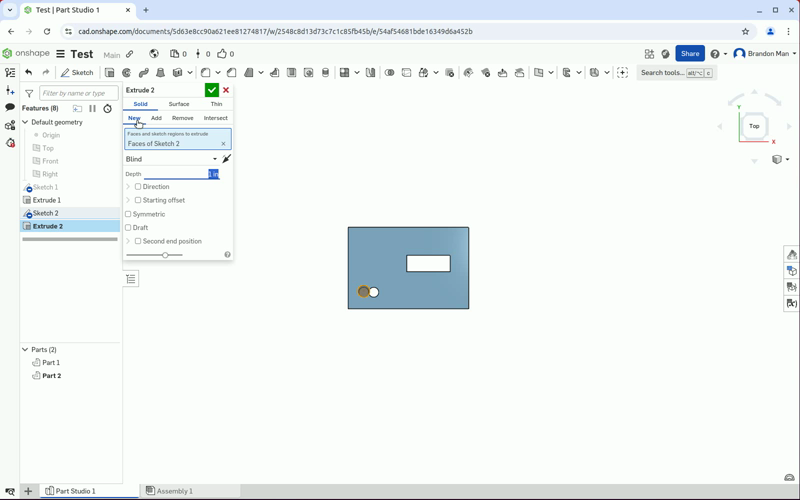
text(7.221)
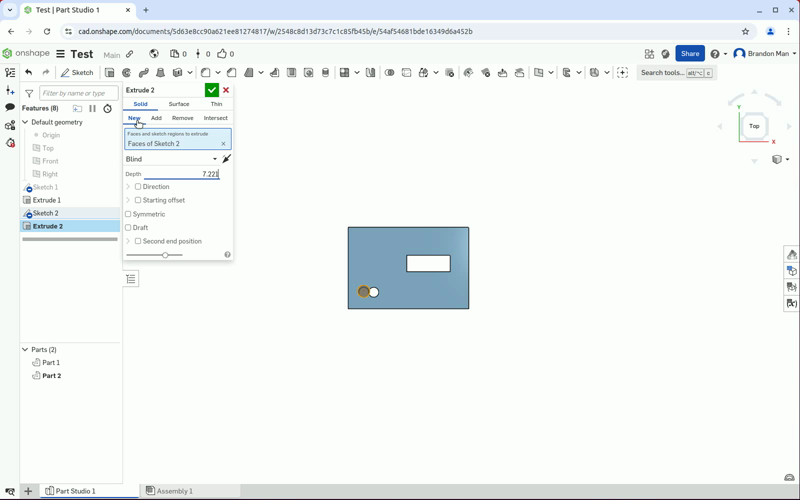
key(enter)
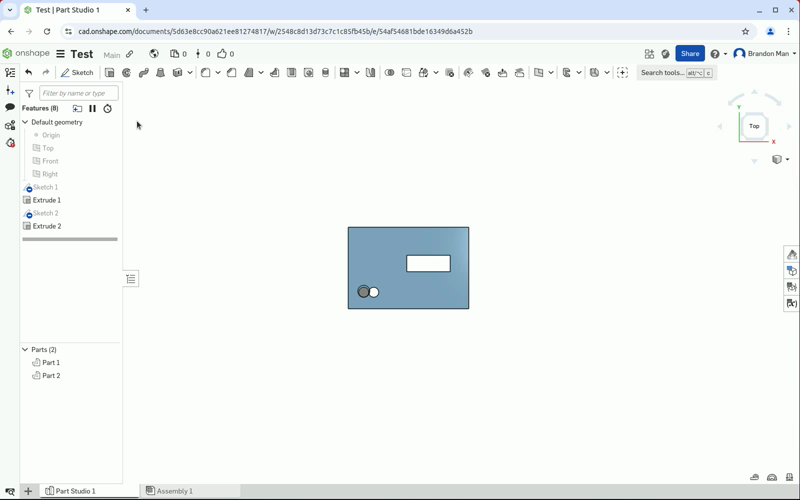
key(shift+h)
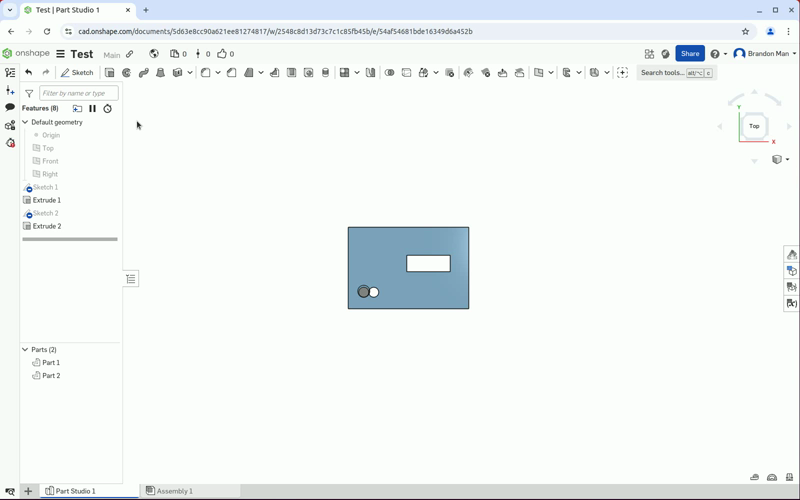
key(shift+h)
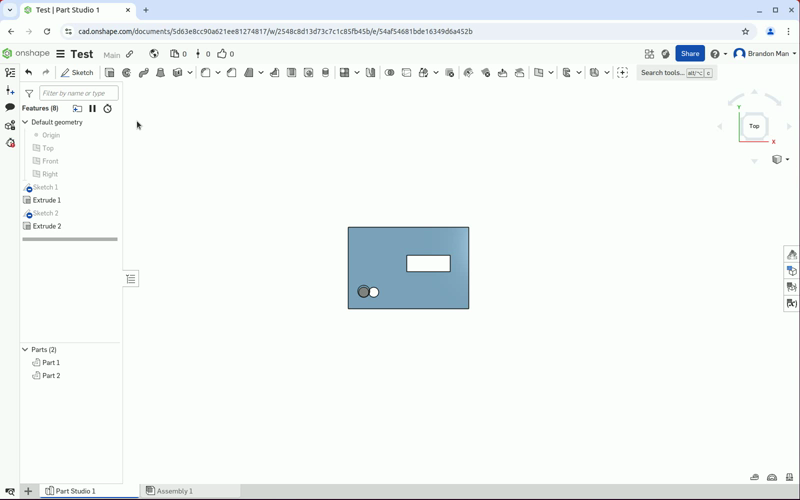
mouse_move(73, 189)
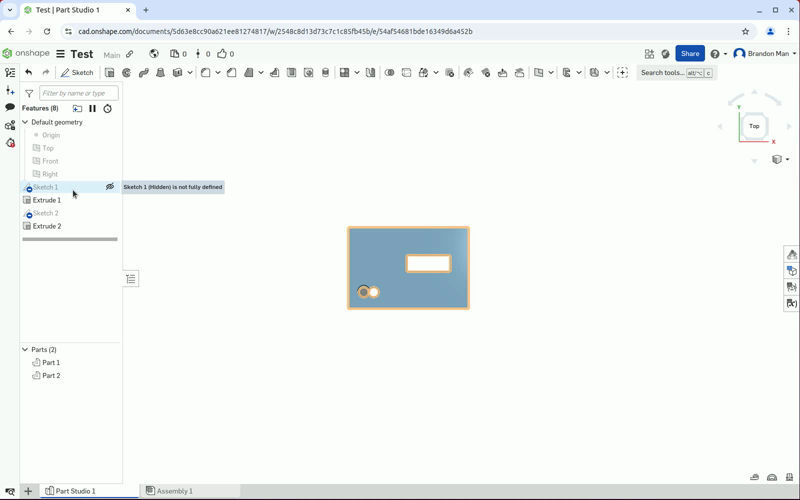
click(73, 189)
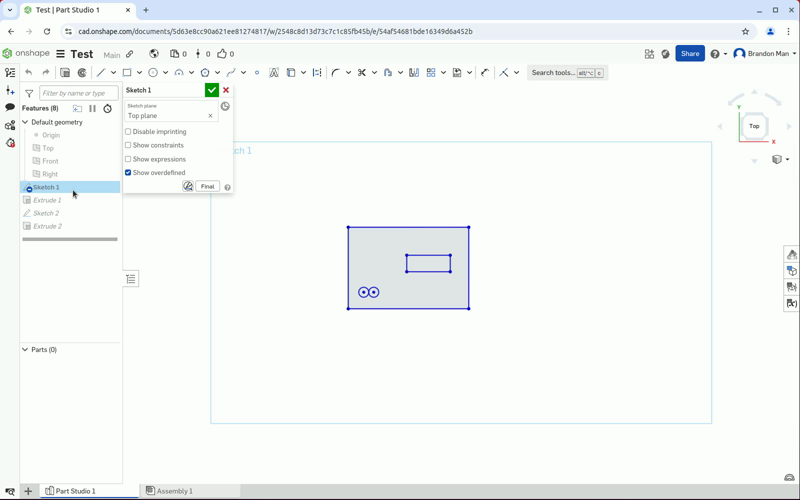
mouse_move(229, 92)
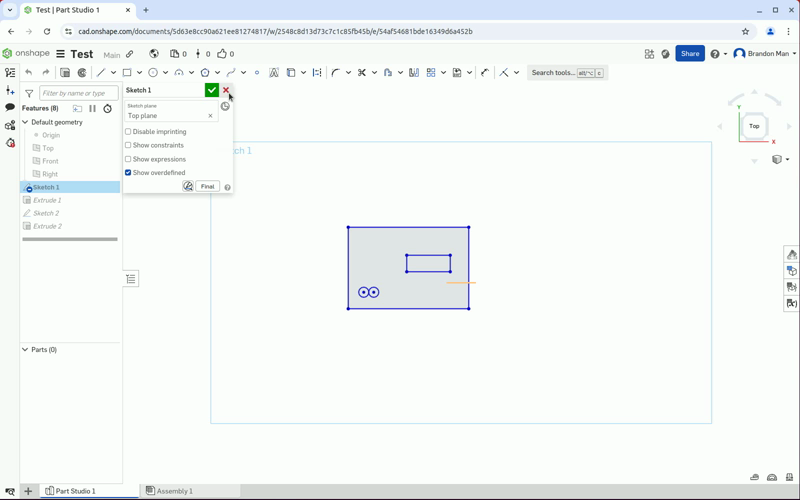
click(229, 92)
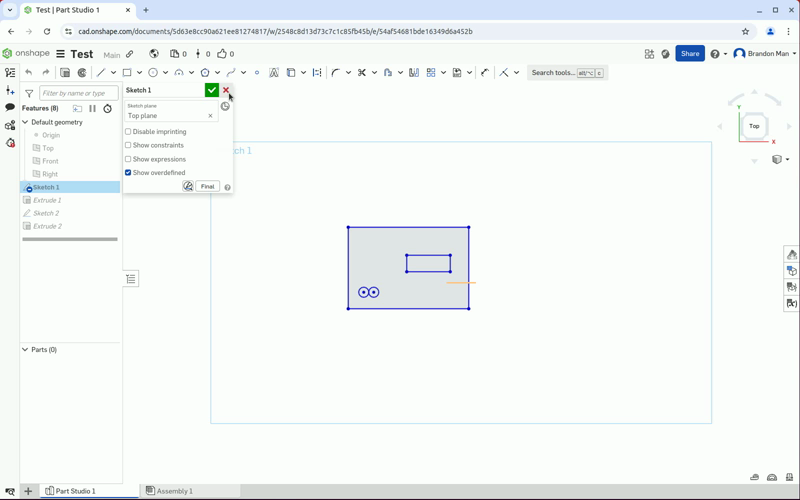
key(shift+s)
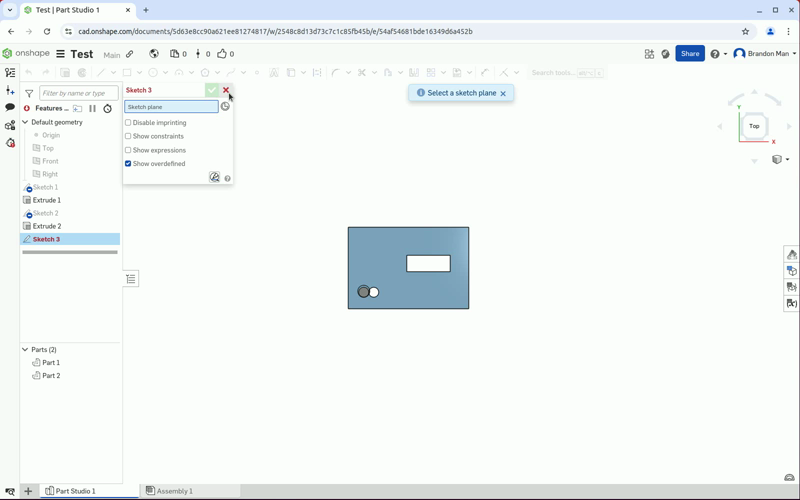
mouse_move(73, 150)
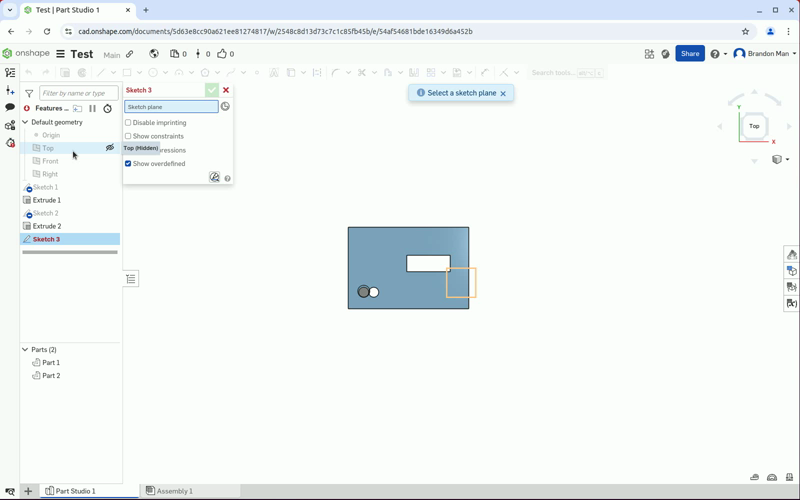
click(73, 150)
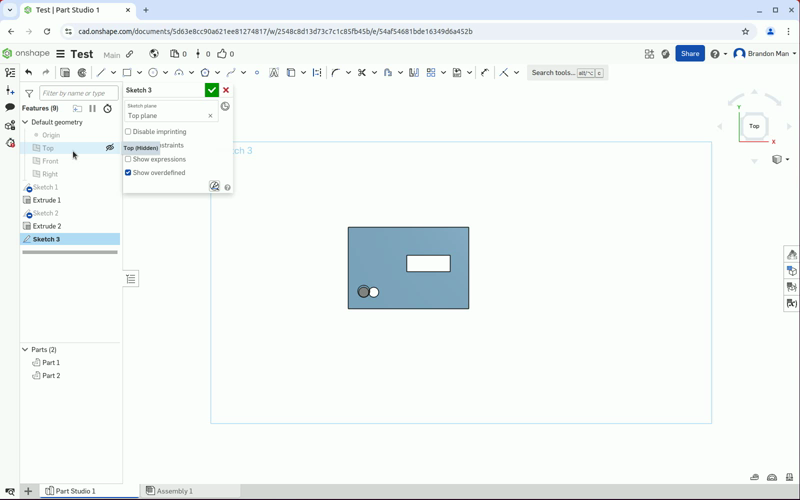
mouse_move(73, 352)
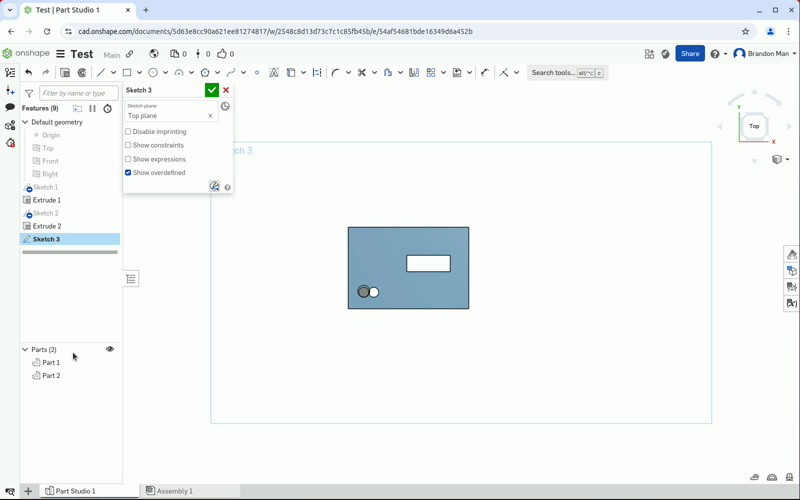
key(y)
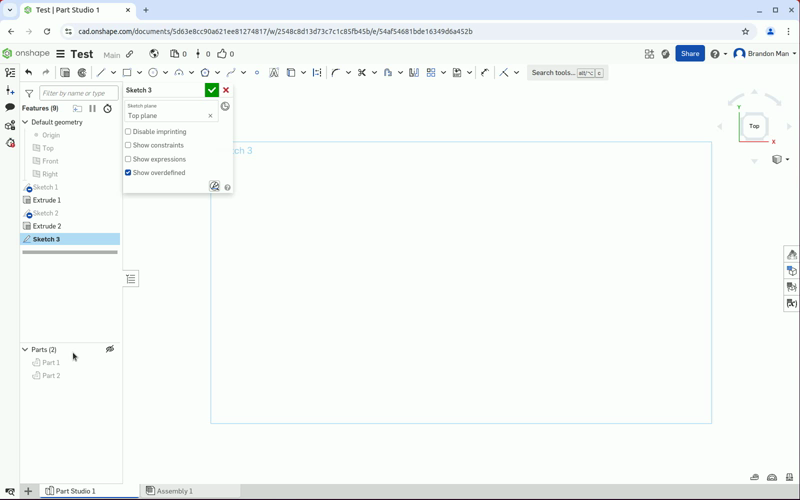
key(c)
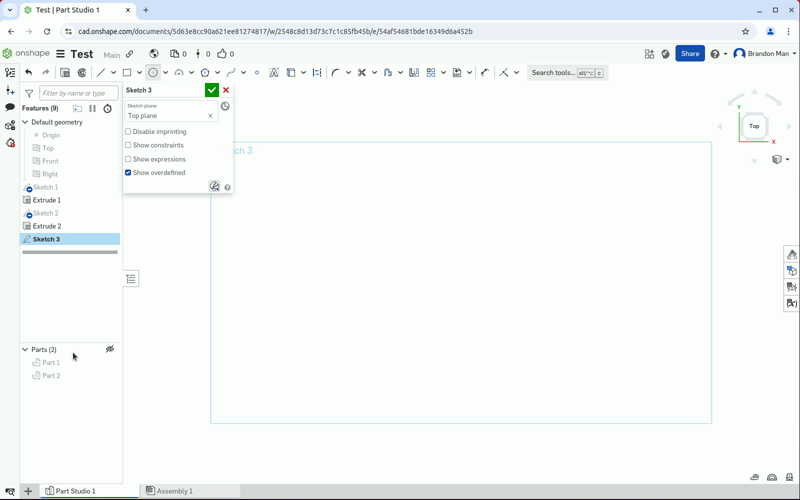
key_down(shift)
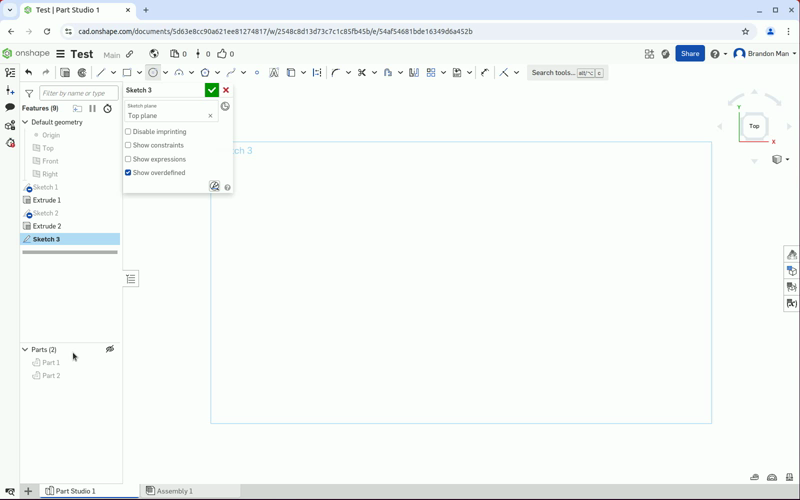
mouse_move(374, 291)
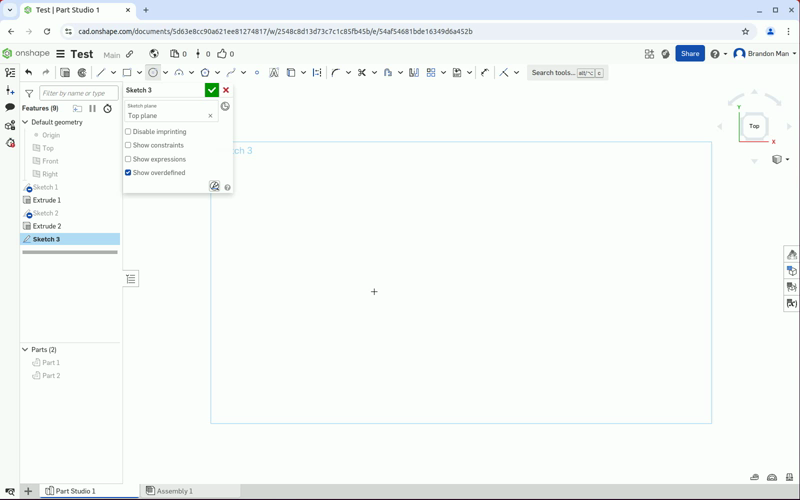
click(374, 291)
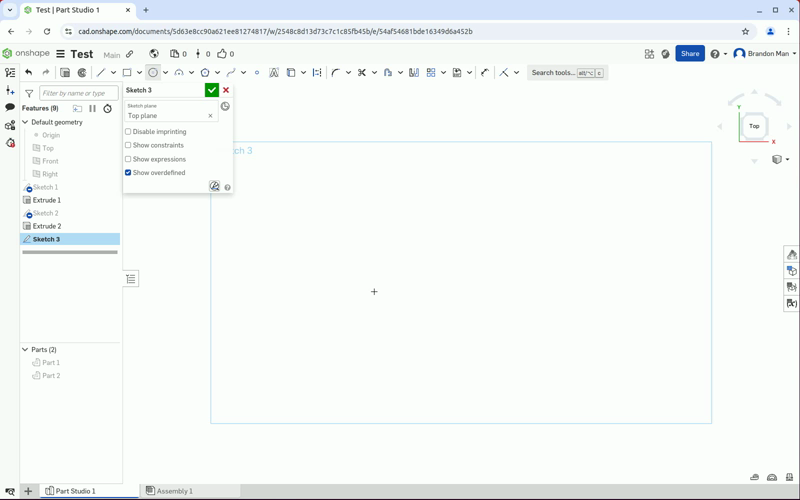
key_up(shift)
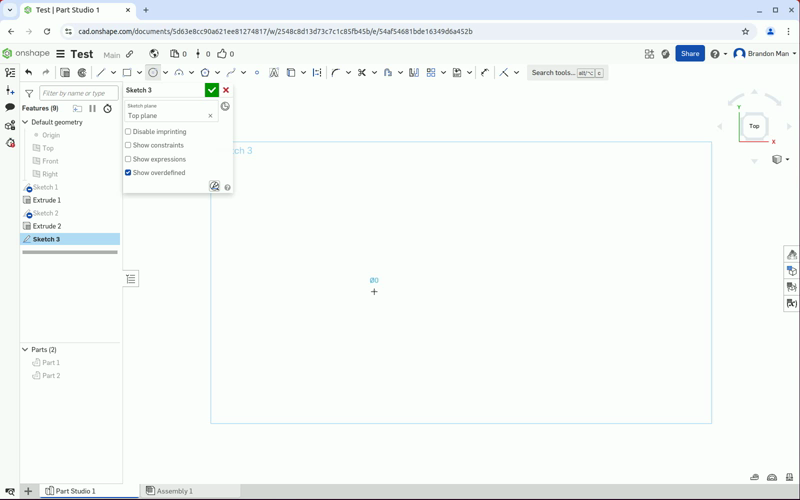
mouse_move(379, 291)
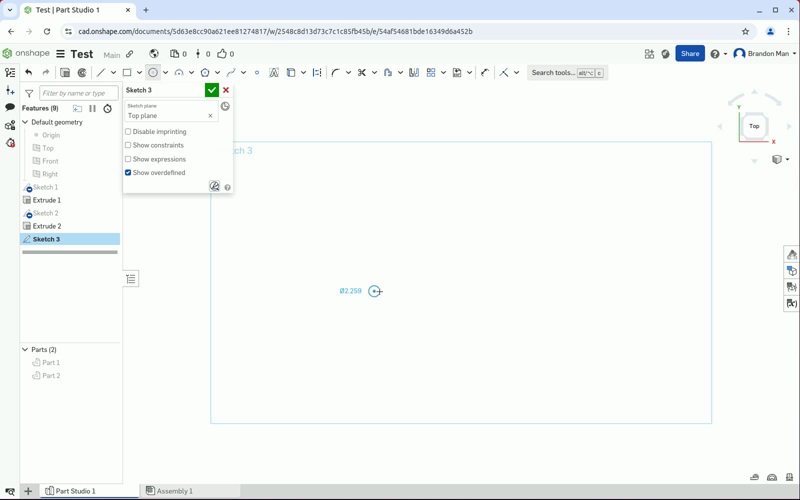
click(379, 291)
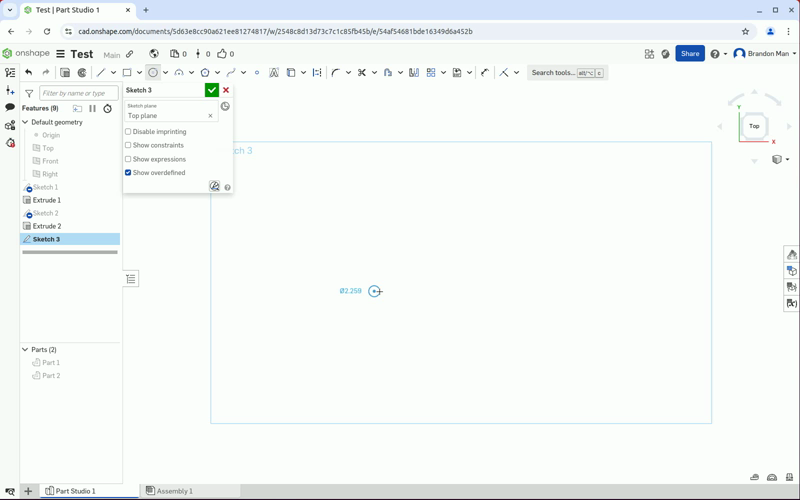
key(esc)
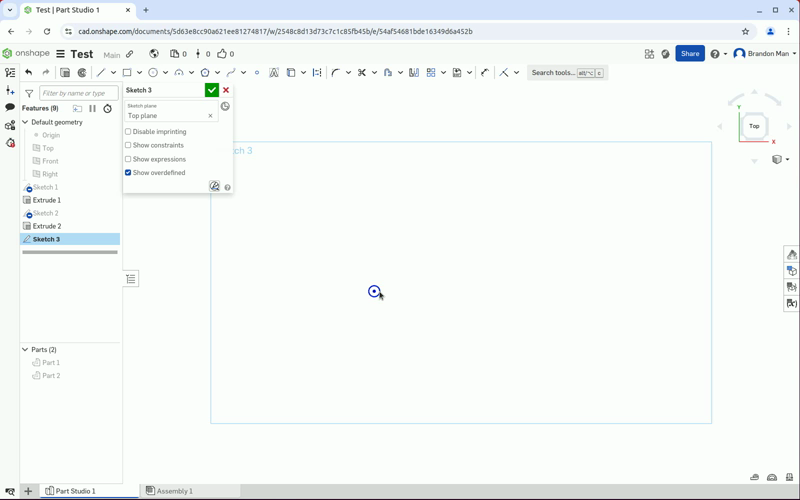
mouse_move(377, 289)
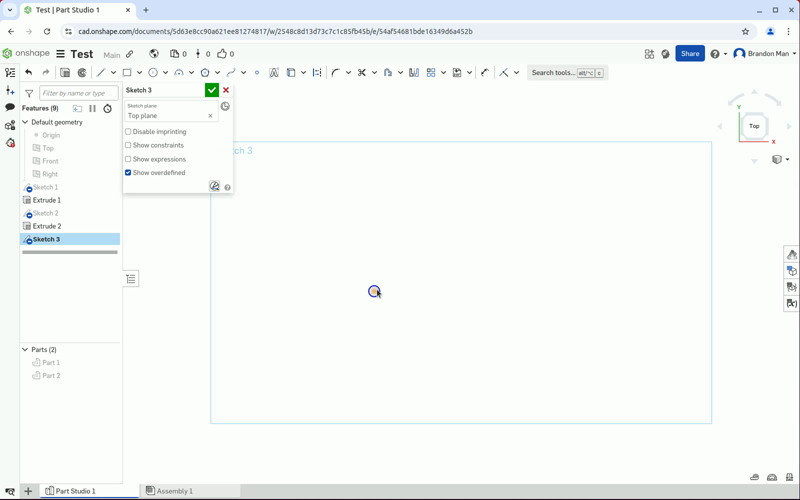
scroll(6)
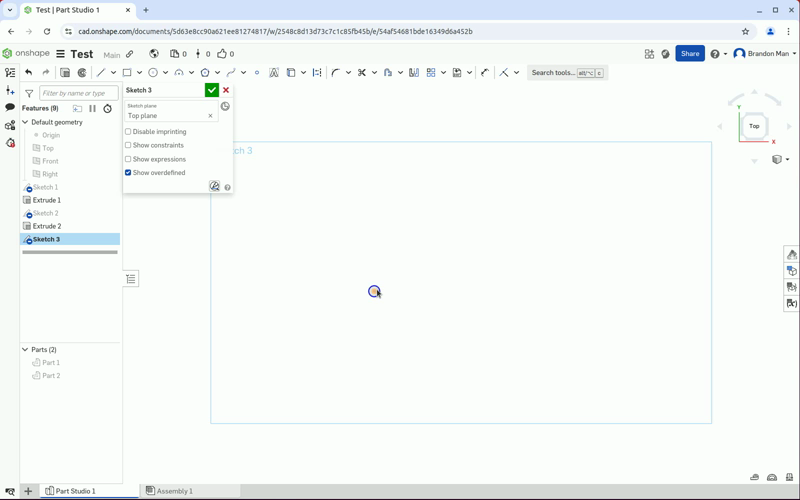
scroll(6)
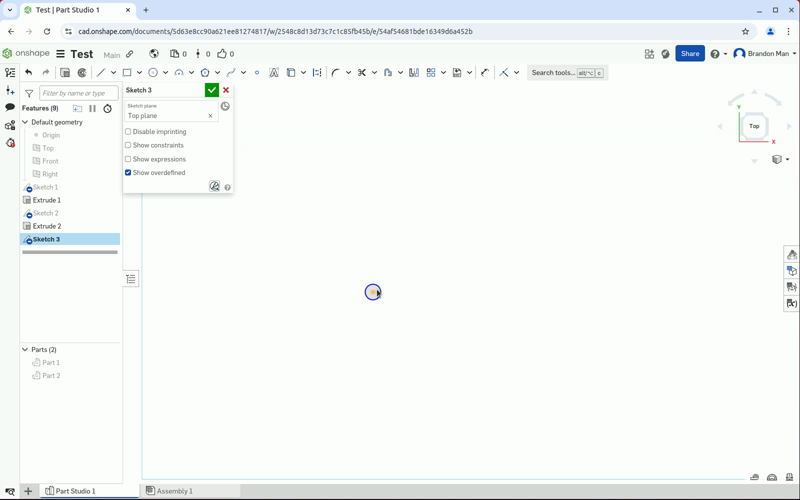
scroll(6)
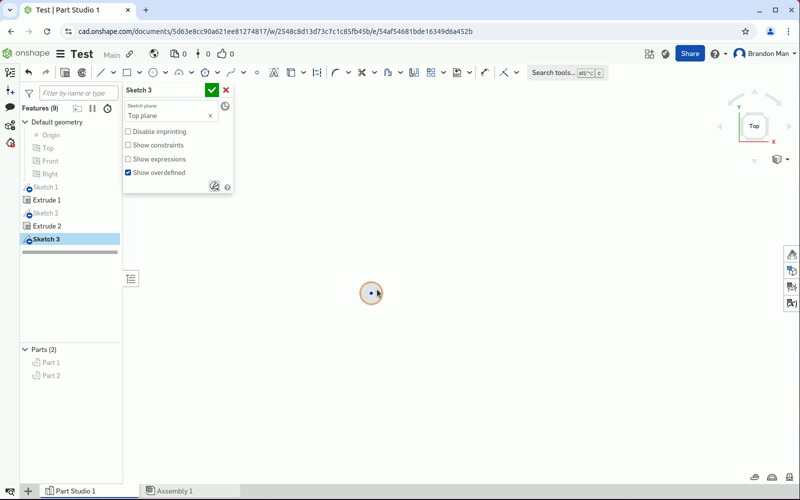
scroll(6)
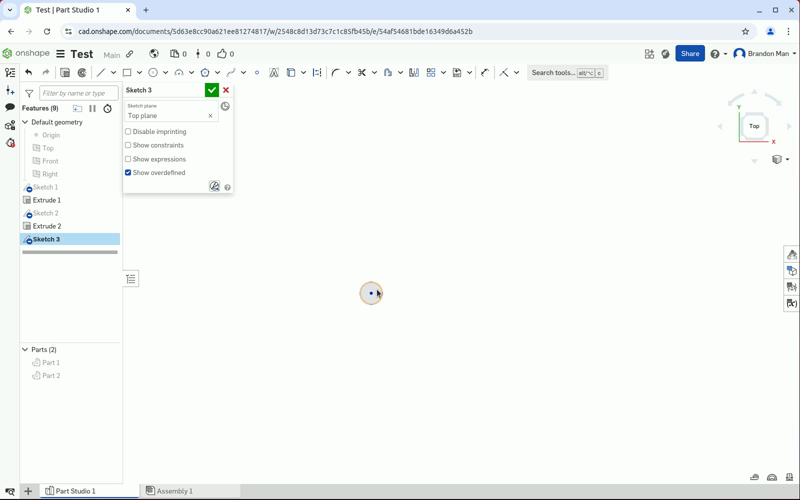
scroll(6)
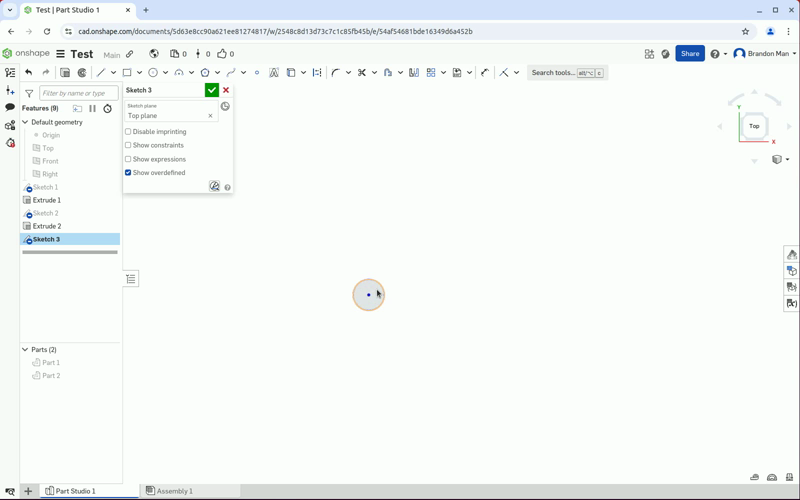
scroll(6)
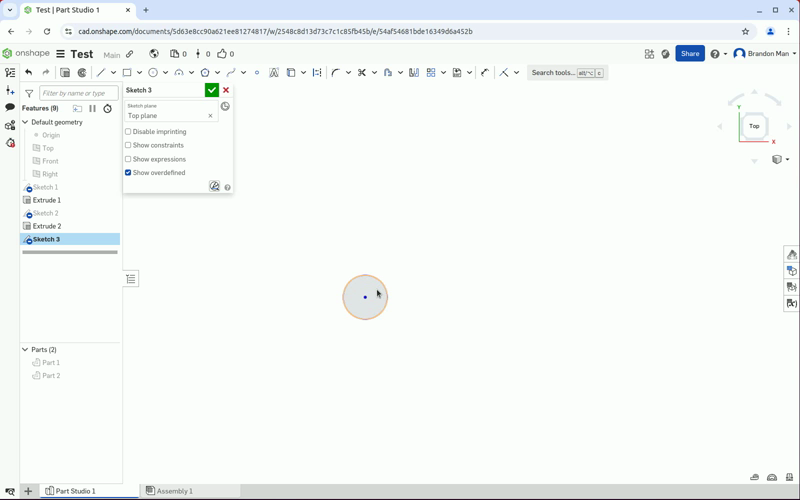
scroll(6)
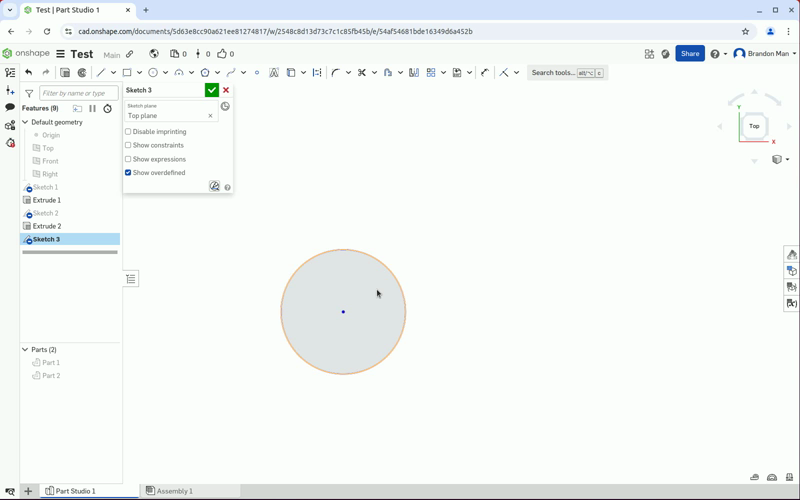
click(377, 289)
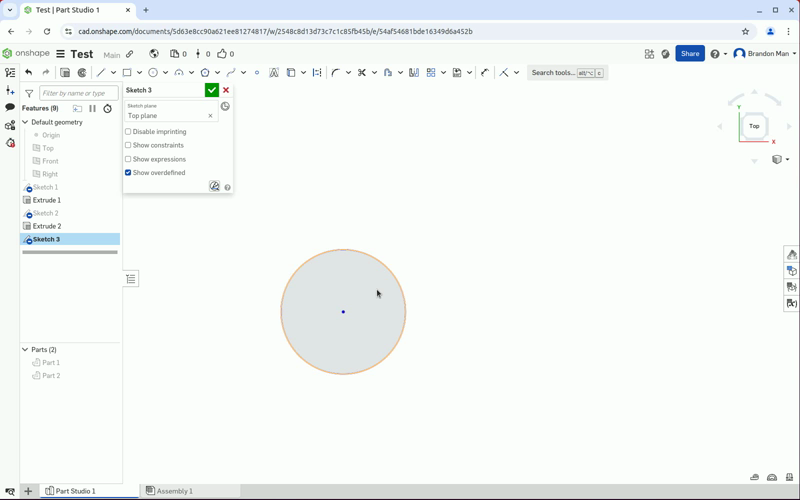
scroll(-6)
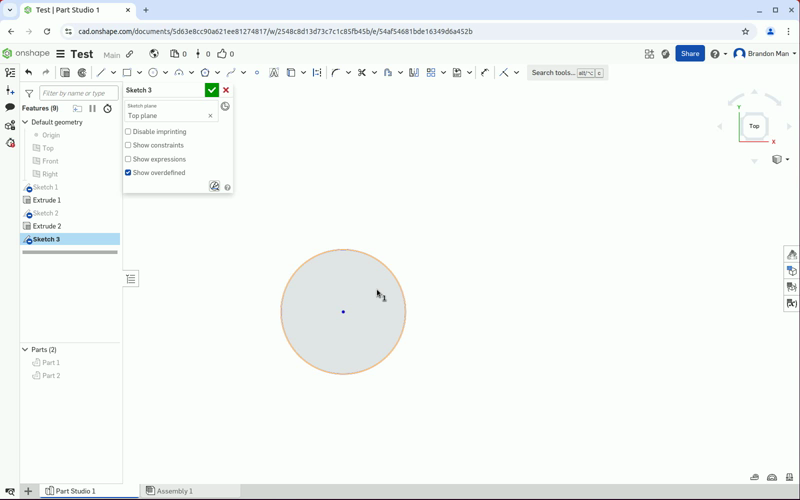
scroll(-6)
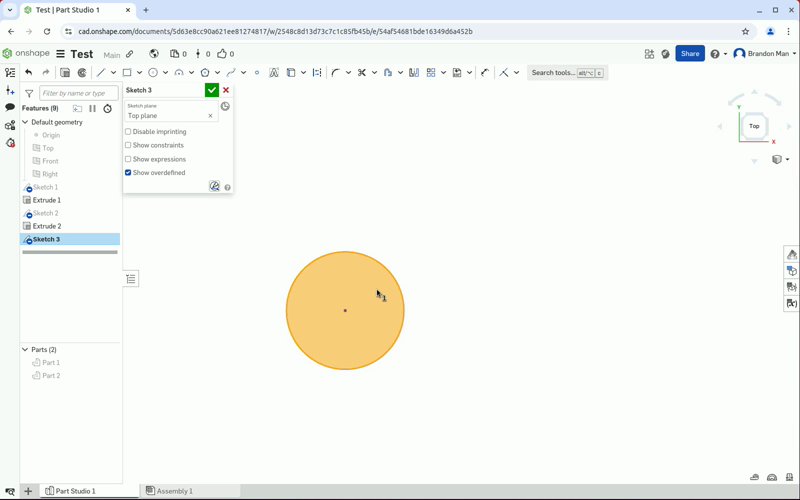
scroll(-6)
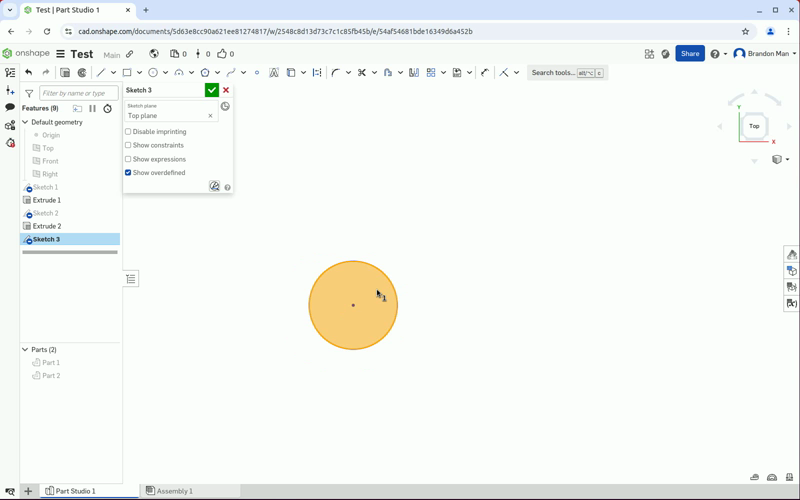
scroll(-6)
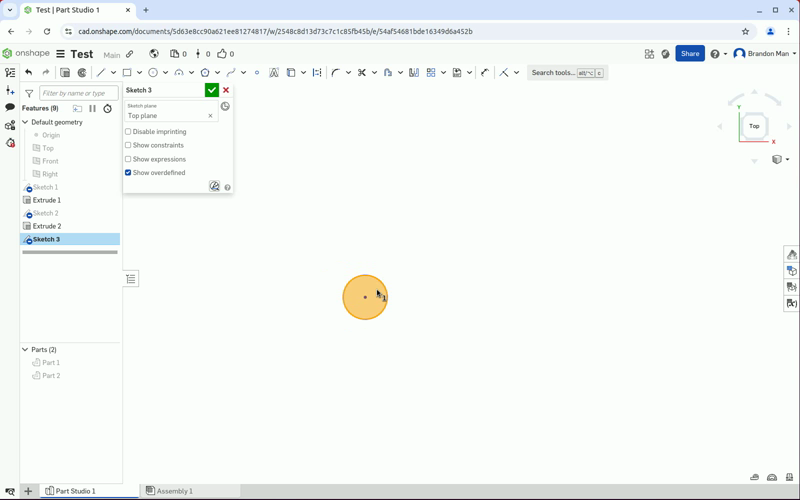
scroll(-6)
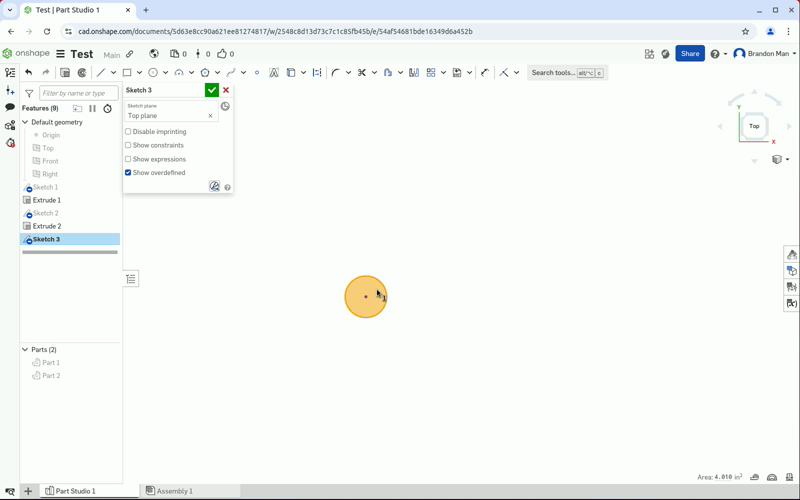
scroll(-6)
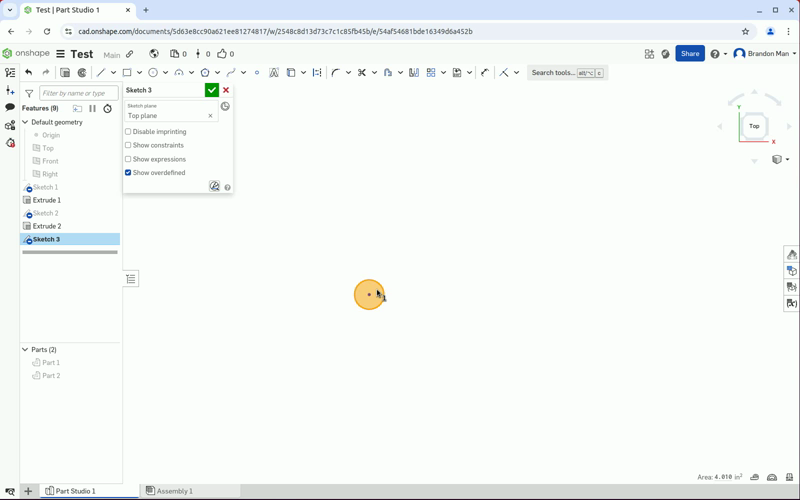
scroll(-6)
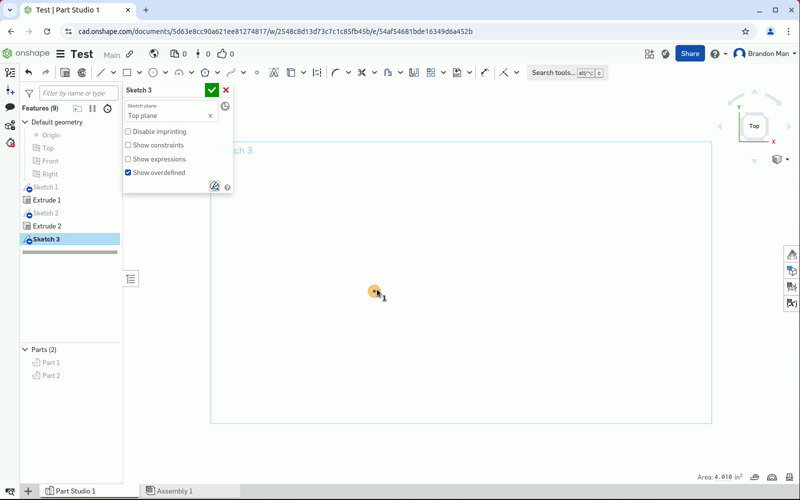
mouse_move(73, 352)
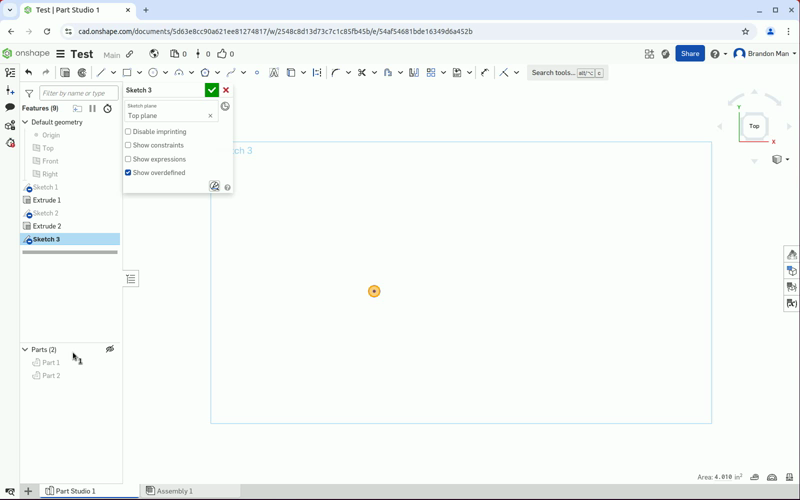
key(shift+y)
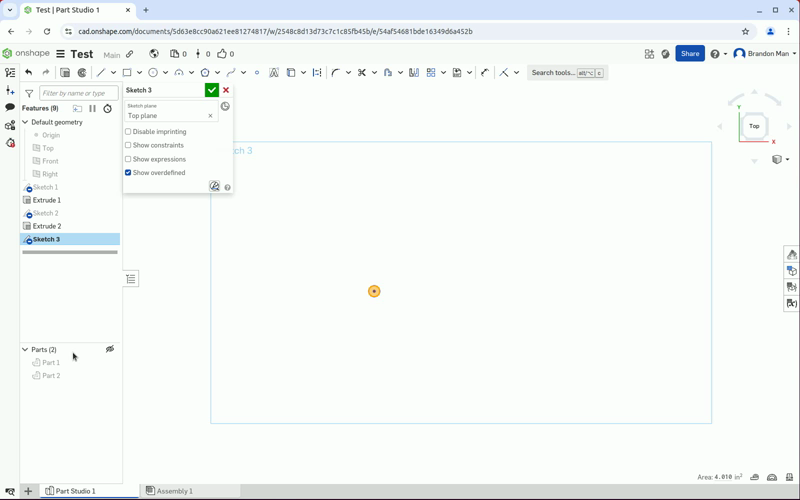
key(shift+e)
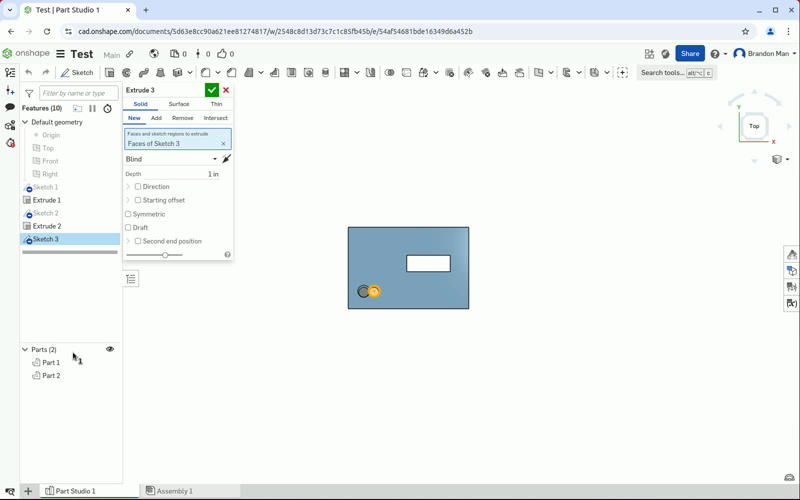
mouse_move(143, 106)
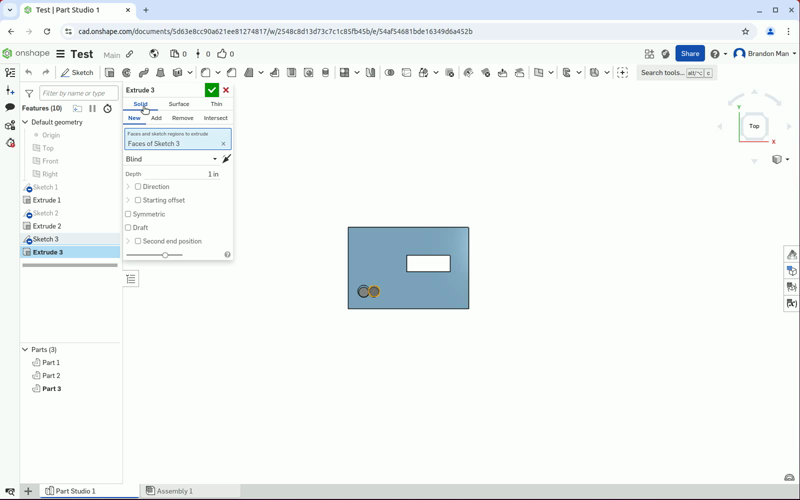
click(143, 106)
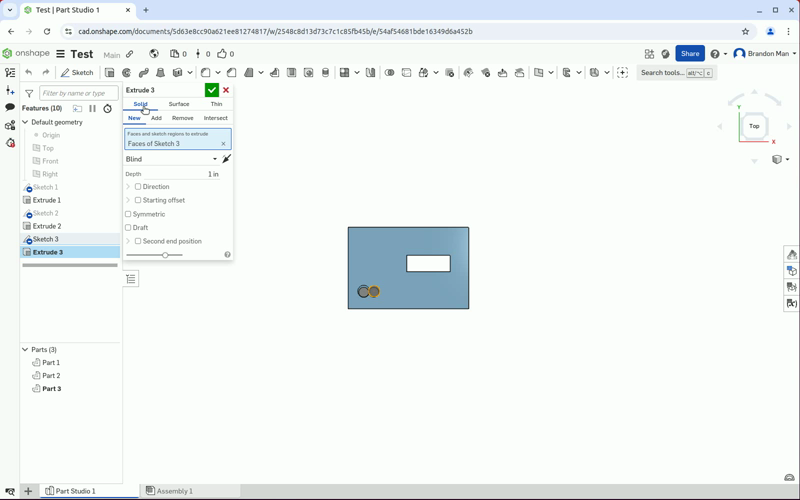
mouse_move(137, 120)
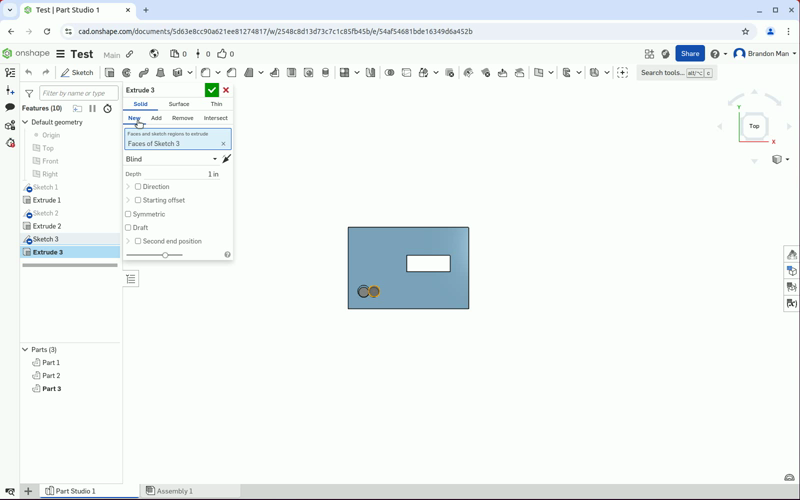
click(137, 120)
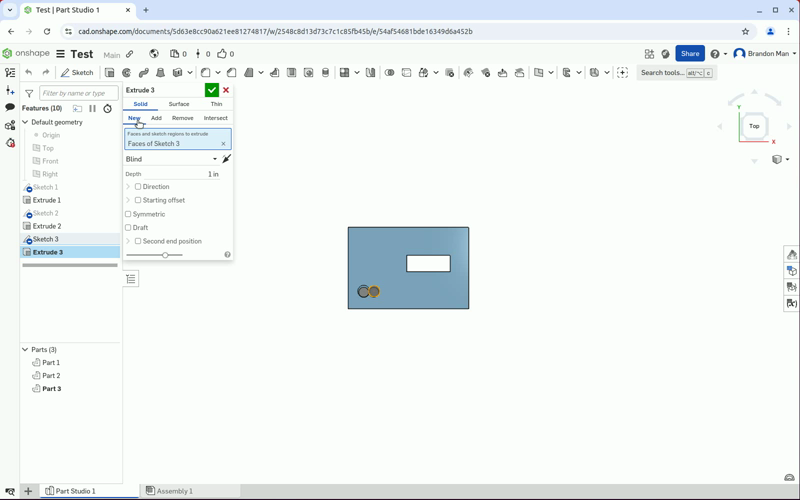
key(tab, 4)
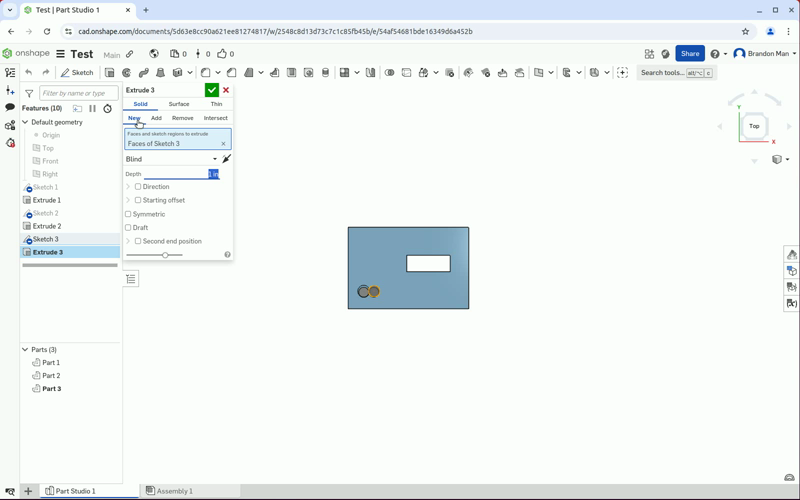
text(7.221)
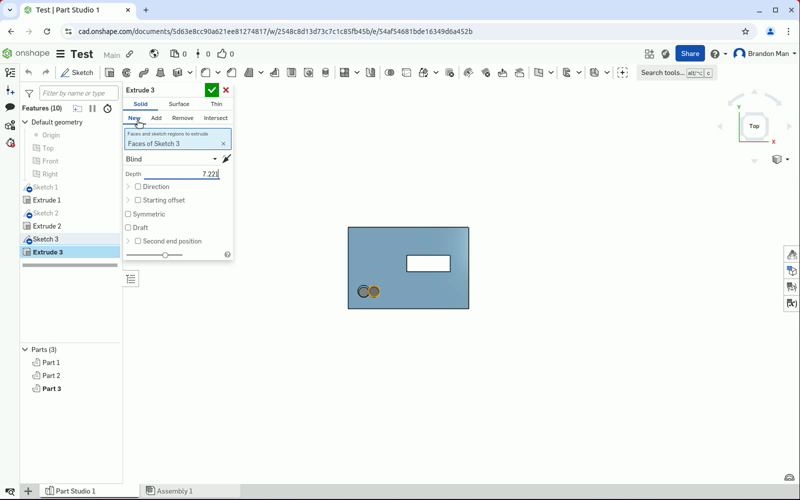
key(enter)
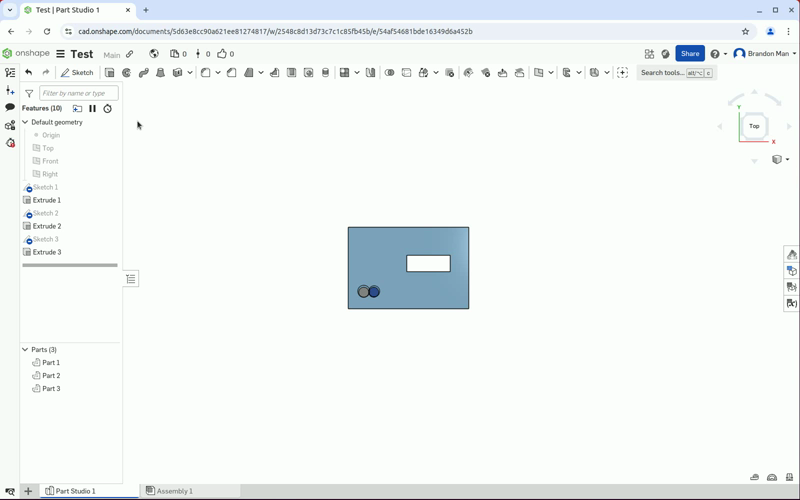
key(shift+h)
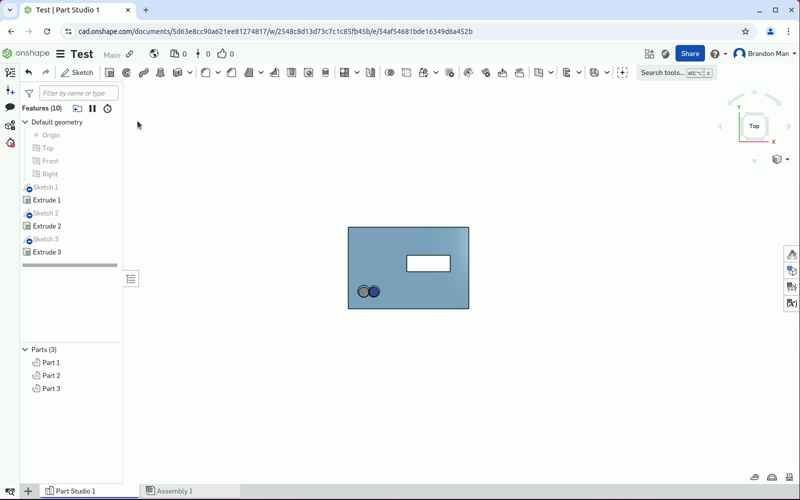
key(shift+h)
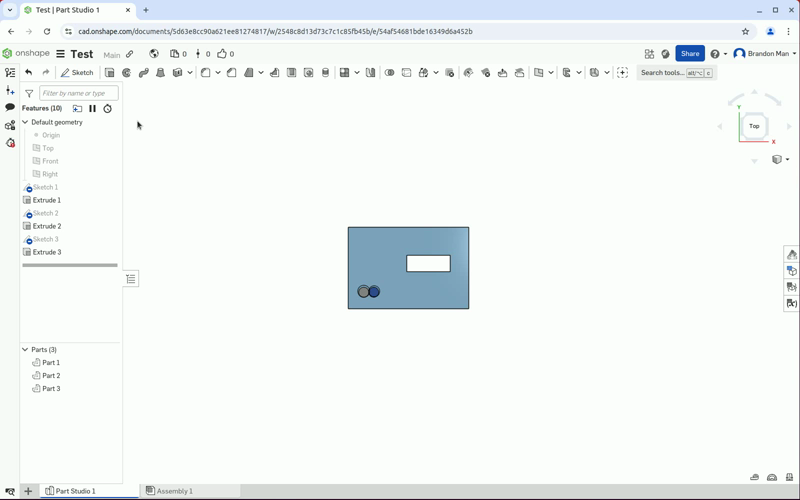
mouse_move(73, 189)
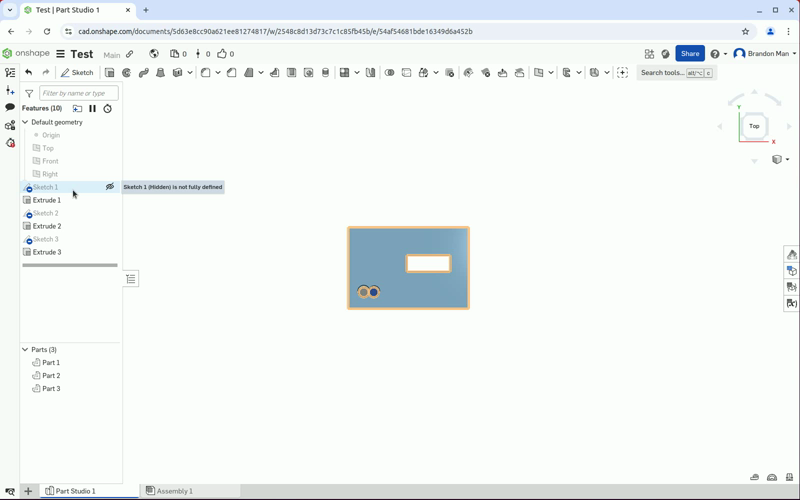
click(73, 189)
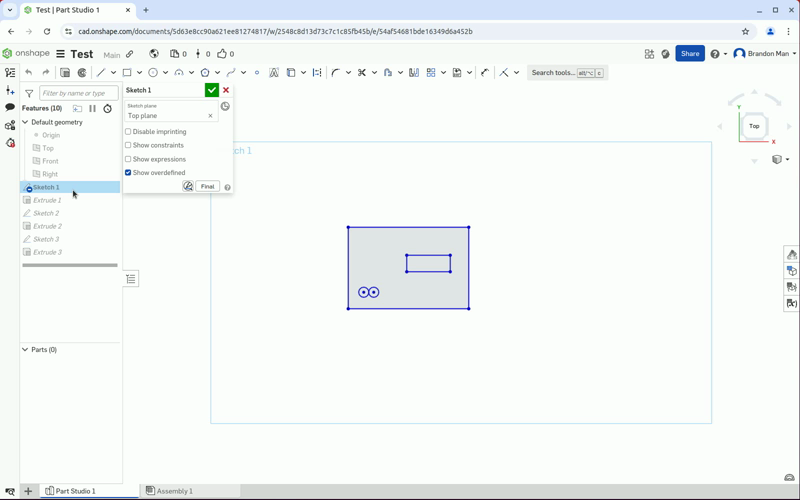
mouse_move(229, 92)
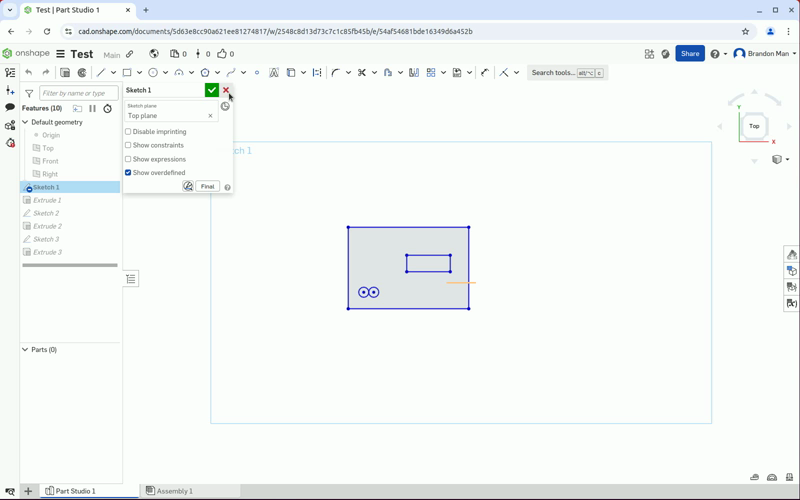
click(229, 92)
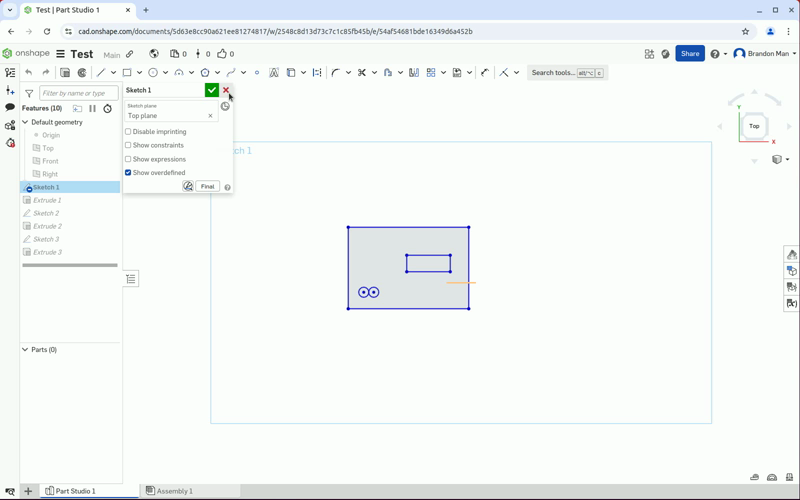
key(shift+s)
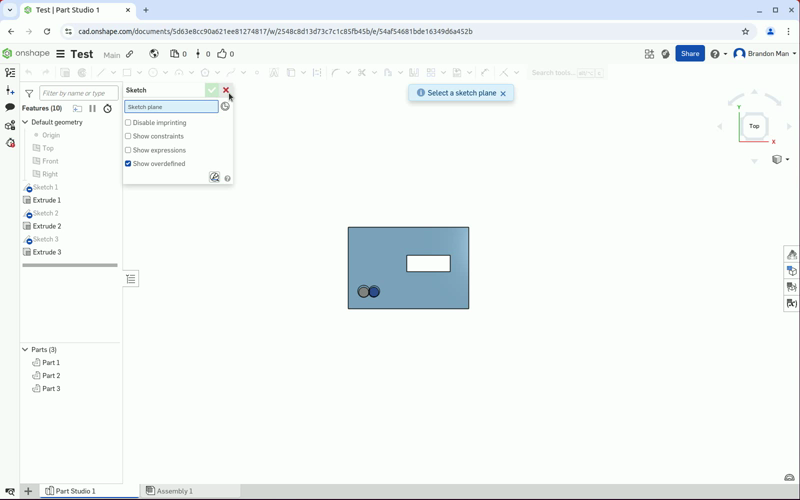
mouse_move(73, 150)
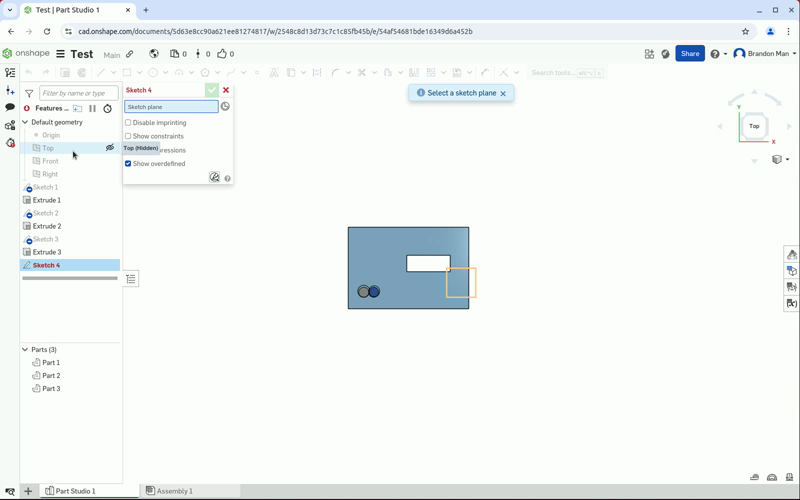
click(73, 150)
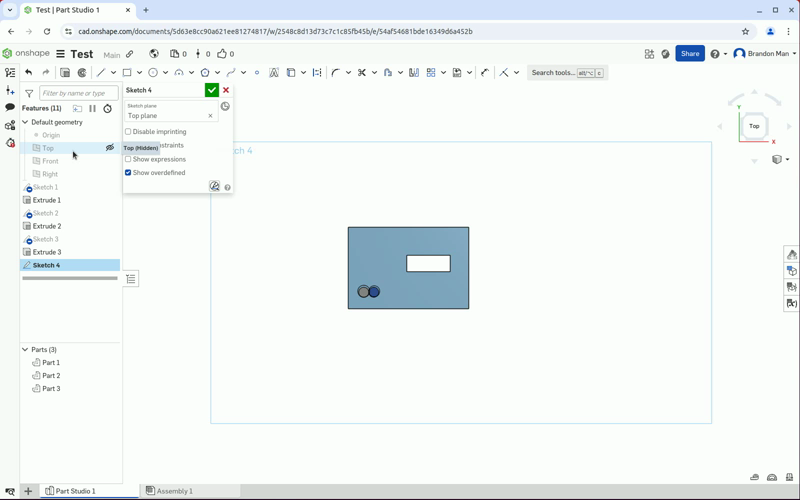
mouse_move(73, 352)
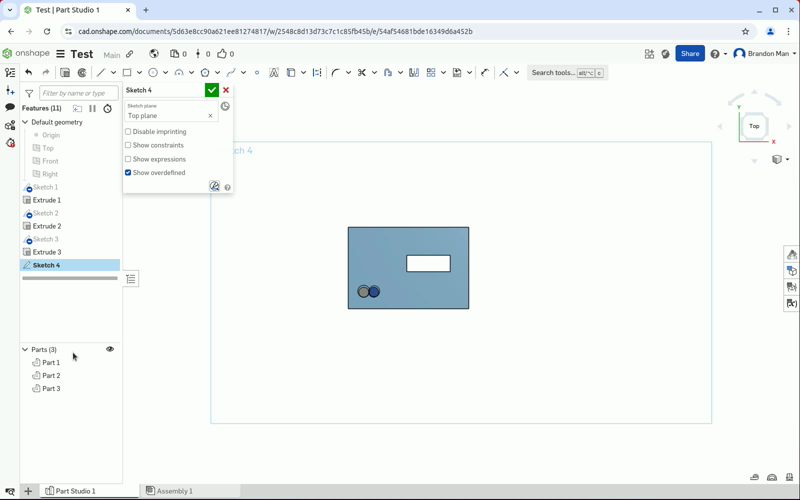
key(y)
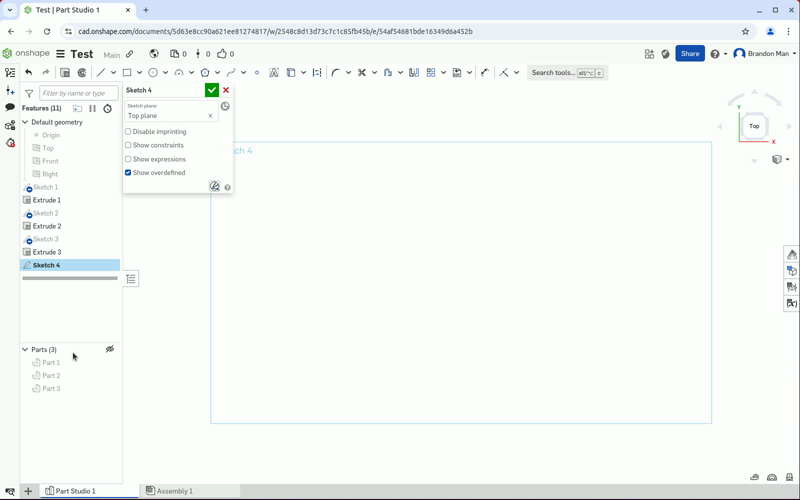
key(l)
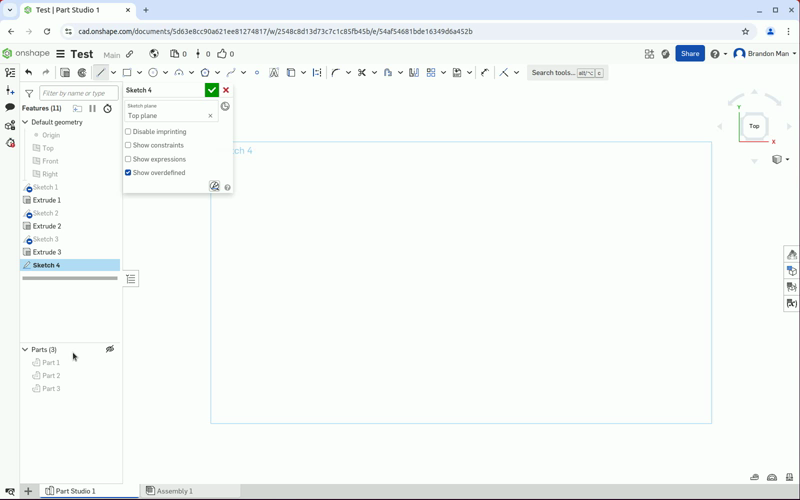
key_down(shift)
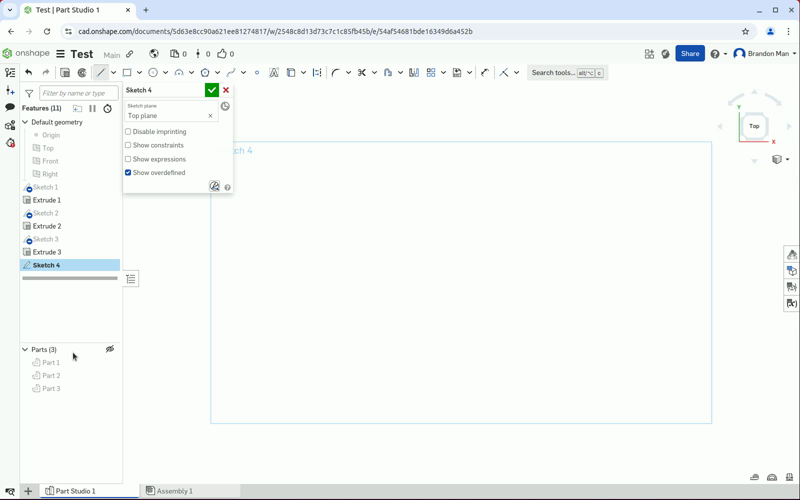
mouse_move(406, 272)
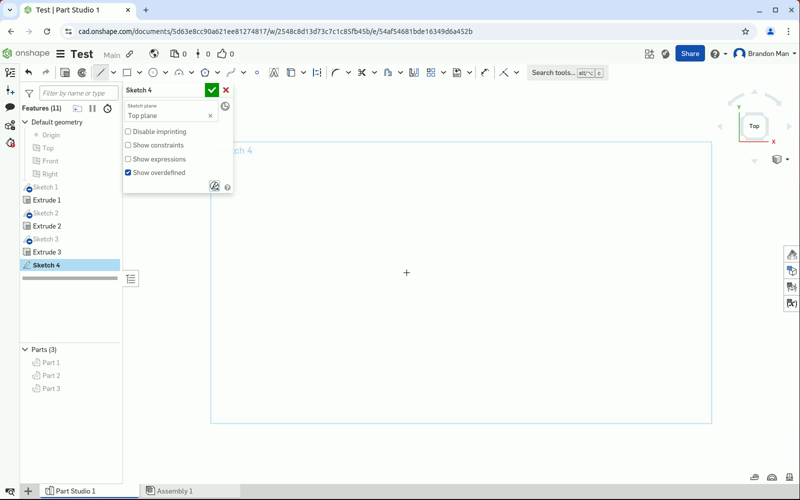
click(406, 272)
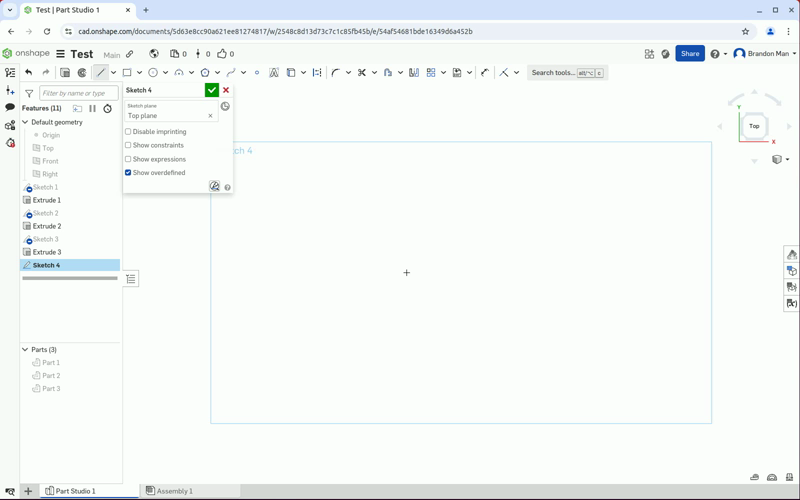
key_up(shift)
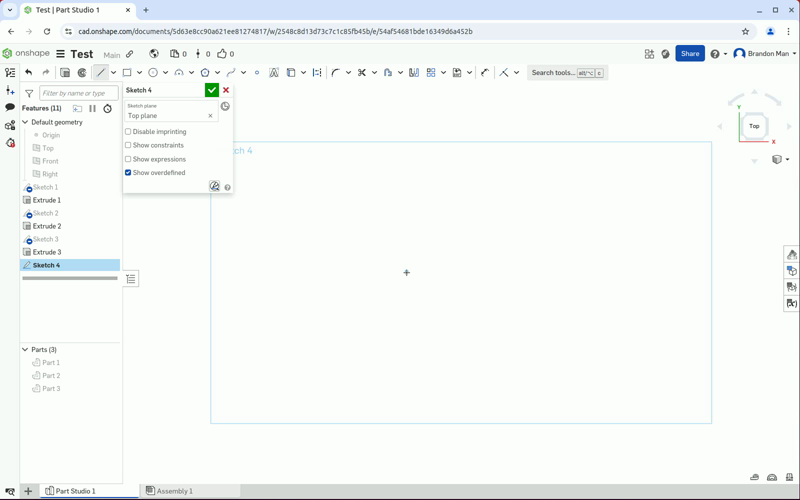
key_down(shift)
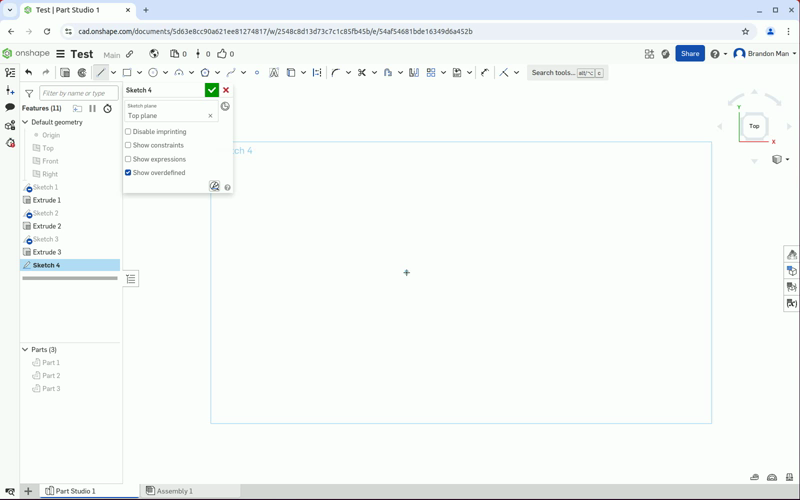
mouse_move(436, 272)
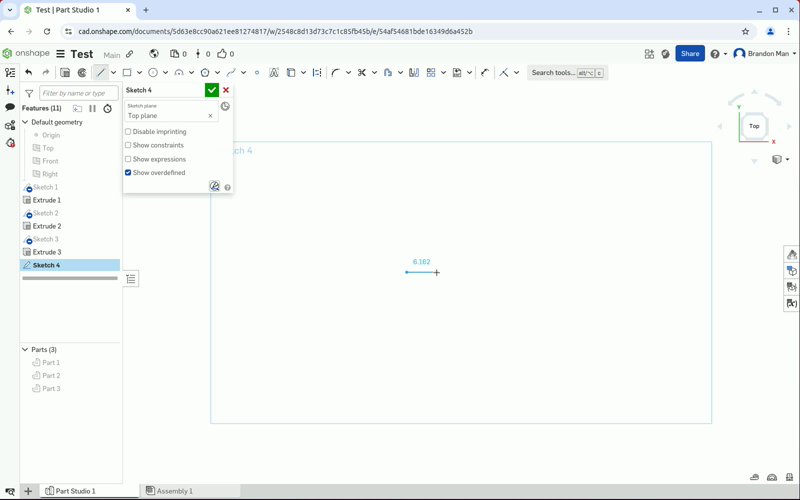
mouse_move(450, 272)
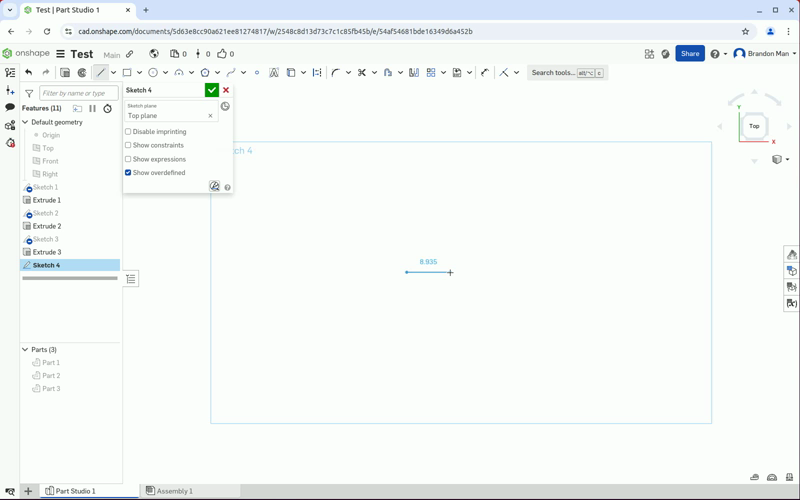
click(450, 272)
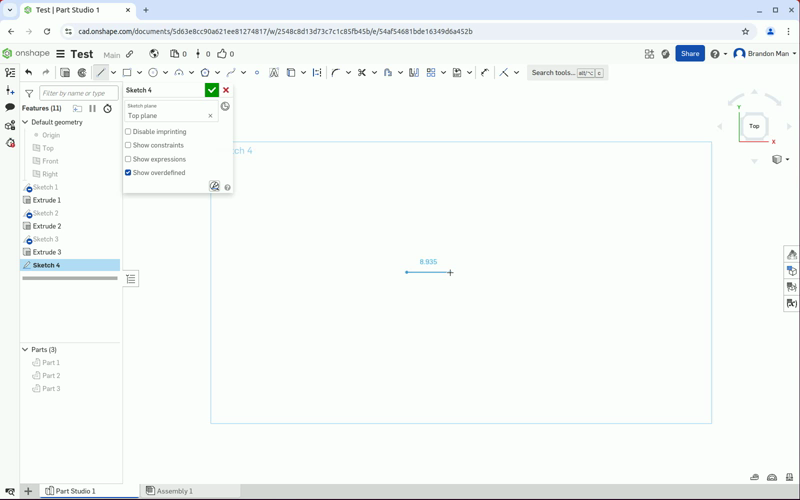
key_up(shift)
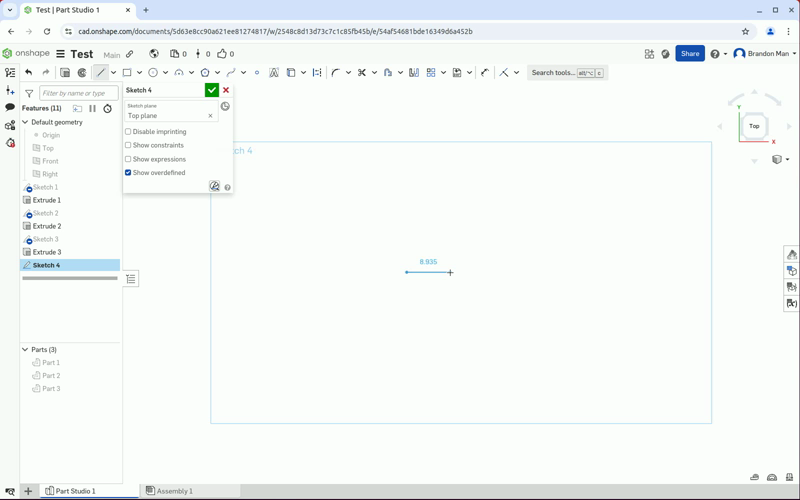
key_down(shift)
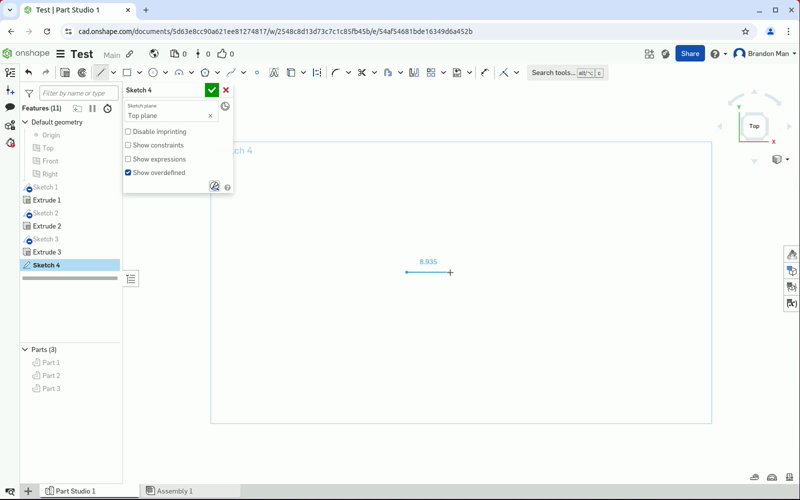
mouse_move(480, 272)
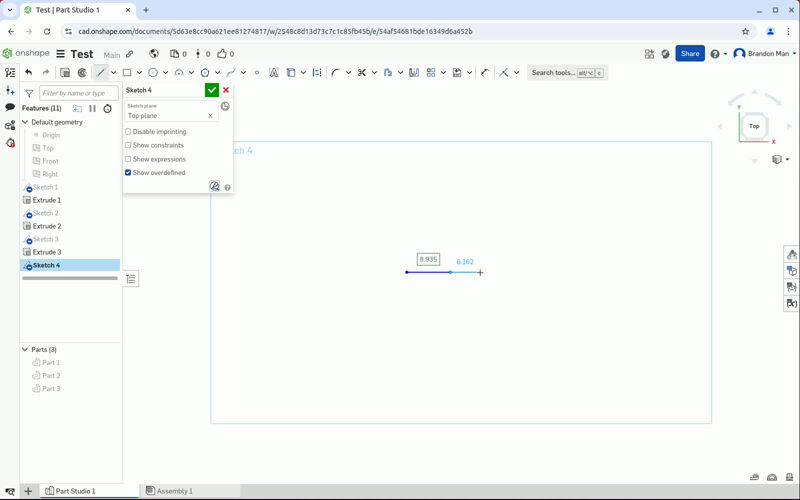
mouse_move(450, 255)
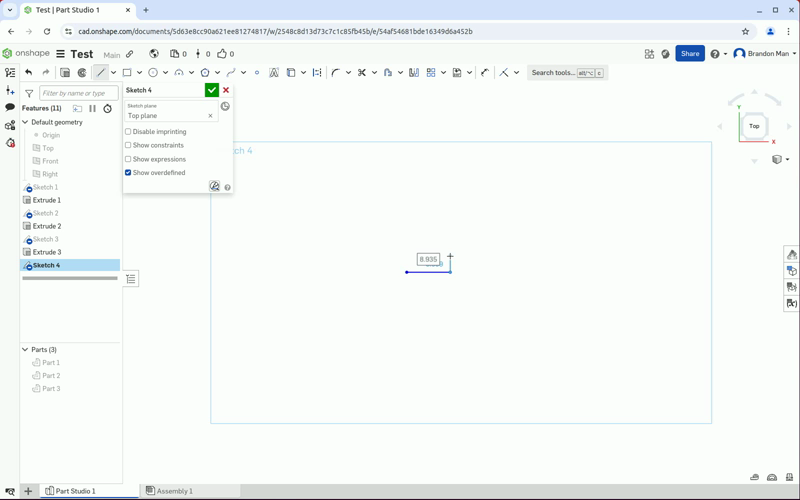
click(450, 255)
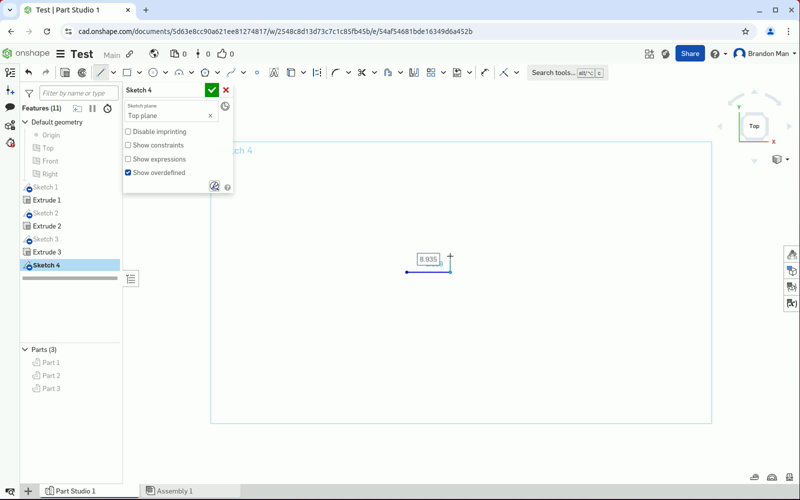
key_up(shift)
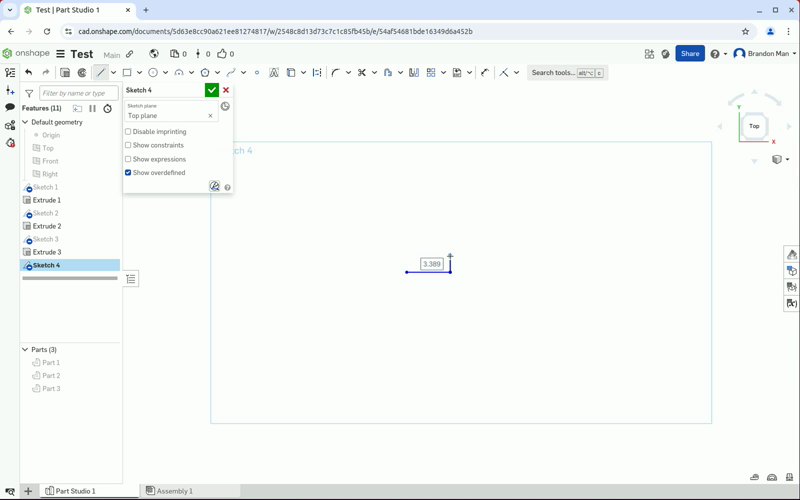
key_down(shift)
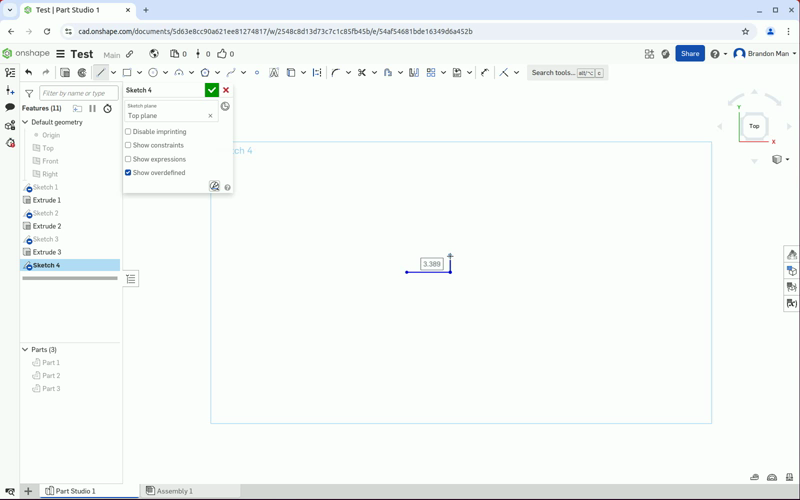
mouse_move(480, 255)
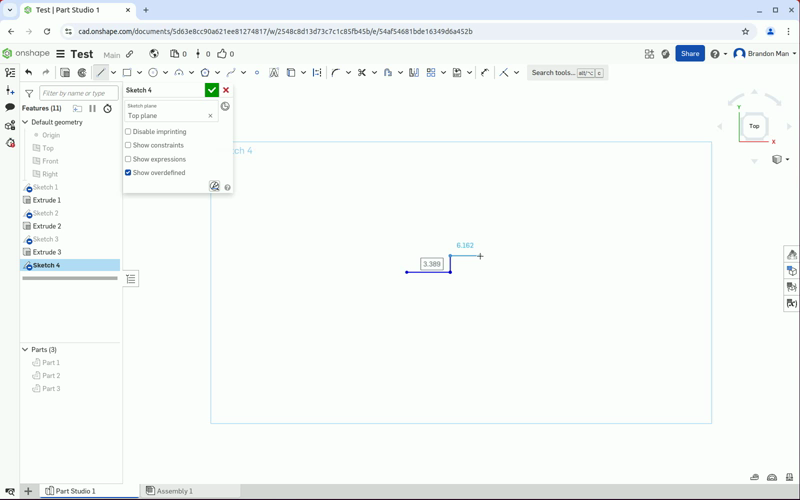
mouse_move(406, 255)
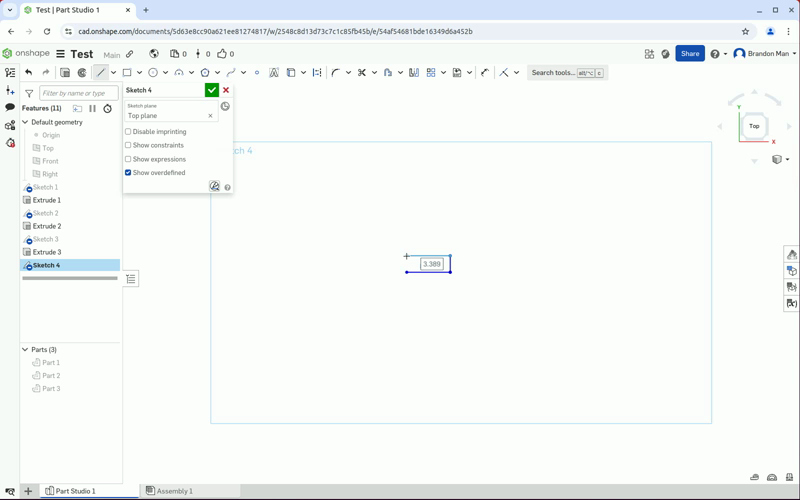
click(406, 255)
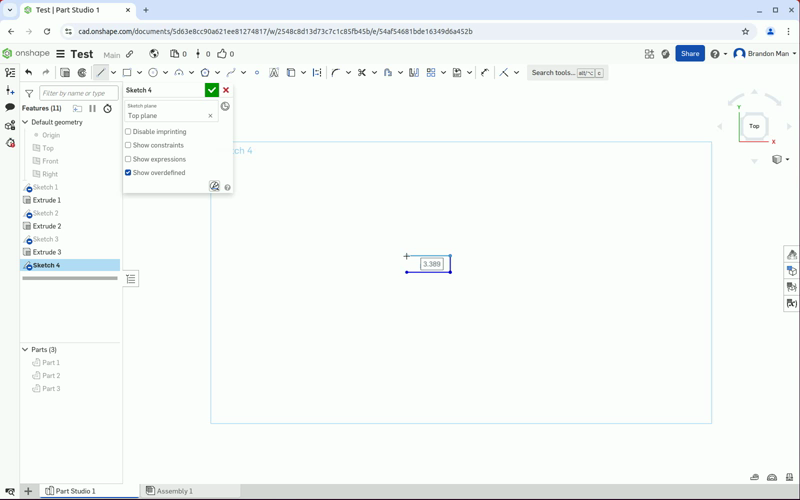
key_up(shift)
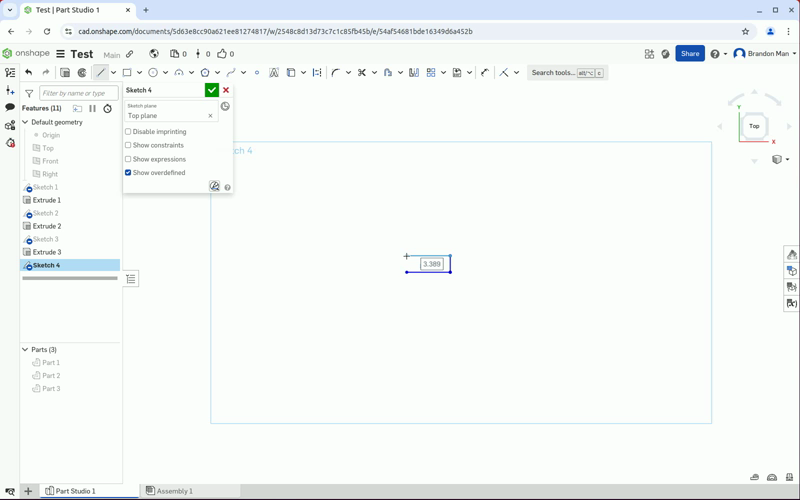
mouse_move(436, 255)
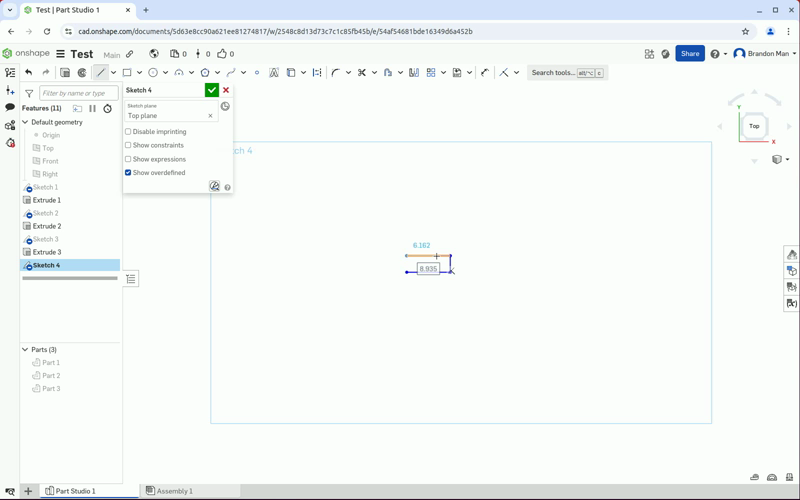
key_down(shift)
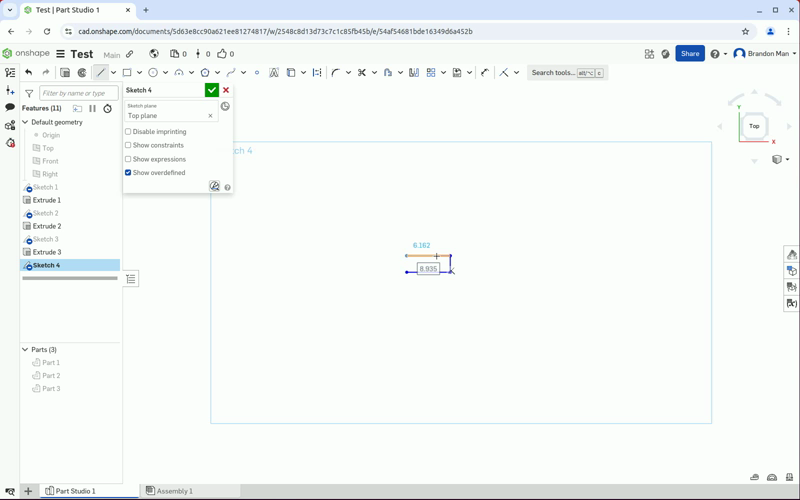
mouse_move(406, 272)
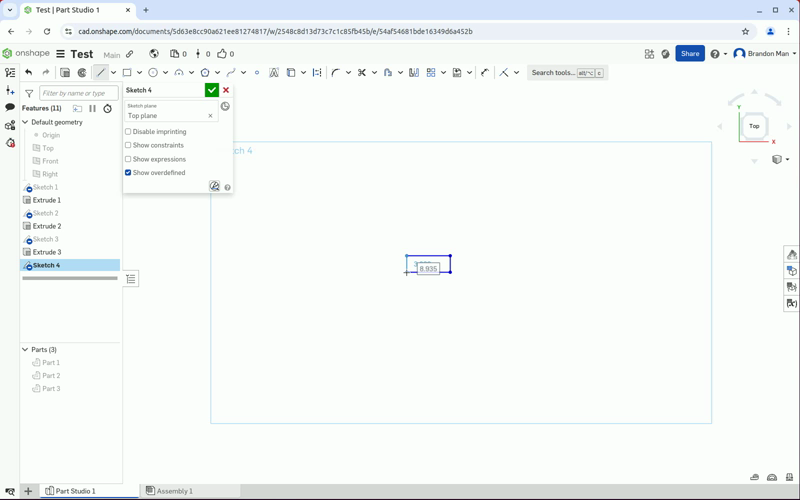
key_up(shift)
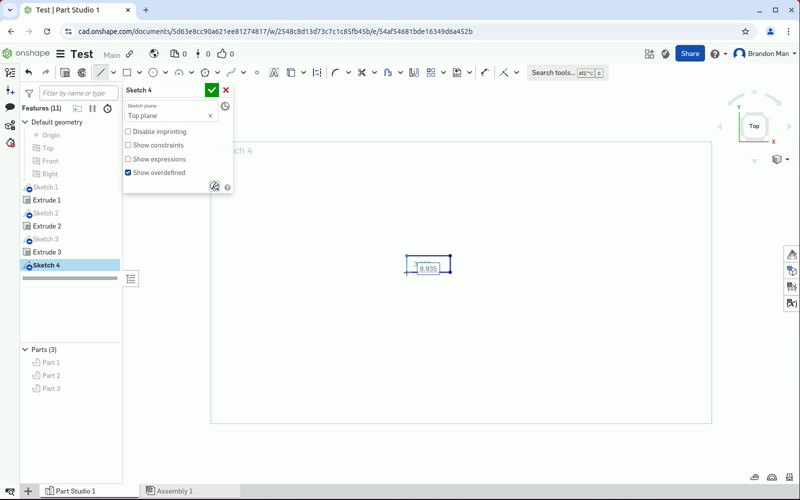
click(406, 272)
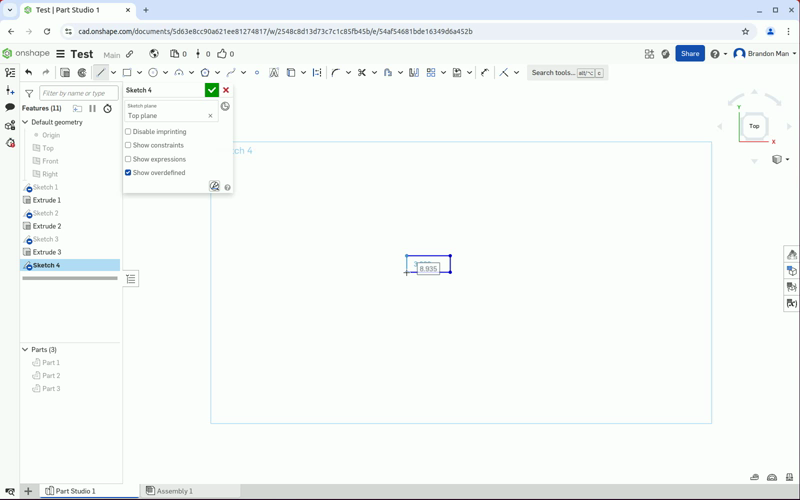
key(esc)
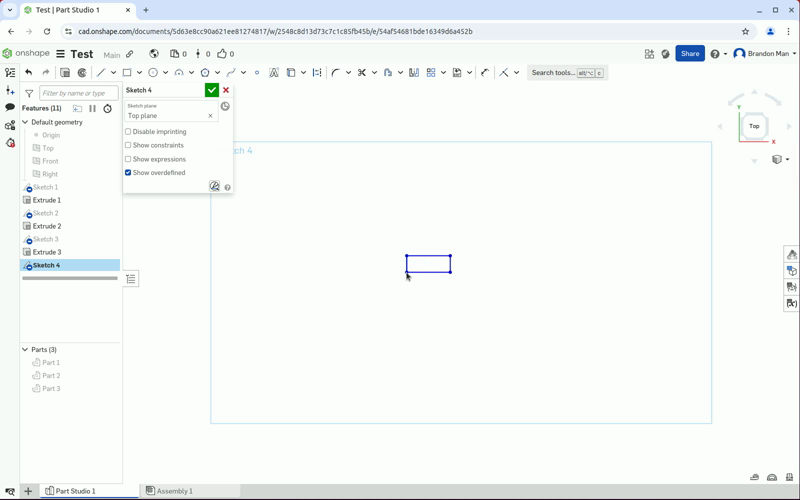
mouse_move(433, 260)
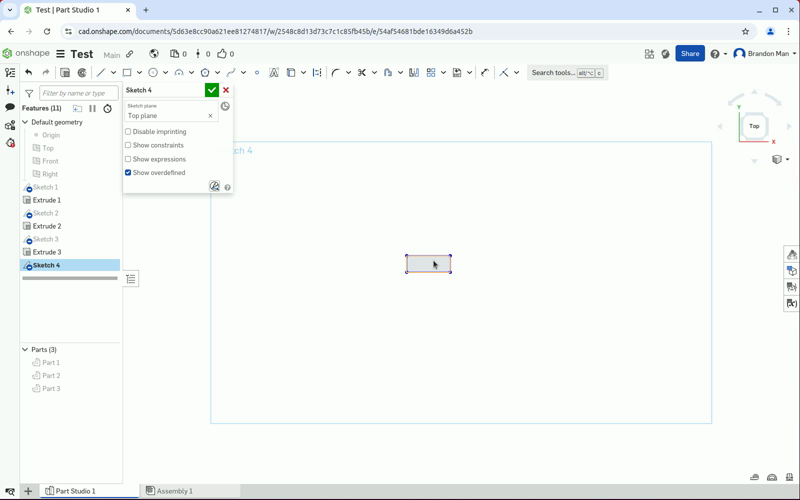
scroll(6)
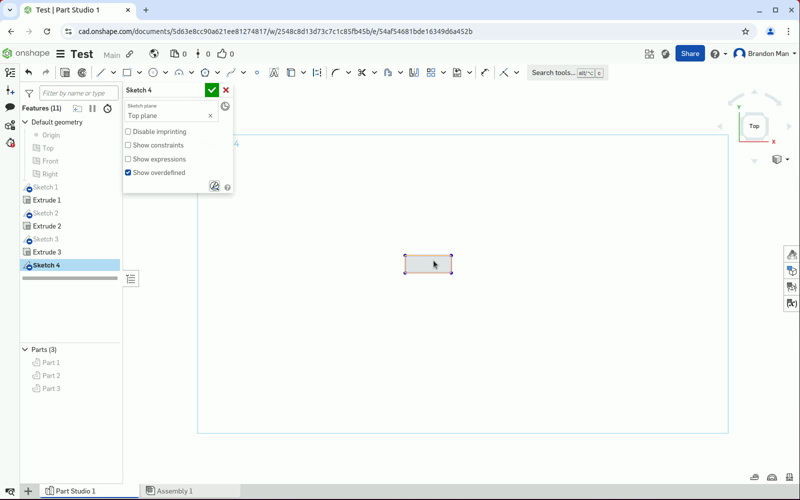
scroll(6)
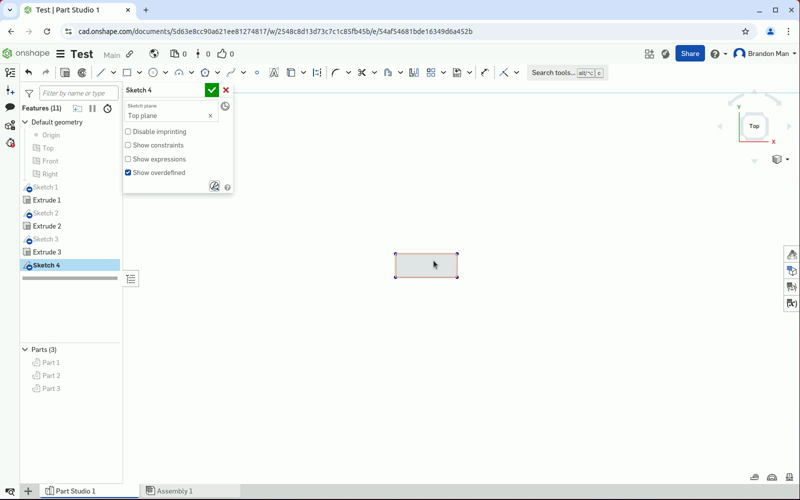
scroll(6)
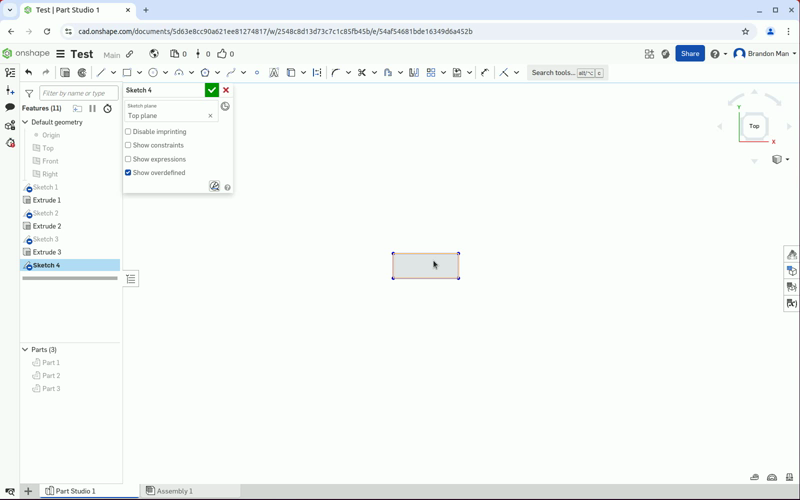
scroll(6)
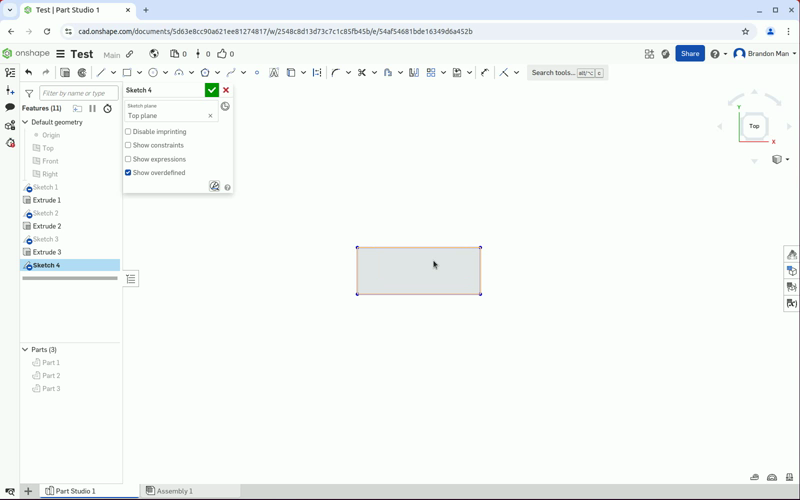
scroll(6)
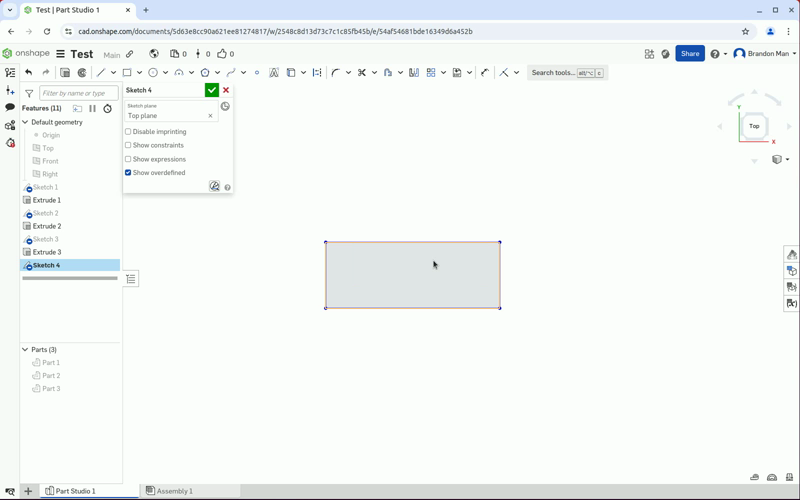
scroll(6)
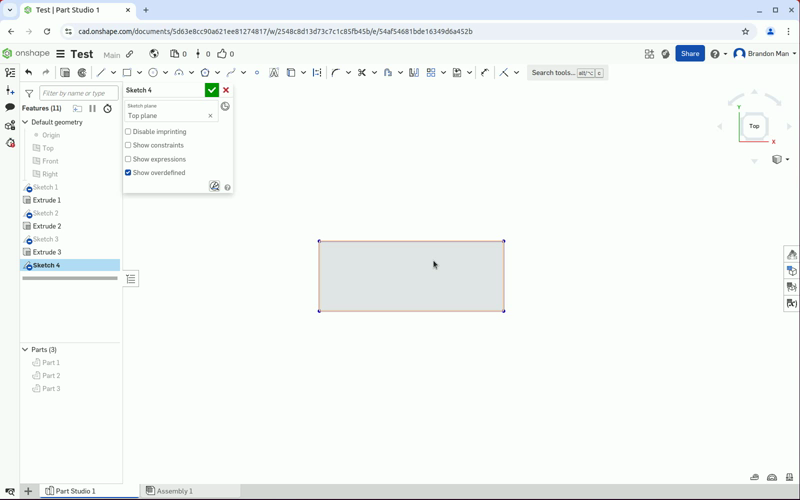
scroll(6)
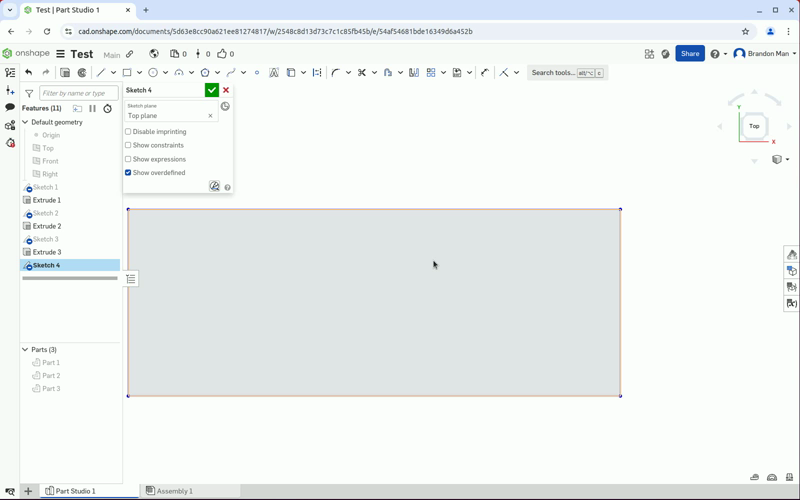
click(433, 260)
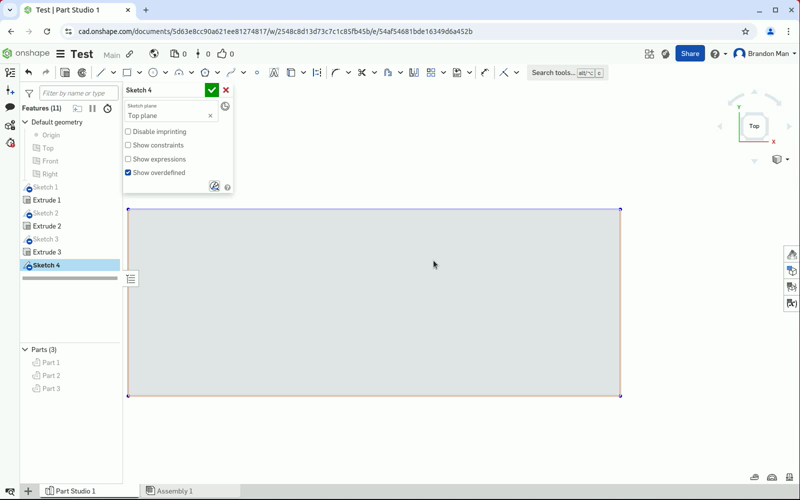
scroll(-6)
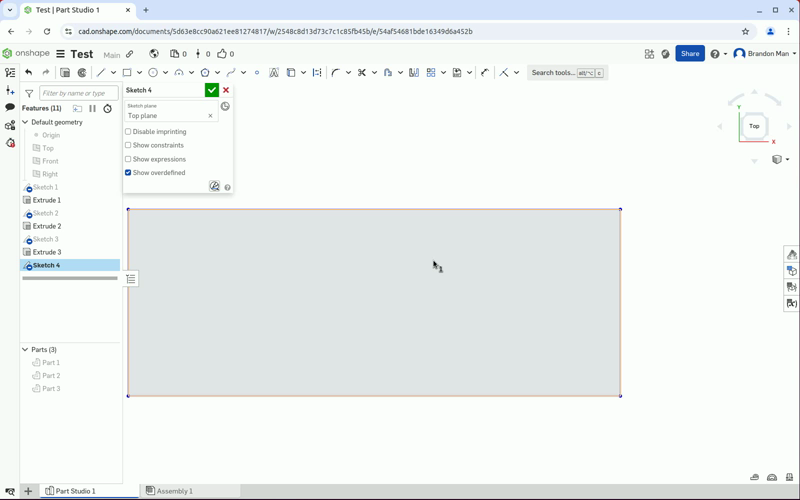
scroll(-6)
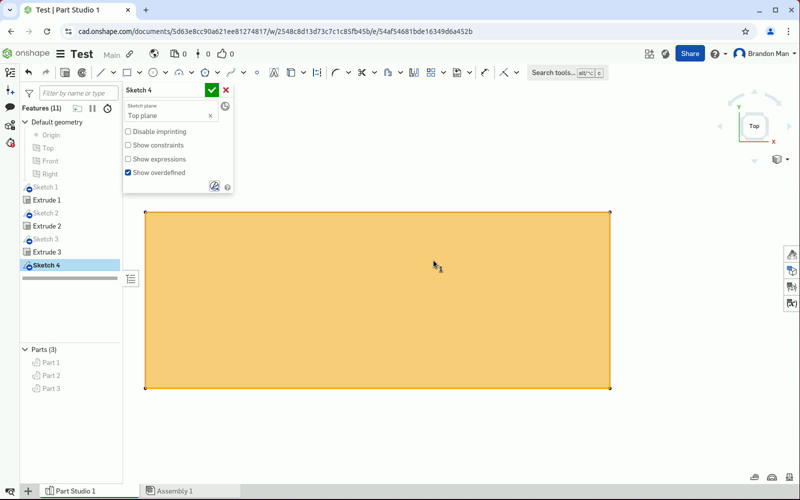
scroll(-6)
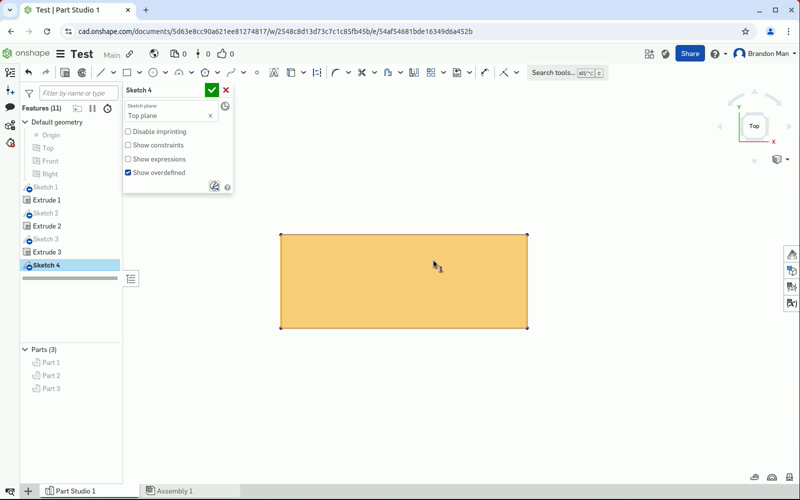
scroll(-6)
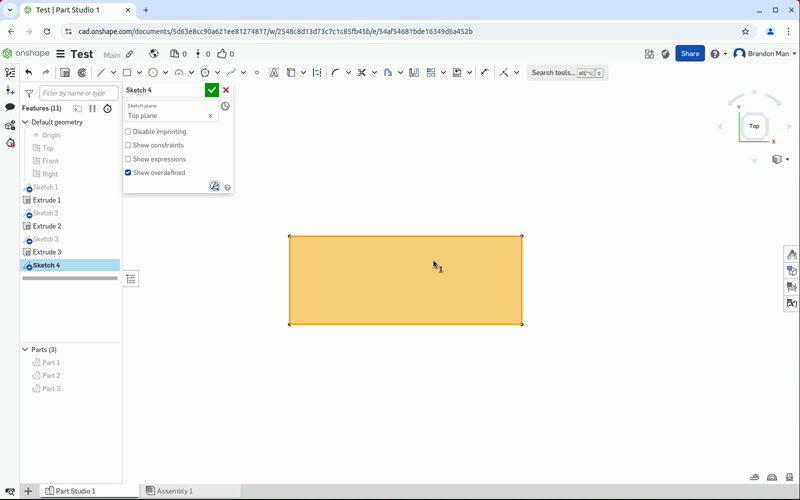
scroll(-6)
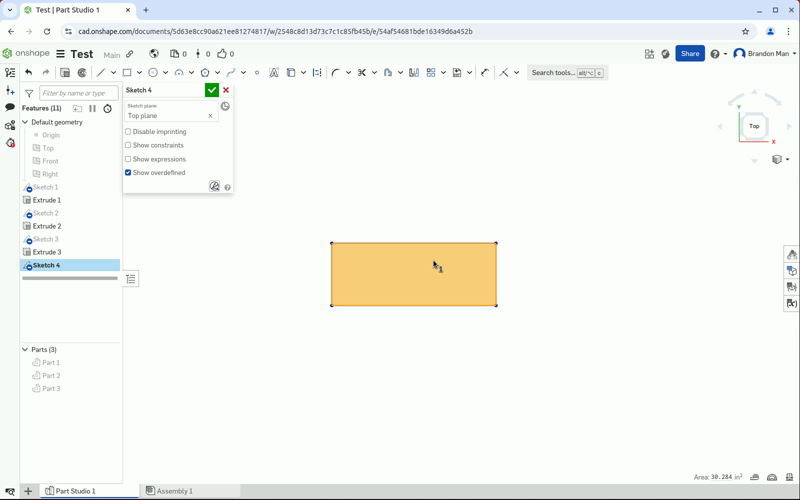
scroll(-6)
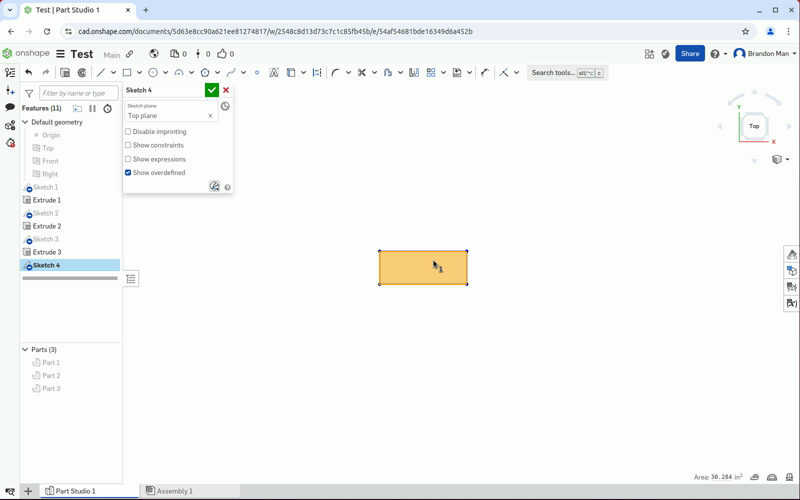
scroll(-6)
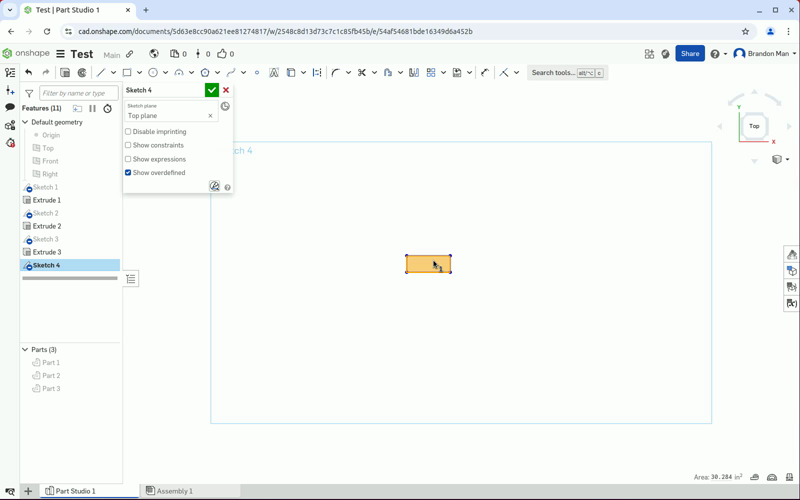
mouse_move(73, 352)
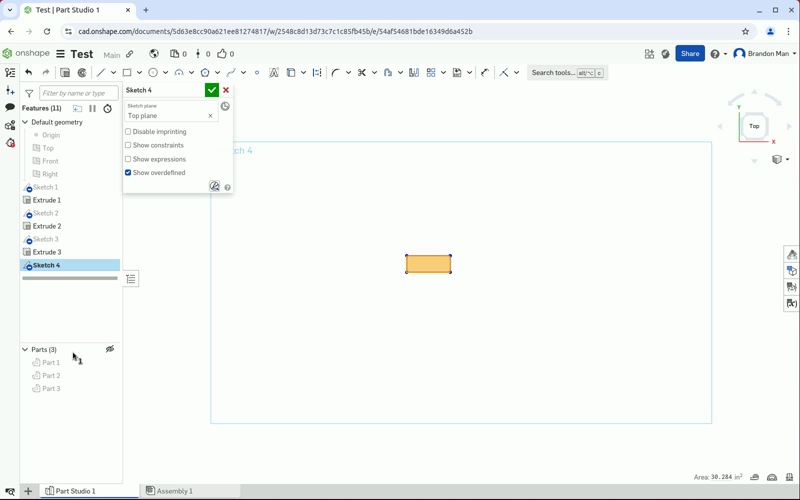
key(shift+y)
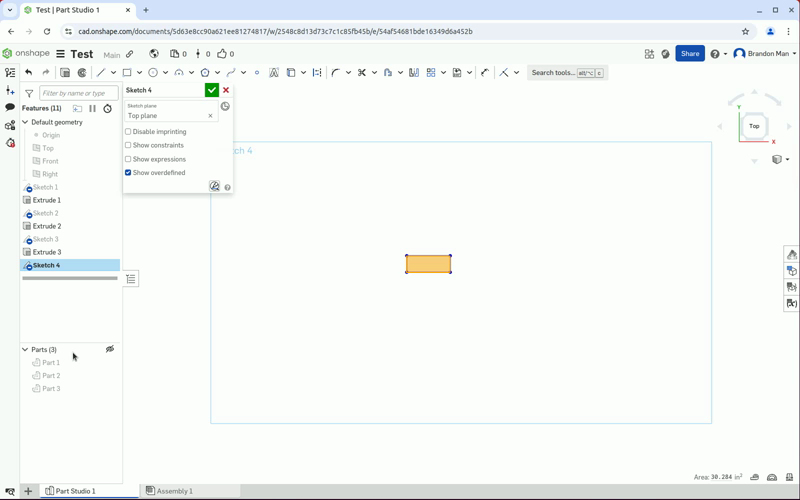
key(shift+e)
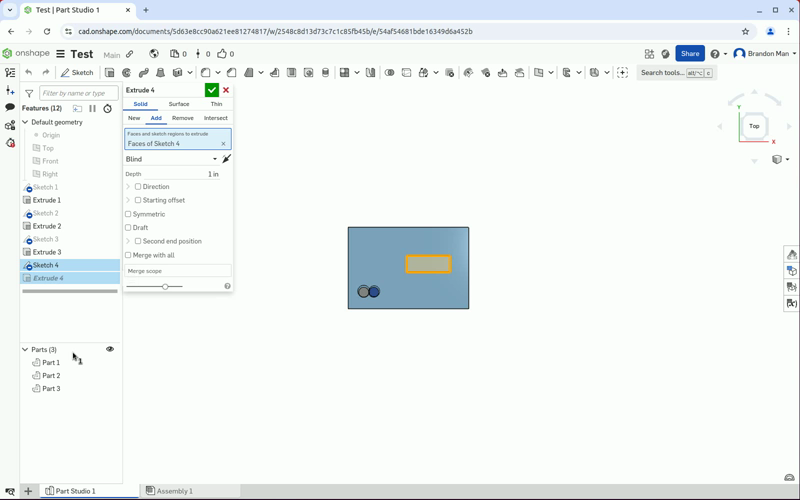
mouse_move(143, 106)
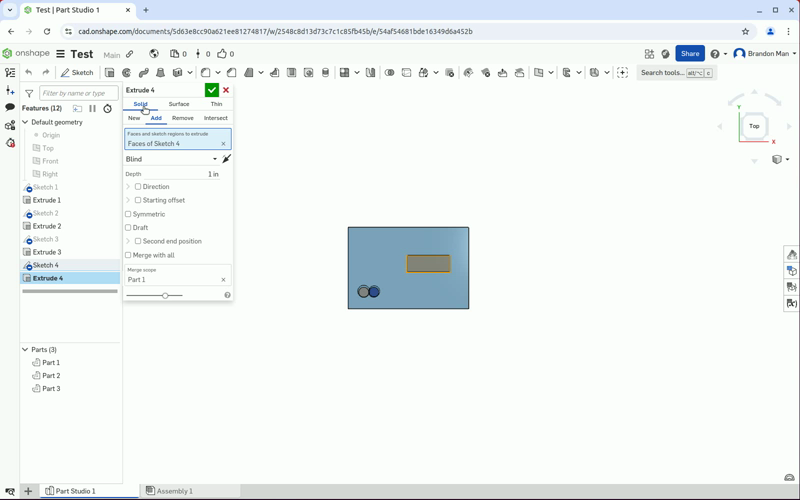
click(143, 106)
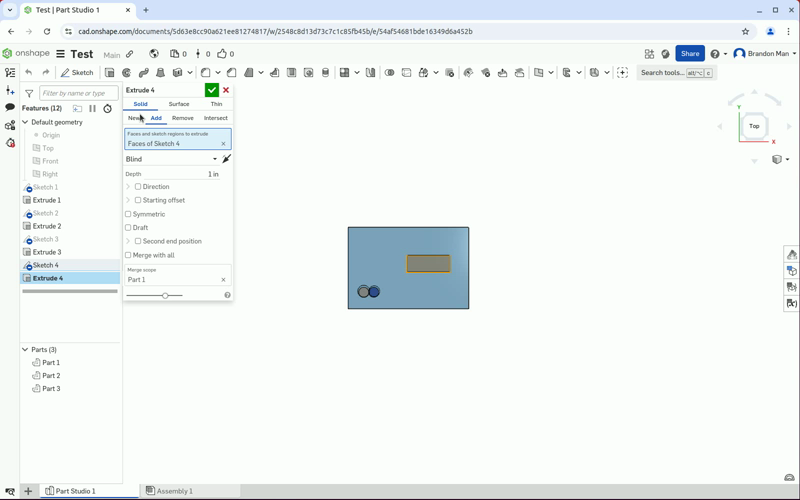
mouse_move(137, 120)
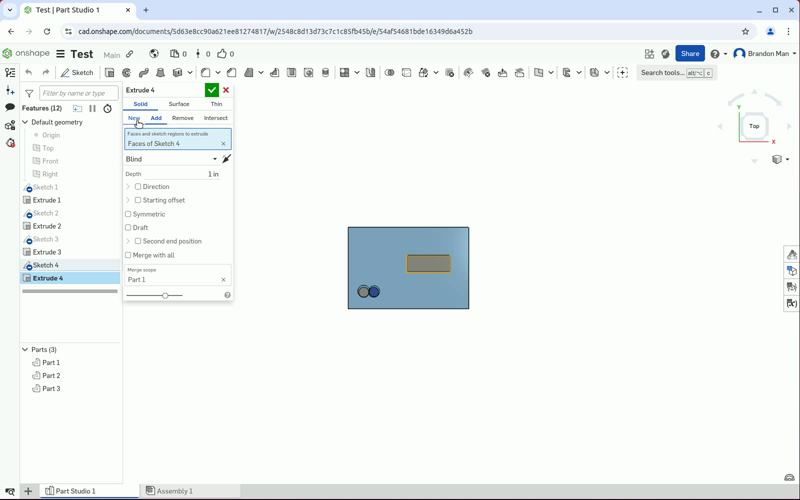
click(137, 120)
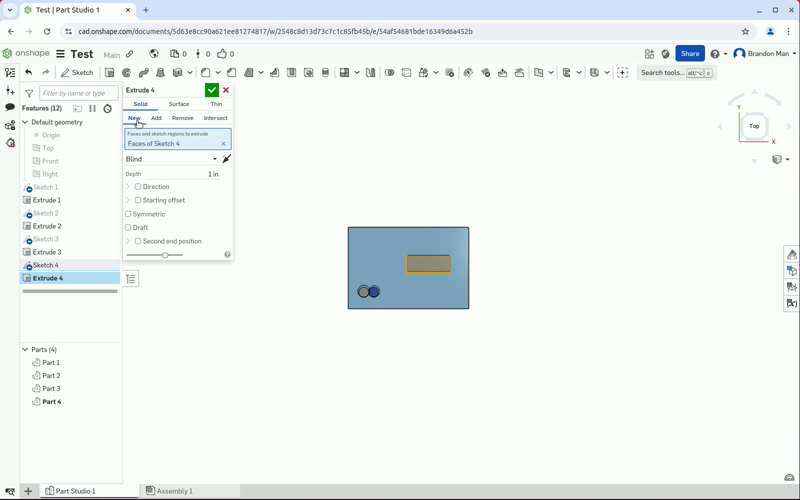
key(tab, 4)
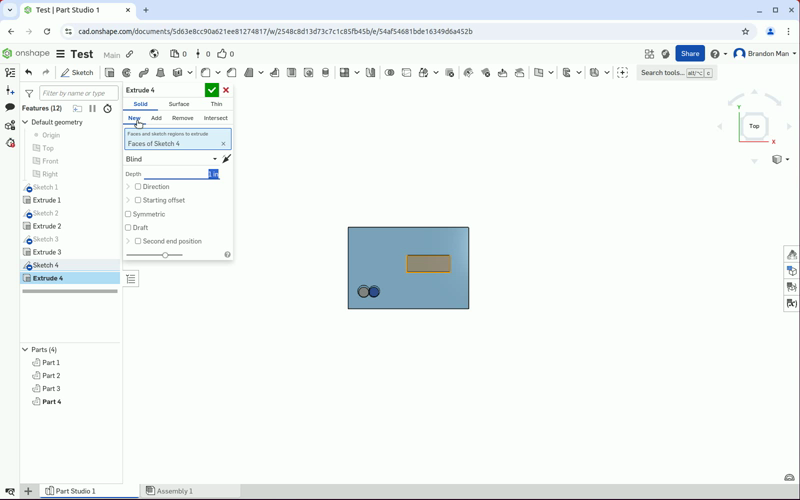
text(8.906)
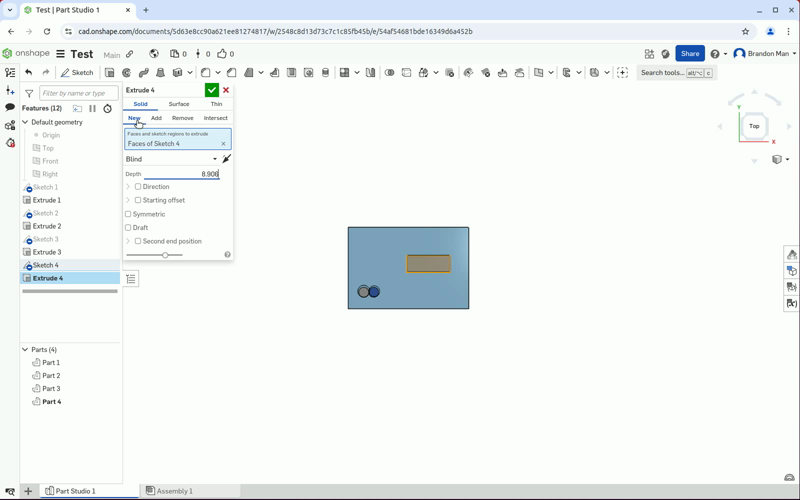
key(enter)
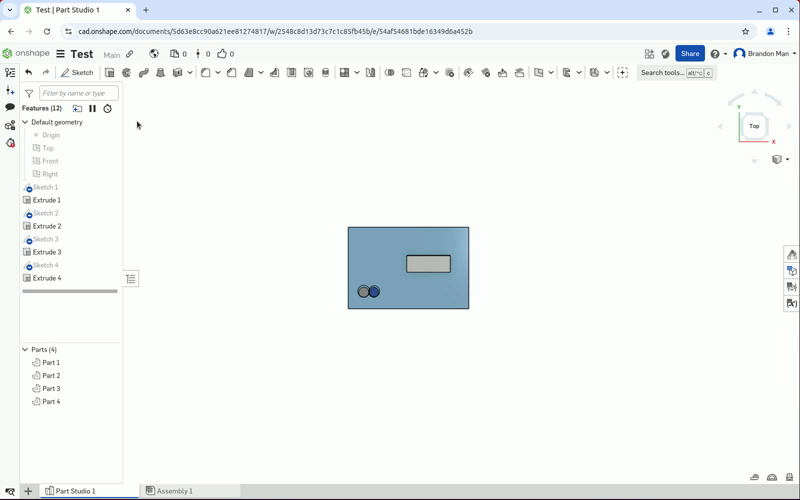
key(shift+h)
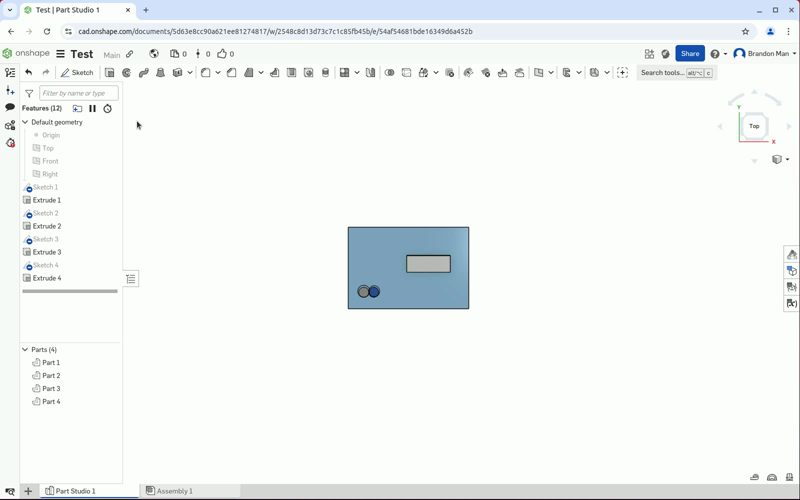
key(shift+h)
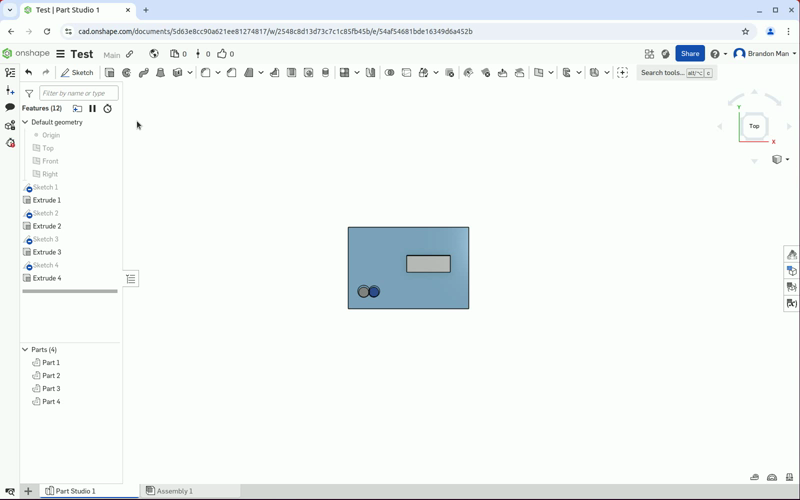
mouse_move(73, 189)
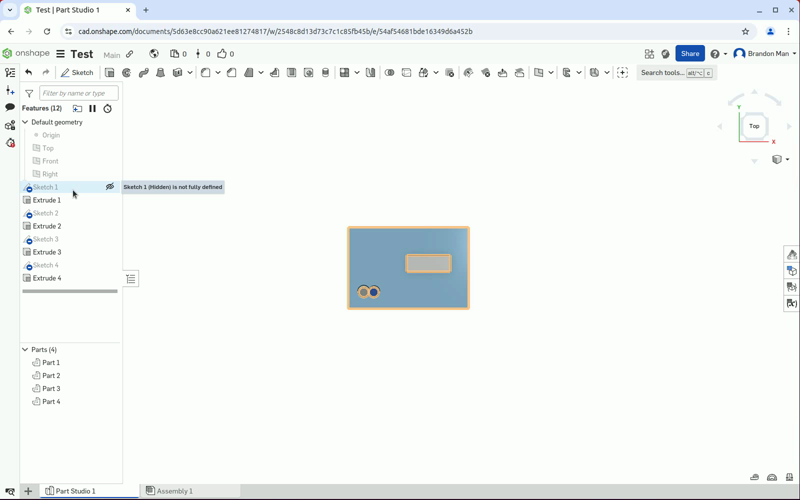
click(73, 189)
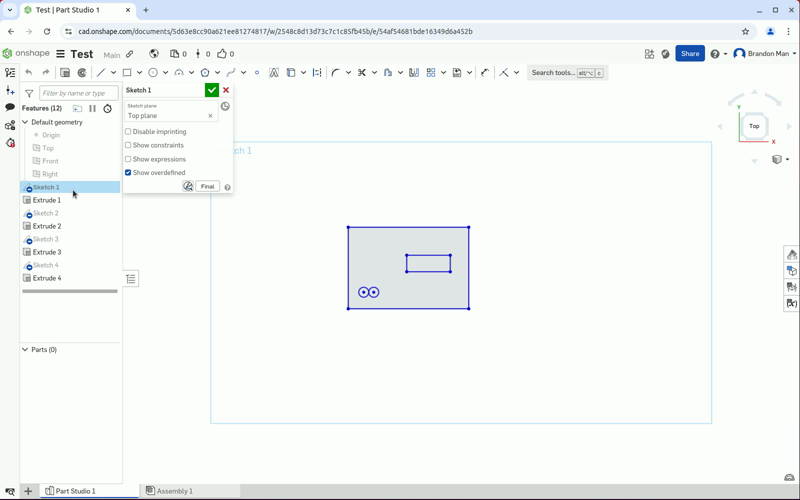
mouse_move(229, 92)
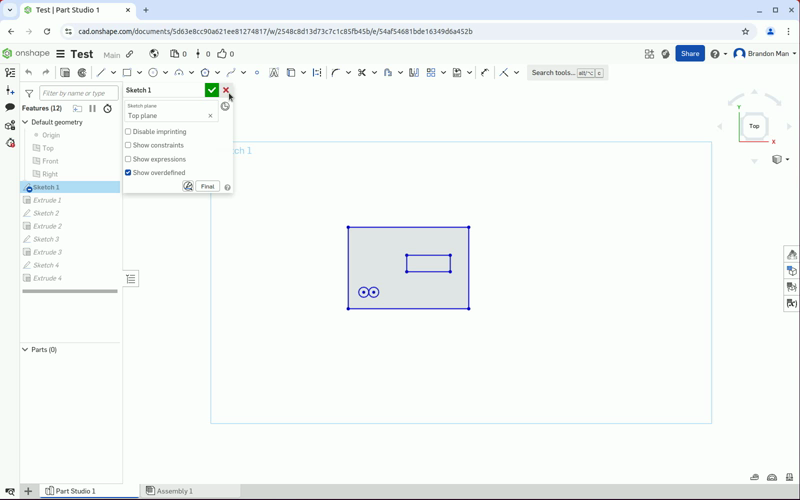
click(229, 92)
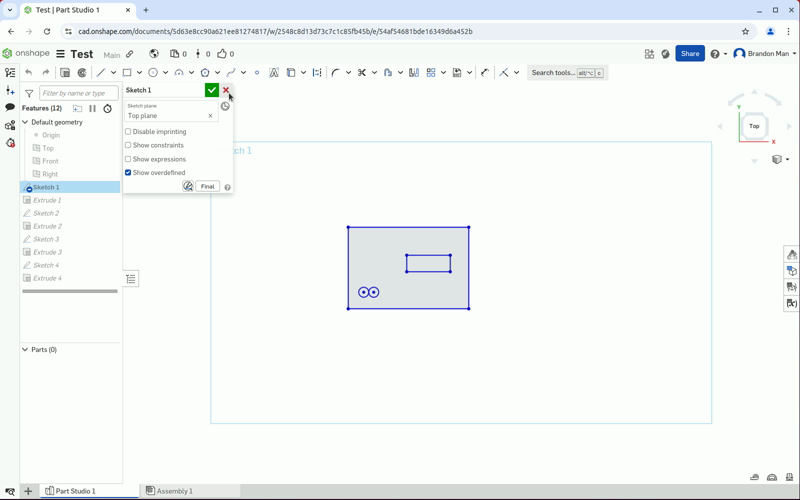
key(shift+s)
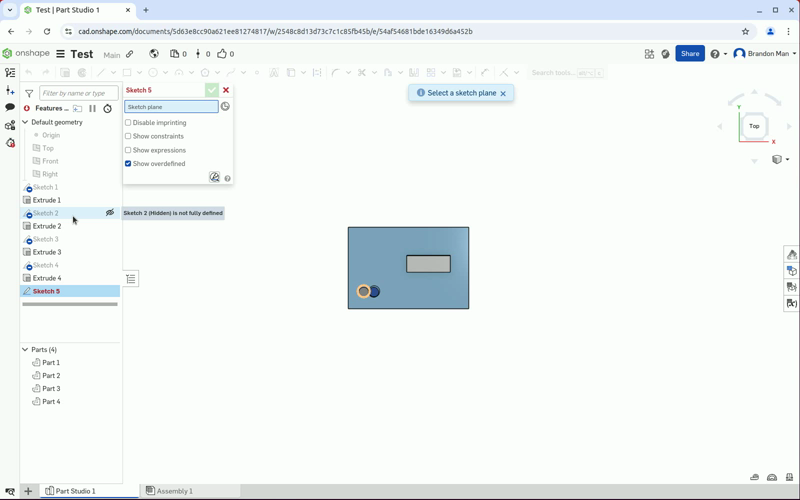
scroll(3)
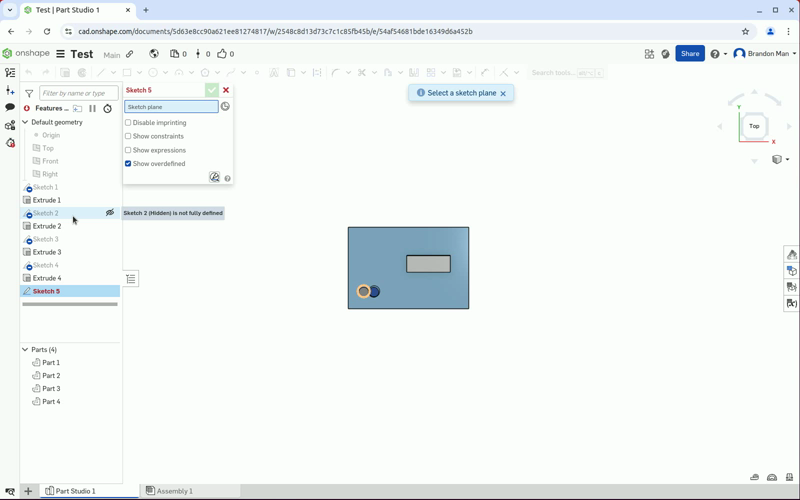
mouse_move(73, 150)
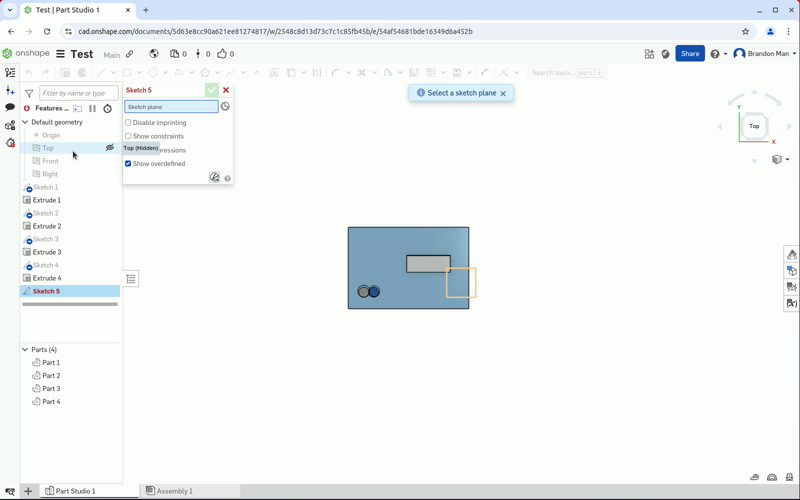
click(73, 150)
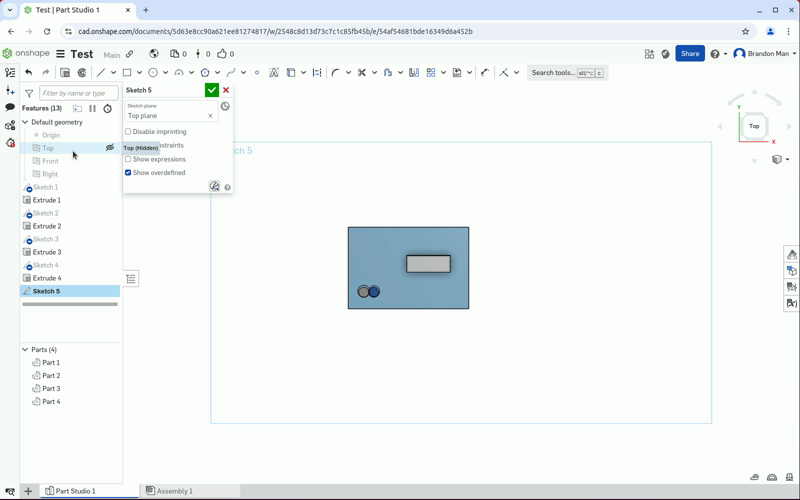
mouse_move(73, 352)
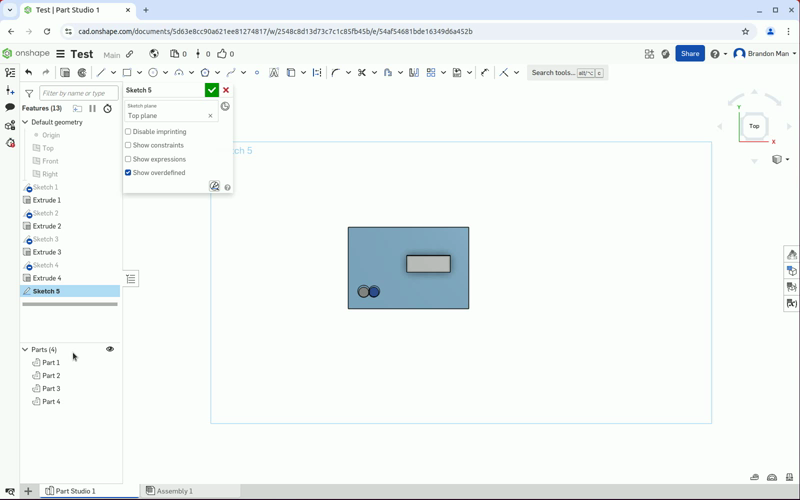
key(y)
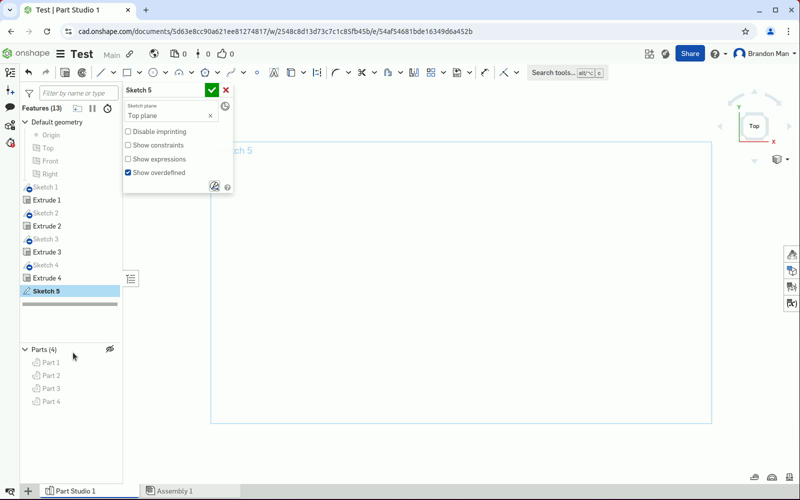
key(l)
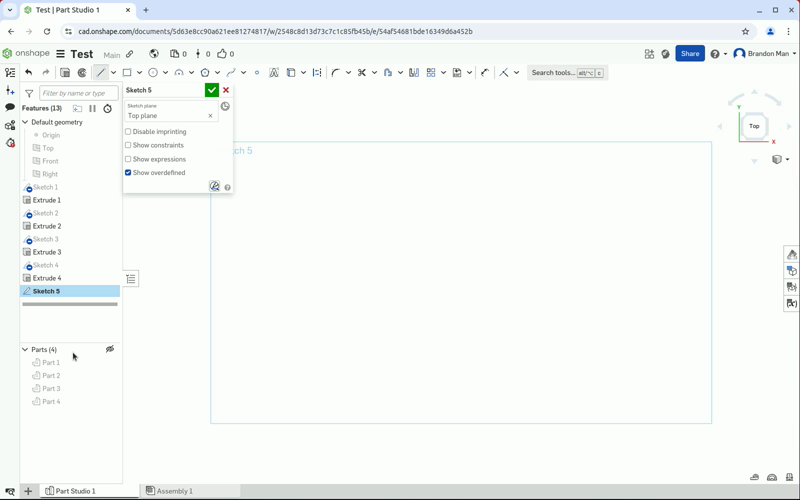
key_down(shift)
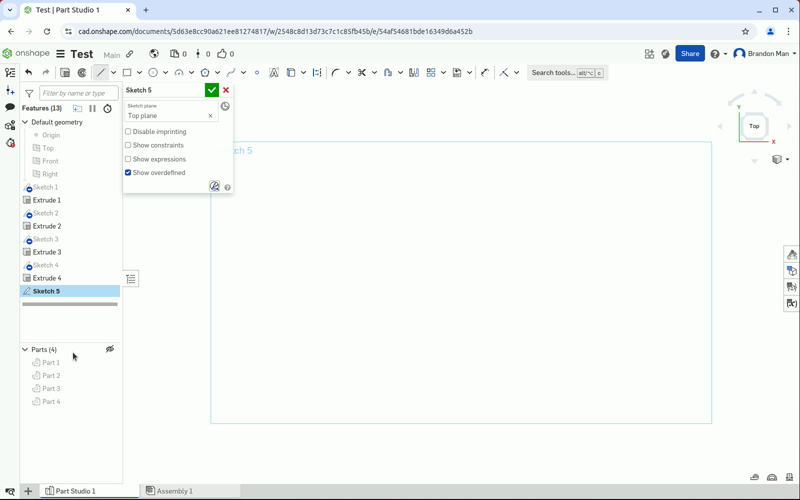
mouse_move(348, 318)
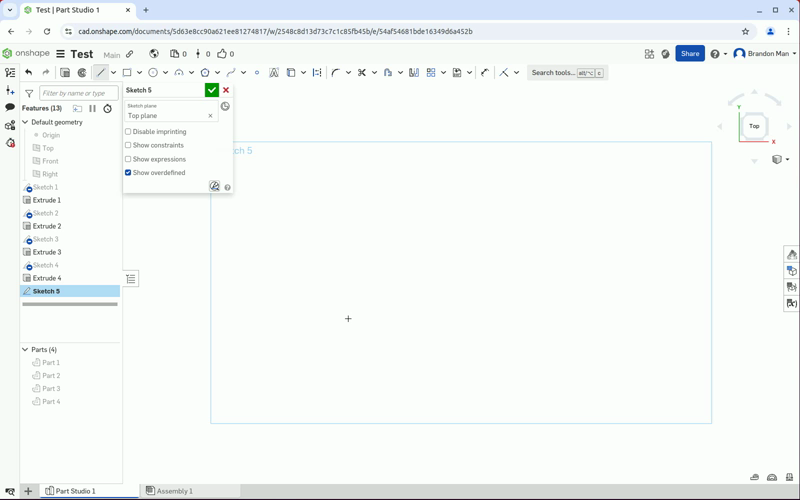
click(348, 318)
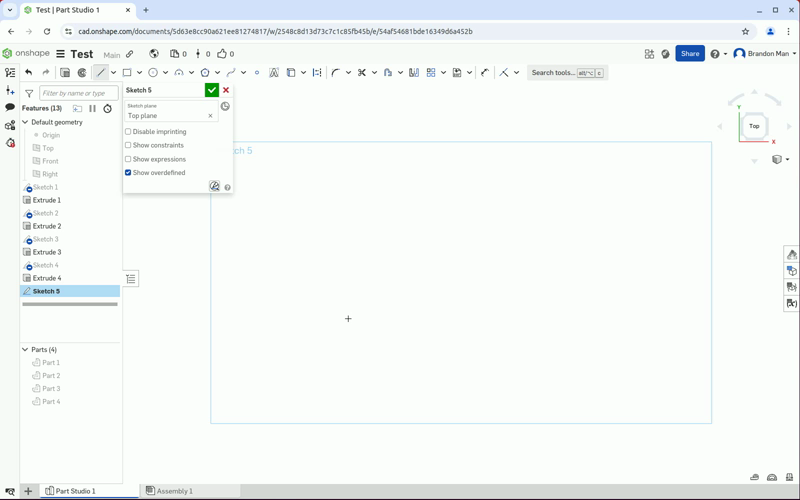
key_up(shift)
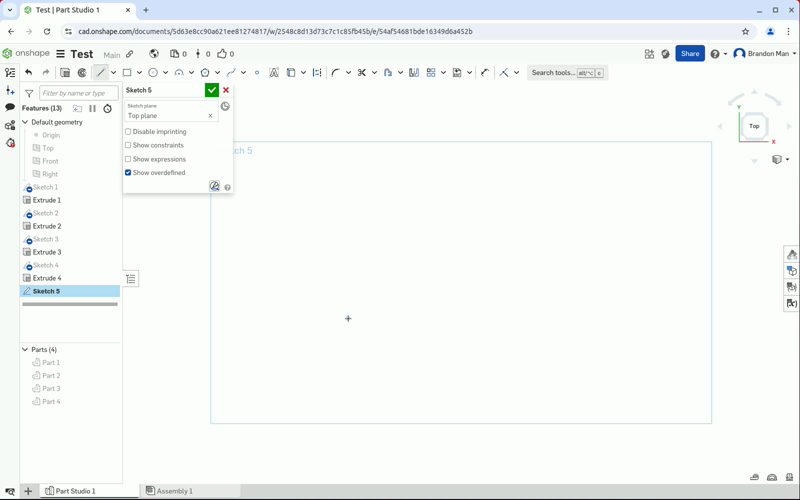
key_down(shift)
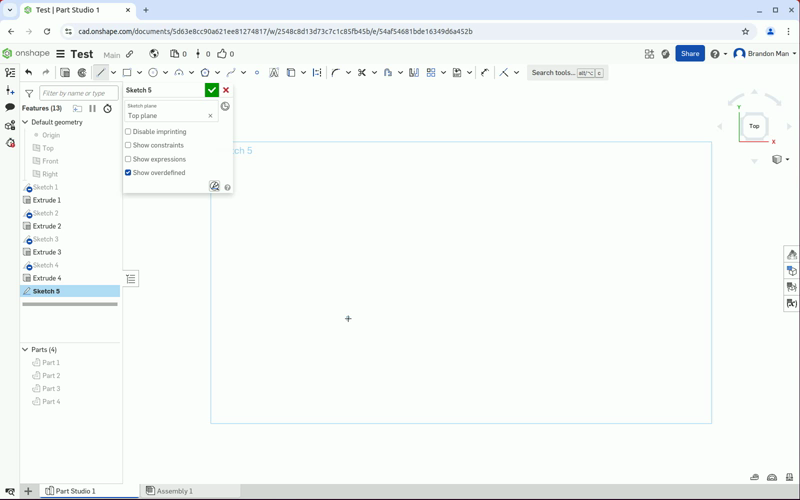
mouse_move(468, 318)
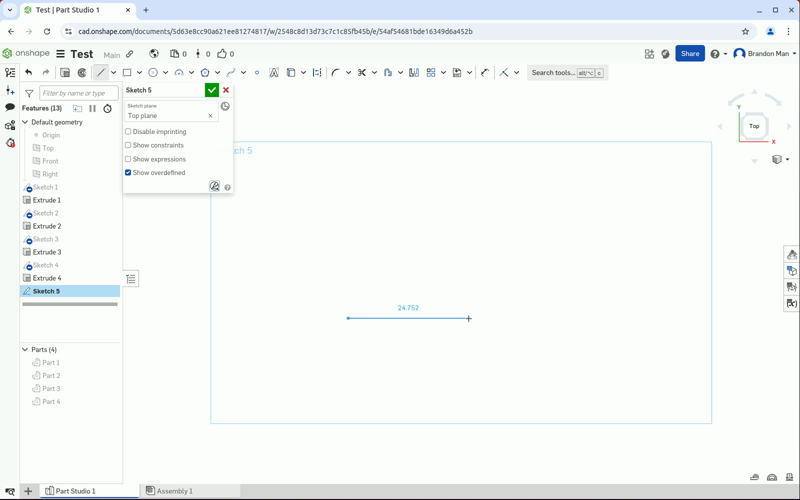
click(468, 318)
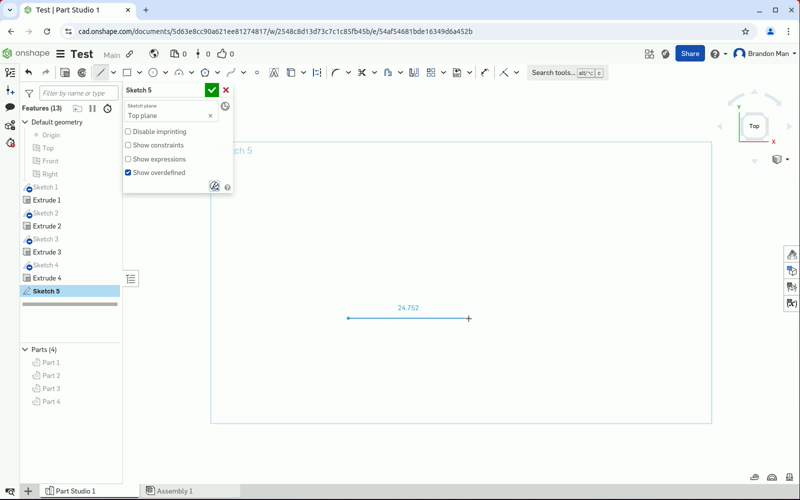
key_up(shift)
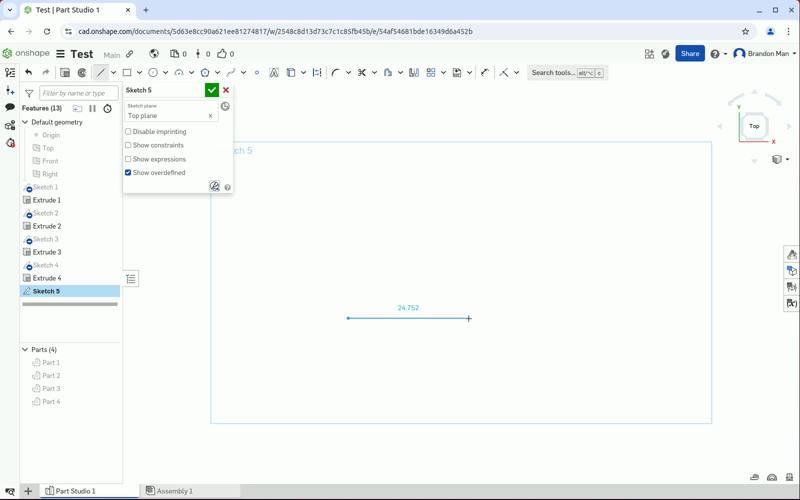
key_down(shift)
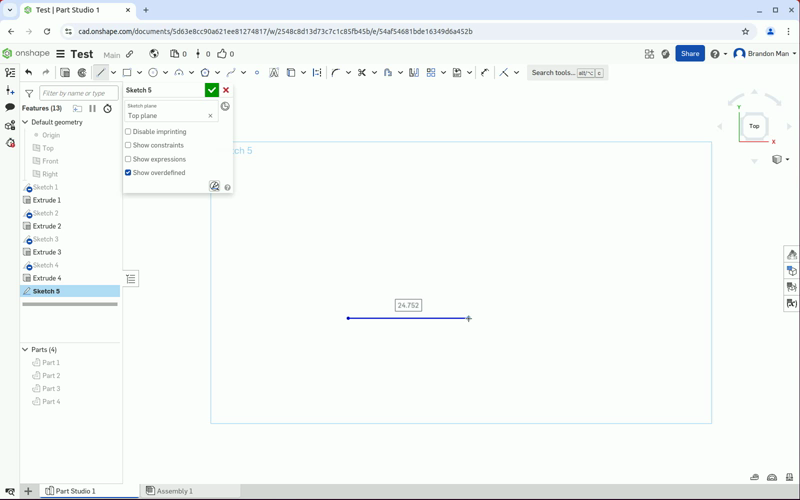
mouse_move(498, 318)
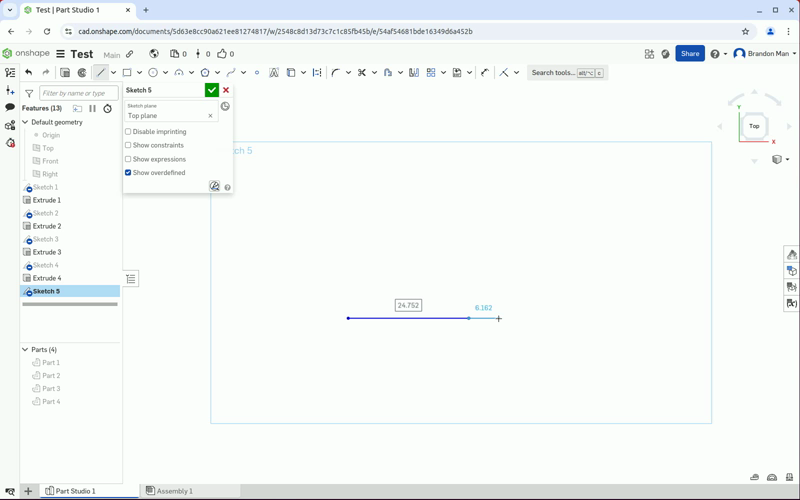
mouse_move(468, 309)
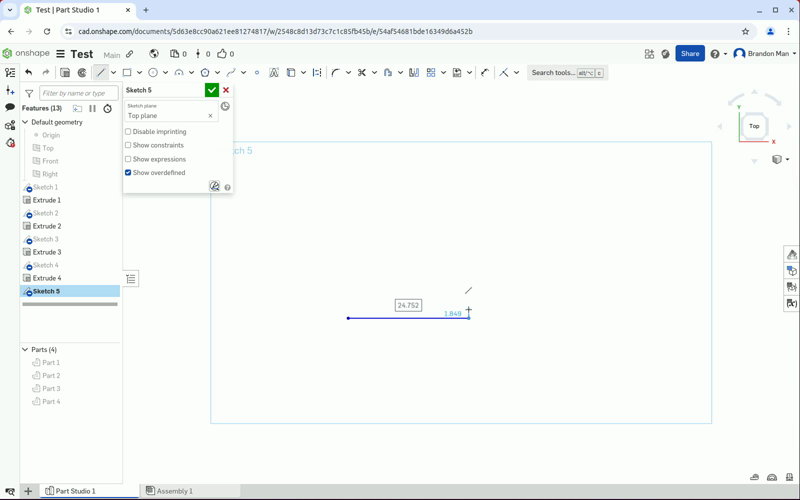
click(468, 309)
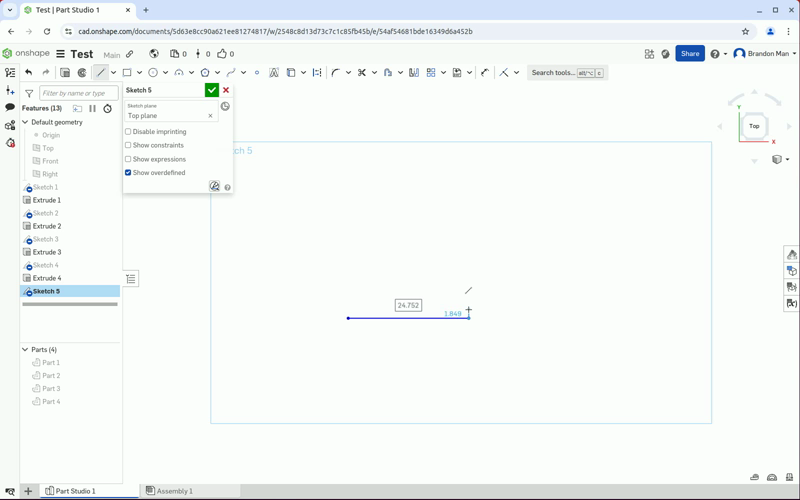
key_up(shift)
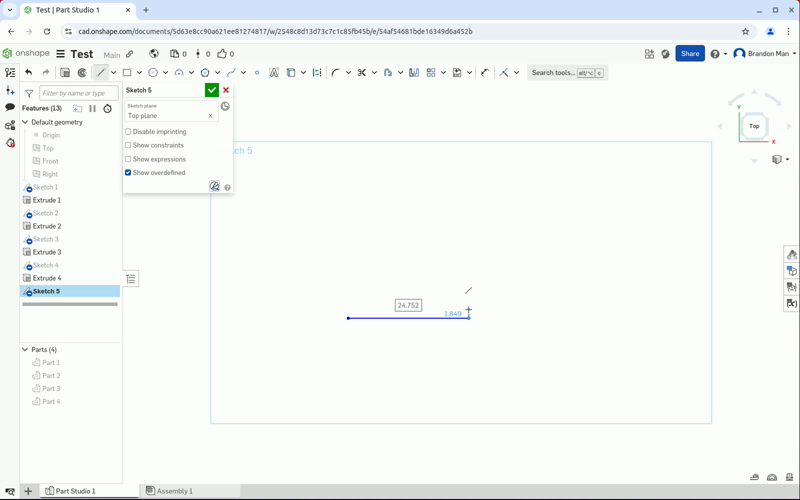
key_down(shift)
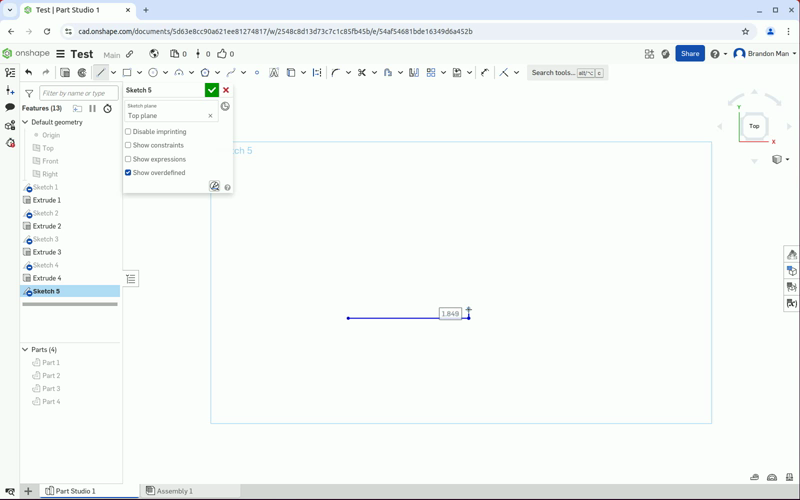
mouse_move(348, 309)
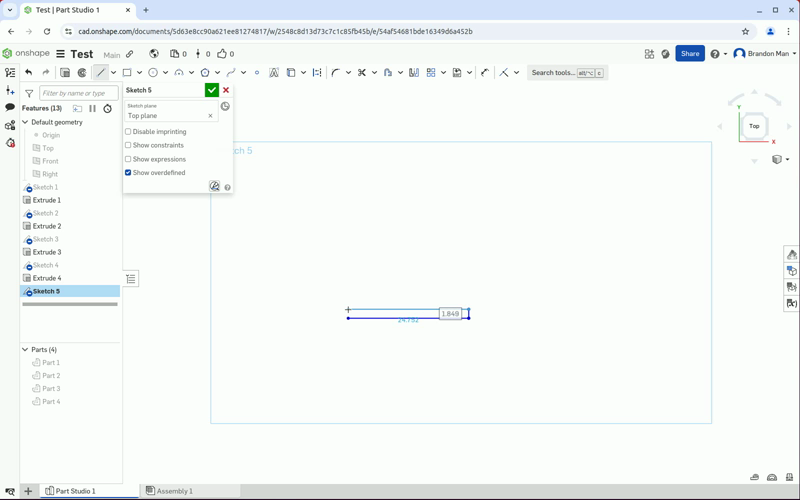
click(348, 309)
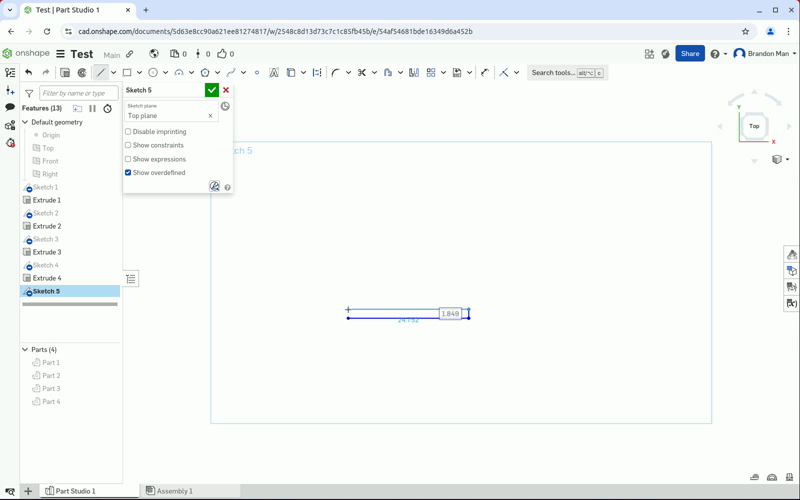
key_up(shift)
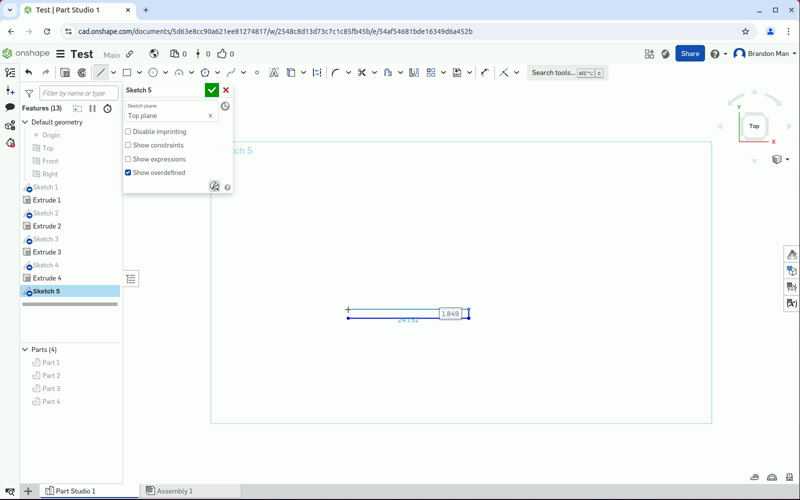
mouse_move(378, 309)
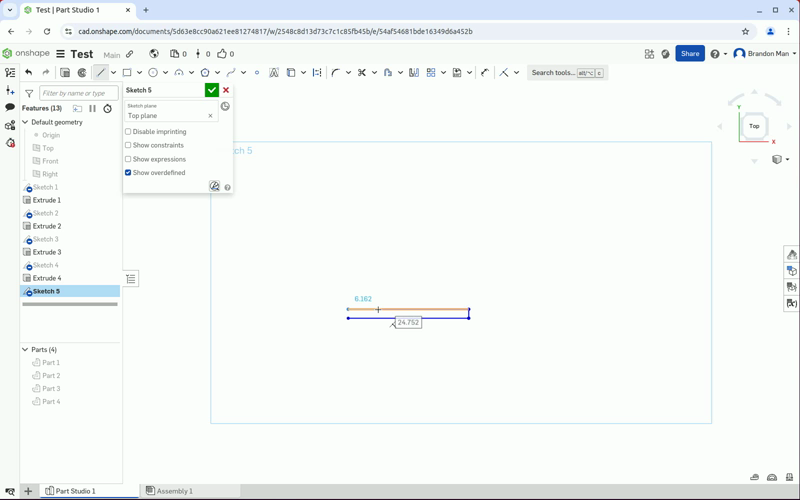
key_down(shift)
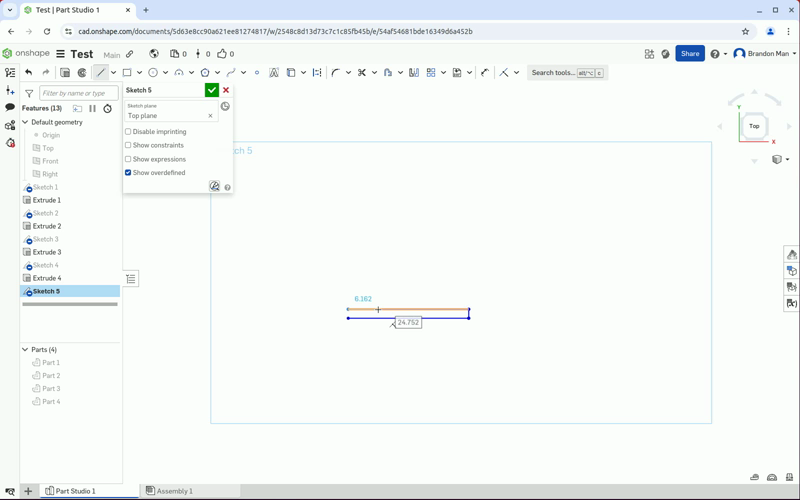
mouse_move(348, 318)
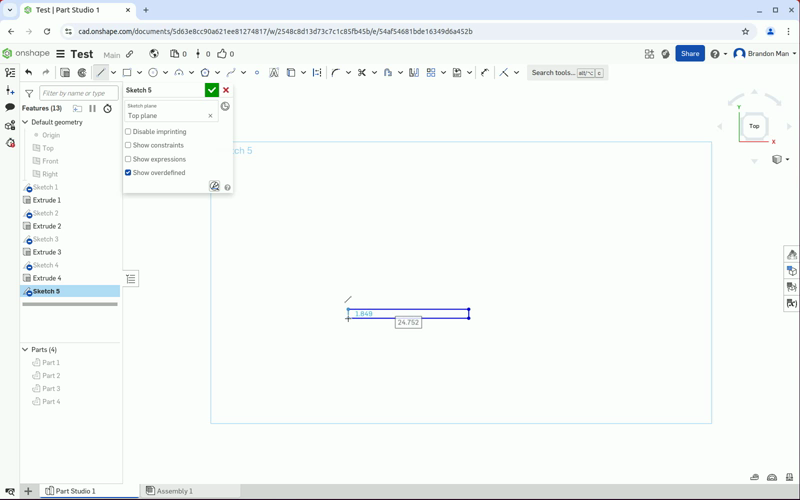
key_up(shift)
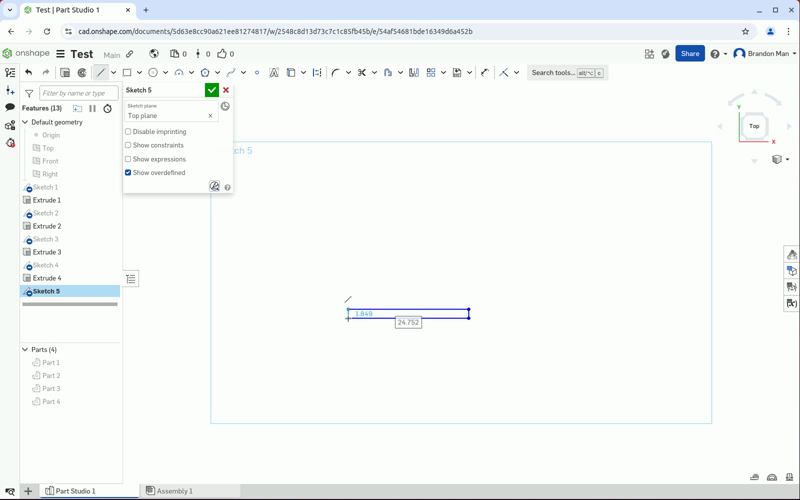
click(348, 318)
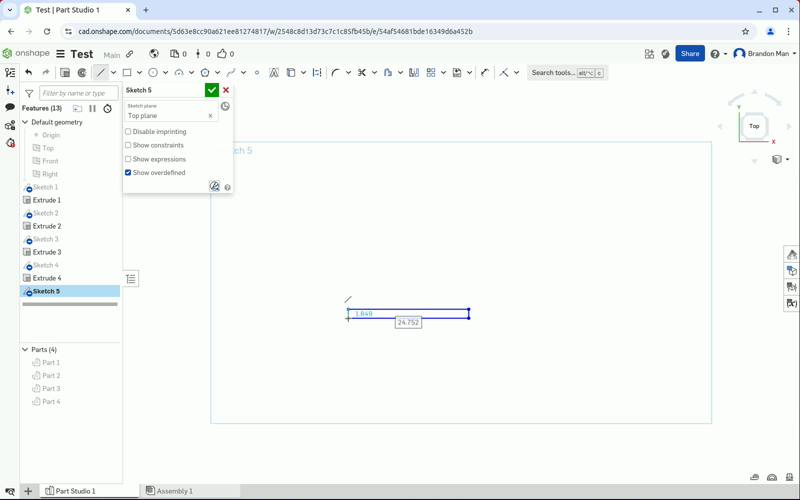
key(esc)
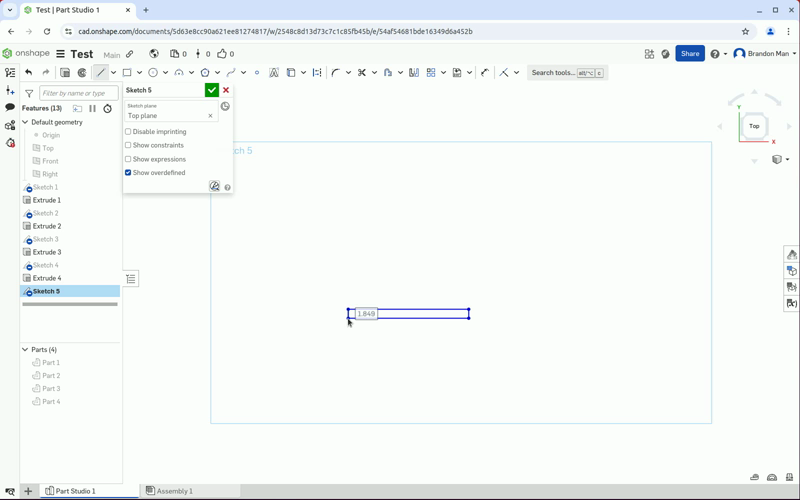
mouse_move(421, 311)
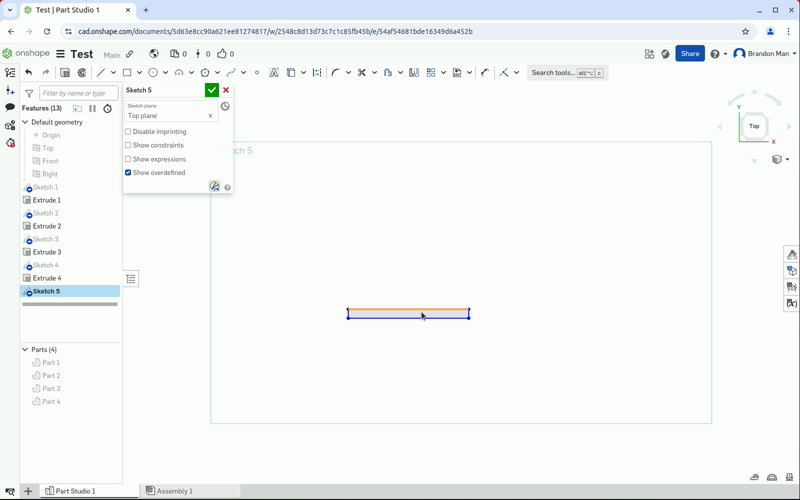
scroll(6)
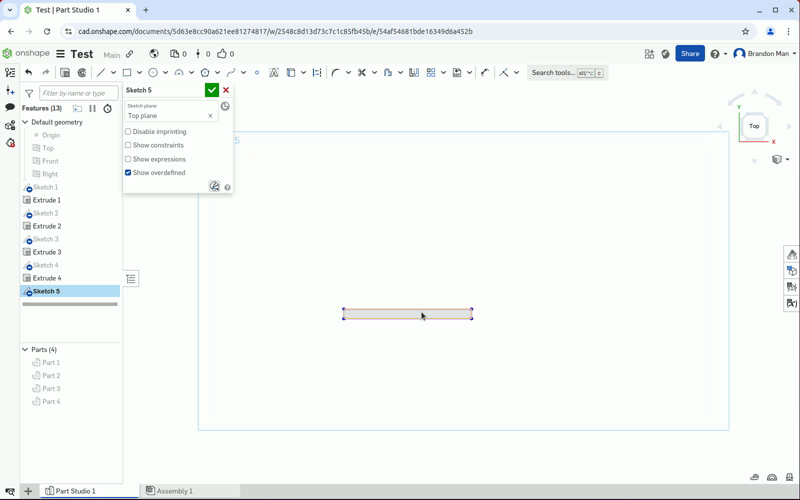
scroll(6)
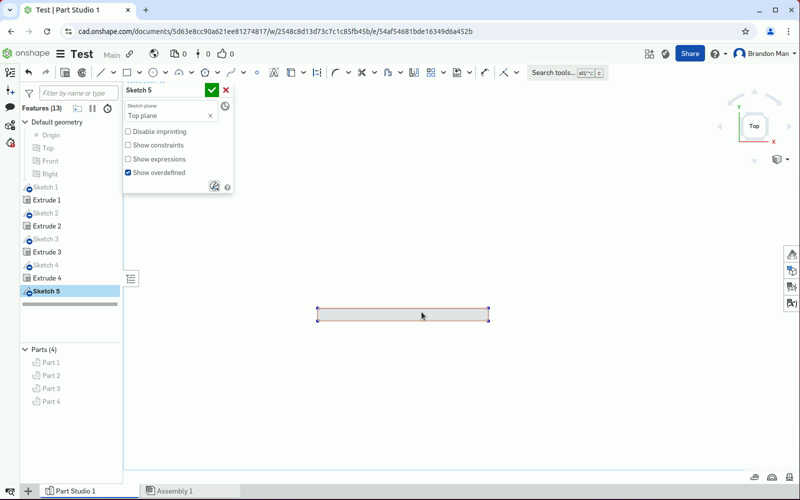
scroll(6)
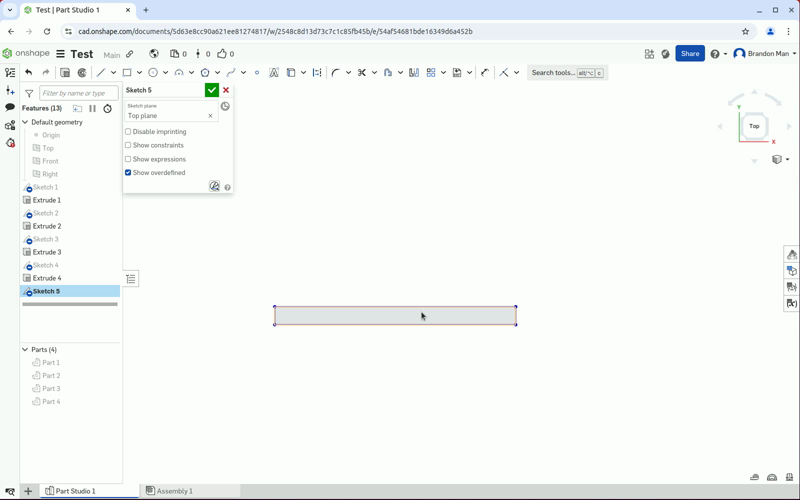
scroll(6)
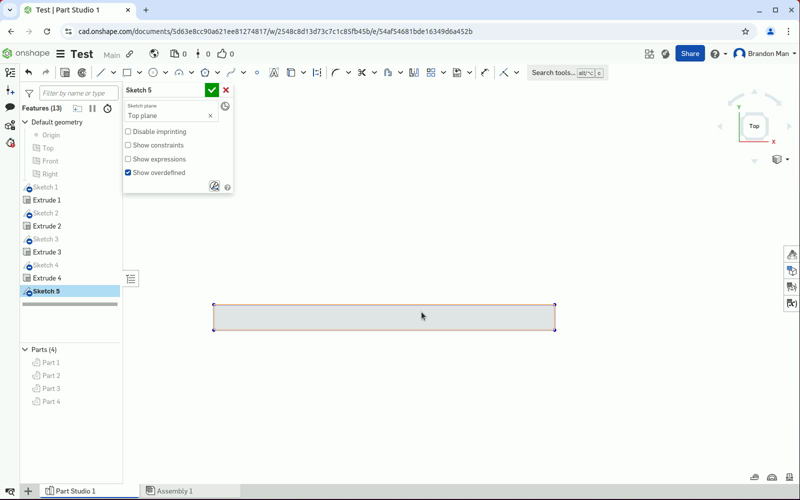
scroll(6)
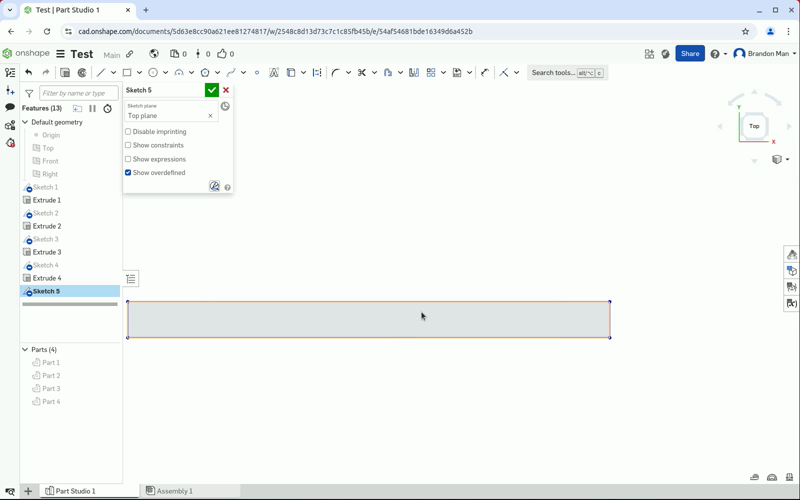
scroll(6)
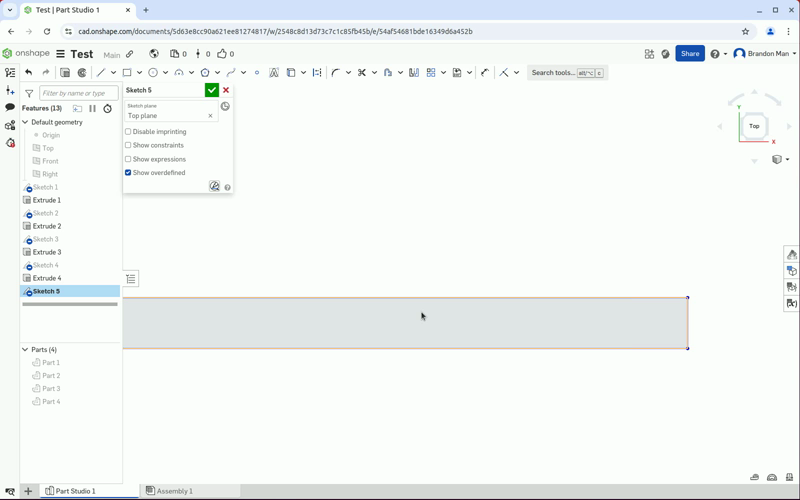
scroll(6)
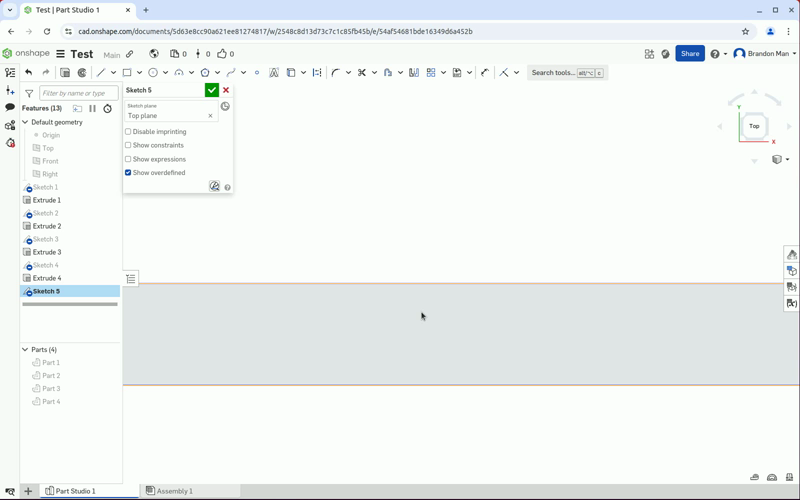
click(421, 311)
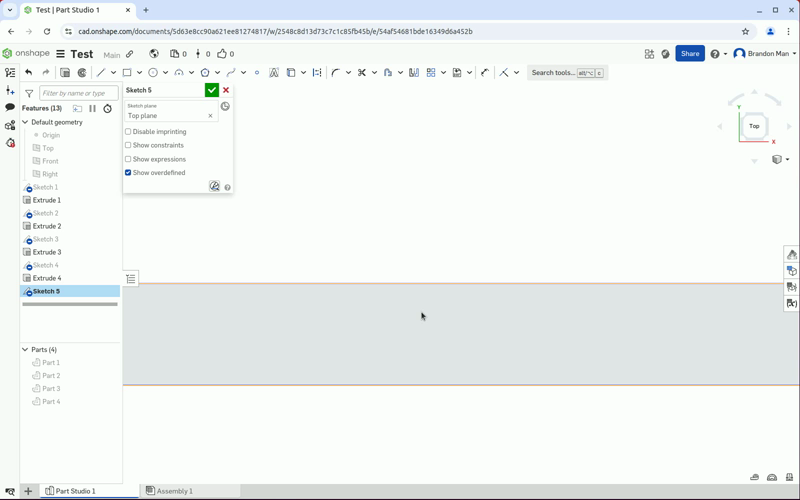
scroll(-6)
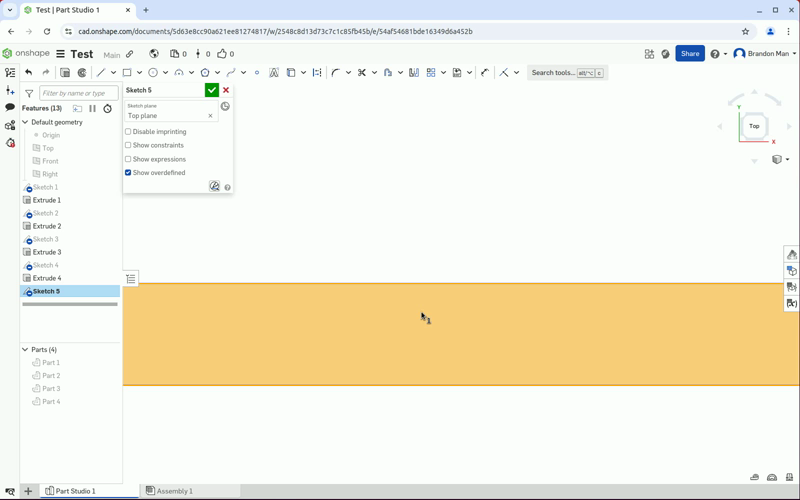
scroll(-6)
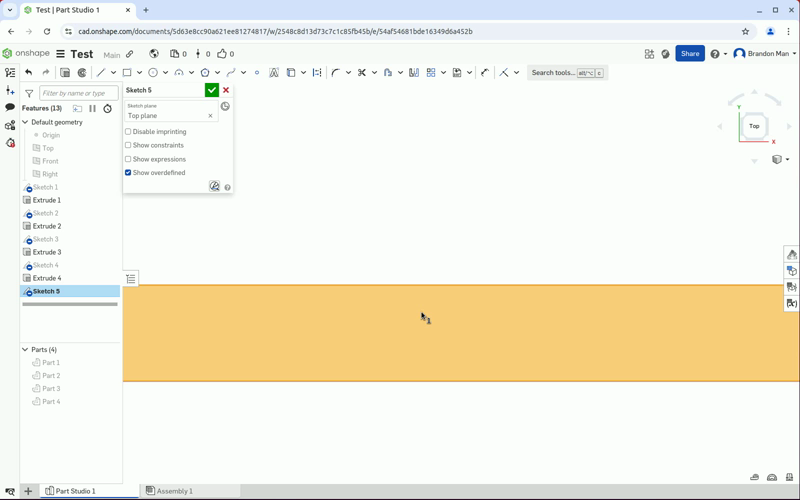
scroll(-6)
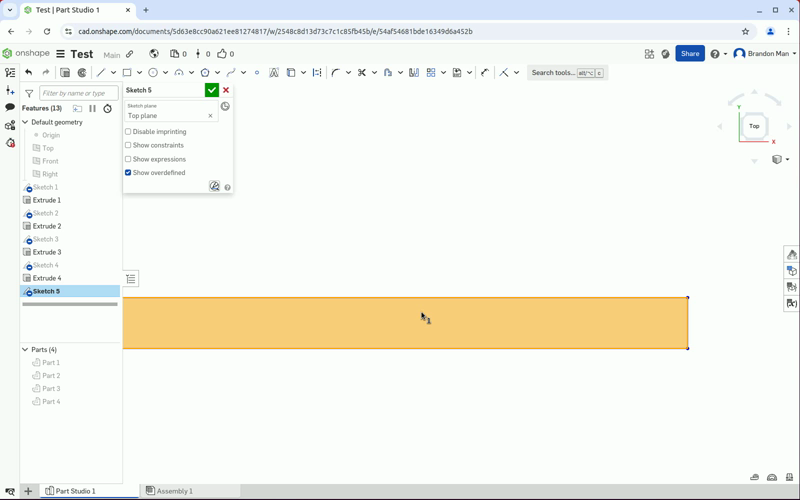
scroll(-6)
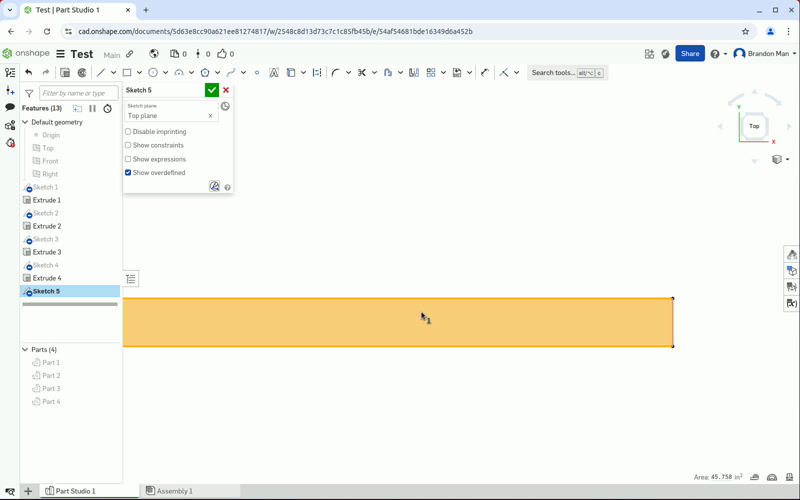
scroll(-6)
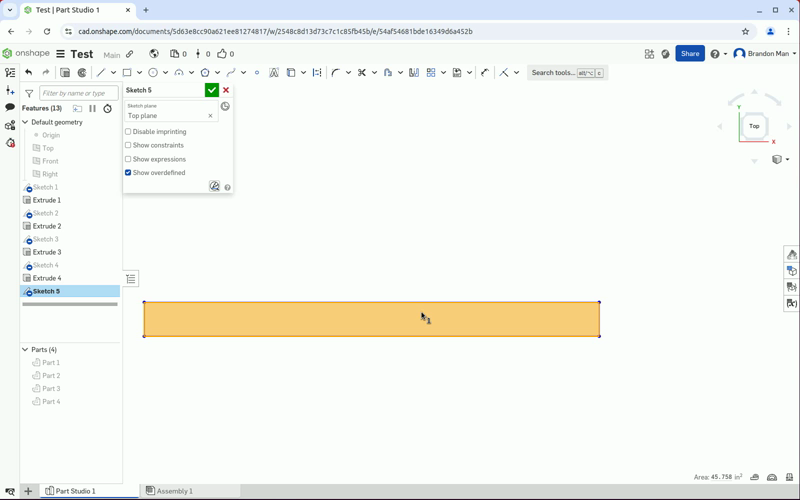
scroll(-6)
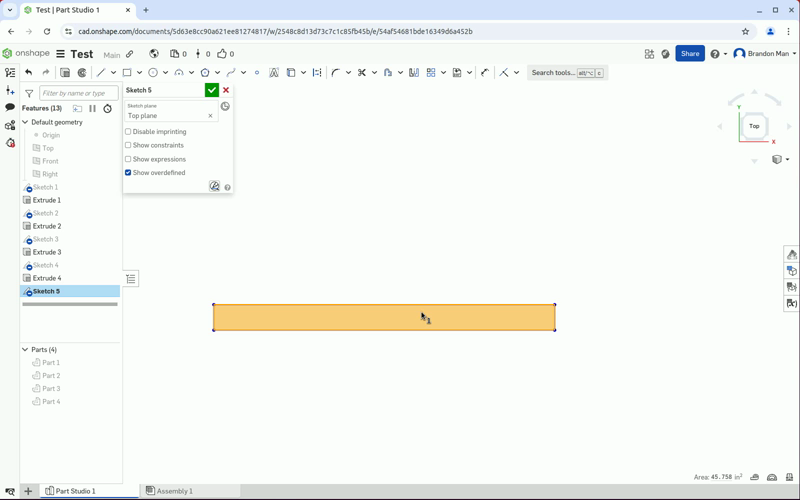
scroll(-6)
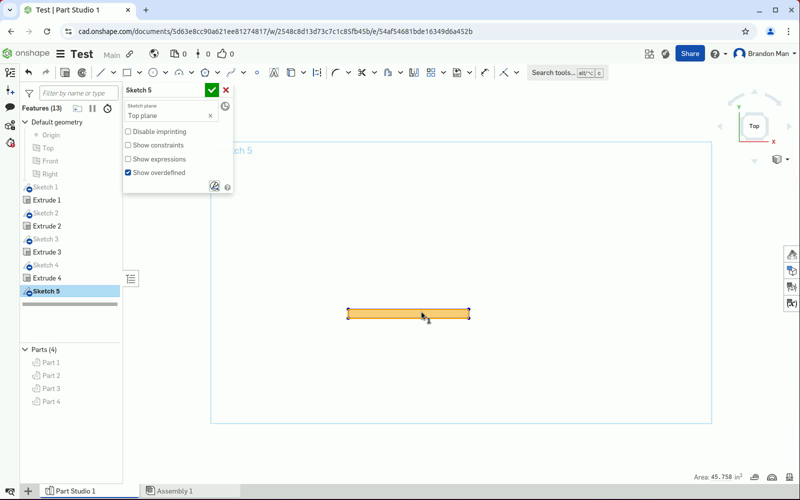
mouse_move(73, 352)
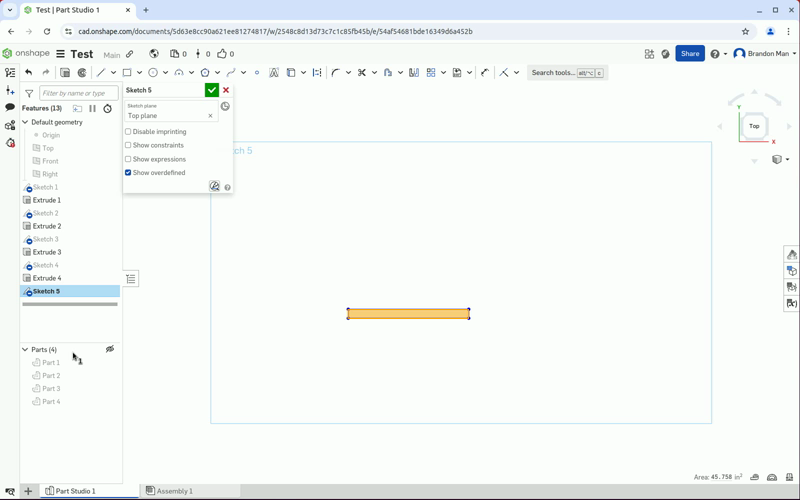
key(shift+y)
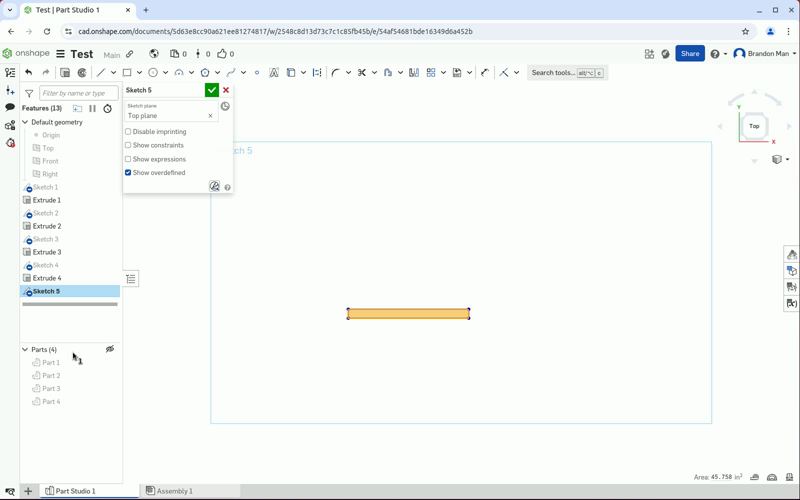
key(shift+e)
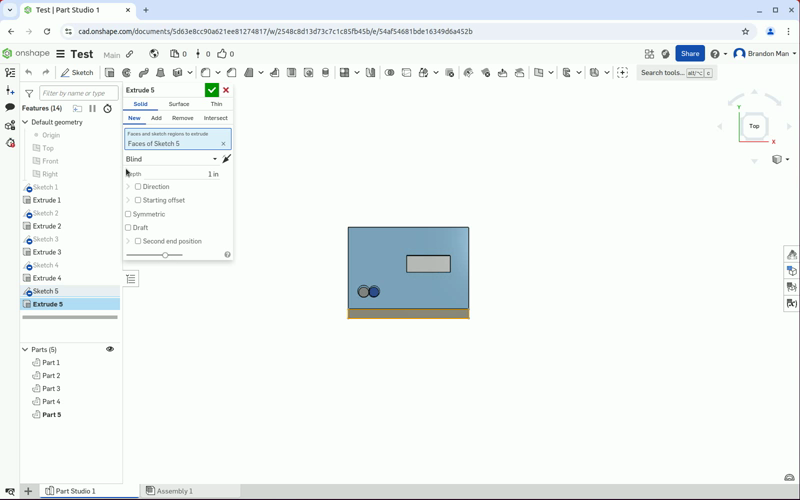
mouse_move(143, 106)
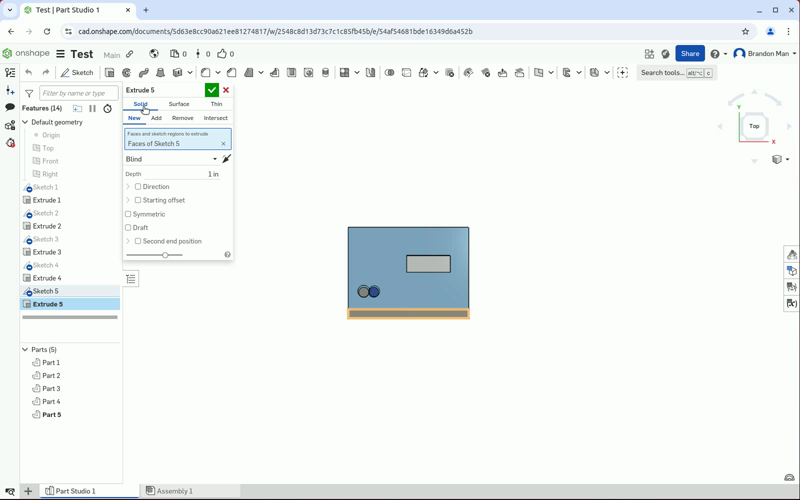
click(143, 106)
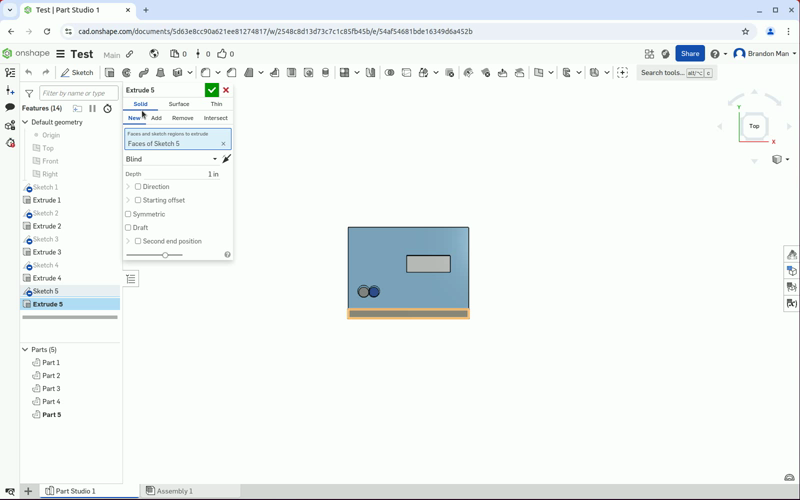
mouse_move(137, 120)
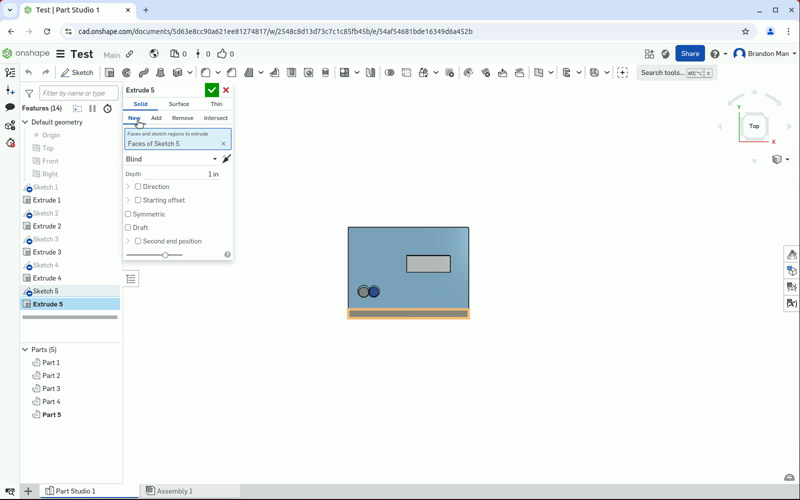
click(137, 120)
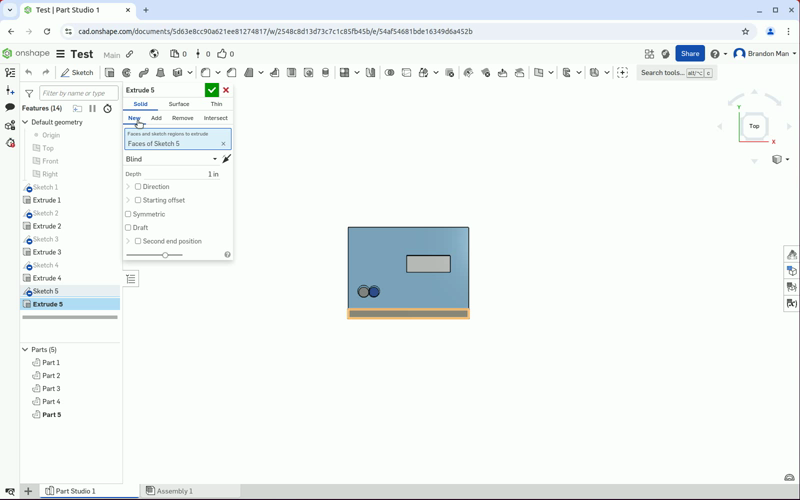
key(tab, 4)
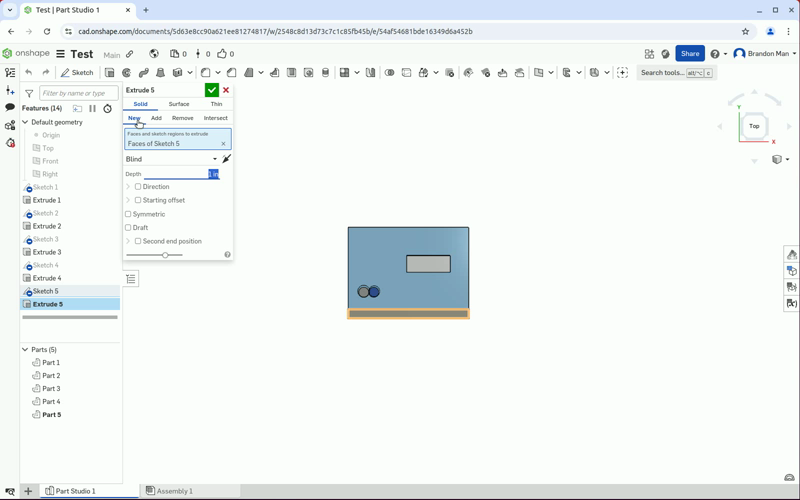
text(8.906)
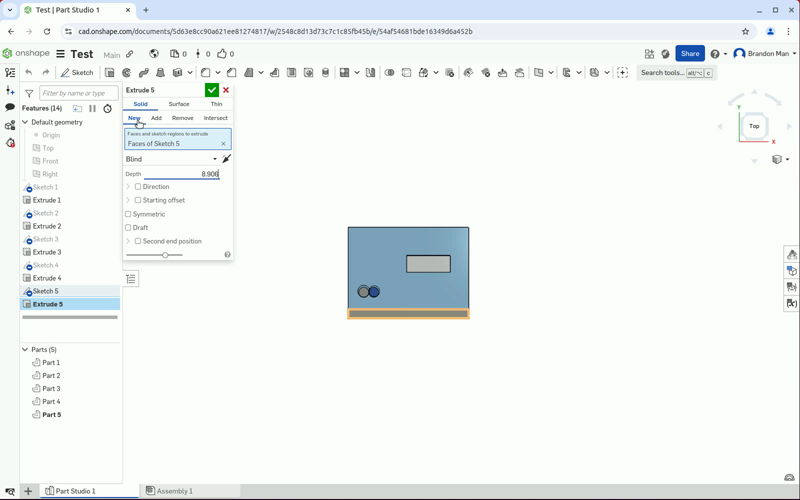
key(enter)
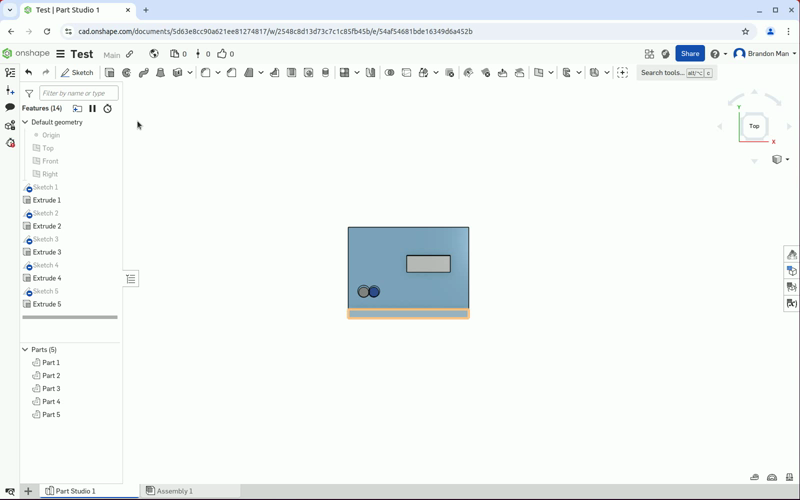
key(shift+h)
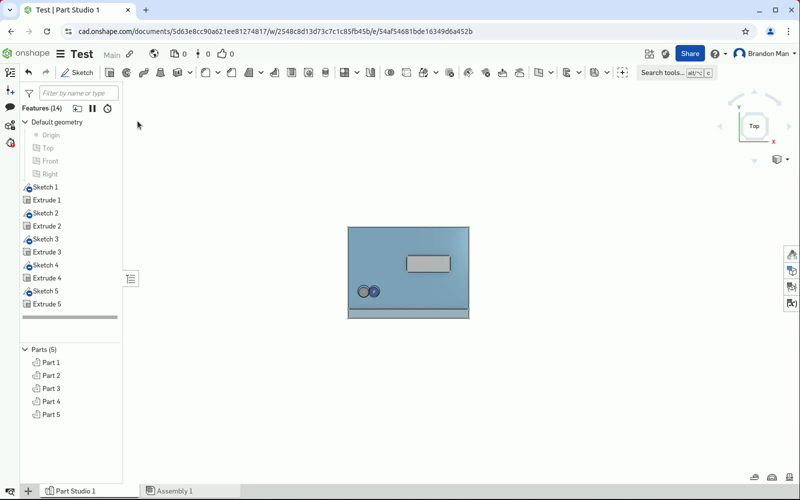
key(shift+h)
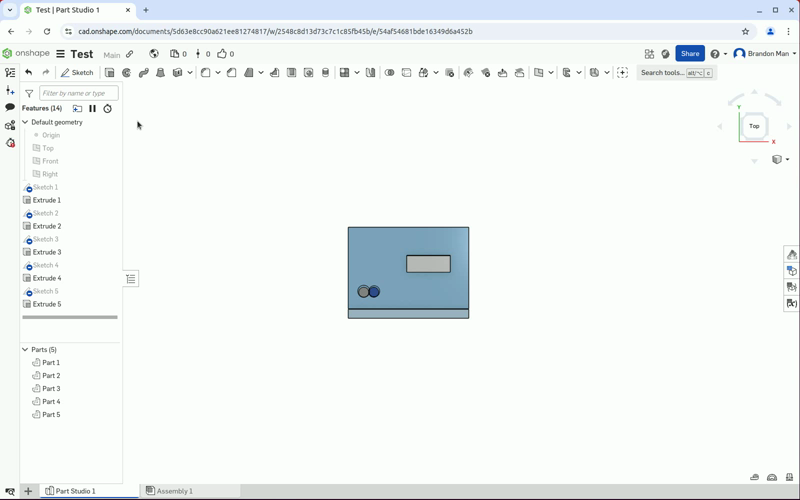
mouse_move(73, 189)
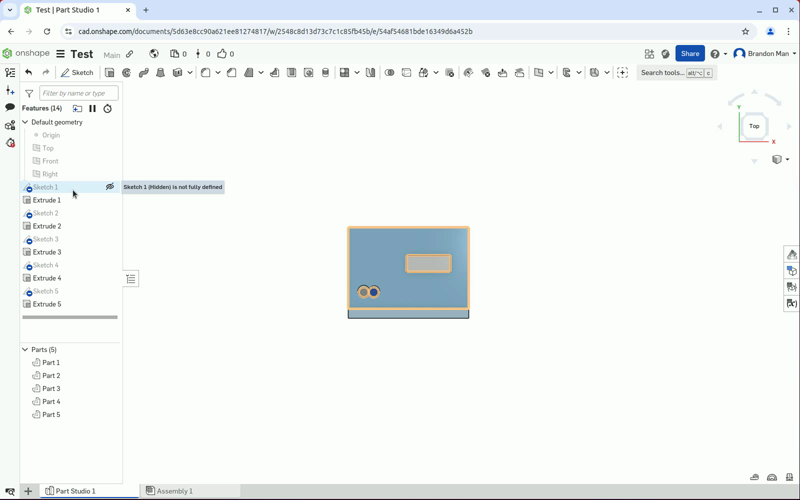
click(73, 189)
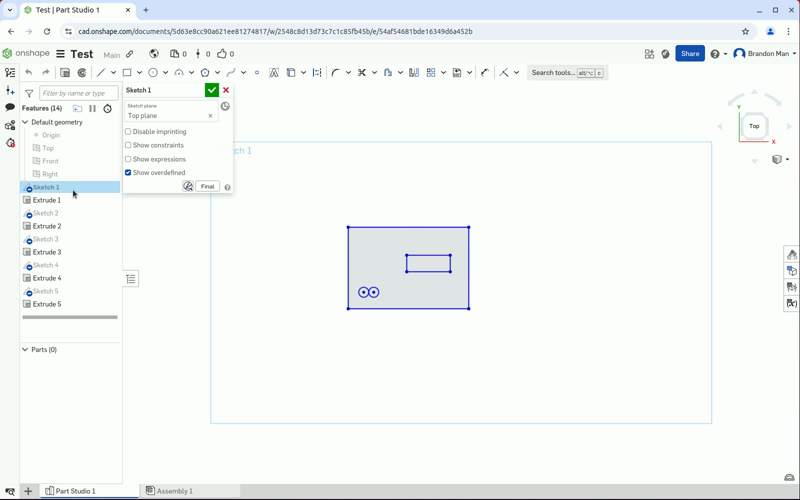
mouse_move(229, 92)
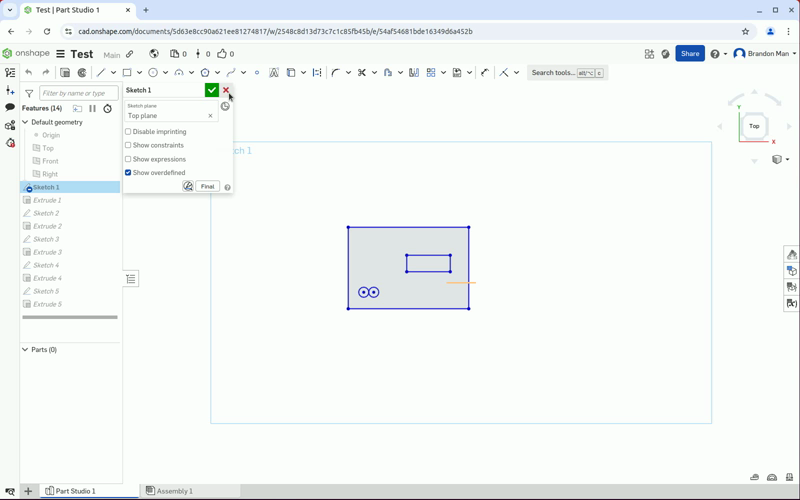
click(229, 92)
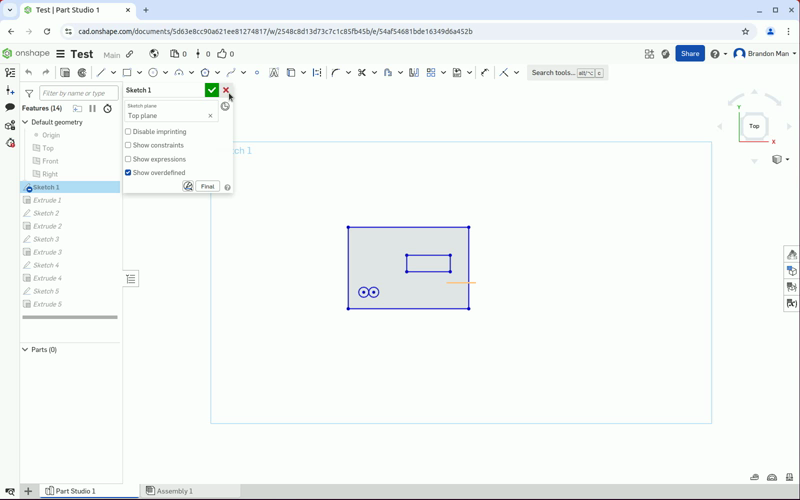
key(shift+s)
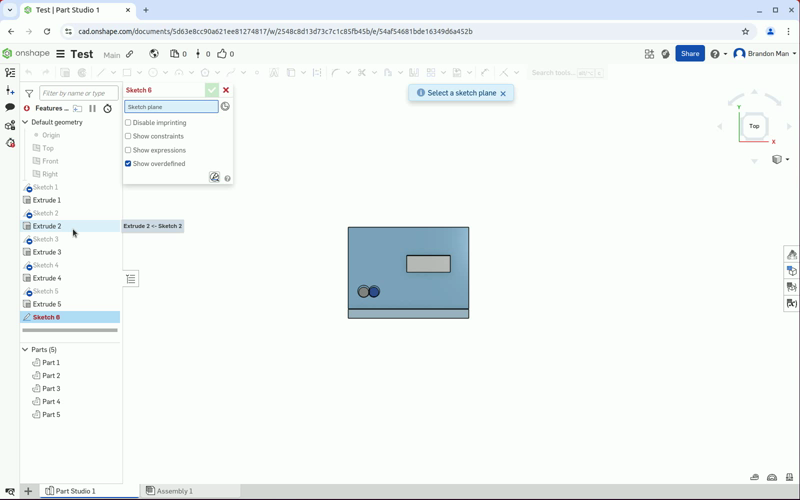
scroll(3)
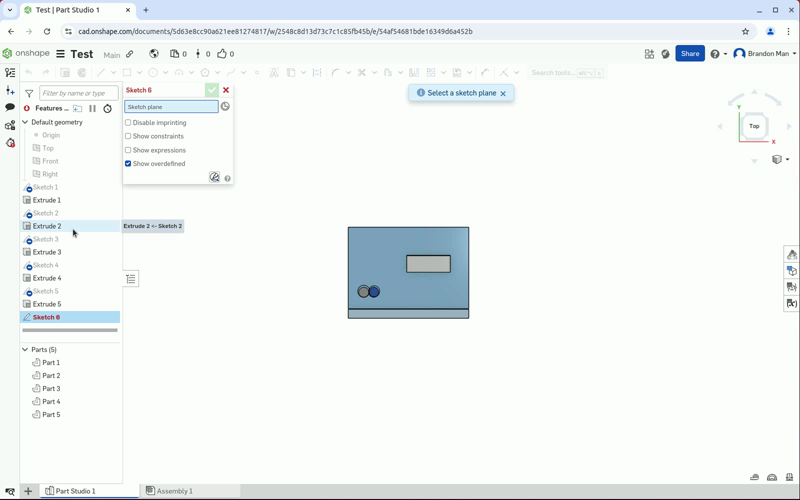
mouse_move(73, 150)
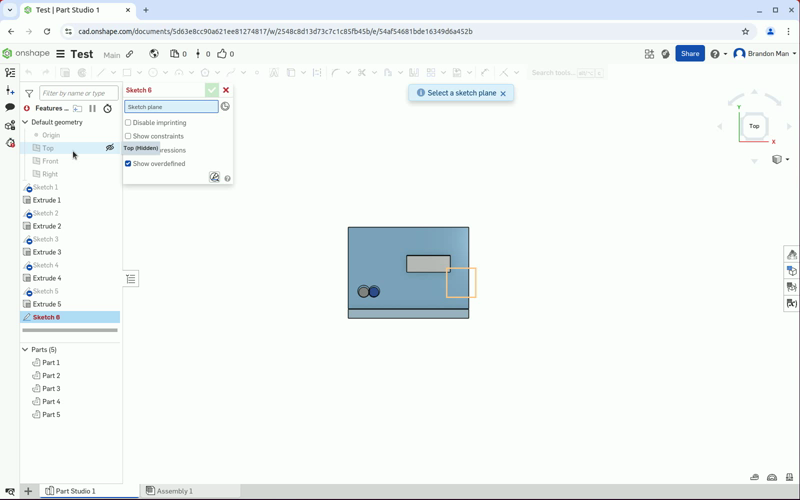
click(73, 150)
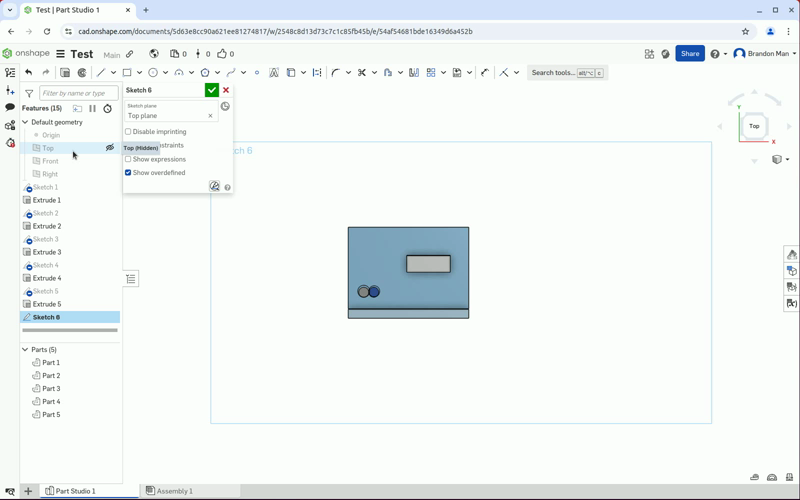
mouse_move(73, 352)
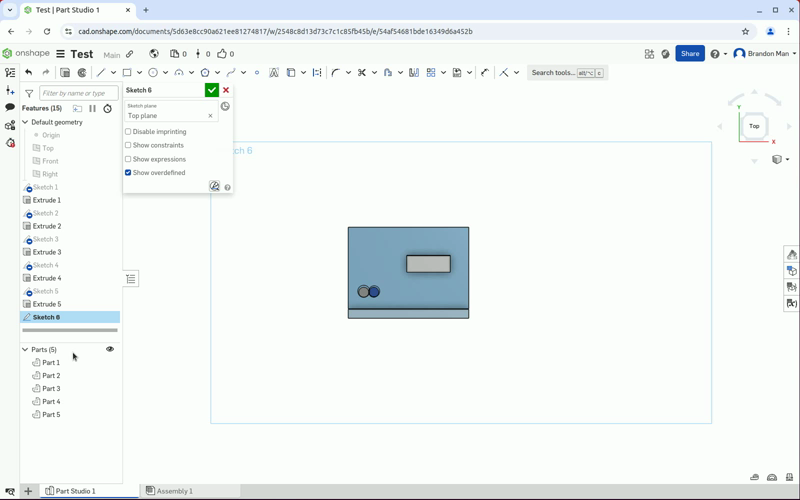
key(y)
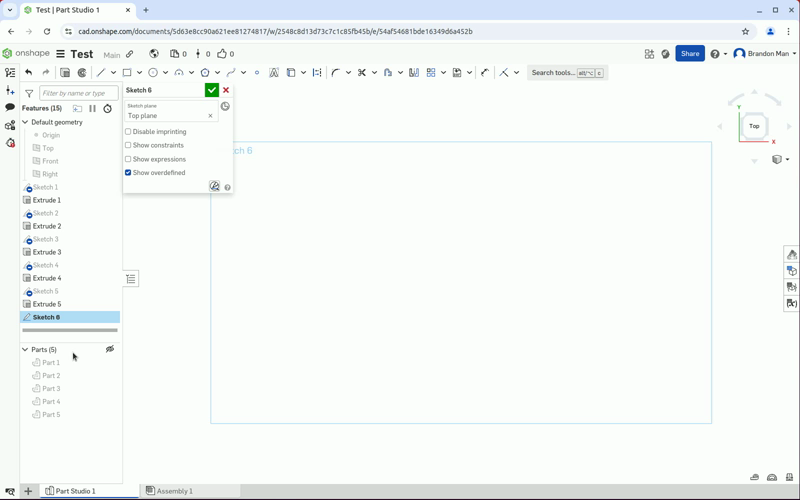
key(l)
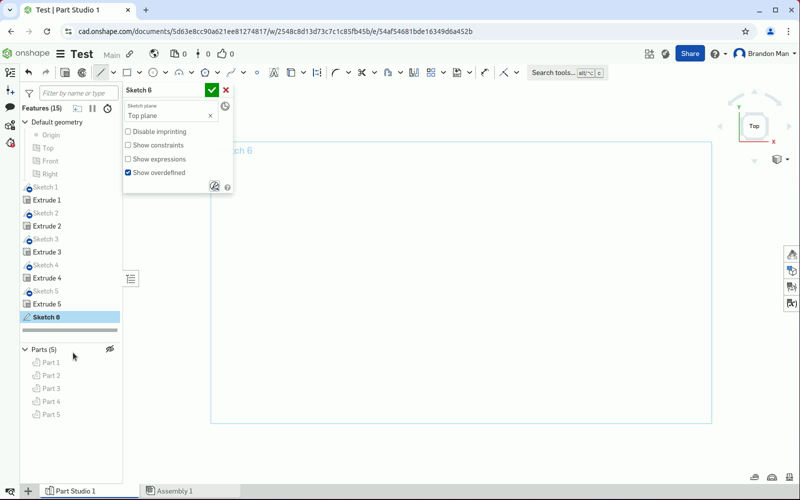
key_down(shift)
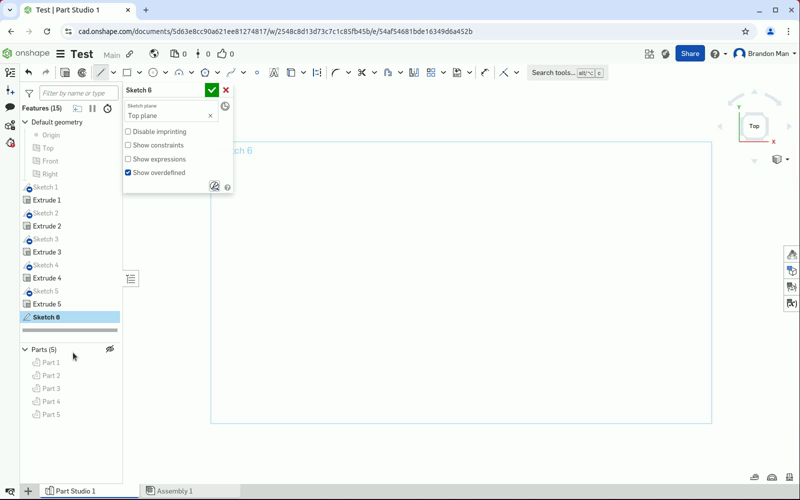
mouse_move(348, 227)
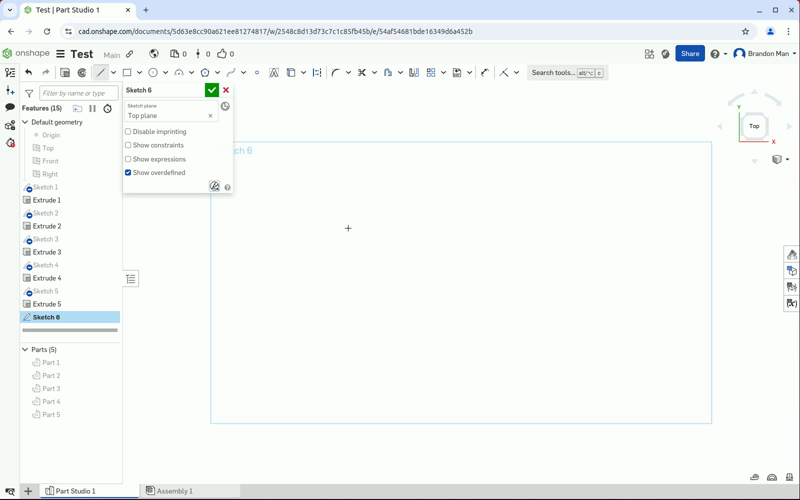
click(348, 227)
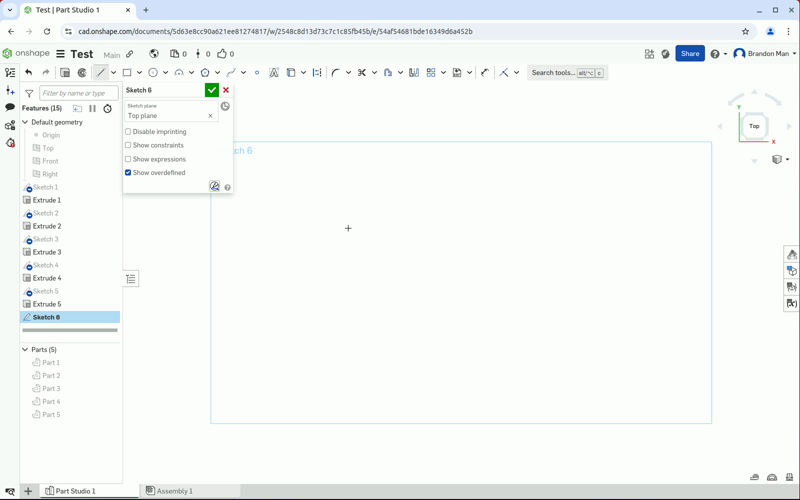
key_up(shift)
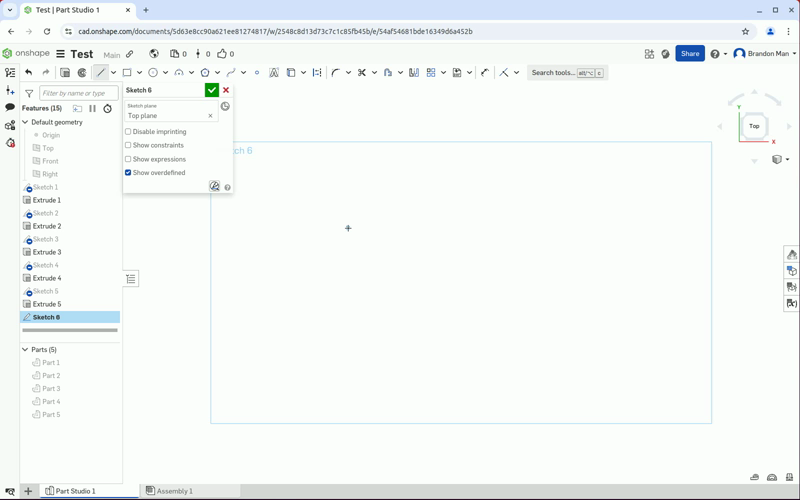
key_down(shift)
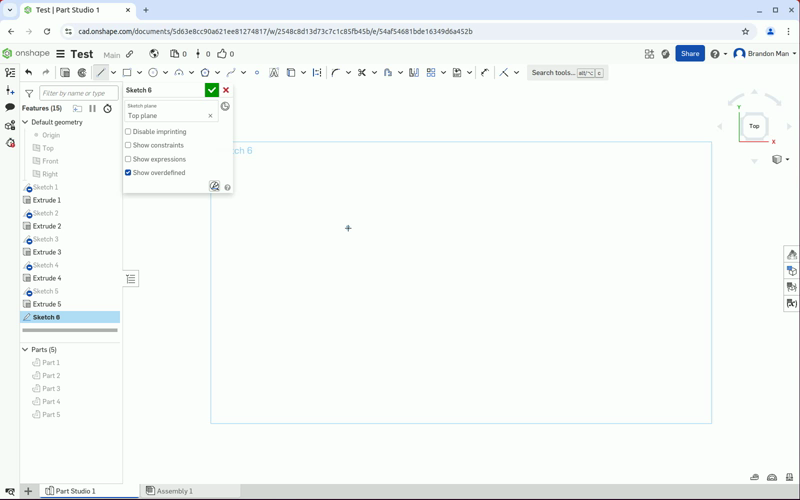
mouse_move(468, 227)
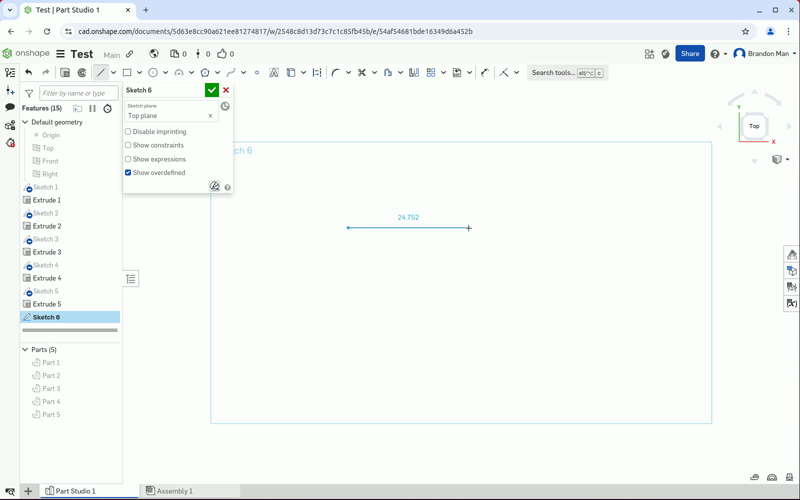
click(468, 227)
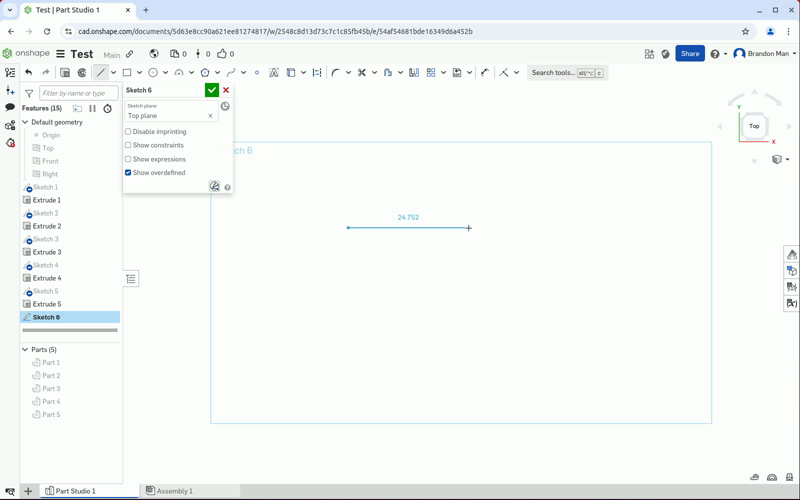
key_up(shift)
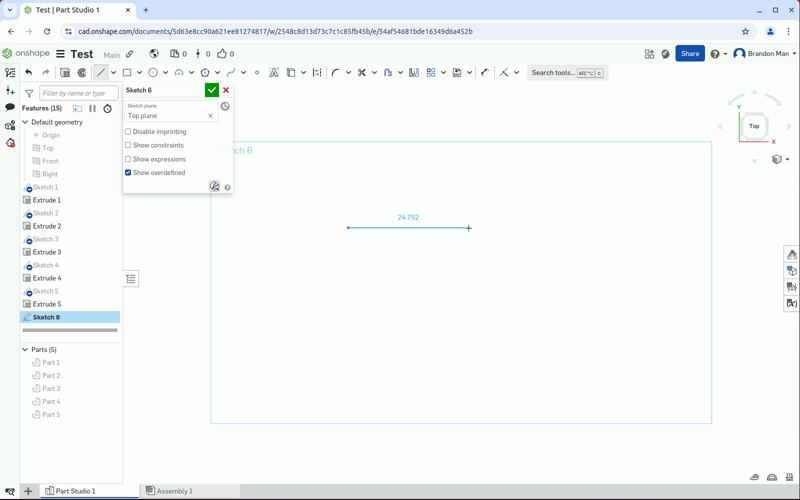
key_down(shift)
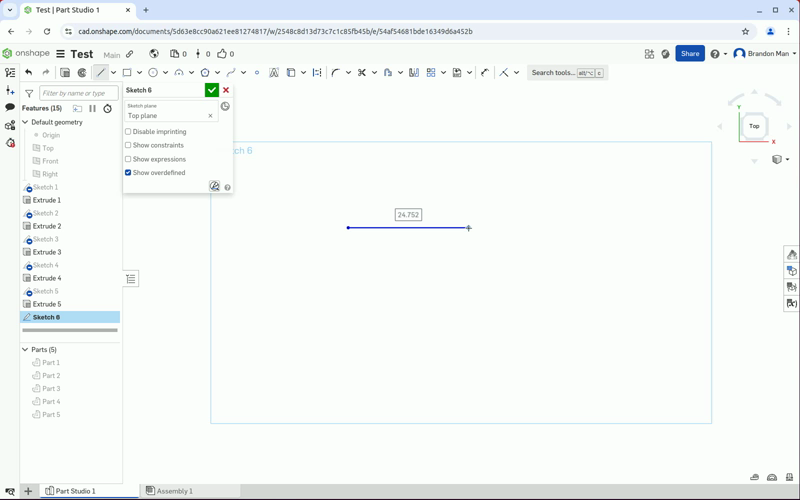
mouse_move(498, 227)
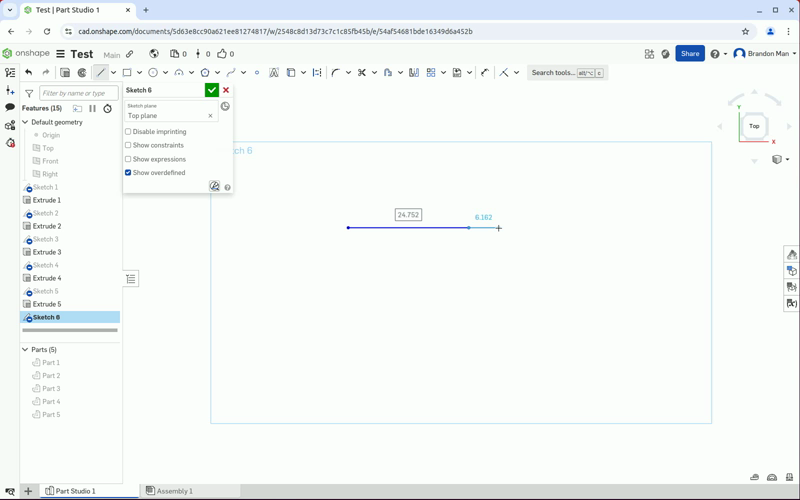
mouse_move(468, 219)
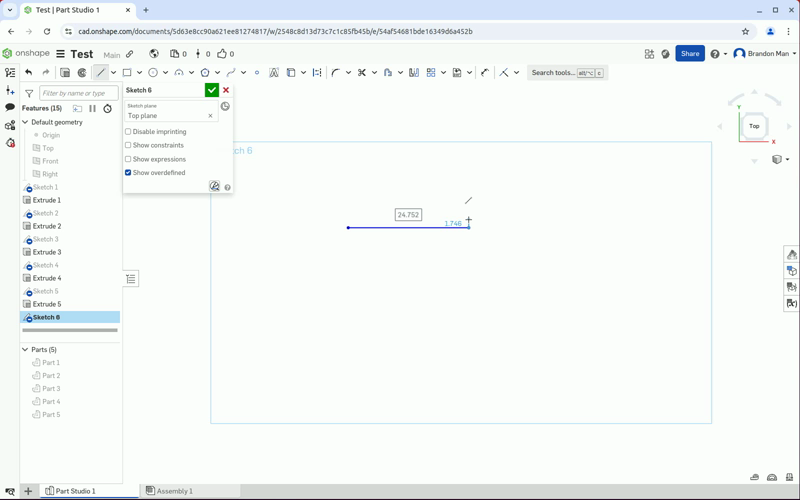
click(468, 219)
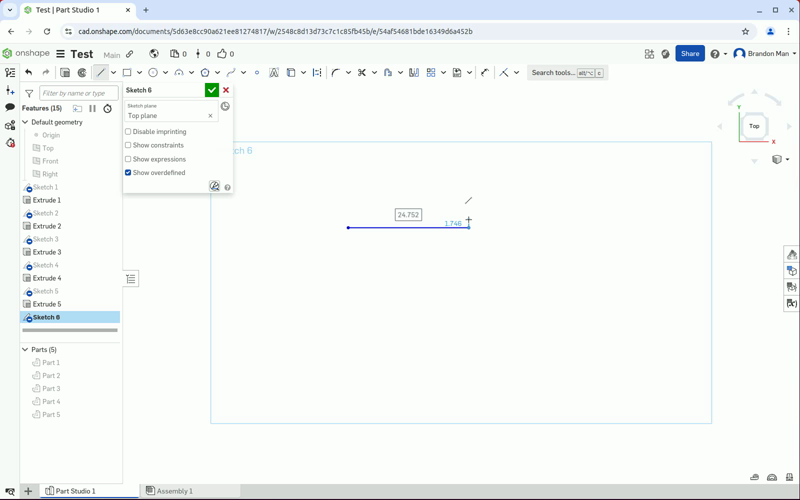
key_up(shift)
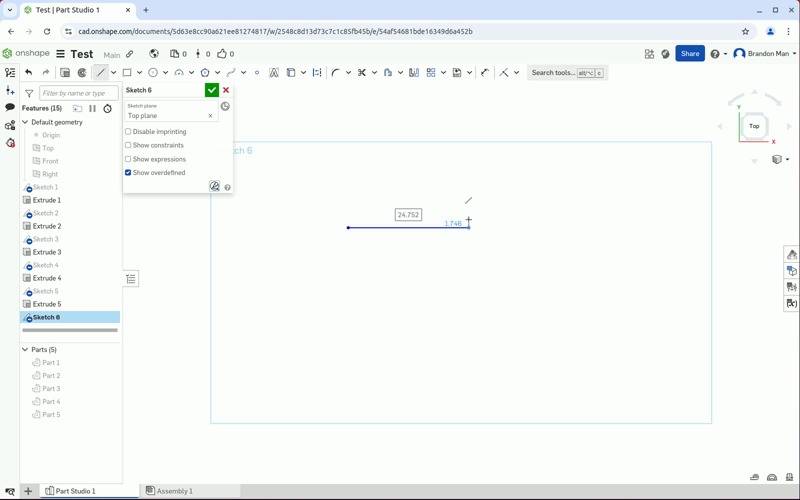
key_down(shift)
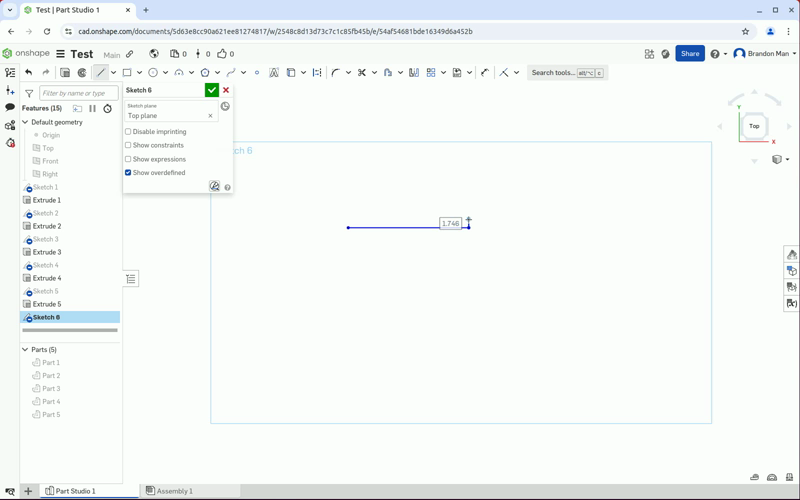
mouse_move(348, 219)
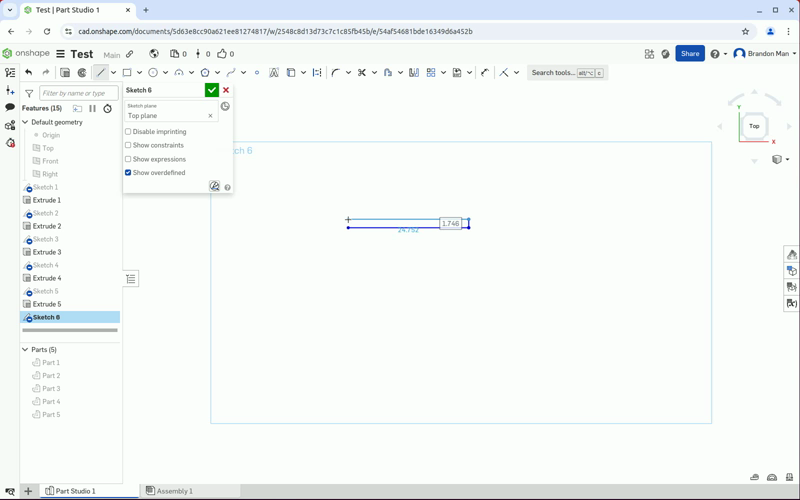
click(348, 219)
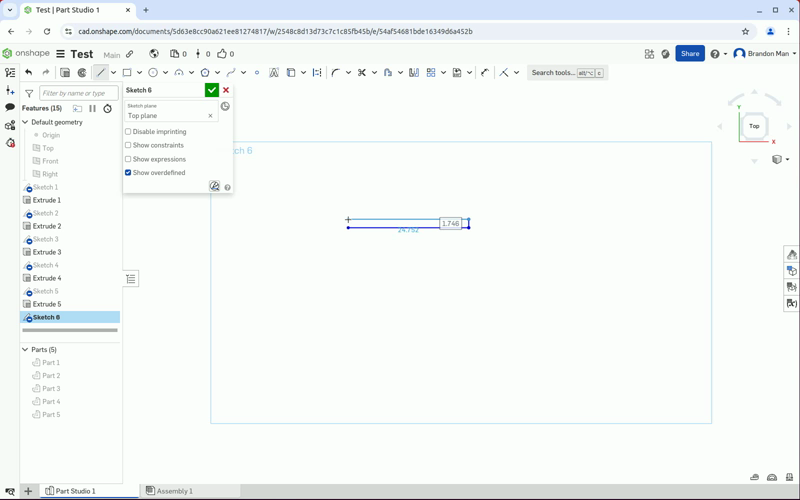
key_up(shift)
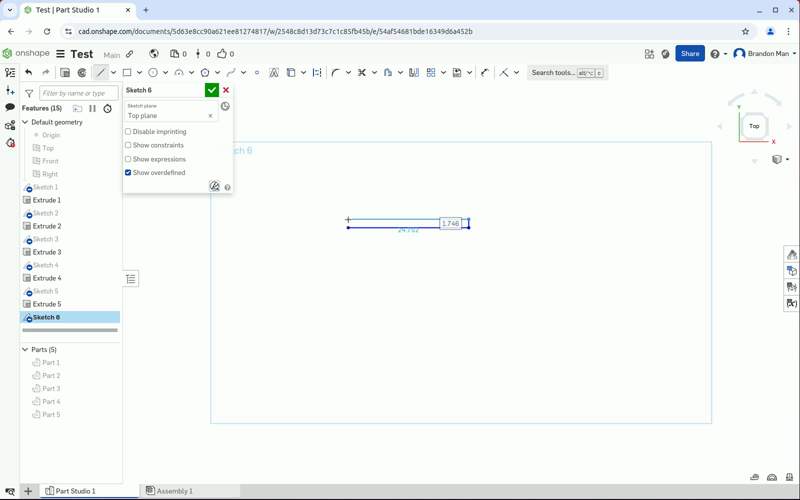
mouse_move(378, 219)
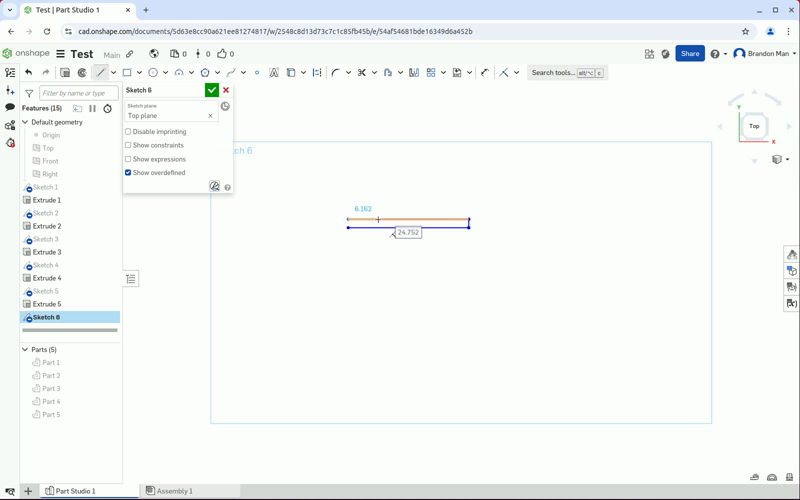
key_down(shift)
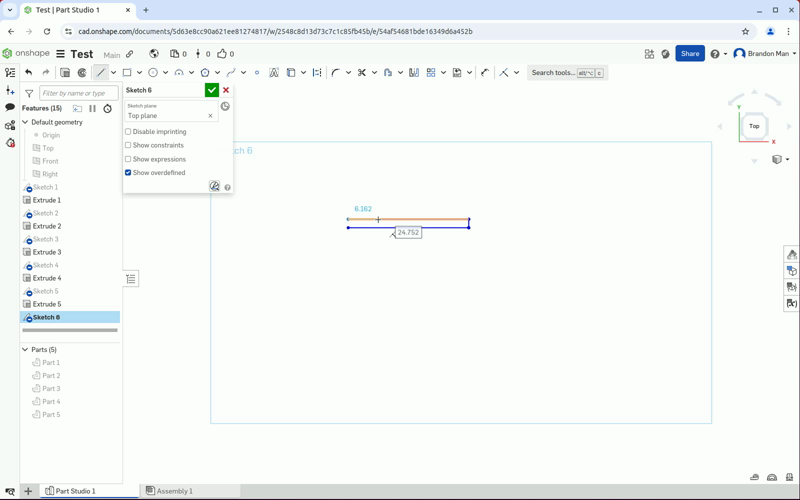
mouse_move(348, 227)
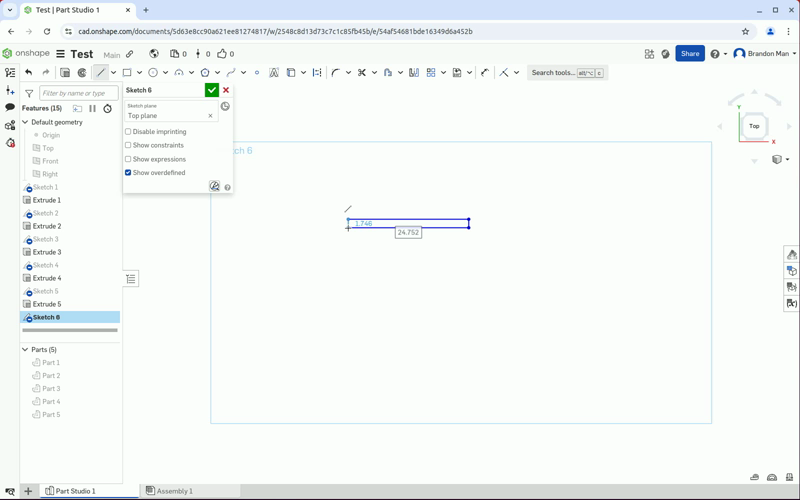
key_up(shift)
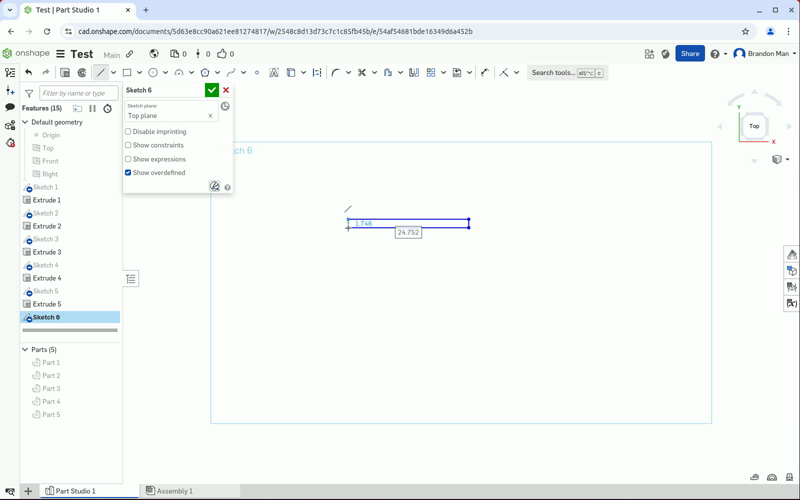
click(348, 227)
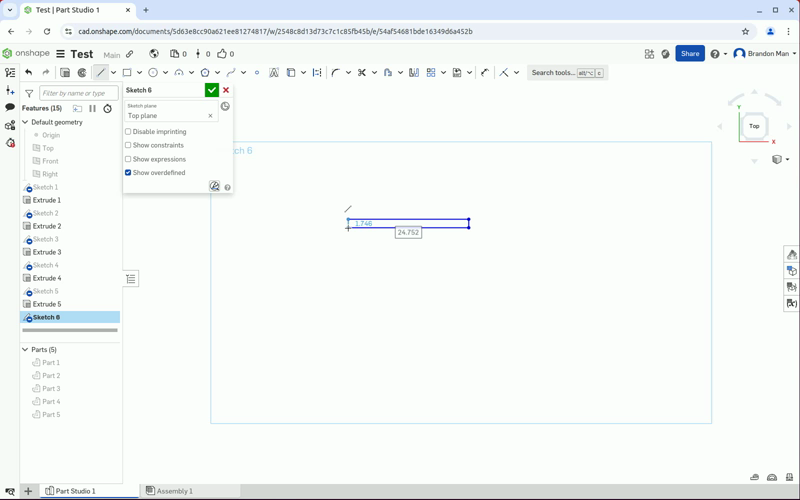
key(esc)
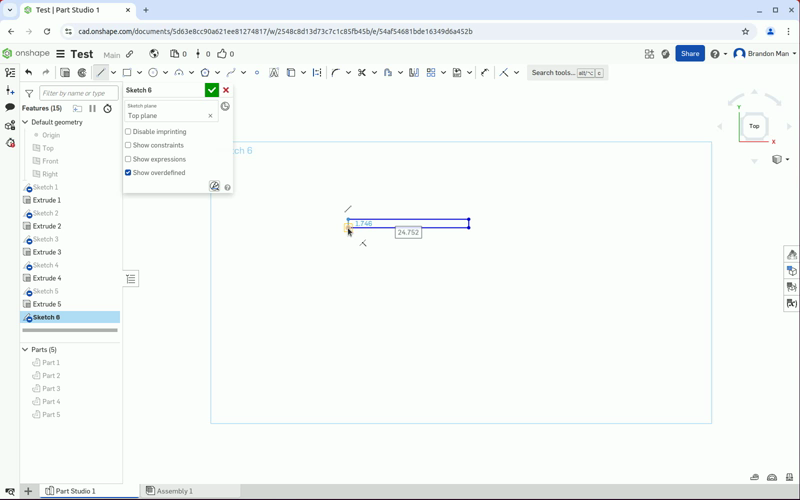
mouse_move(445, 221)
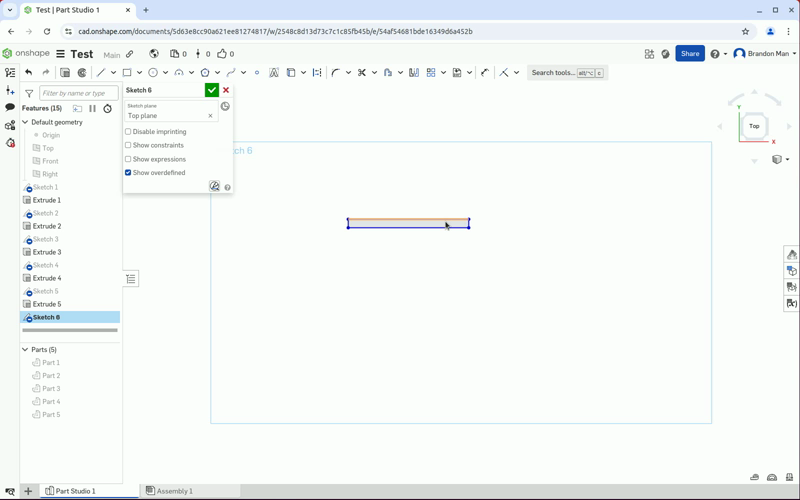
scroll(6)
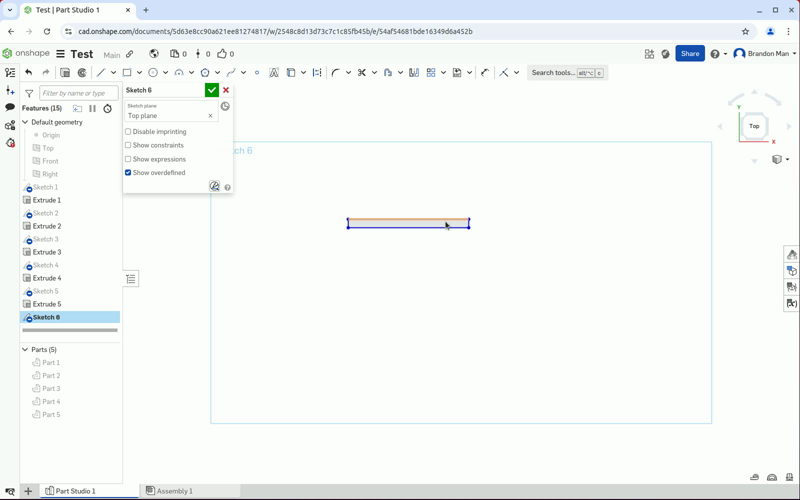
scroll(6)
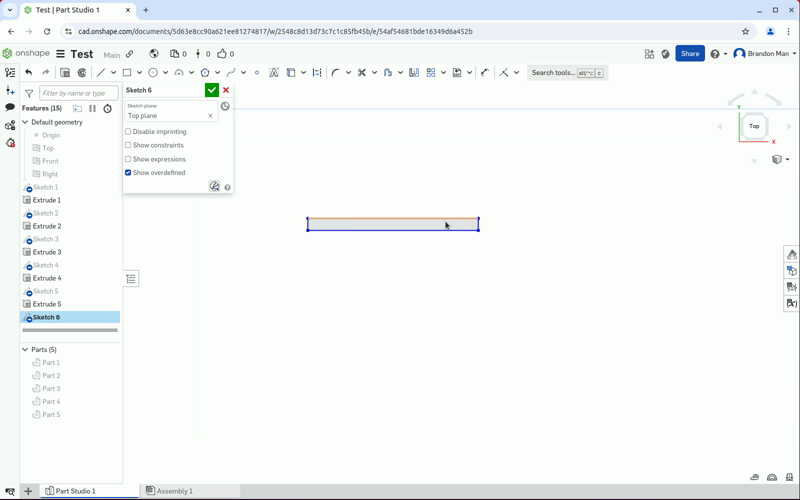
scroll(6)
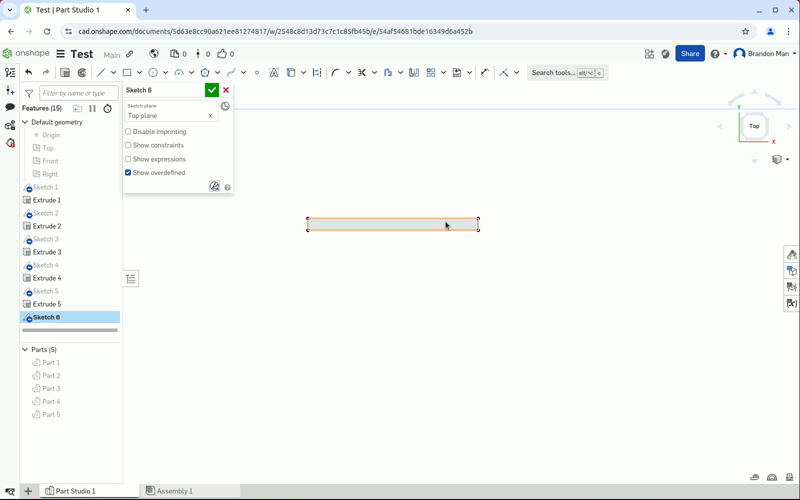
scroll(6)
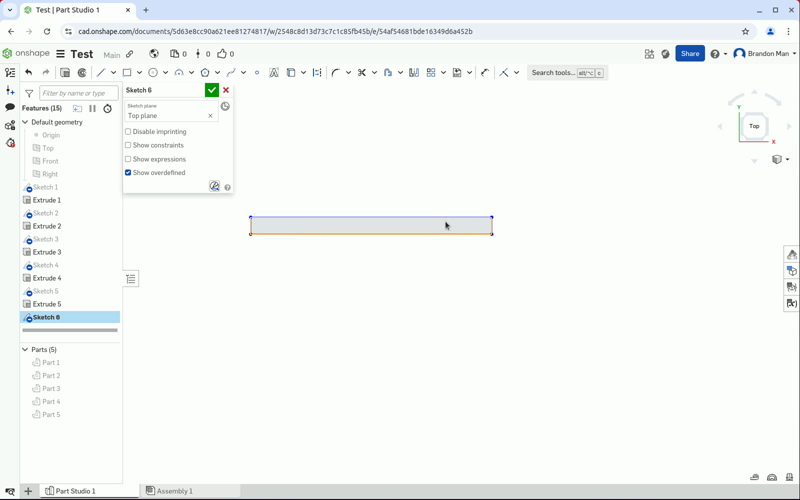
scroll(6)
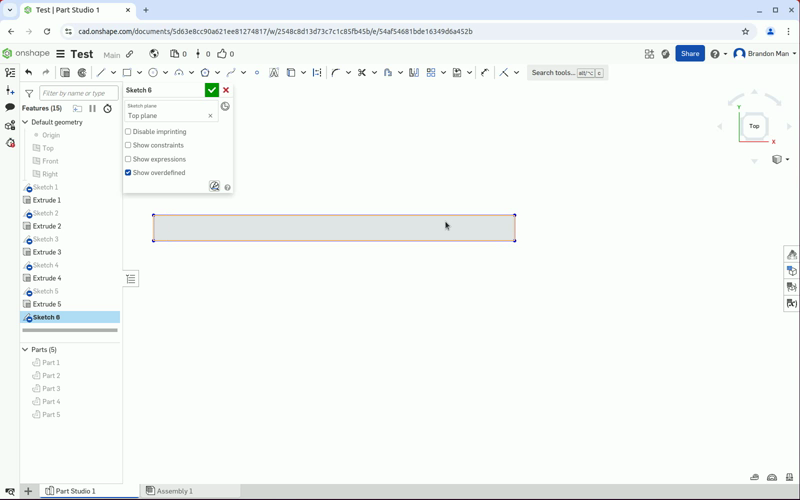
scroll(6)
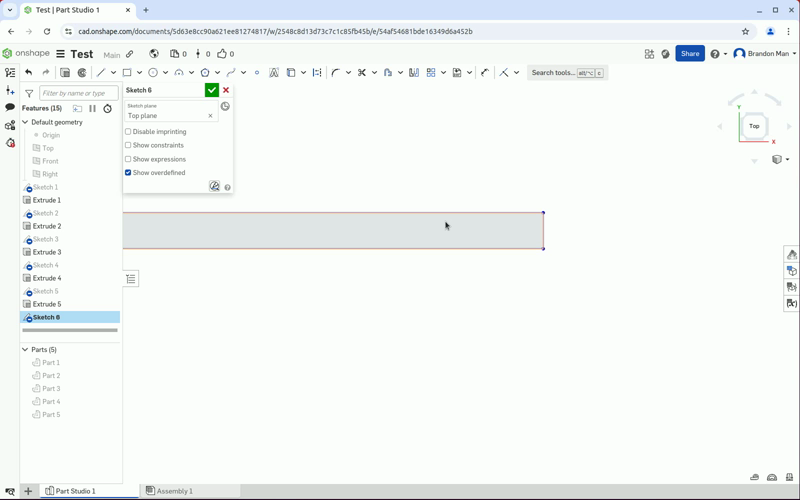
scroll(6)
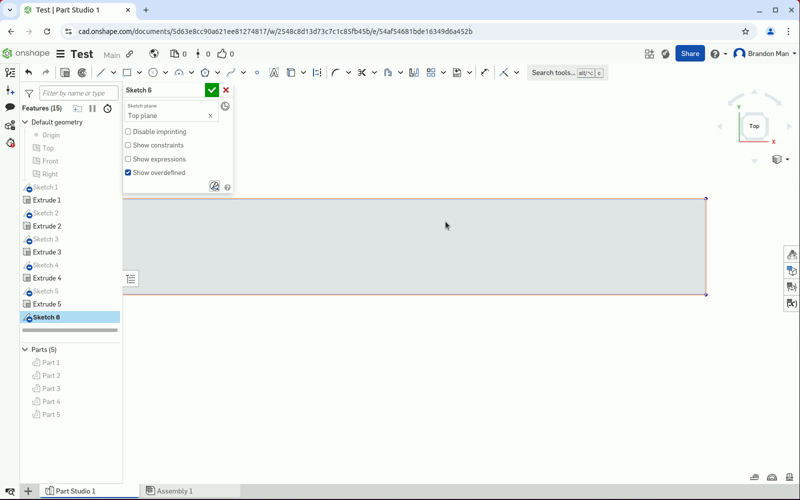
click(445, 221)
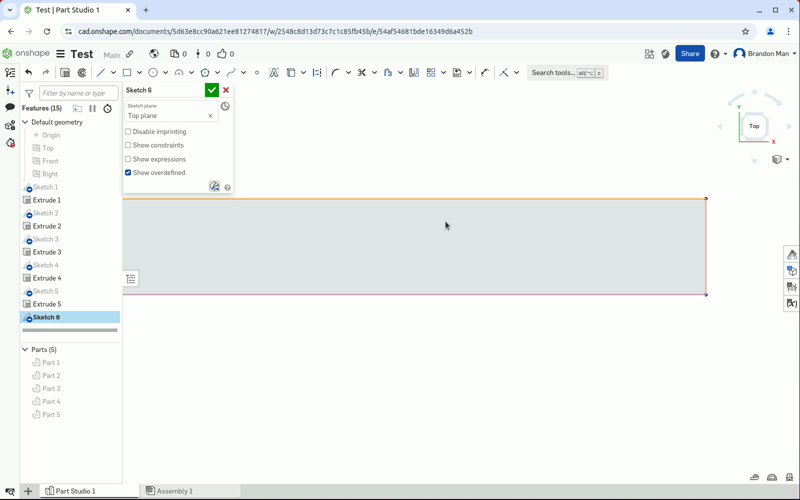
scroll(-6)
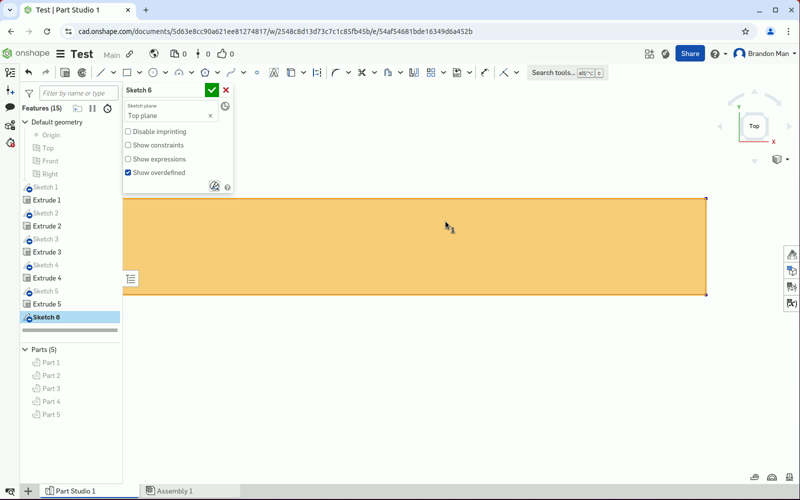
scroll(-6)
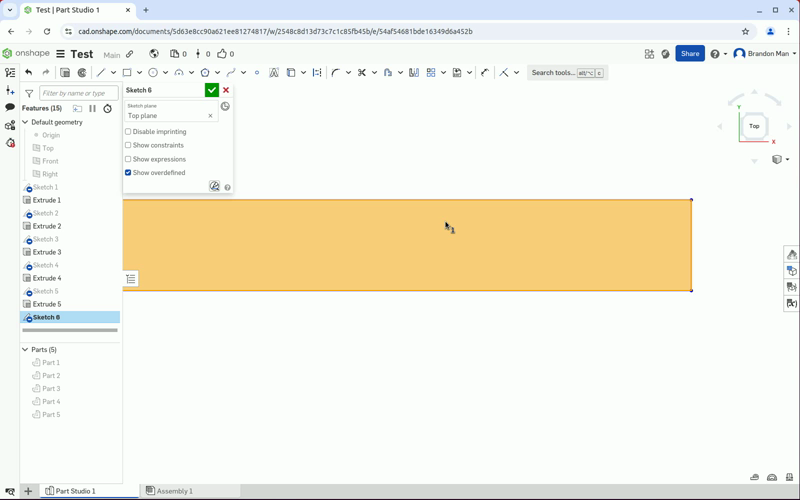
scroll(-6)
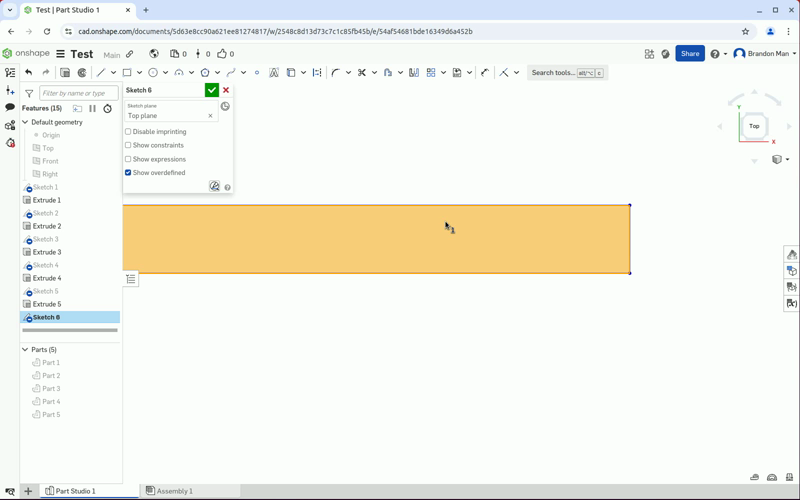
scroll(-6)
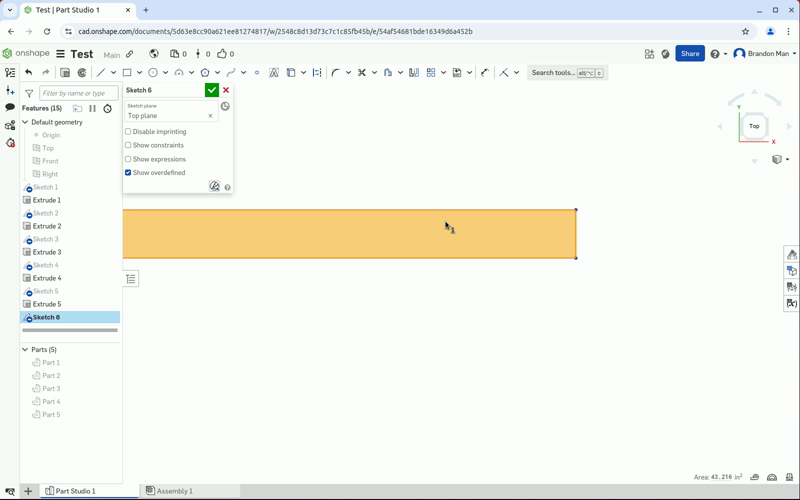
scroll(-6)
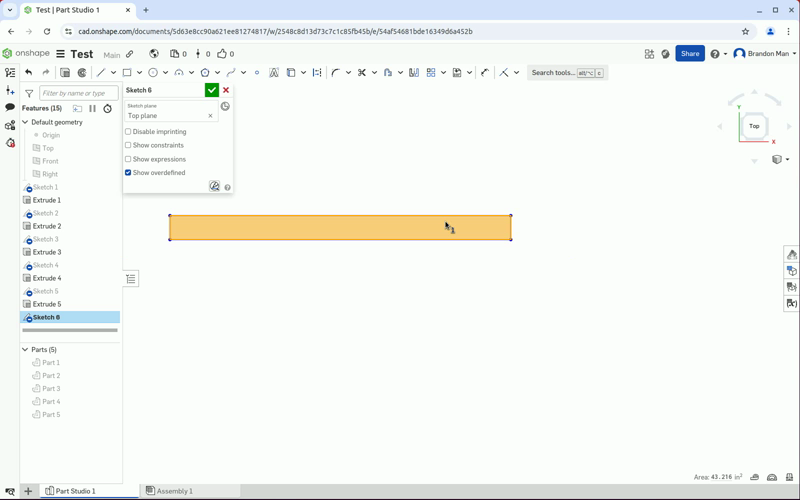
scroll(-6)
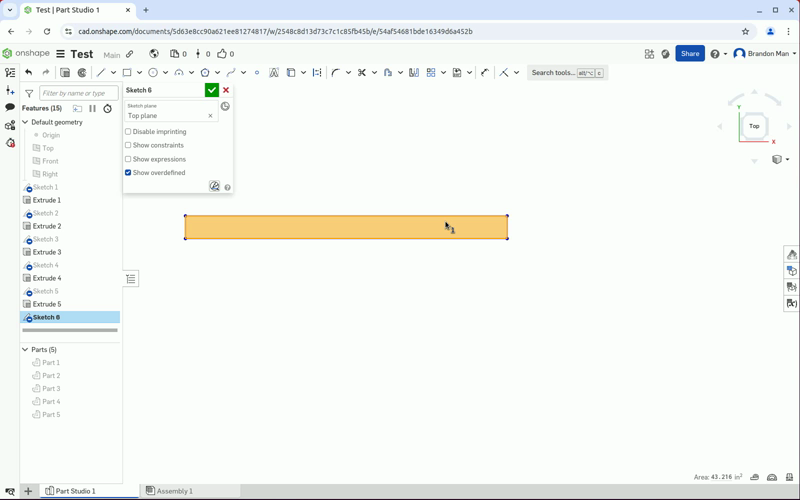
scroll(-6)
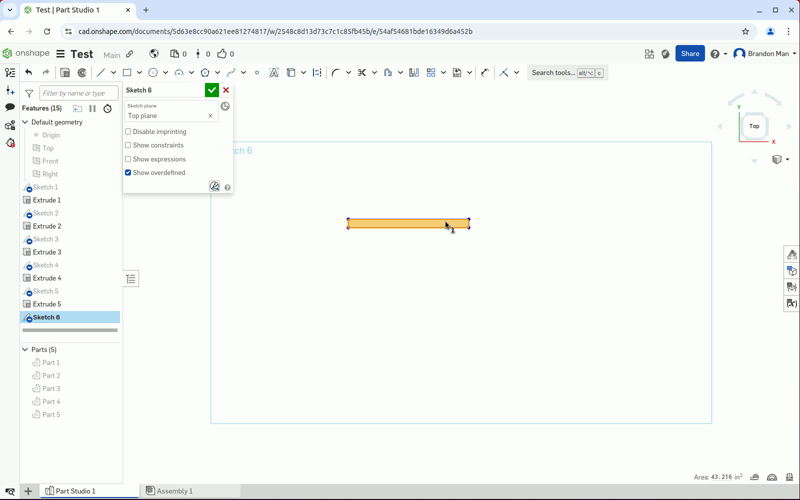
mouse_move(73, 352)
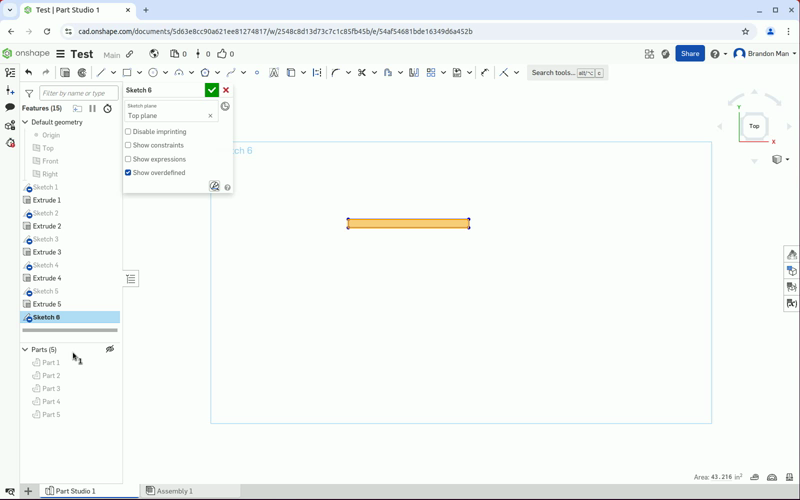
key(shift+y)
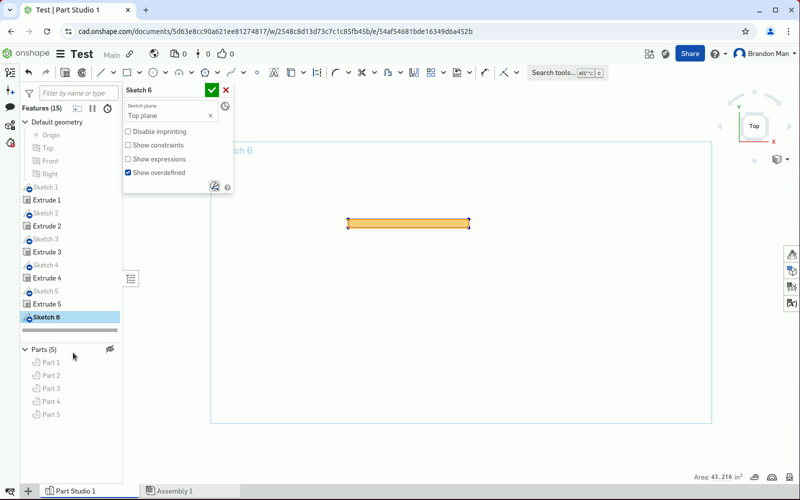
key(shift+e)
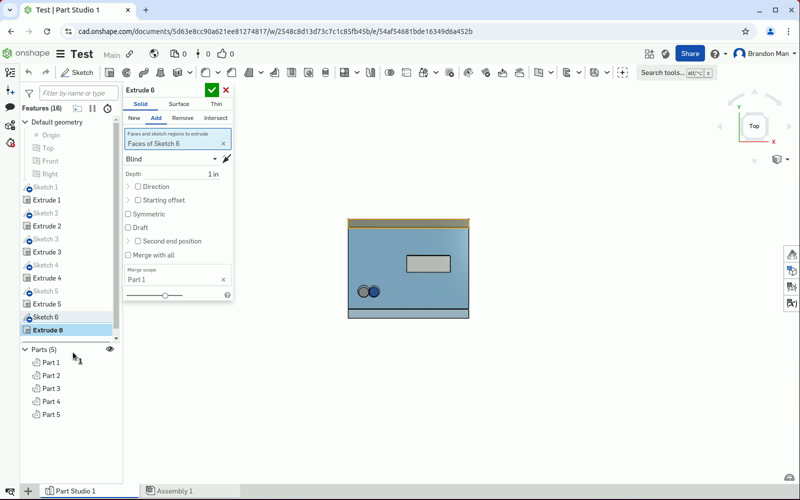
mouse_move(143, 106)
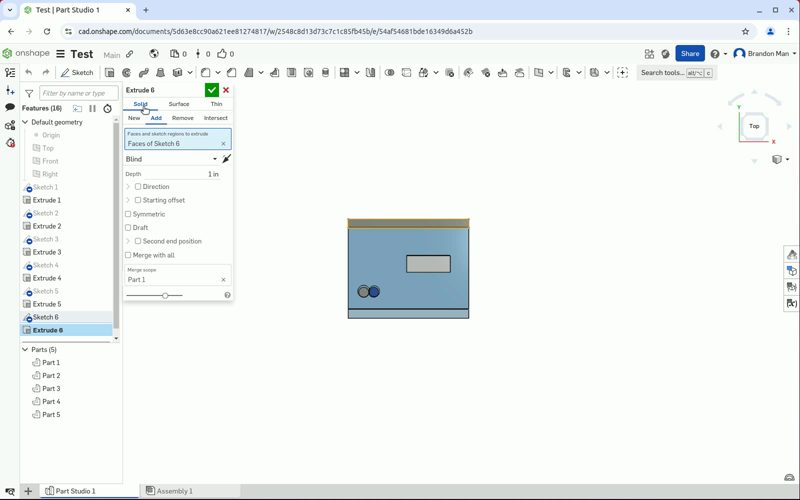
click(143, 106)
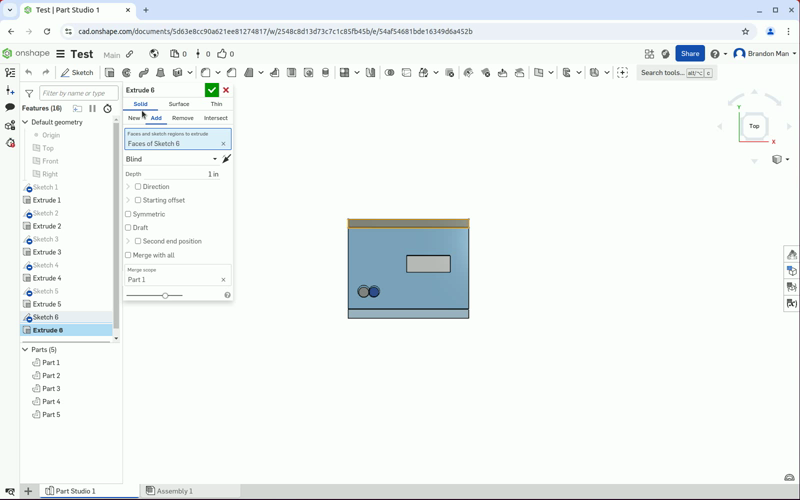
mouse_move(137, 120)
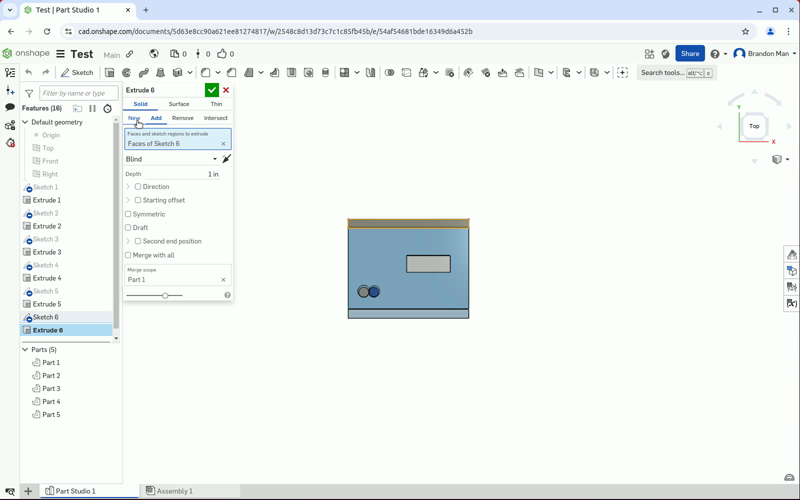
click(137, 120)
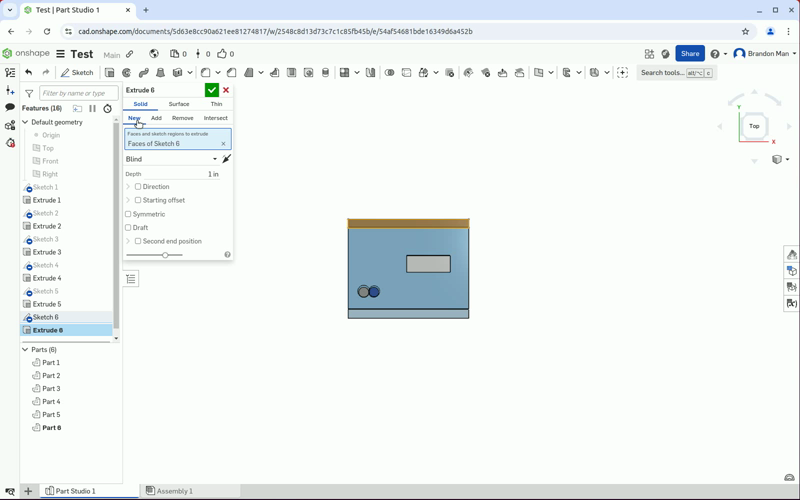
key(tab, 4)
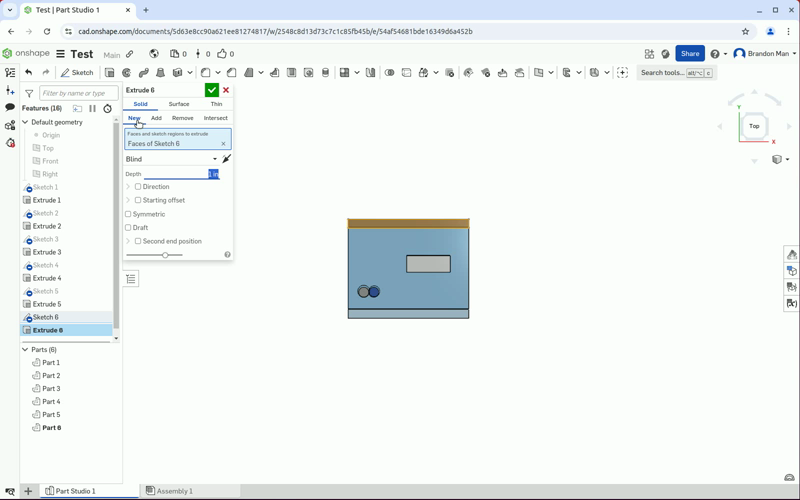
text(8.906)
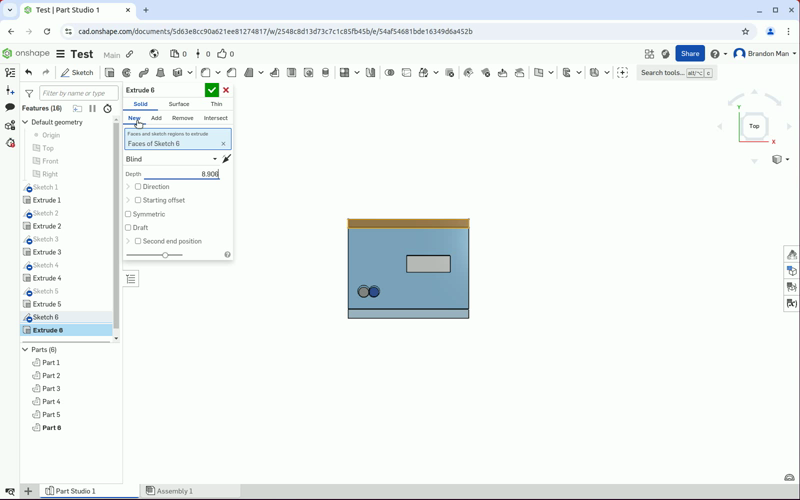
key(enter)
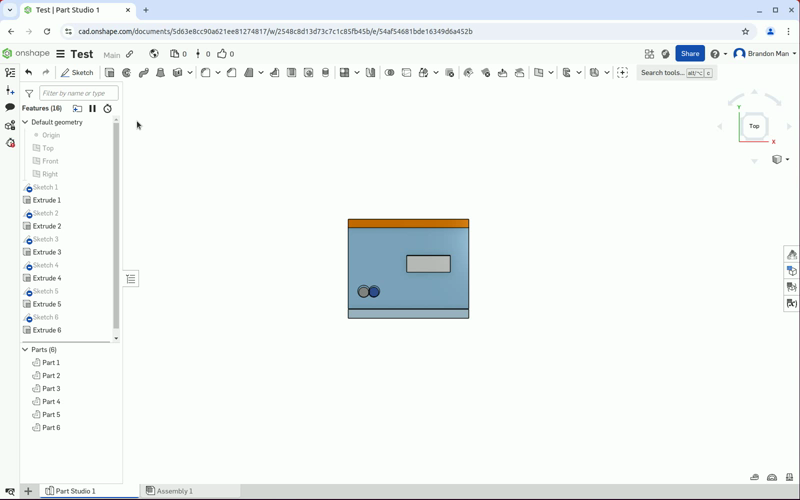
key(shift+h)
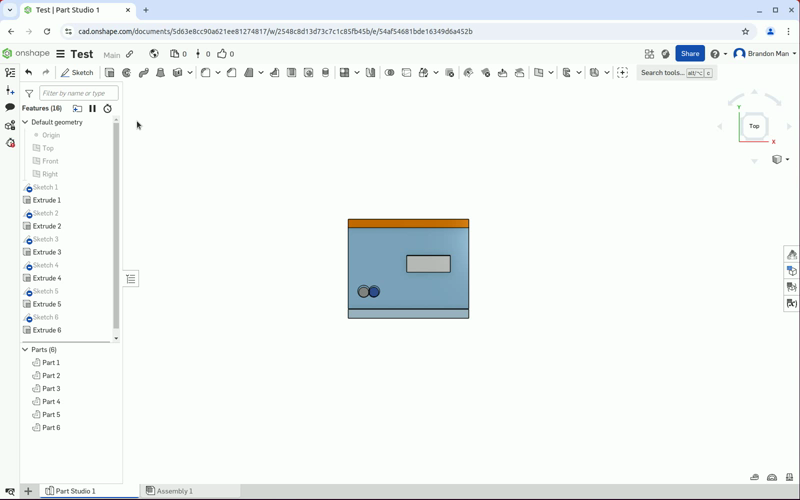
key(shift+h)
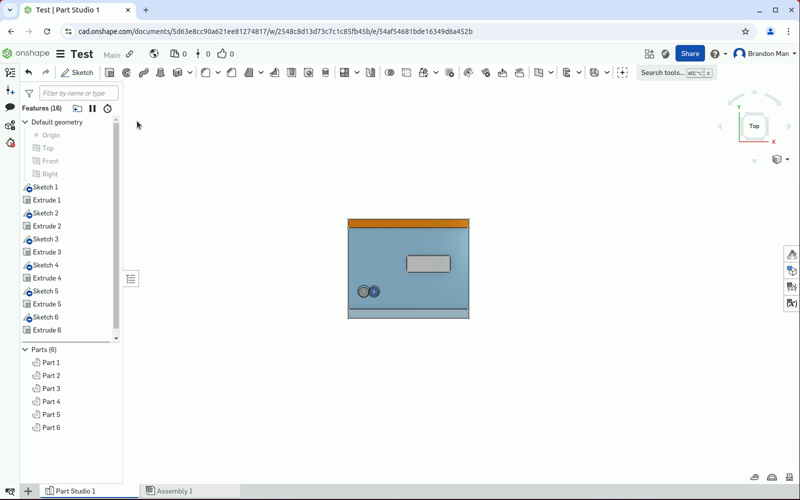
key(shift+7)
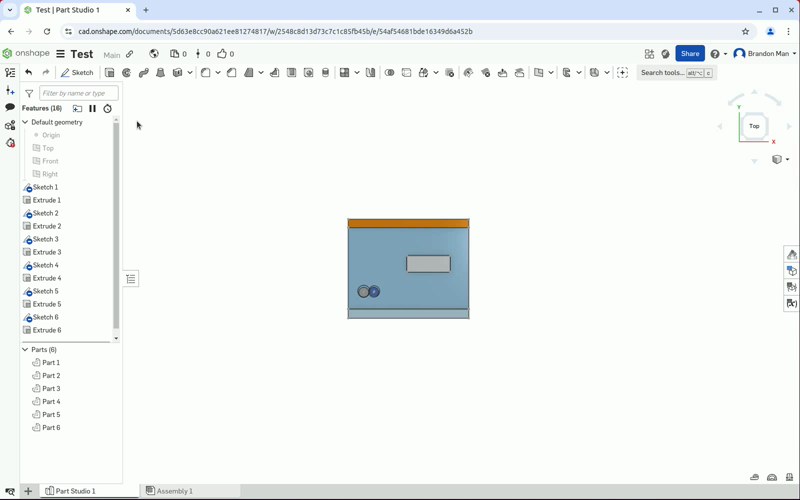
key(up, 3)
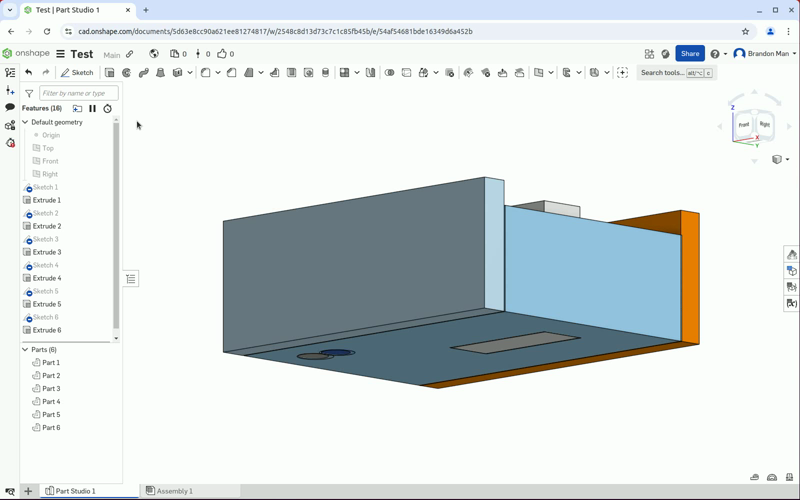
key(left, 3)
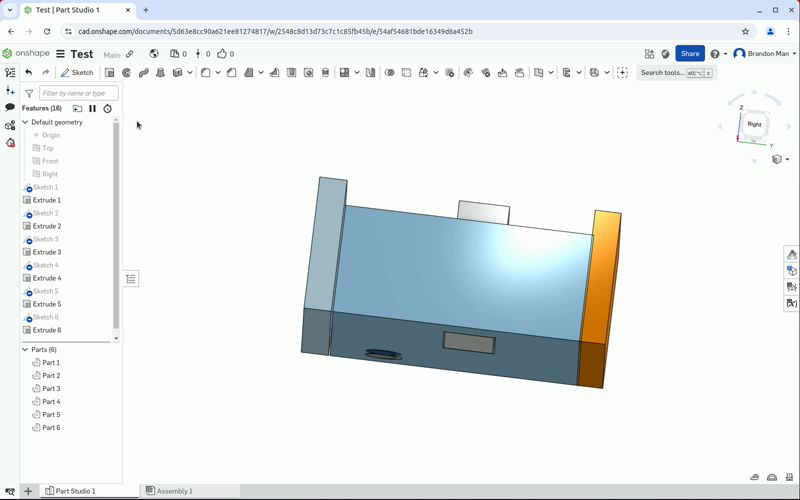
key(right, 3)
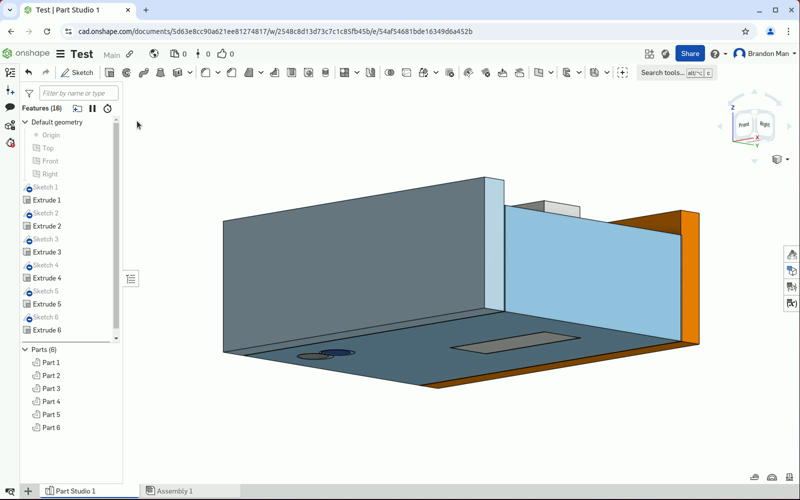
key(down, 3)
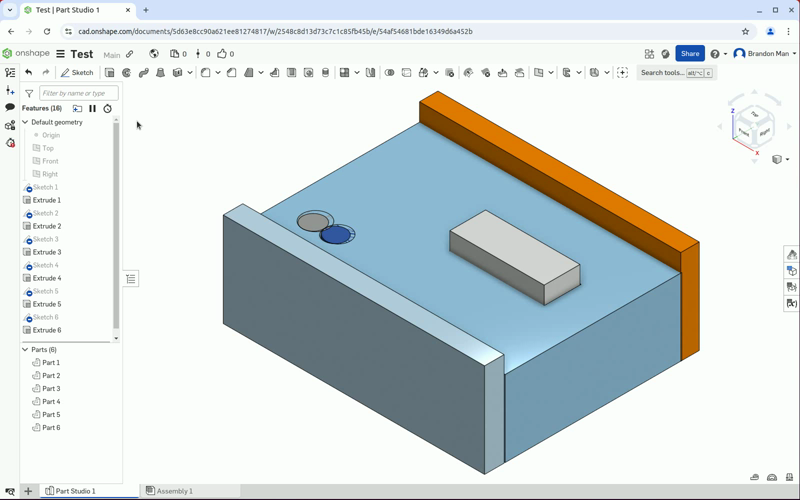
mouse_move(69, 189)
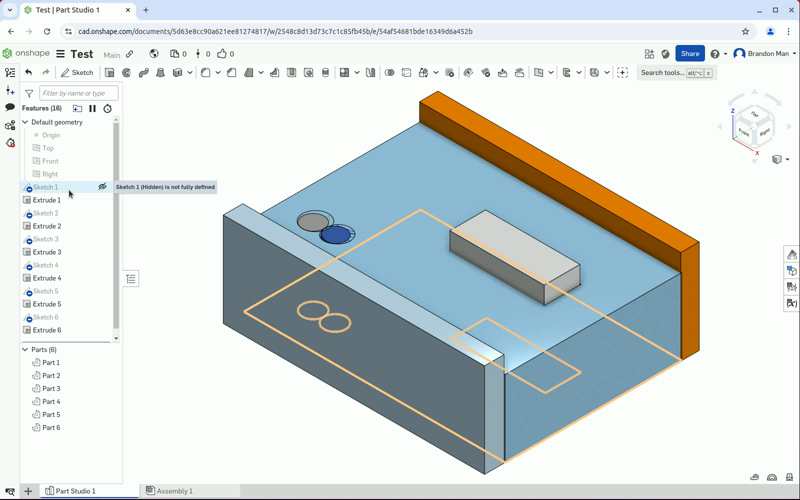
click(69, 189)